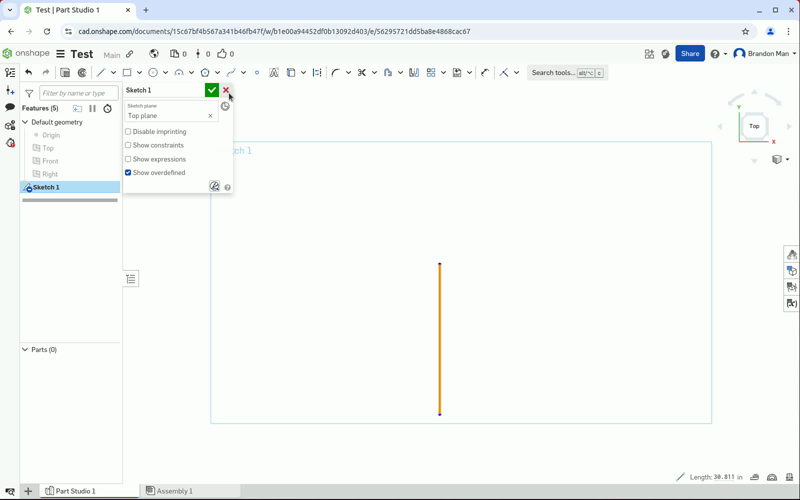
key(shift+h)
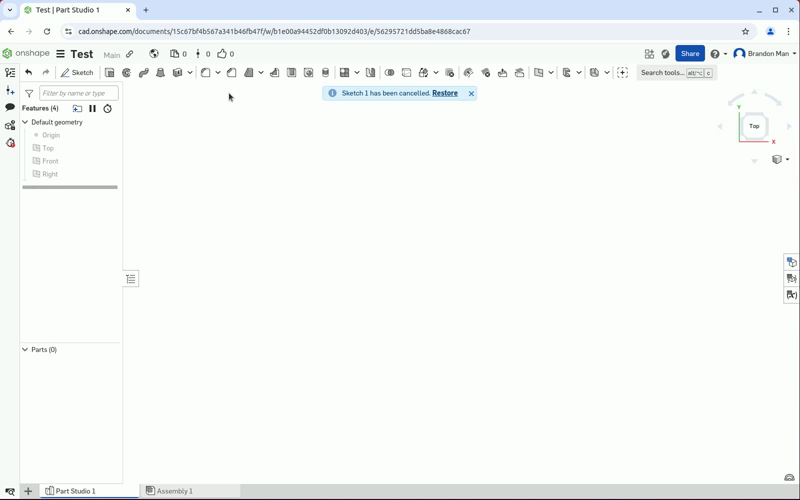
mouse_move(73, 352)
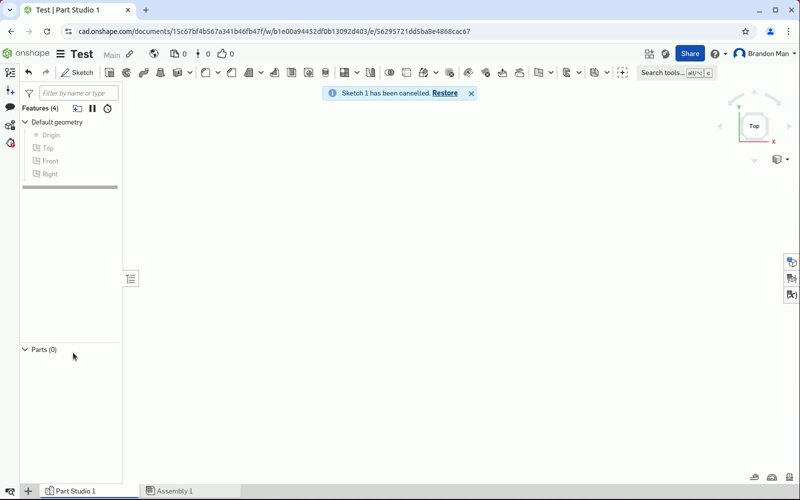
key(y)
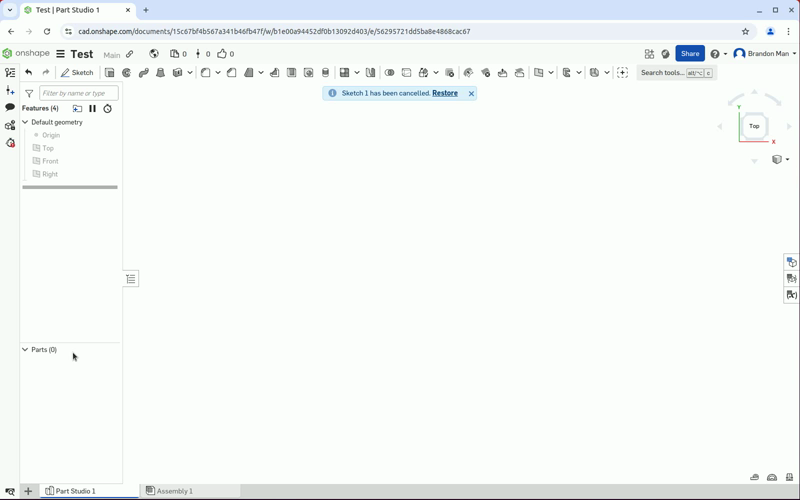
key(shift+p)
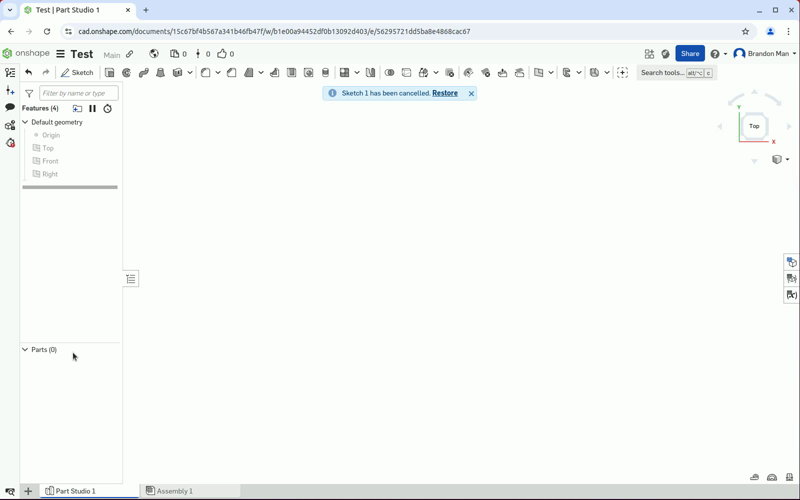
key(space)
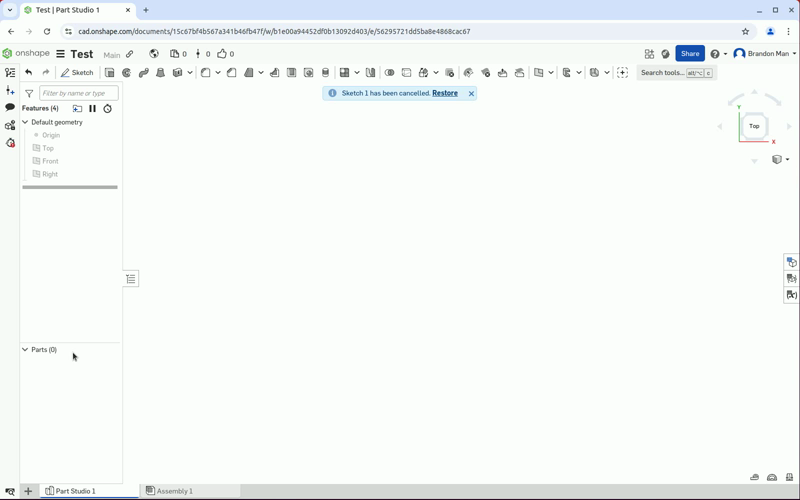
key_down(shift)
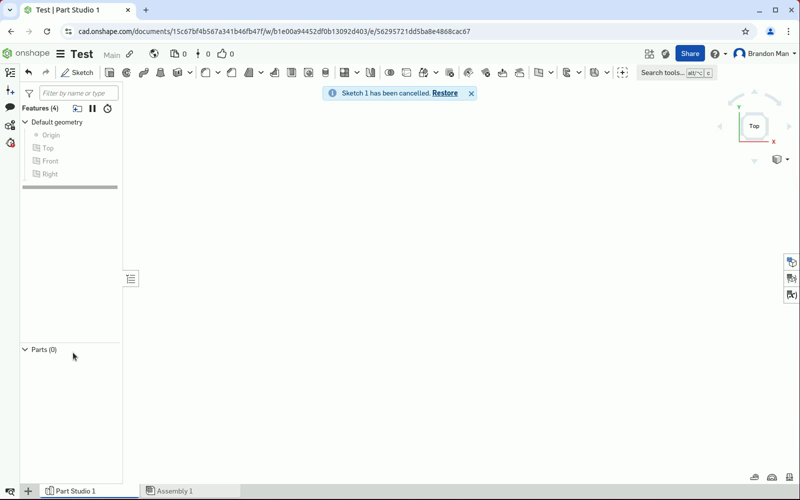
key(up)
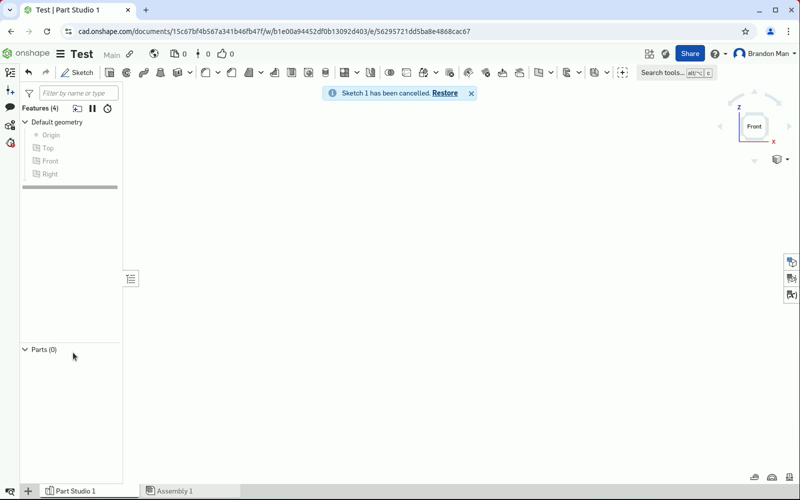
key_up(shift)
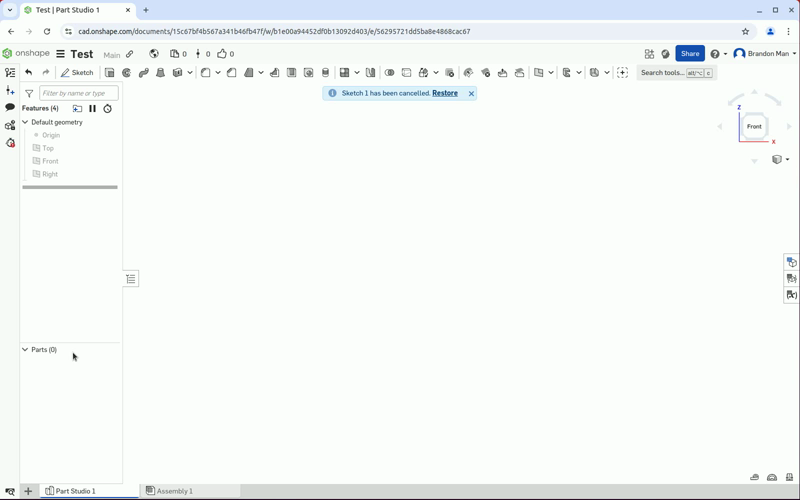
key(space)
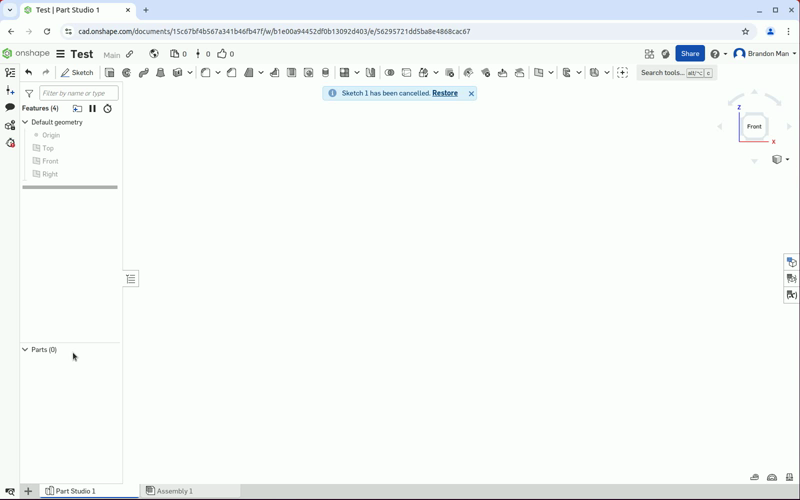
key_down(shift)
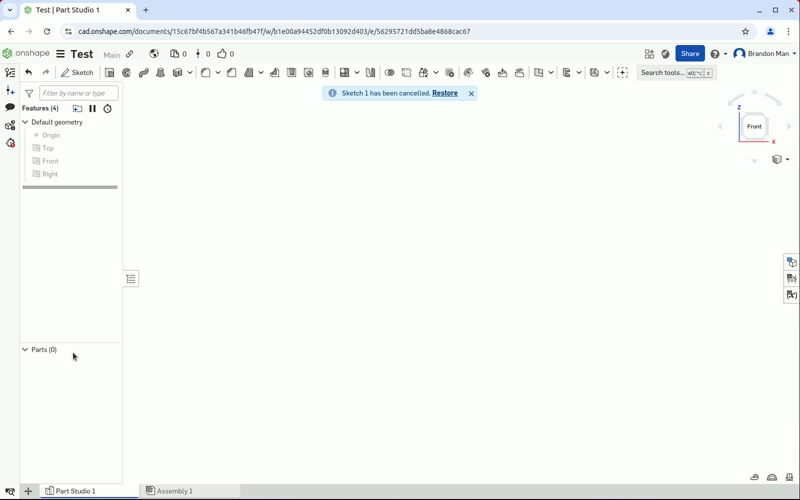
key(left)
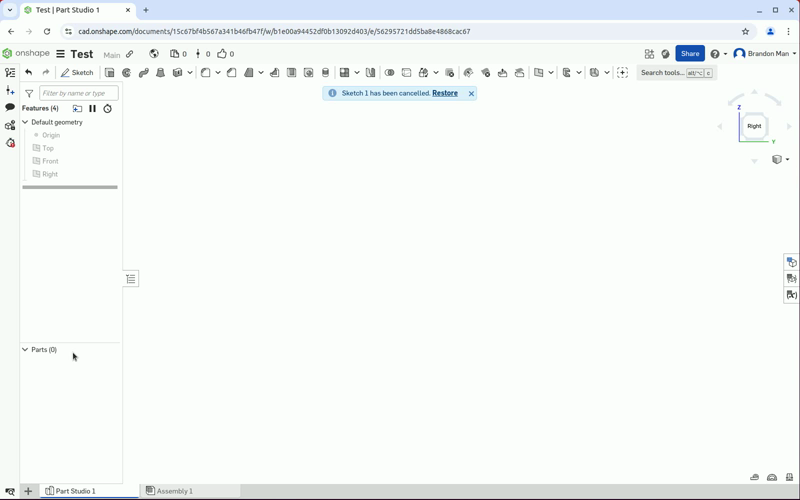
key_up(shift)
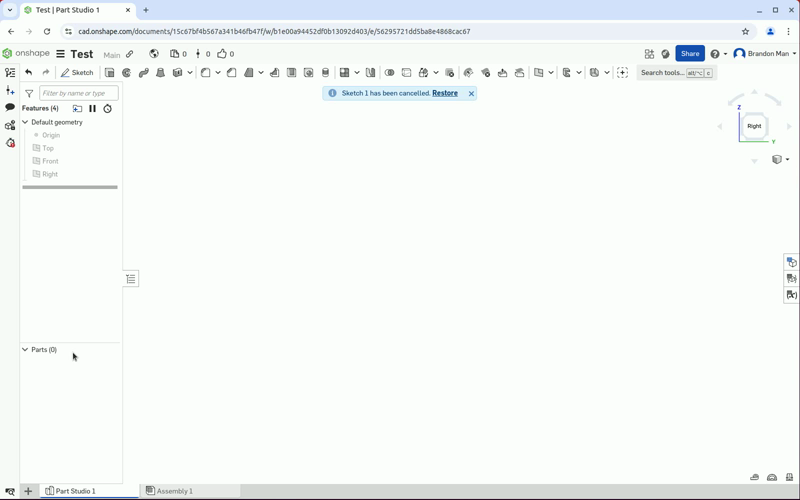
mouse_move(73, 352)
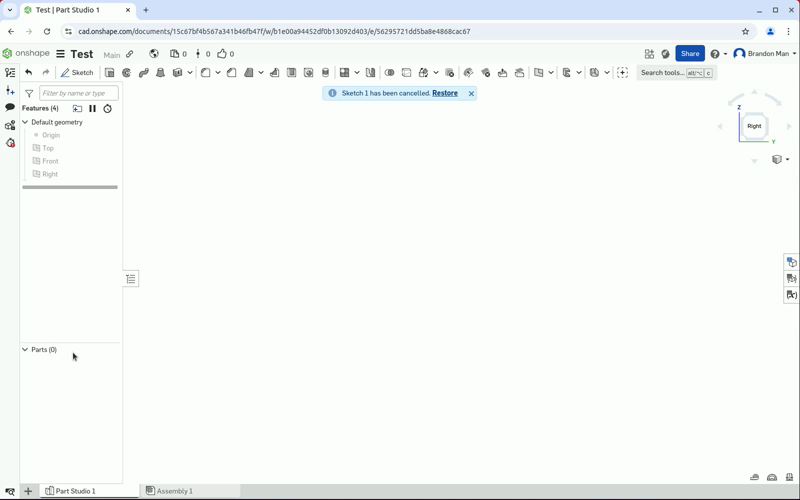
key(shift+y)
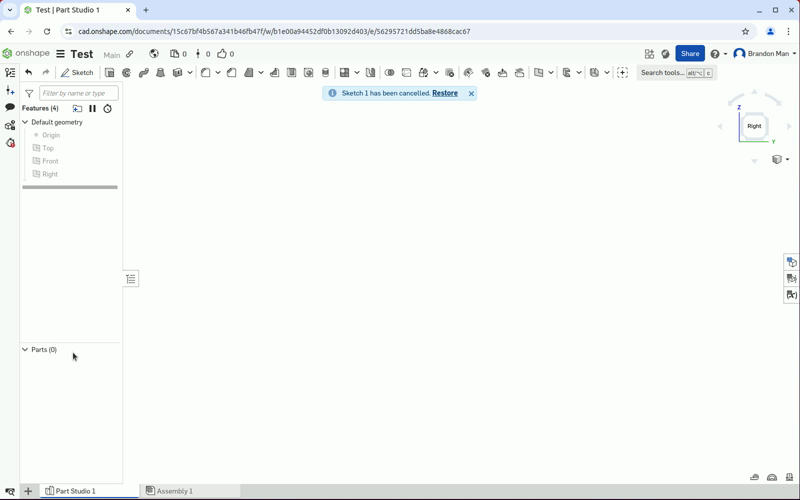
key(shift+s)
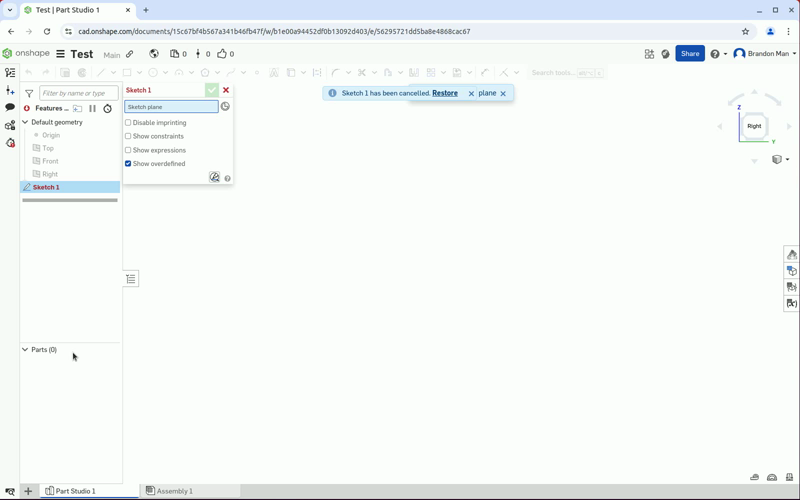
mouse_move(73, 176)
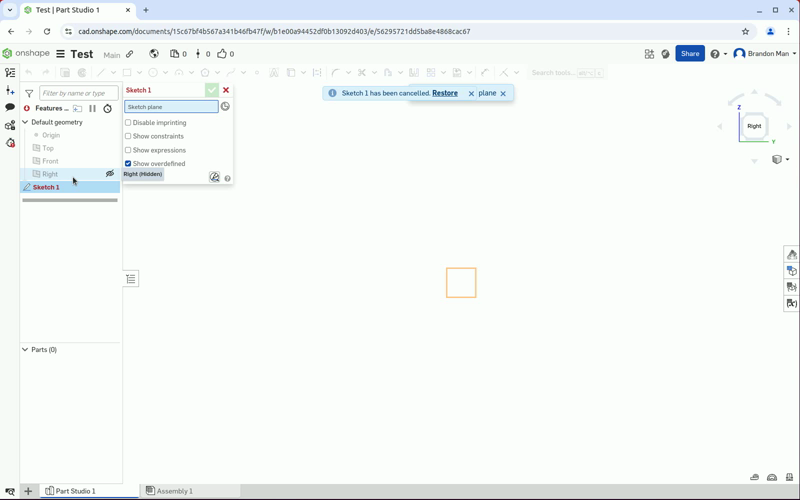
click(73, 176)
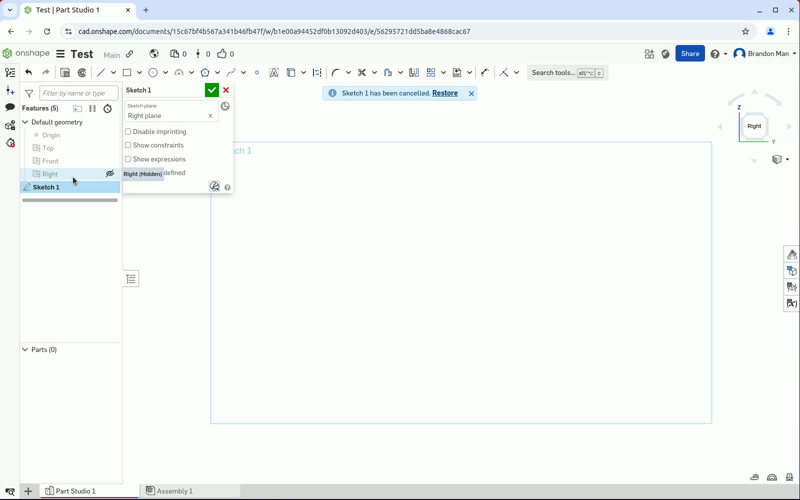
mouse_move(73, 352)
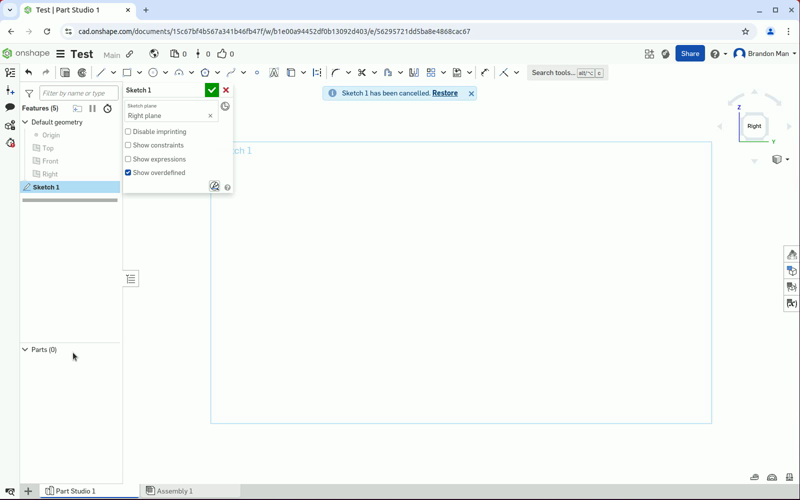
key(y)
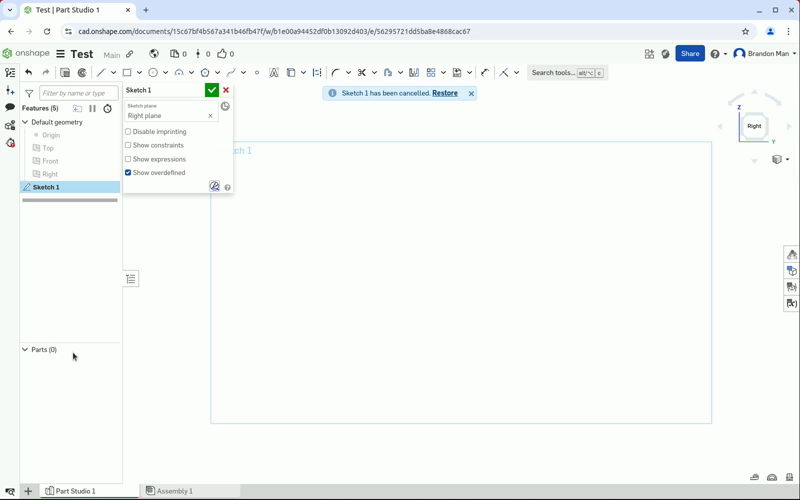
key(l)
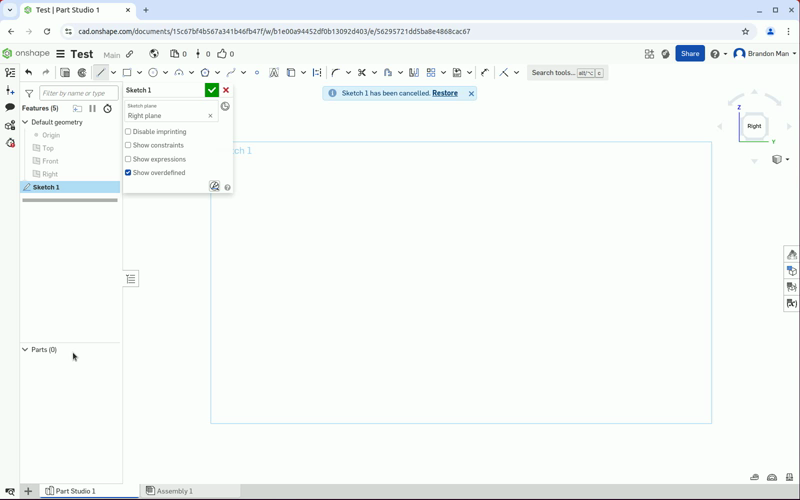
key_down(shift)
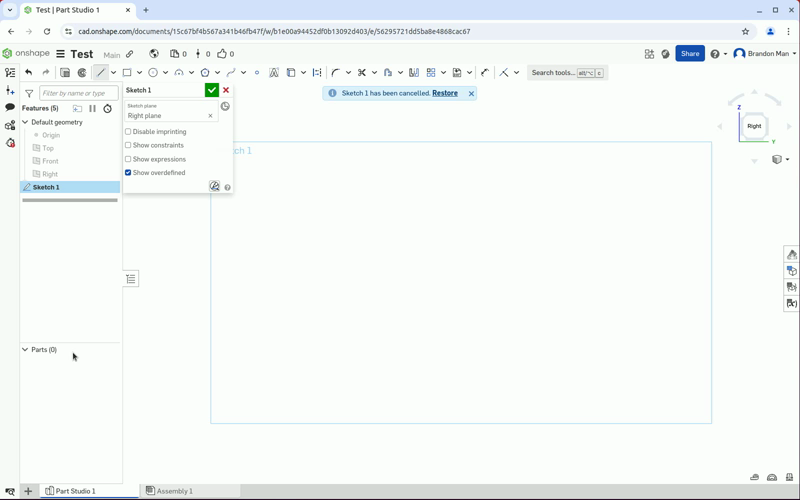
mouse_move(348, 278)
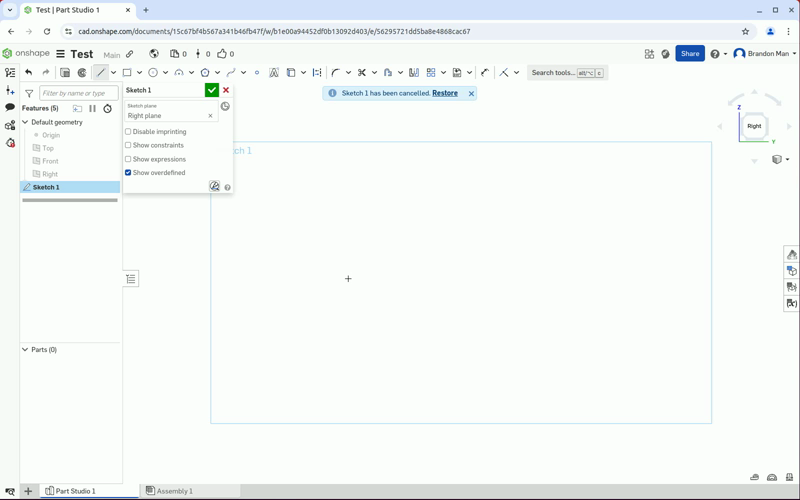
click(348, 278)
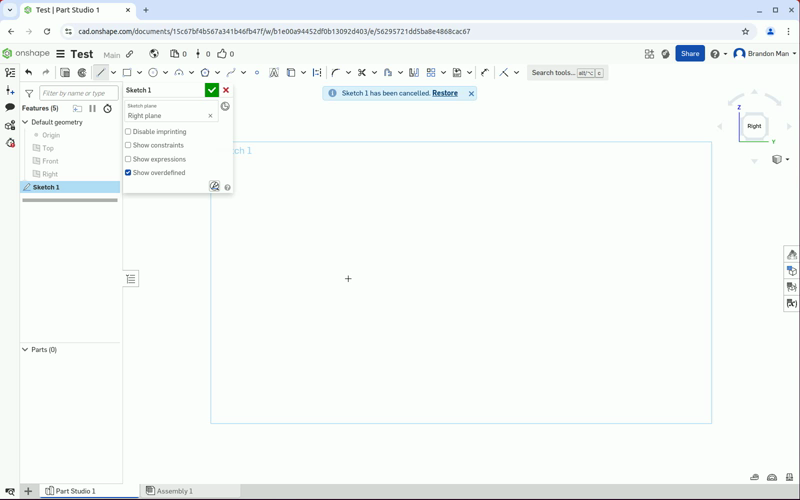
key_up(shift)
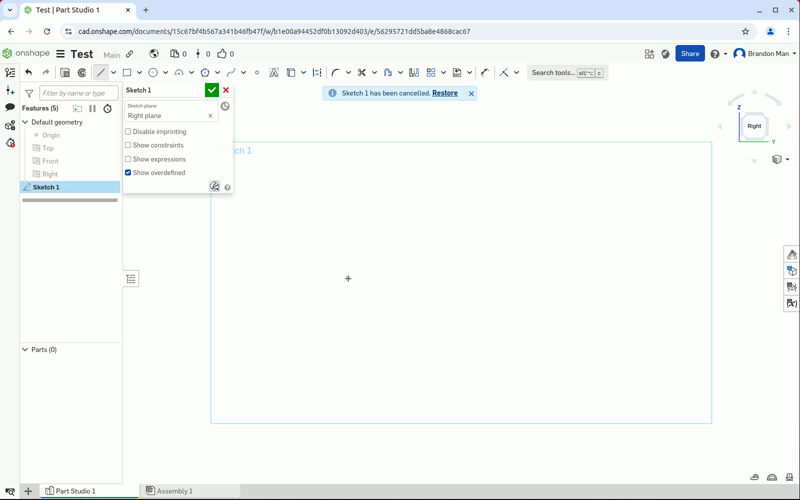
key_down(shift)
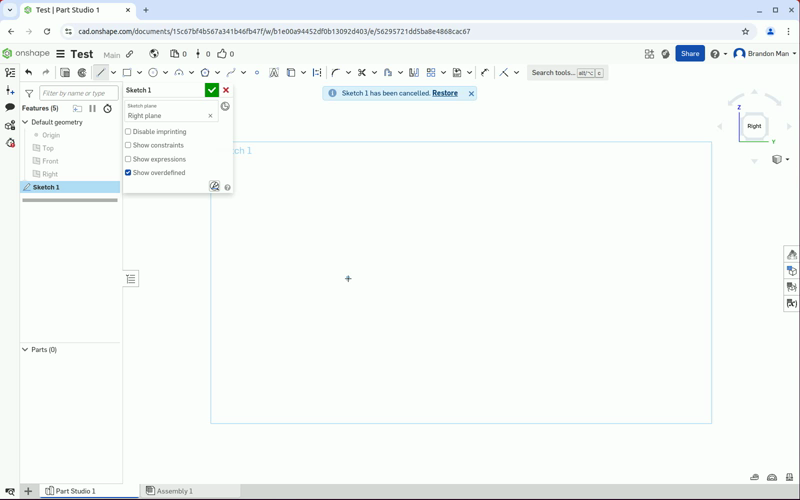
mouse_move(414, 278)
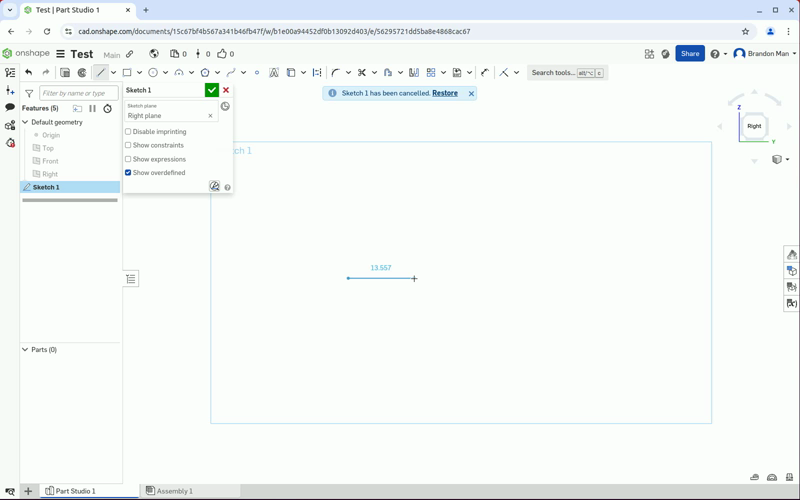
click(414, 278)
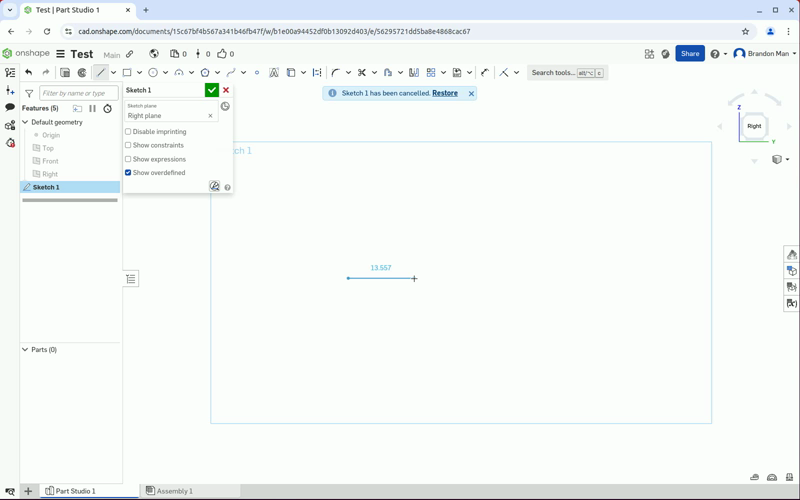
key_up(shift)
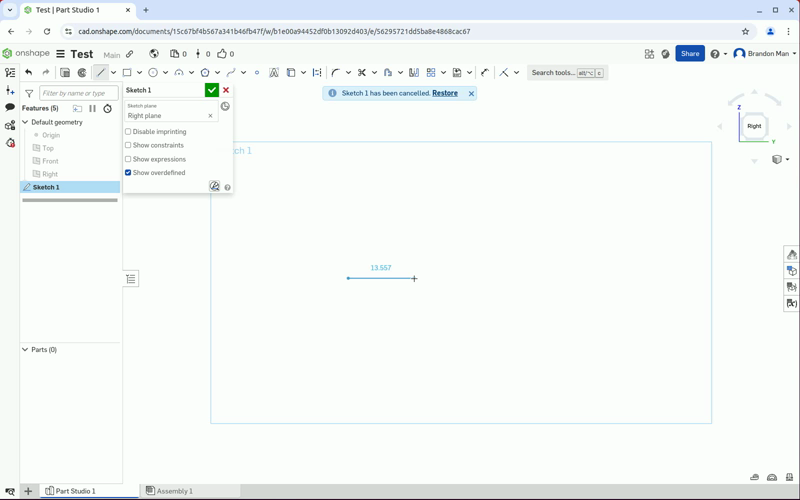
key_down(shift)
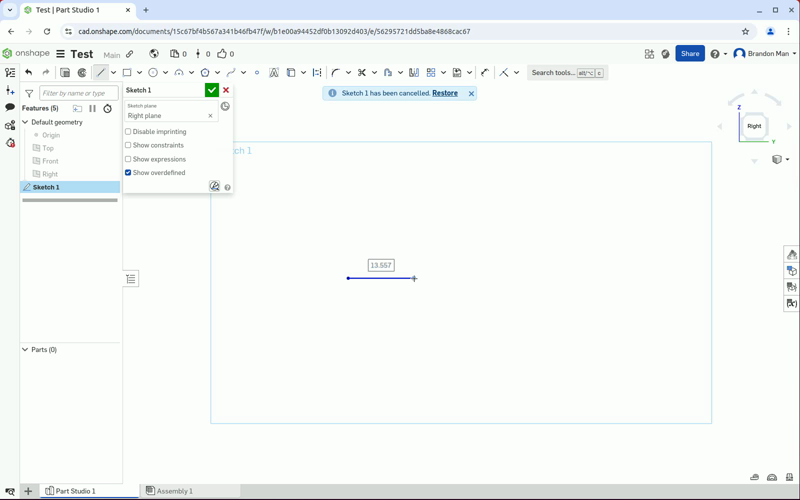
mouse_move(444, 278)
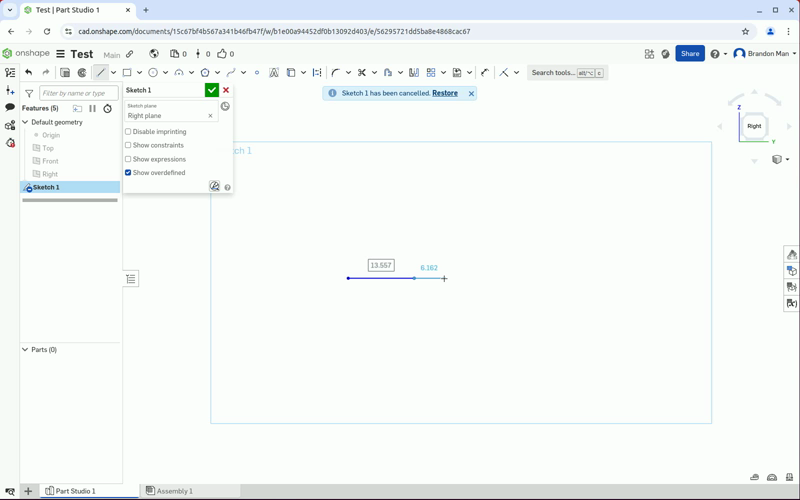
mouse_move(423, 278)
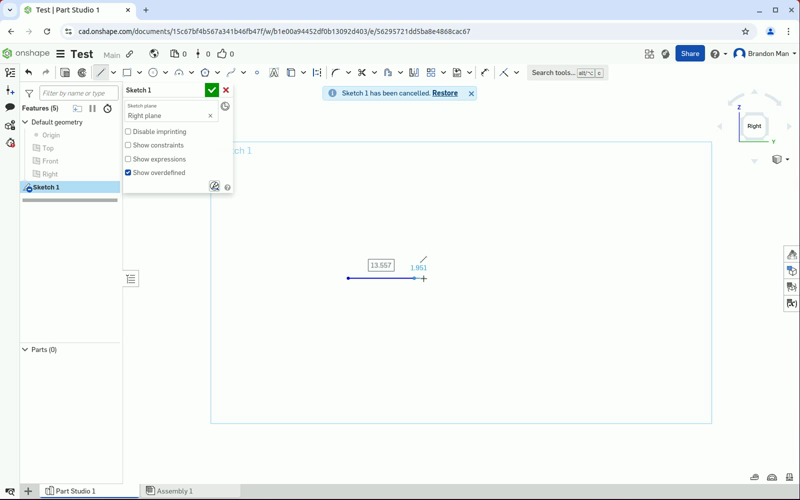
click(423, 278)
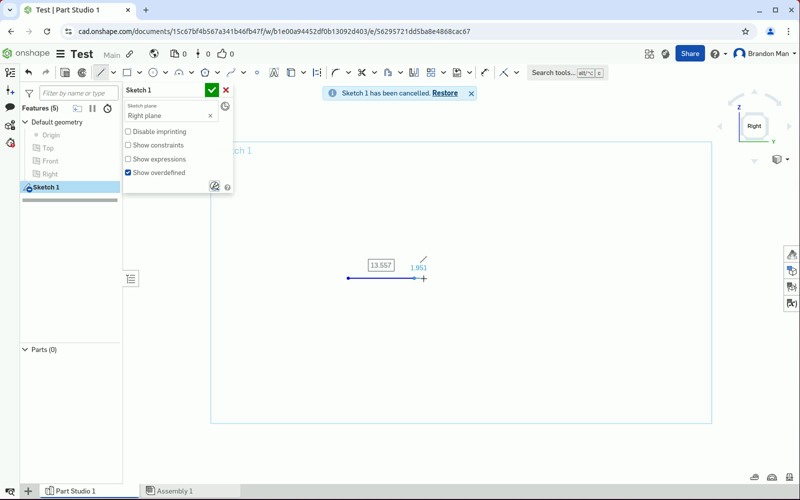
key_up(shift)
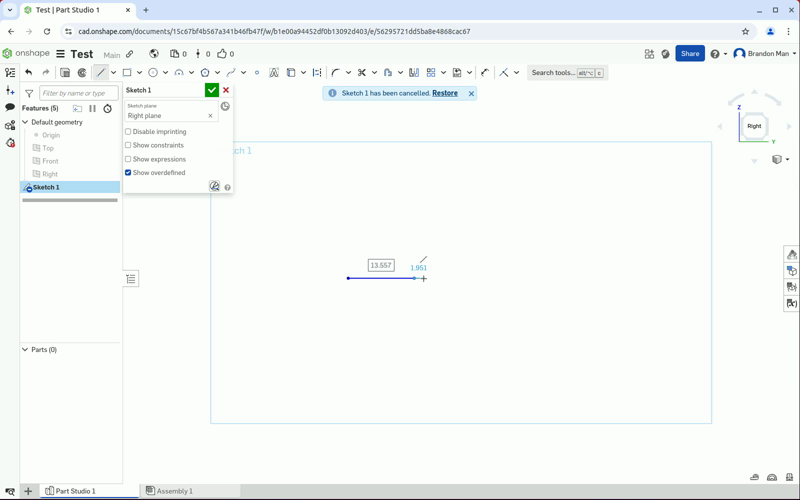
key_down(shift)
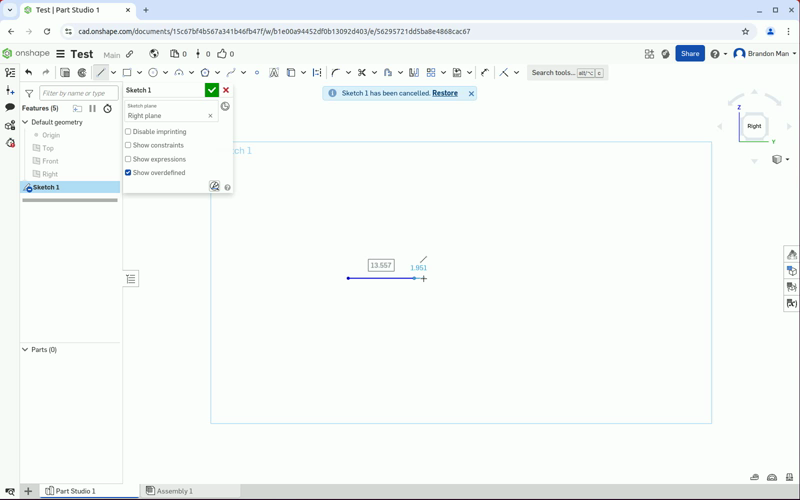
mouse_move(453, 278)
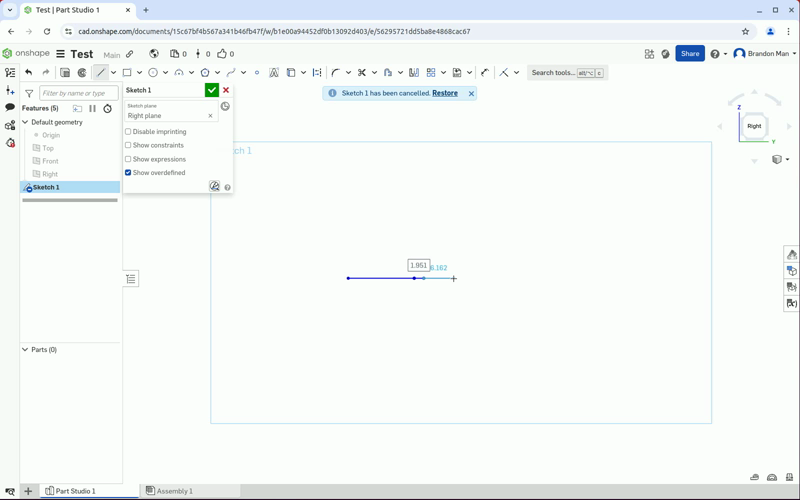
mouse_move(423, 268)
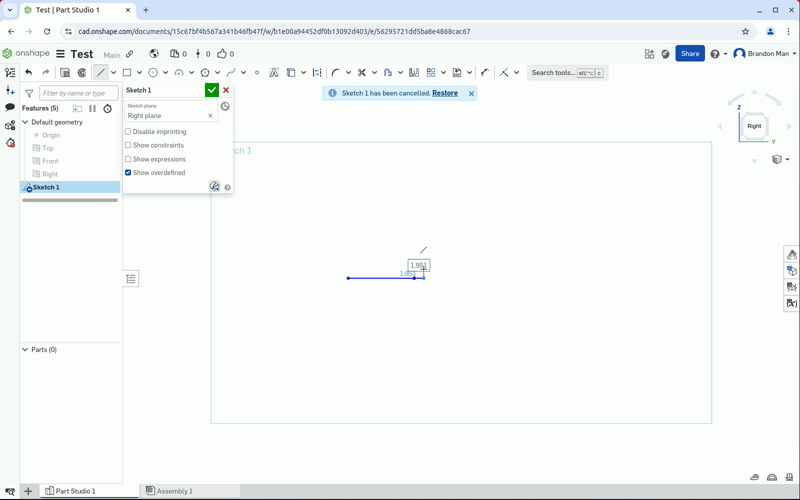
click(423, 268)
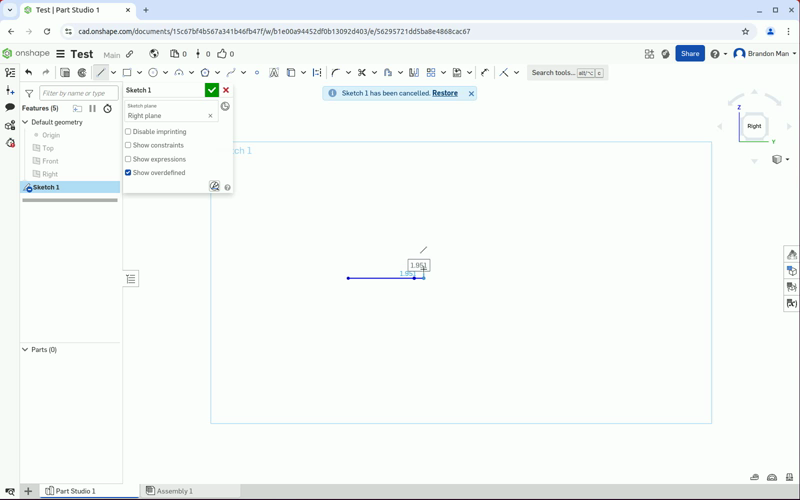
key_up(shift)
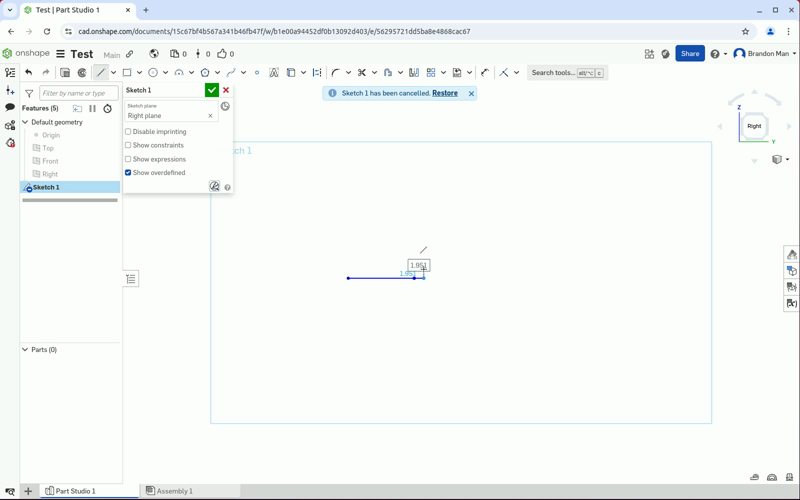
key_down(shift)
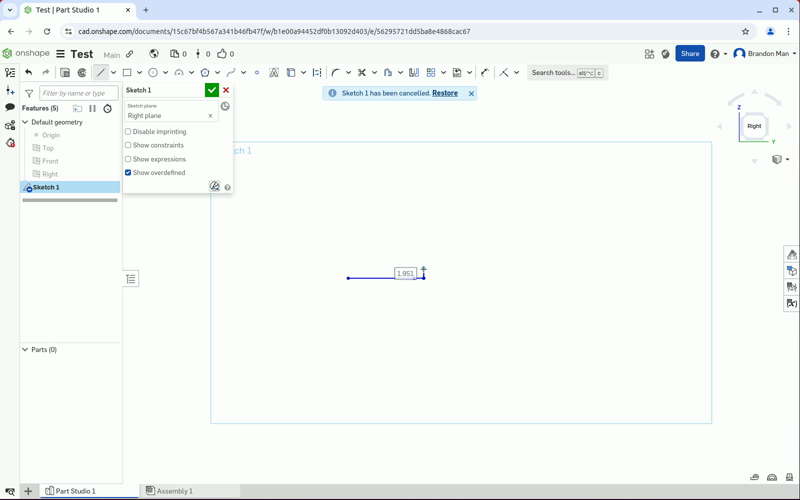
mouse_move(348, 268)
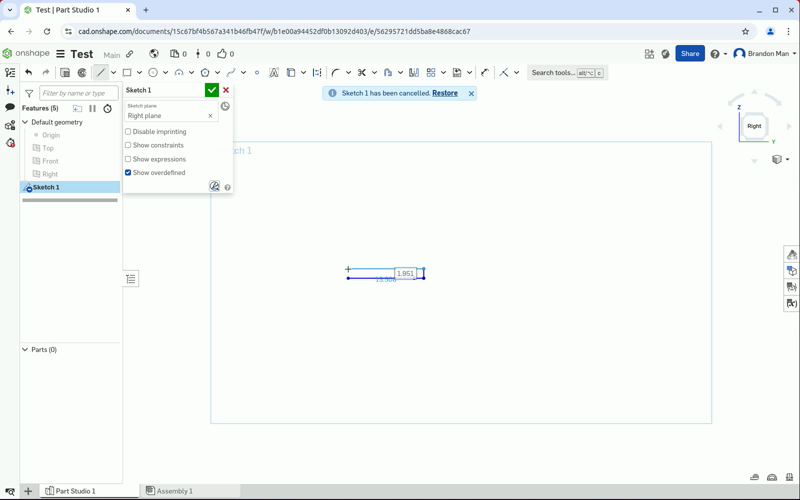
click(348, 268)
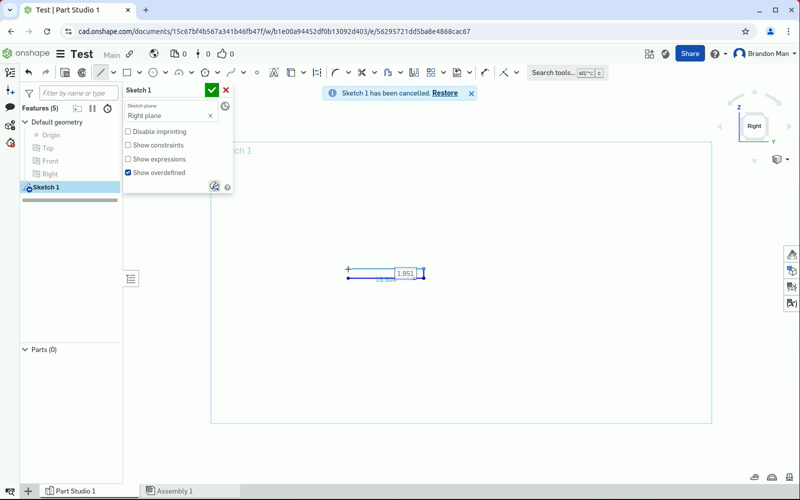
key_up(shift)
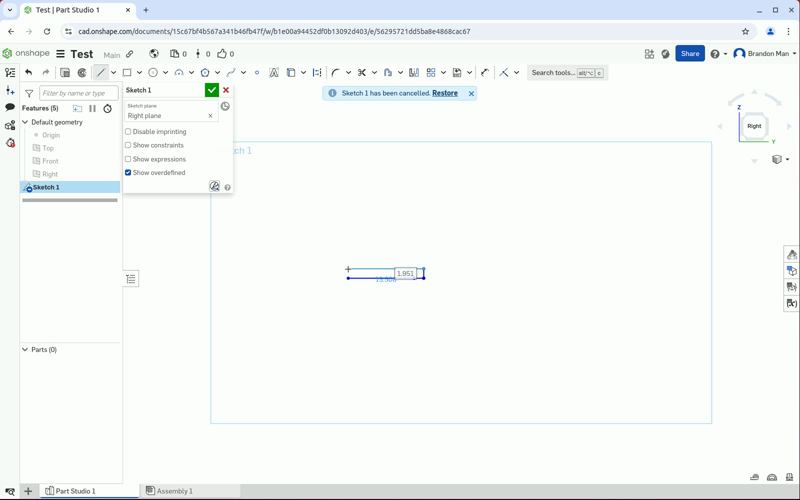
mouse_move(378, 268)
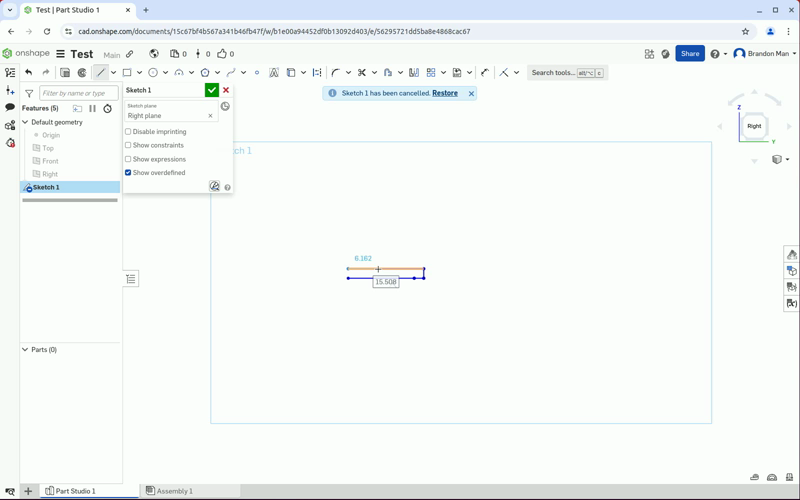
key_down(shift)
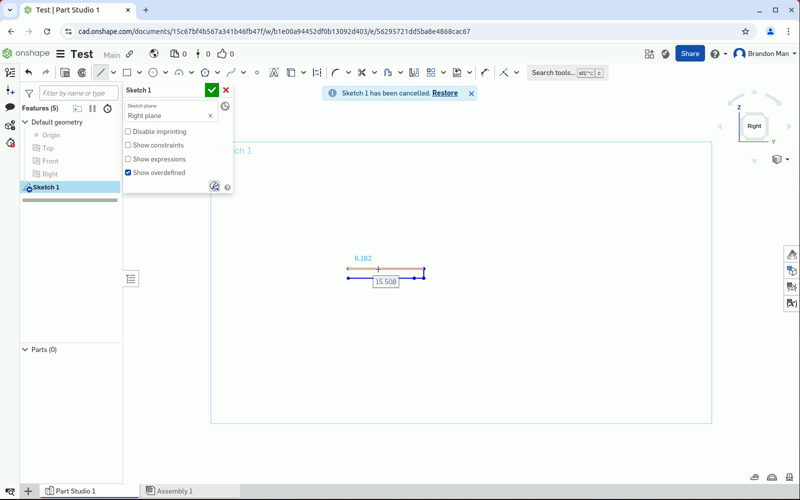
mouse_move(348, 278)
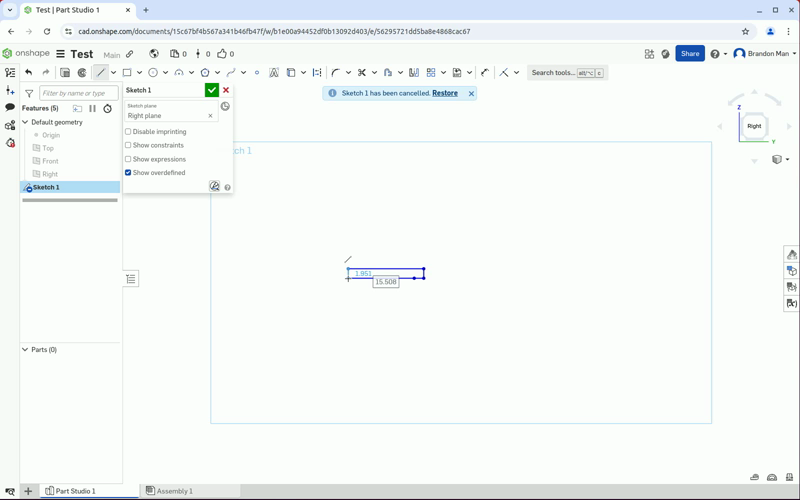
key_up(shift)
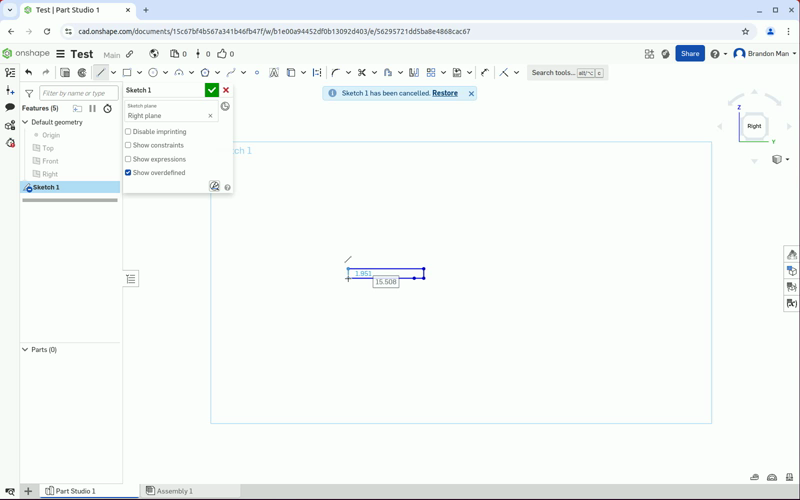
click(348, 278)
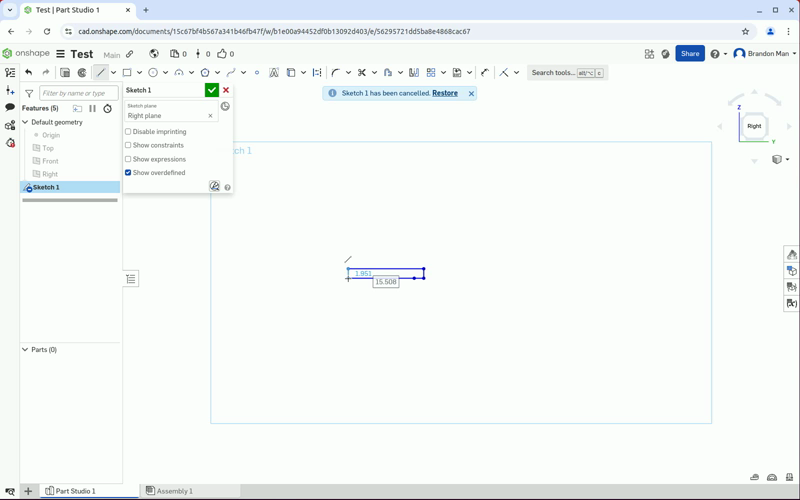
key(esc)
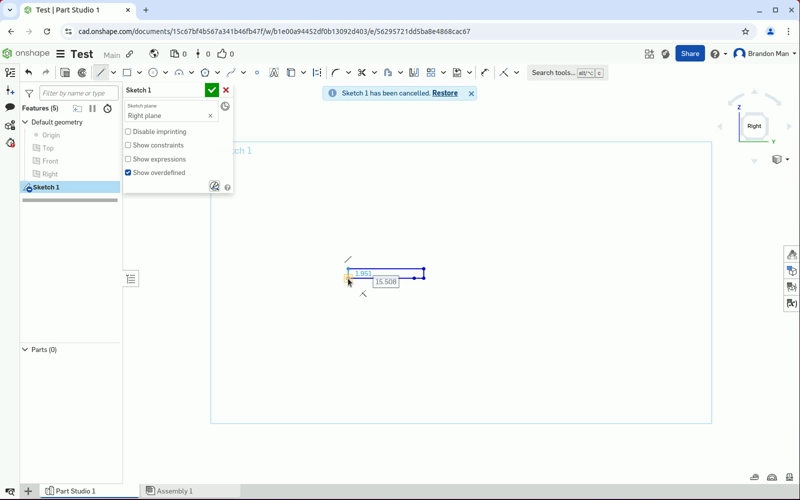
mouse_move(360, 272)
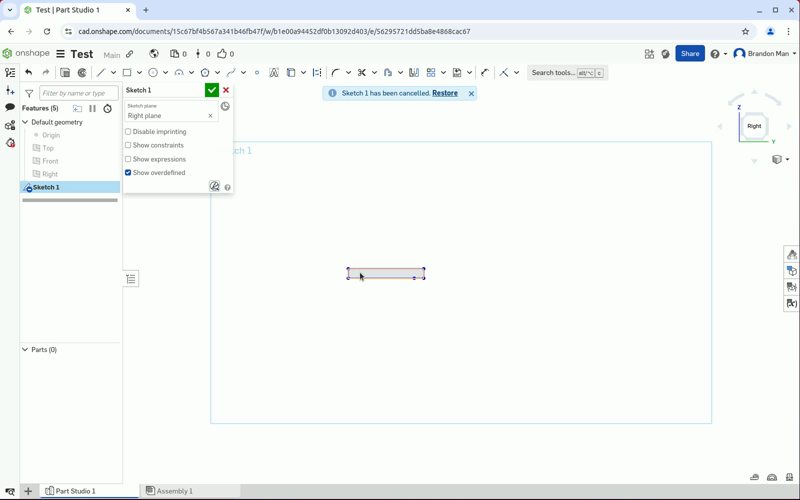
scroll(6)
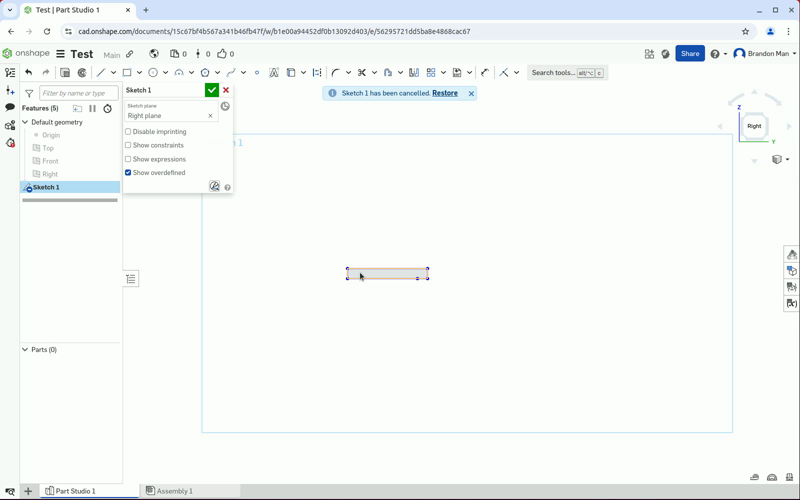
scroll(6)
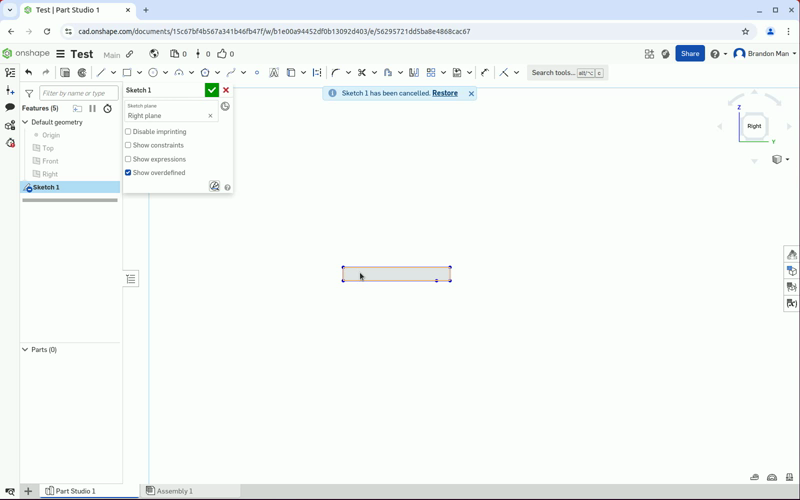
scroll(6)
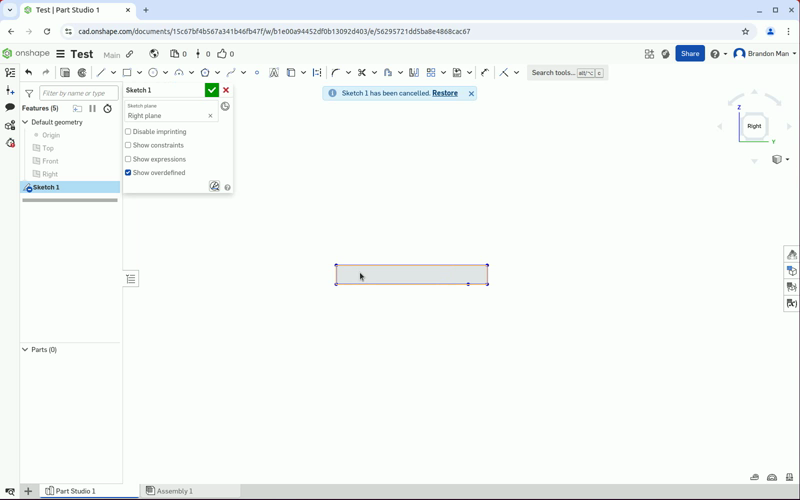
scroll(6)
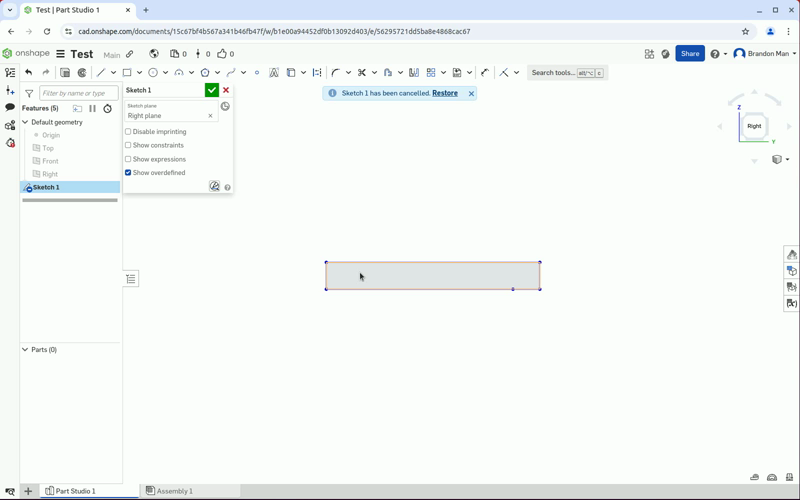
scroll(6)
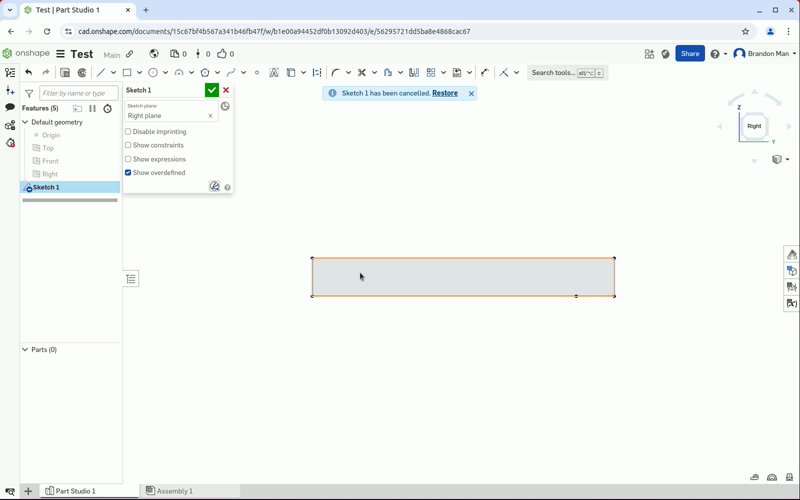
scroll(6)
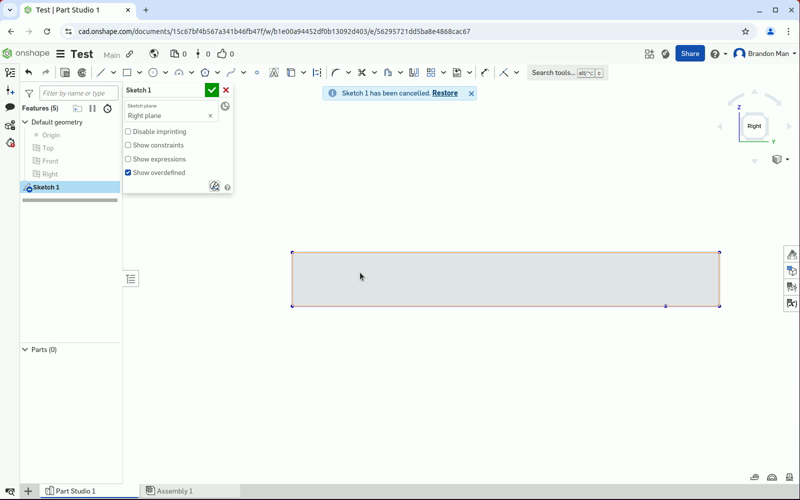
scroll(6)
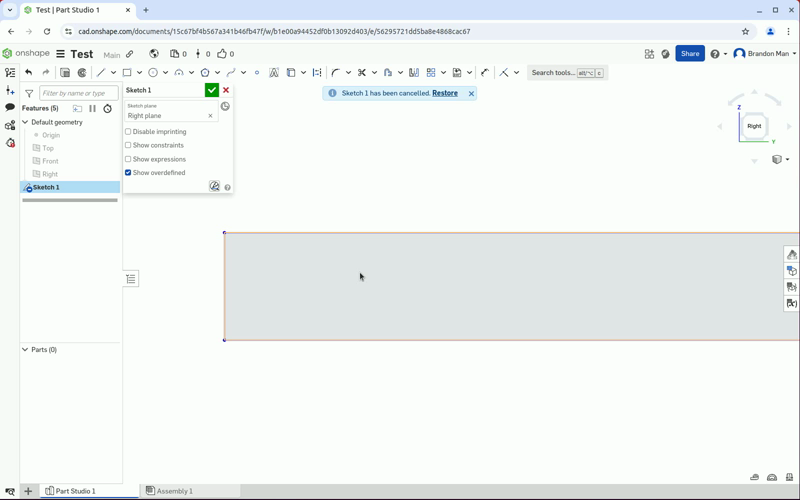
click(360, 272)
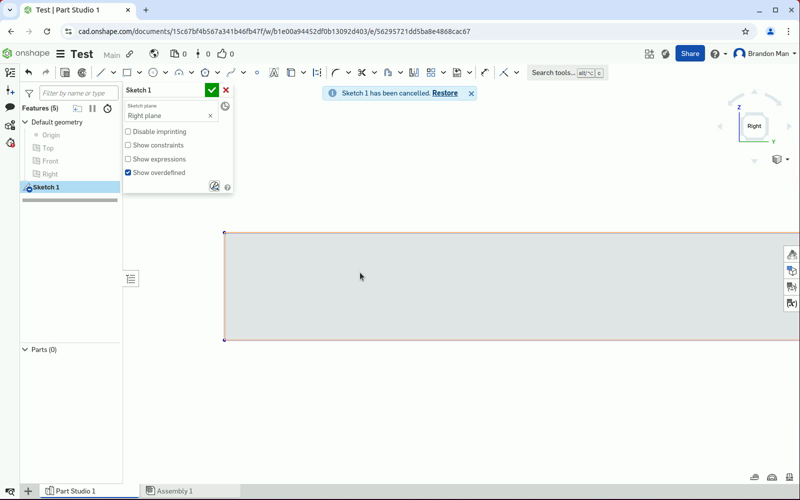
scroll(-6)
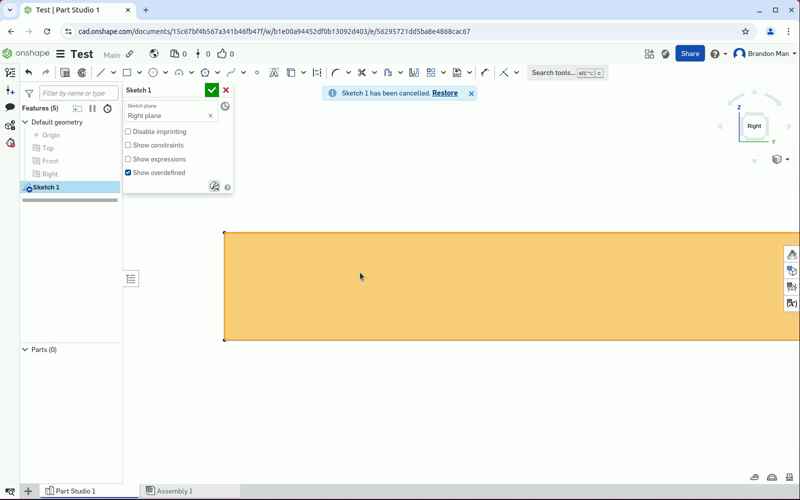
scroll(-6)
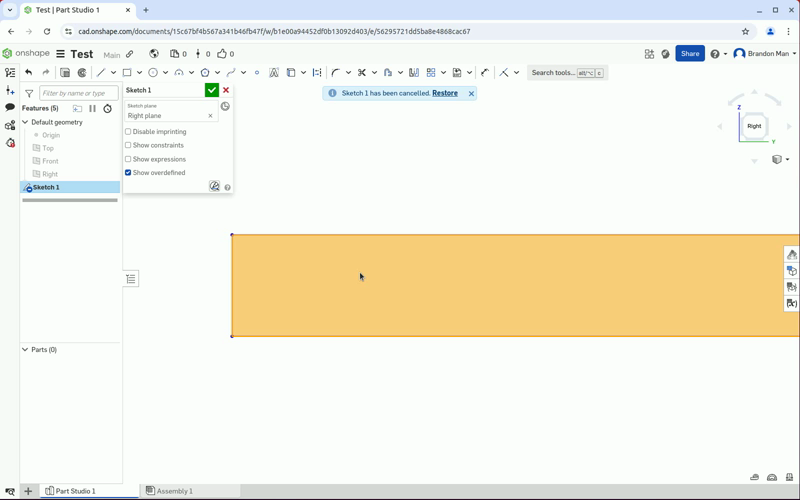
scroll(-6)
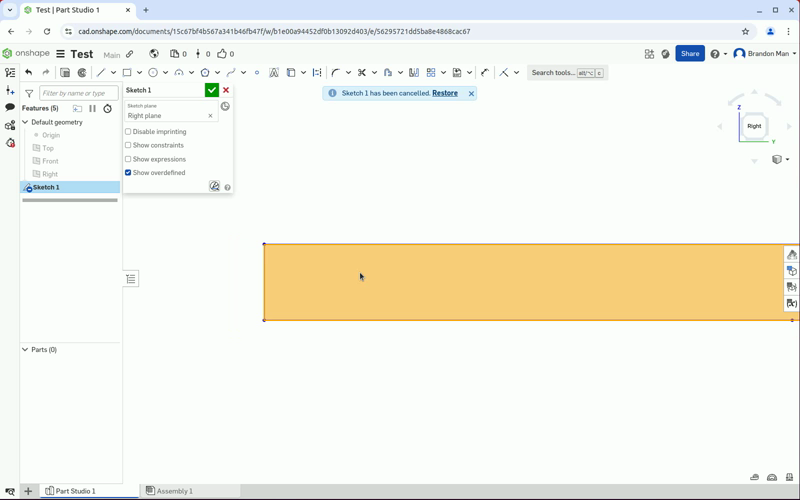
scroll(-6)
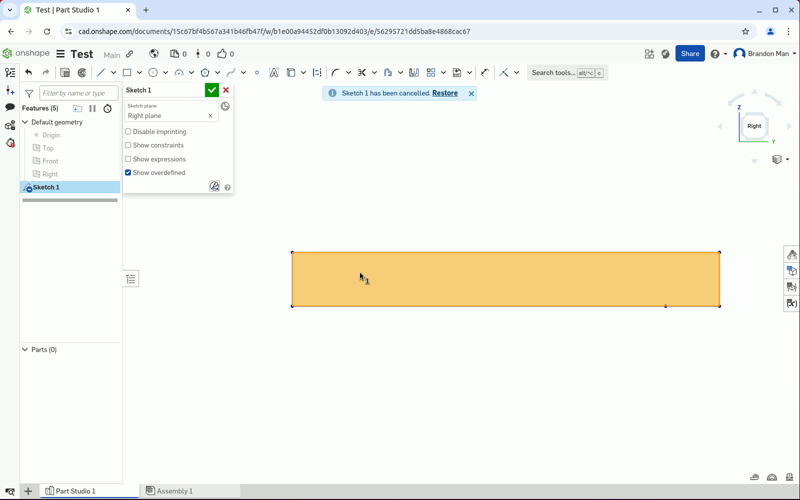
scroll(-6)
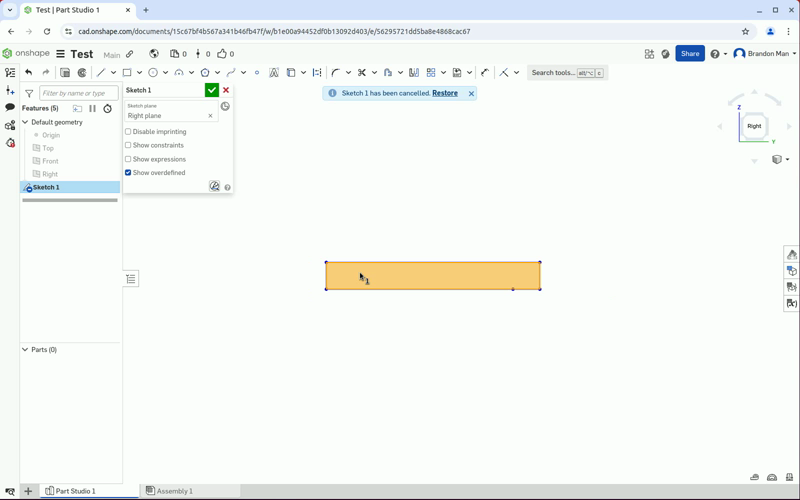
scroll(-6)
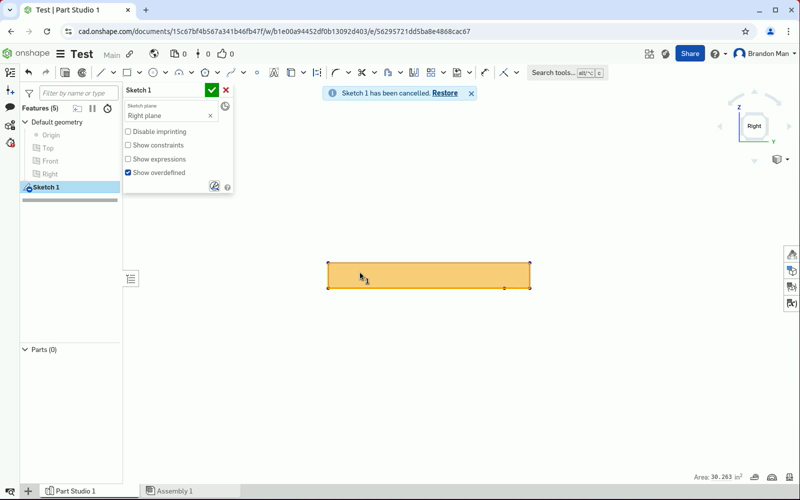
scroll(-6)
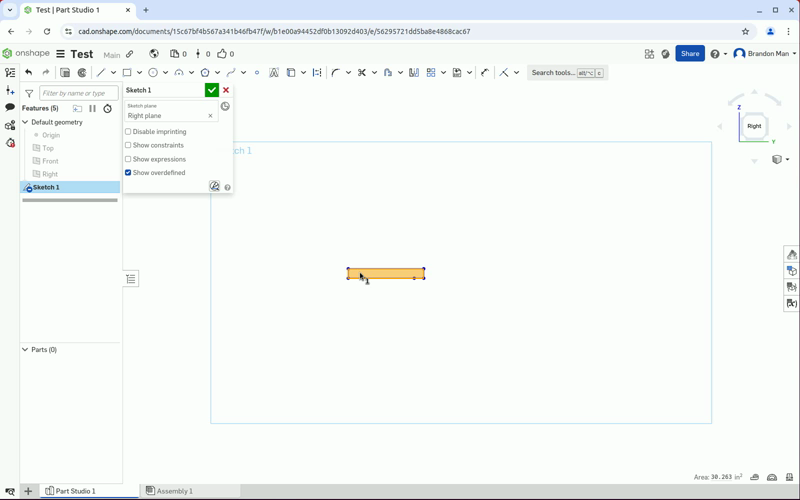
mouse_move(73, 352)
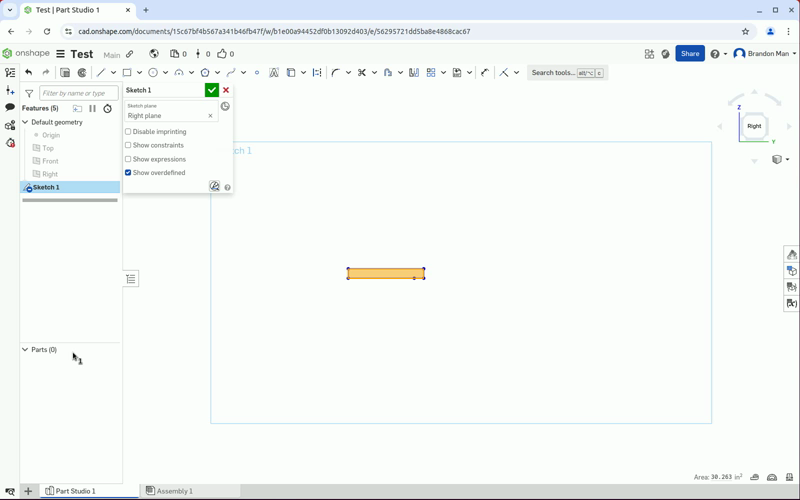
key(shift+y)
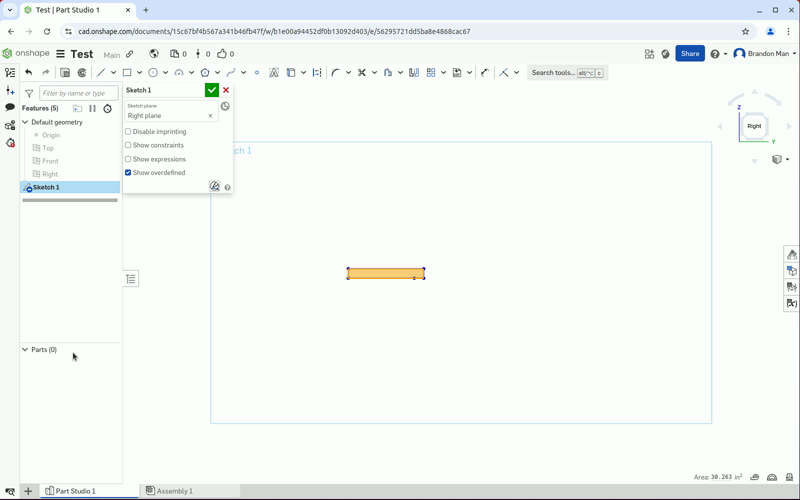
key(shift+e)
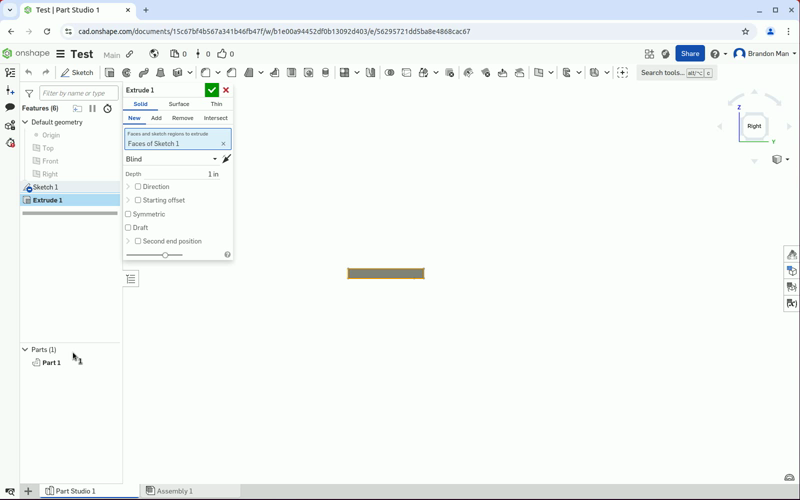
mouse_move(143, 106)
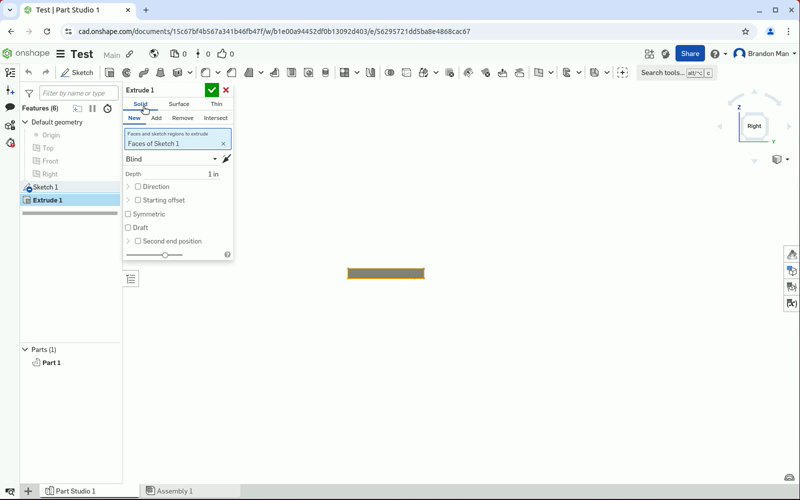
click(143, 106)
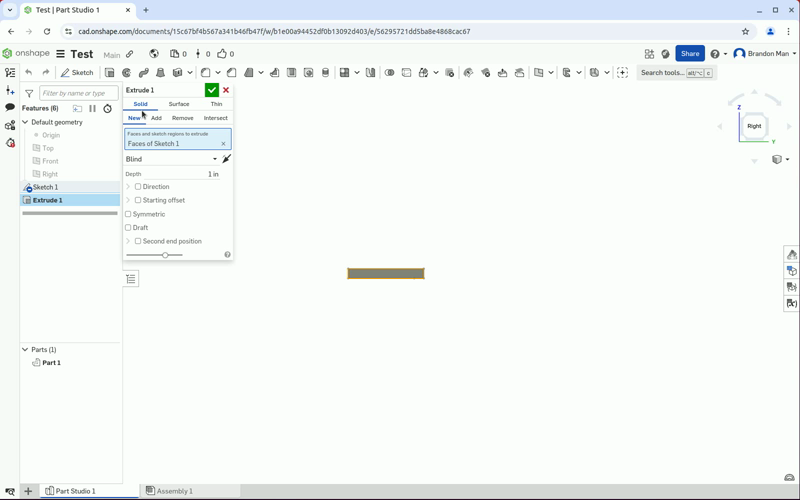
mouse_move(137, 120)
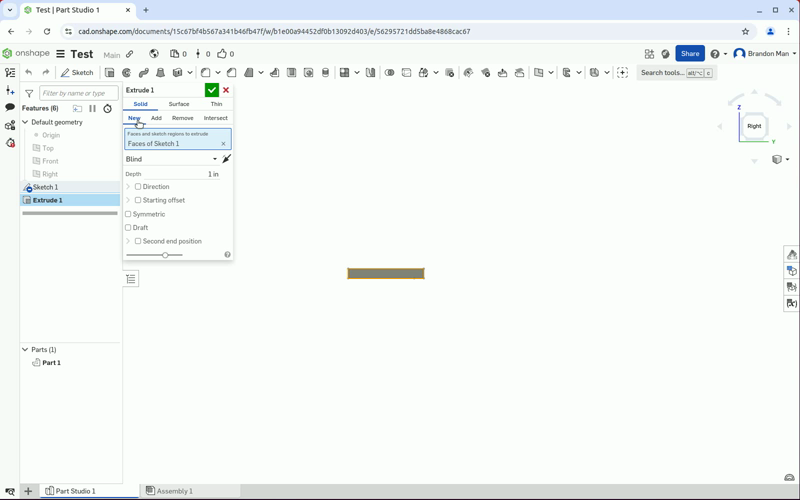
click(137, 120)
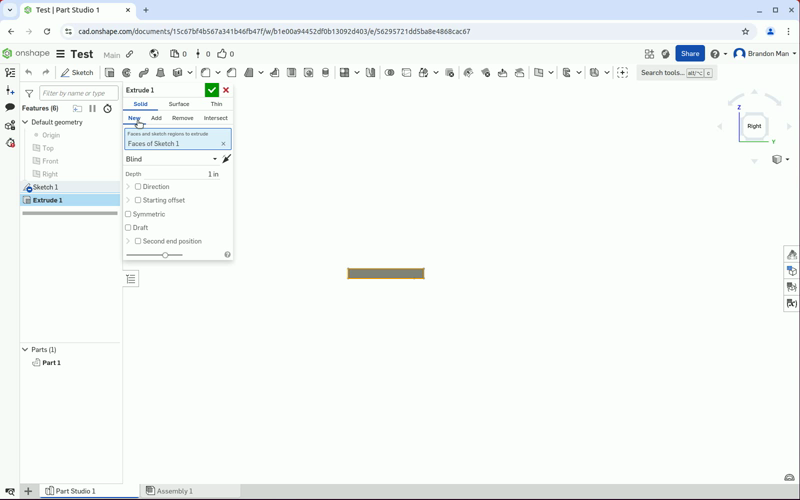
key(tab, 4)
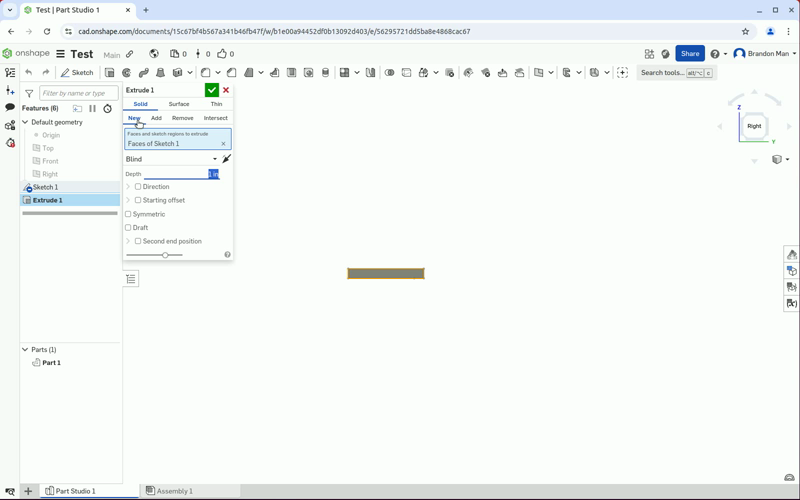
text(13.962)
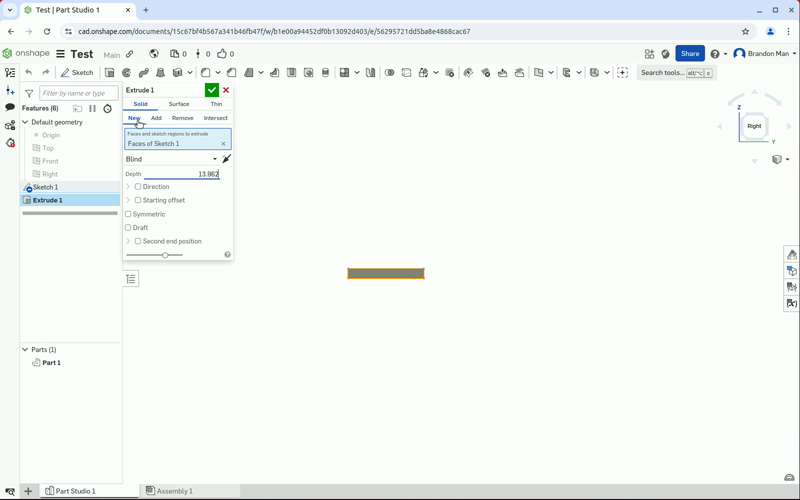
key(tab, 3)
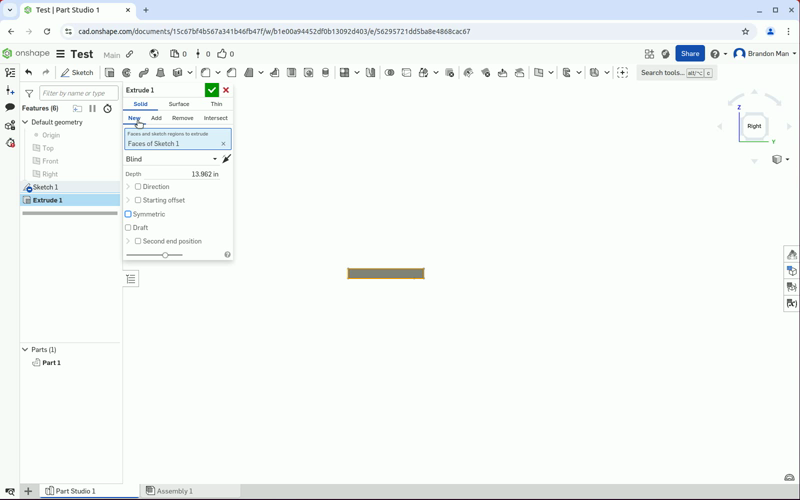
key(space)
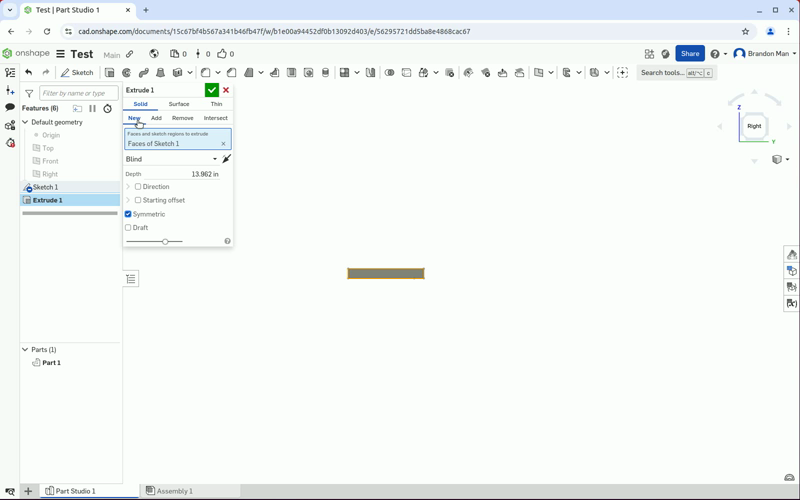
key(enter)
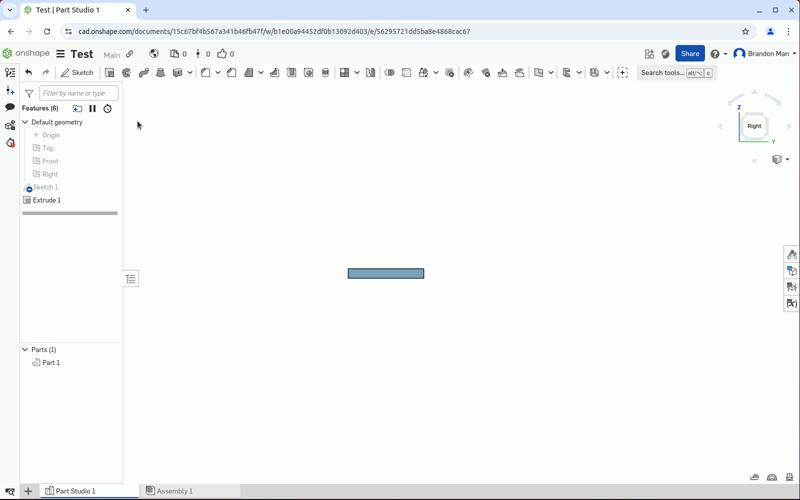
key(shift+h)
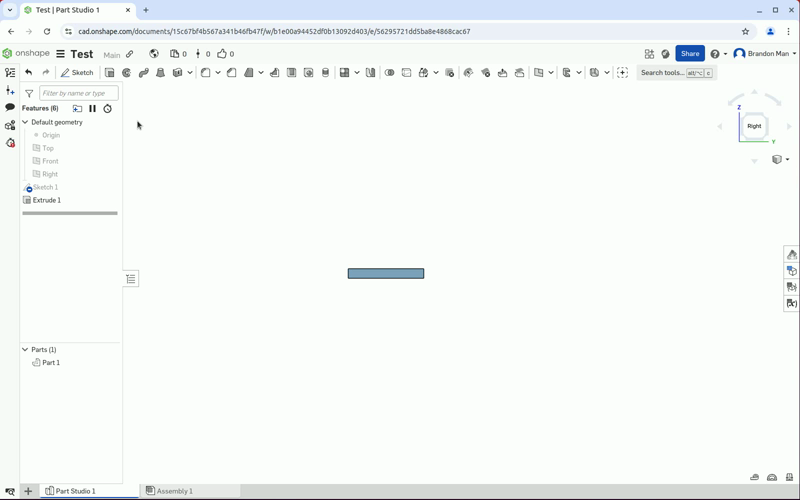
key(shift+h)
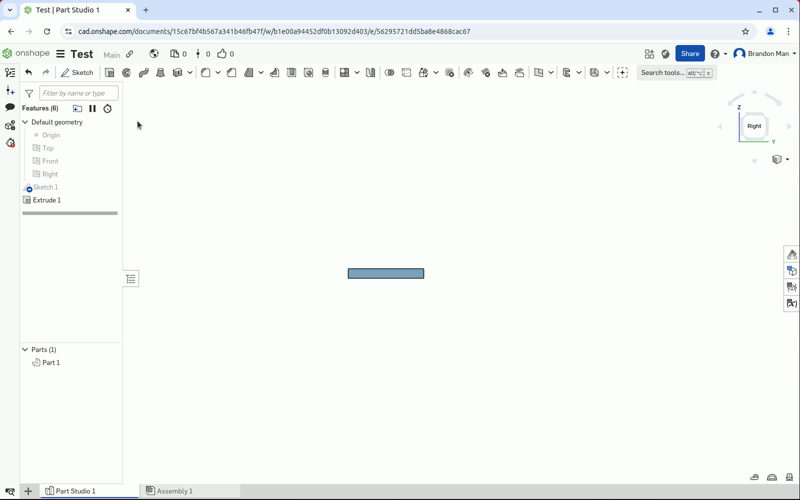
mouse_move(73, 189)
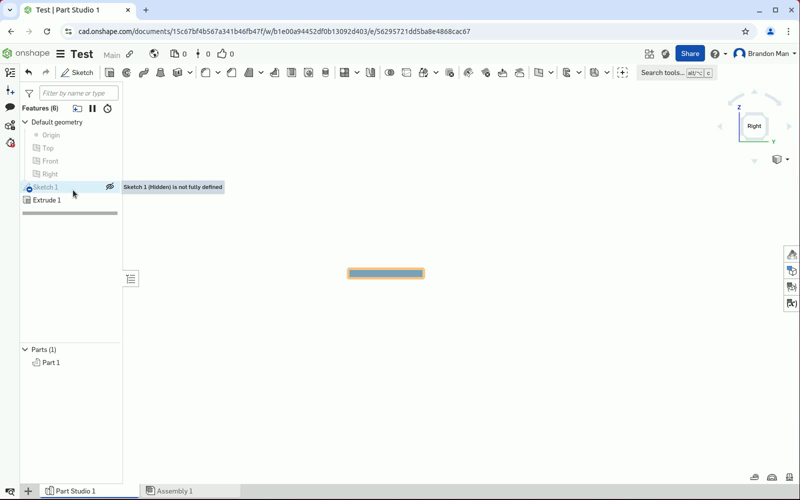
click(73, 189)
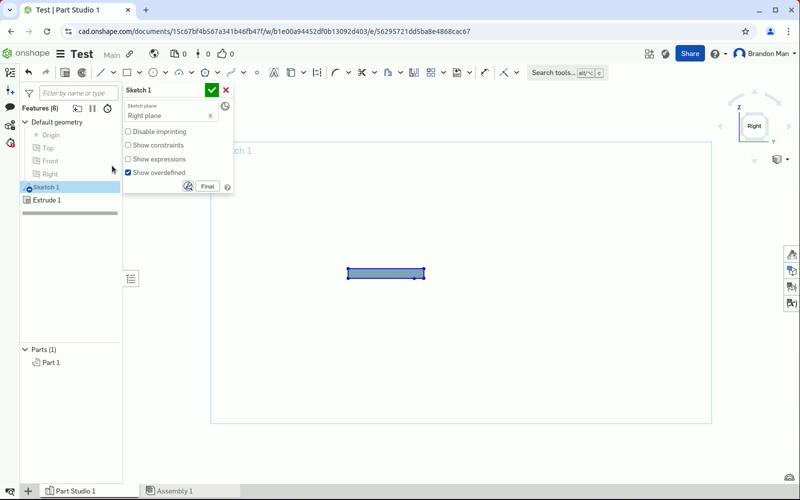
mouse_move(229, 92)
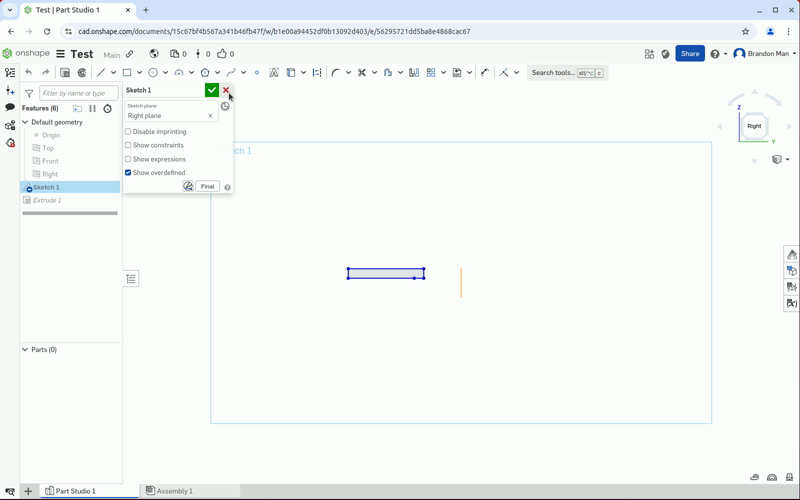
click(229, 92)
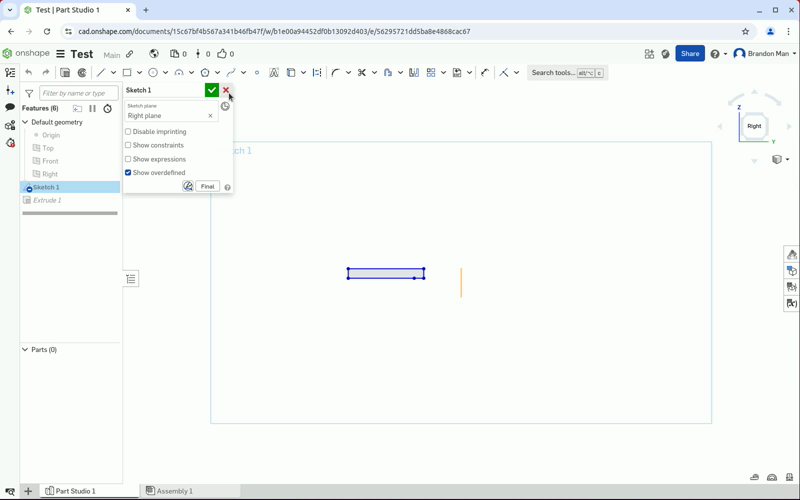
key(shift+s)
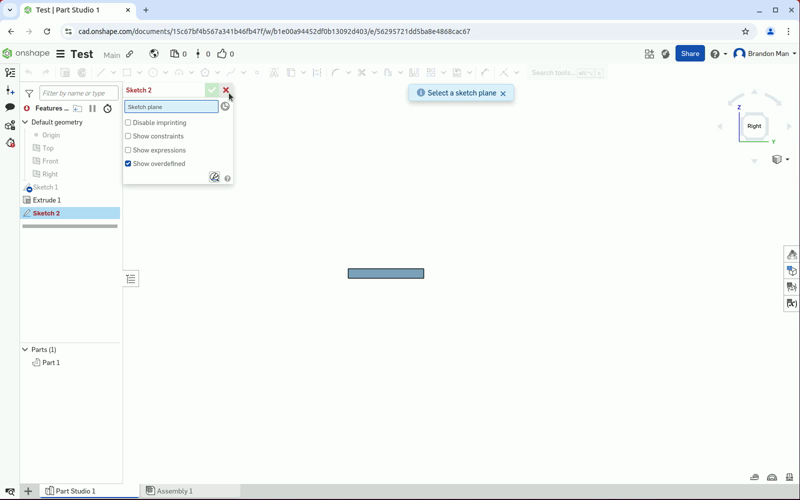
mouse_move(73, 176)
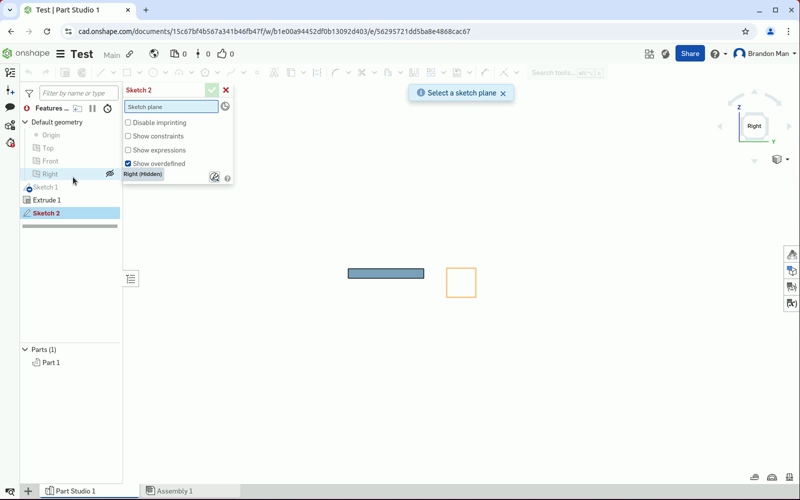
click(73, 176)
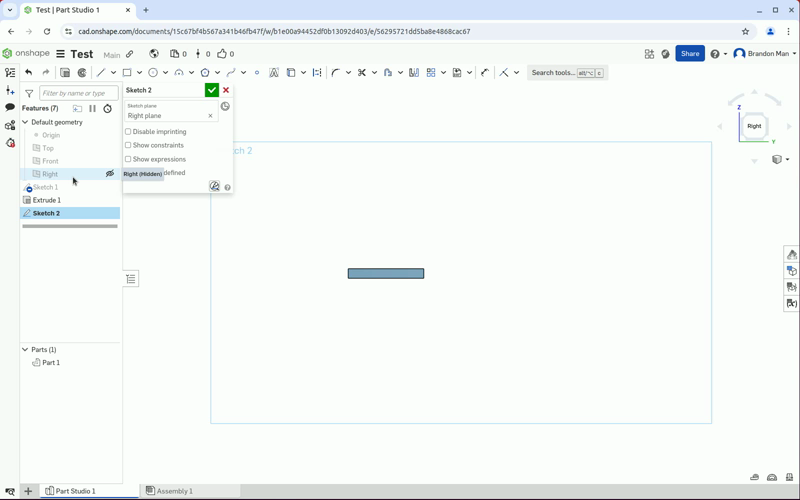
mouse_move(73, 352)
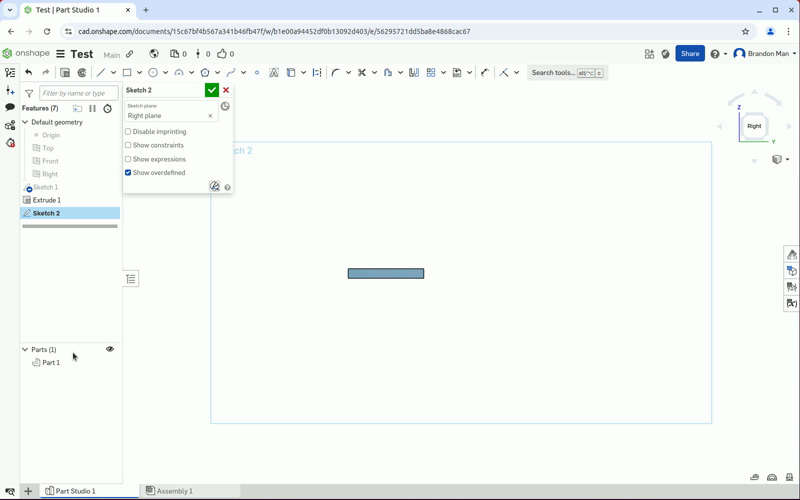
key(y)
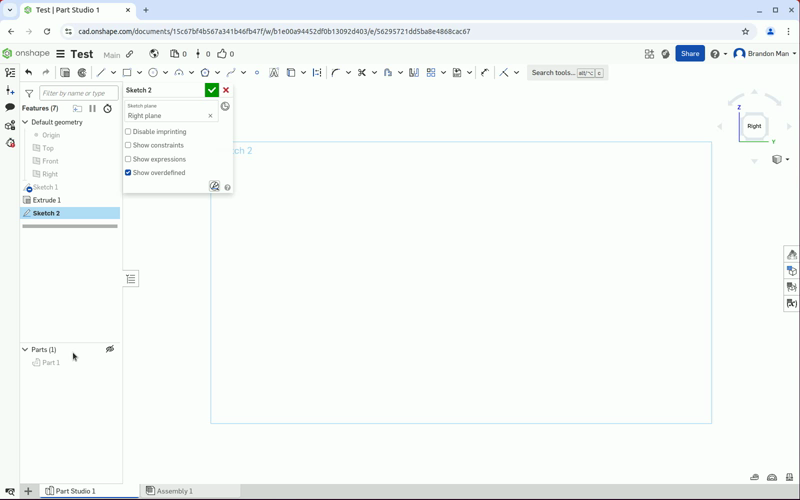
key(l)
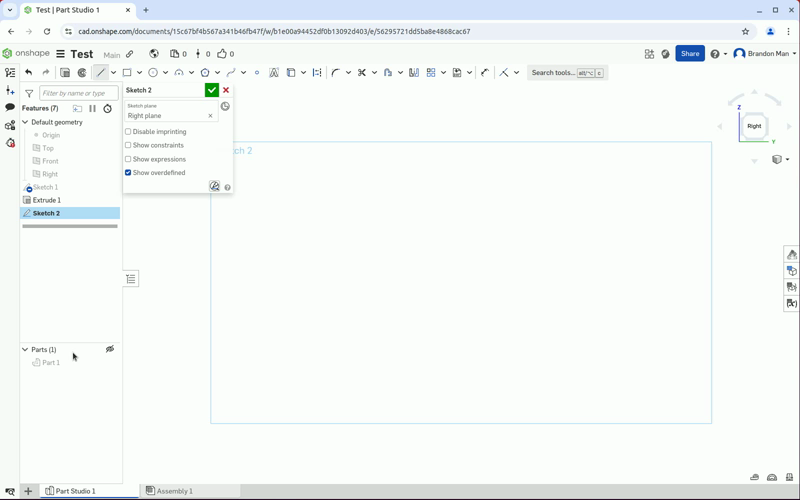
key_down(shift)
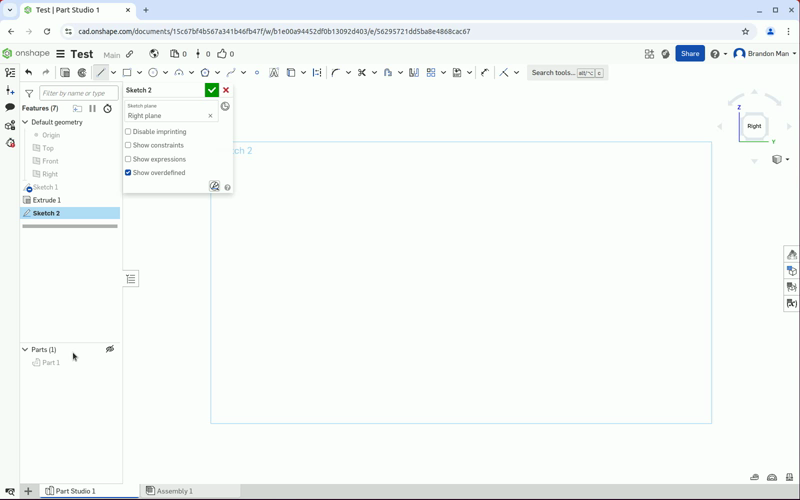
mouse_move(489, 278)
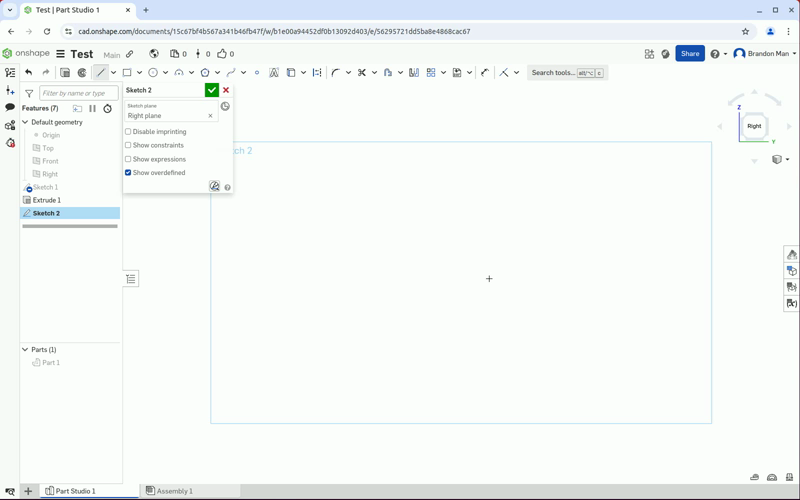
click(489, 278)
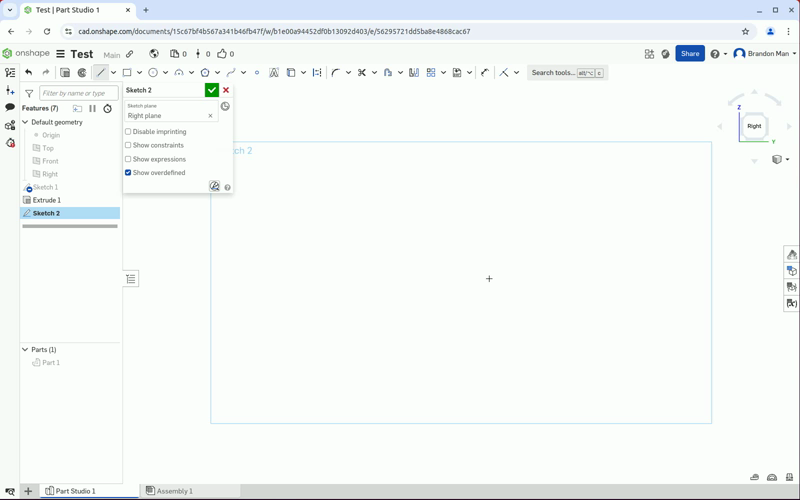
key_up(shift)
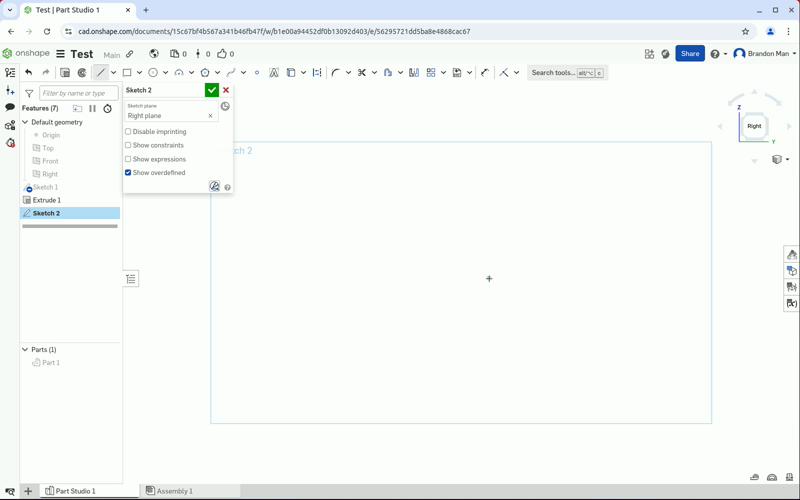
key_down(shift)
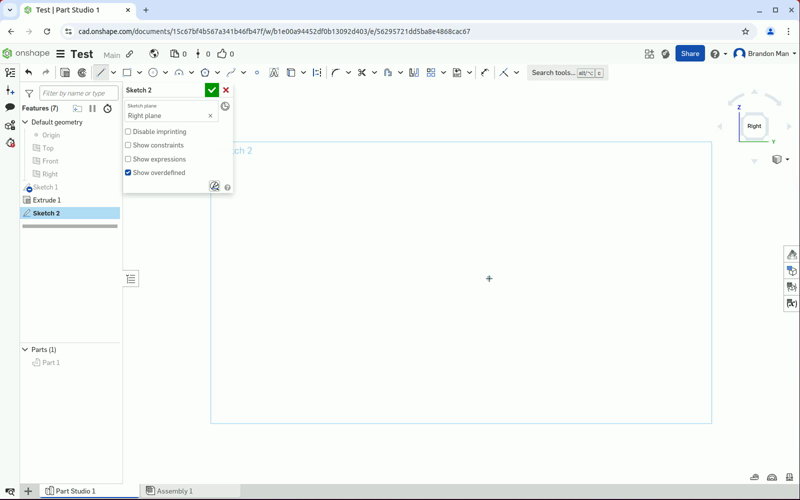
mouse_move(519, 278)
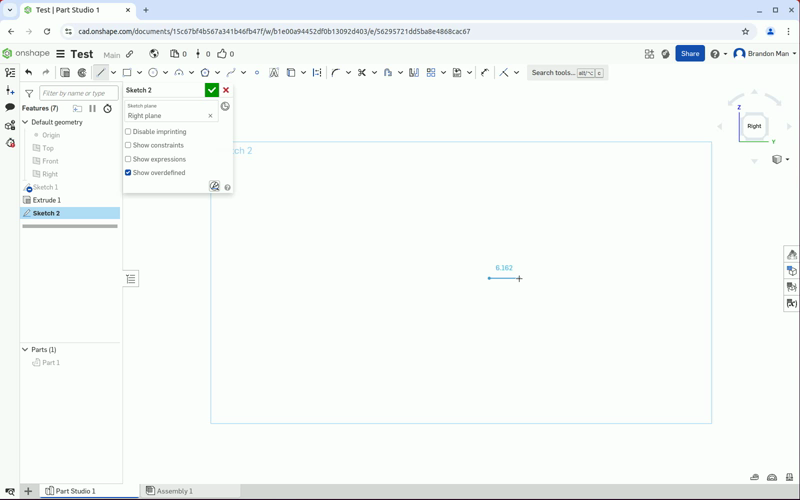
mouse_move(499, 278)
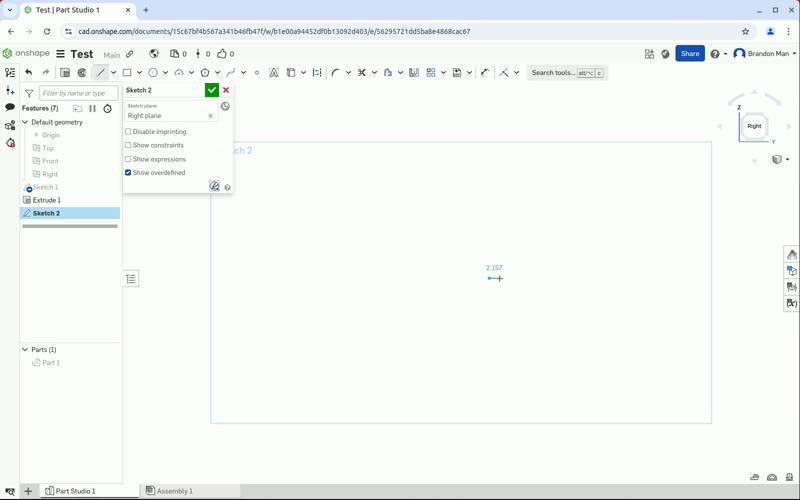
click(499, 278)
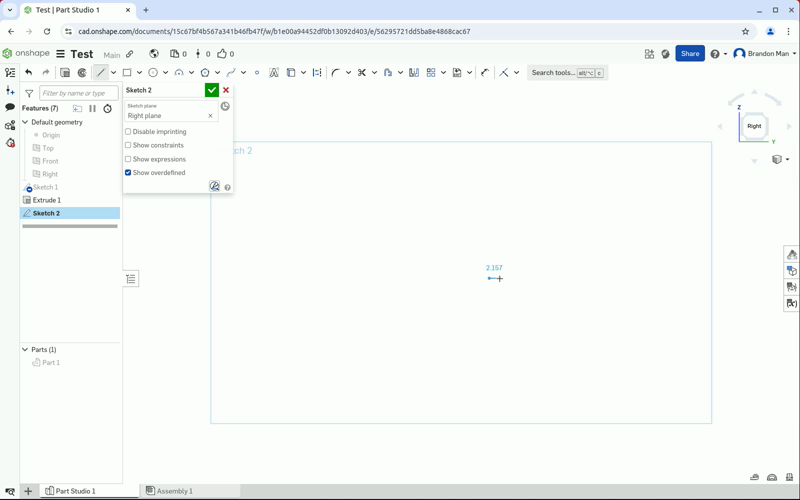
key_up(shift)
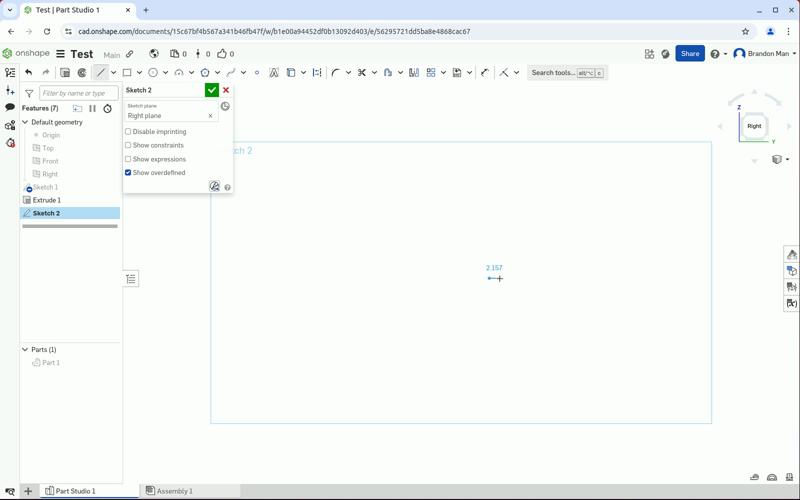
key_down(shift)
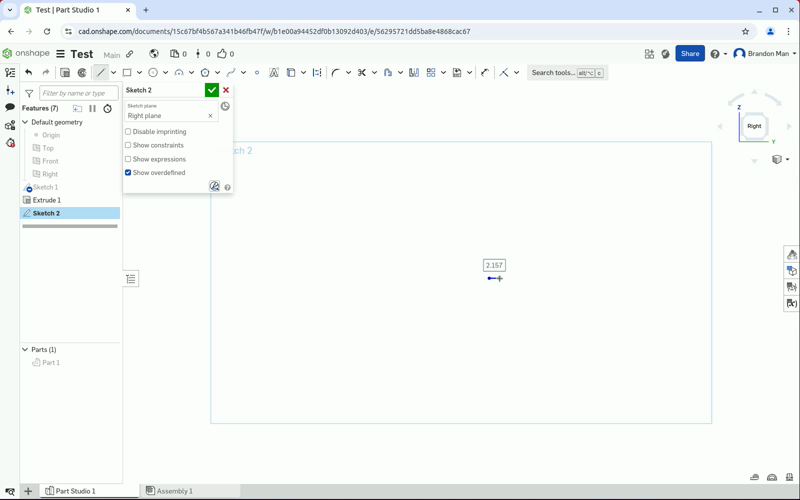
mouse_move(529, 278)
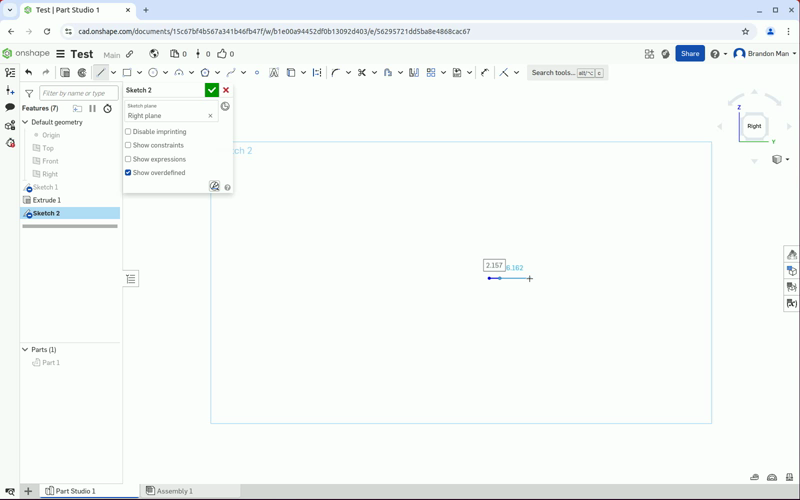
mouse_move(499, 267)
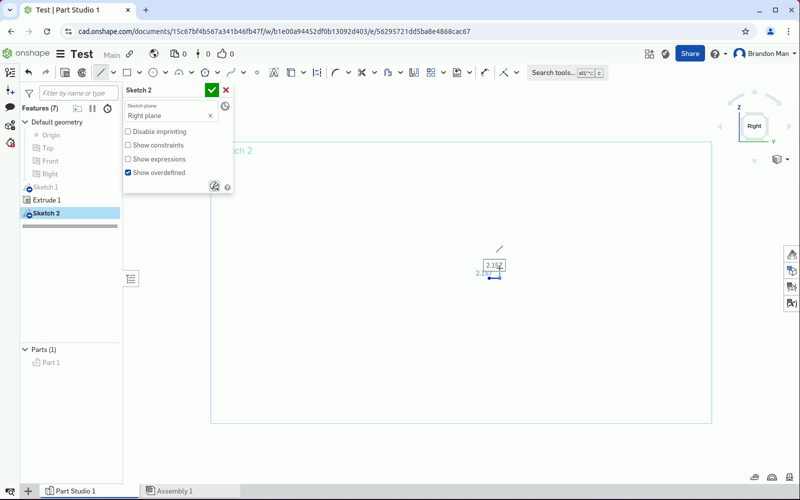
click(499, 267)
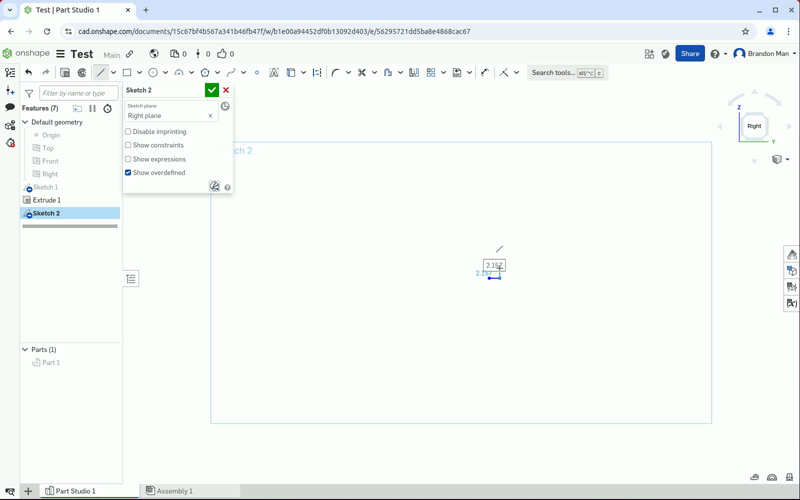
key_up(shift)
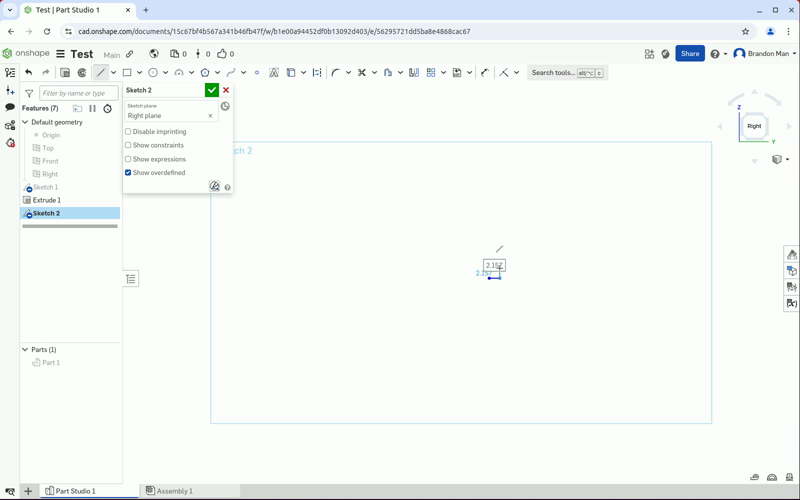
mouse_move(529, 267)
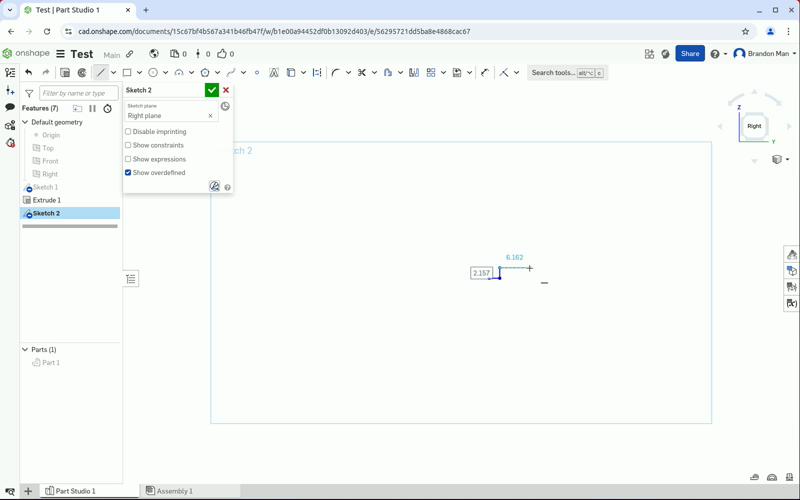
key_down(shift)
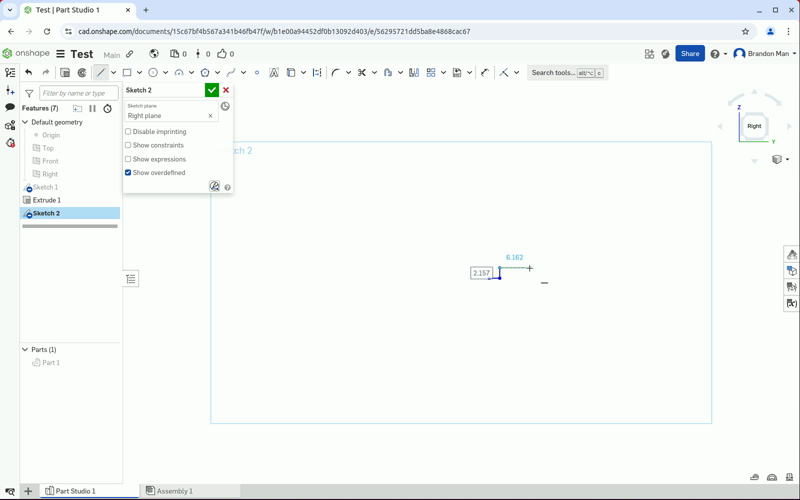
mouse_move(489, 278)
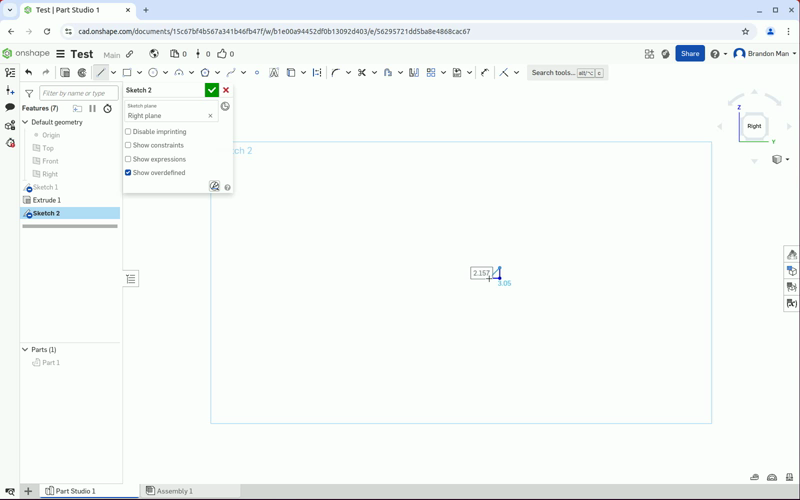
key_up(shift)
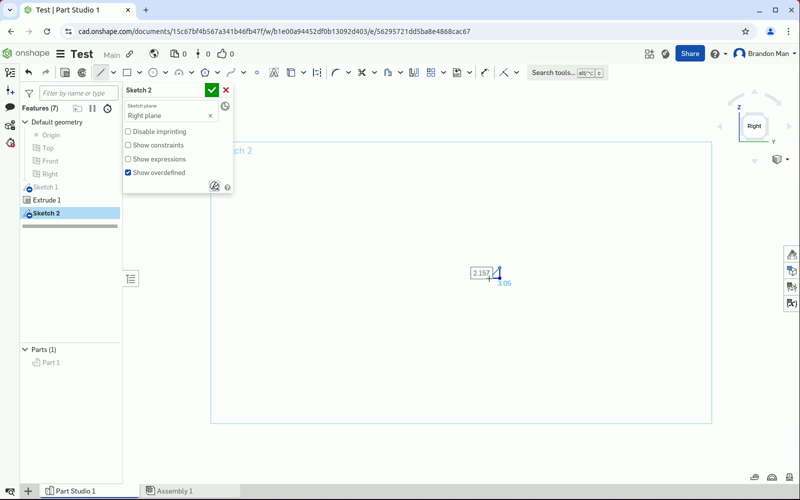
click(489, 278)
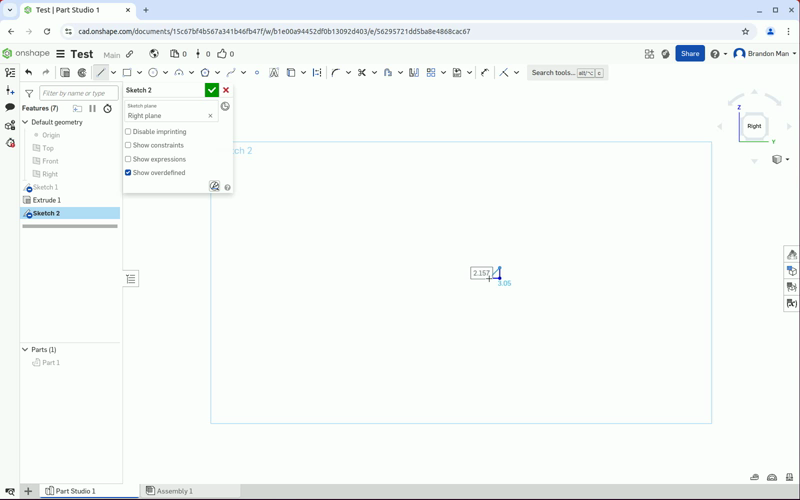
key(esc)
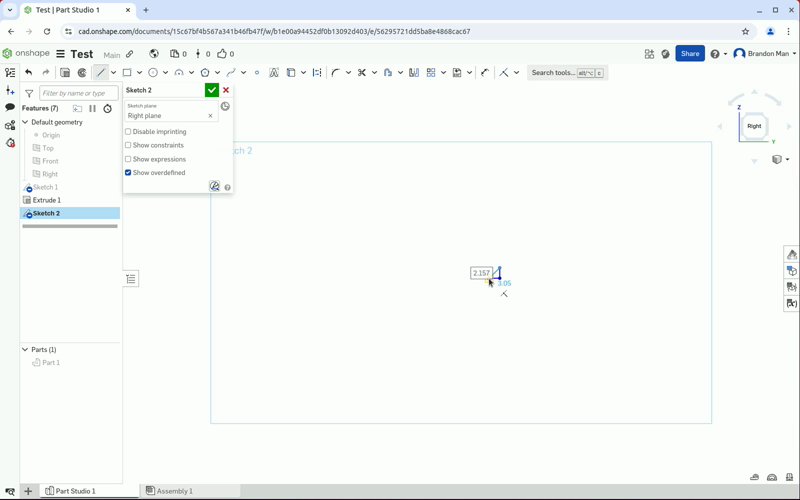
mouse_move(497, 274)
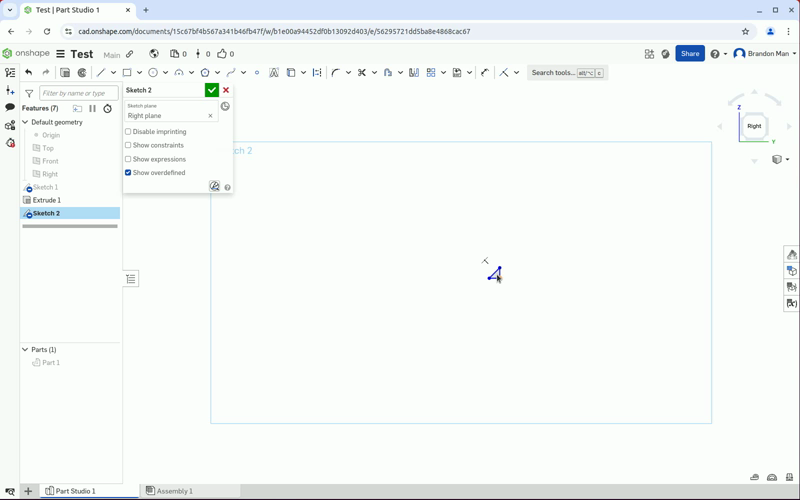
scroll(6)
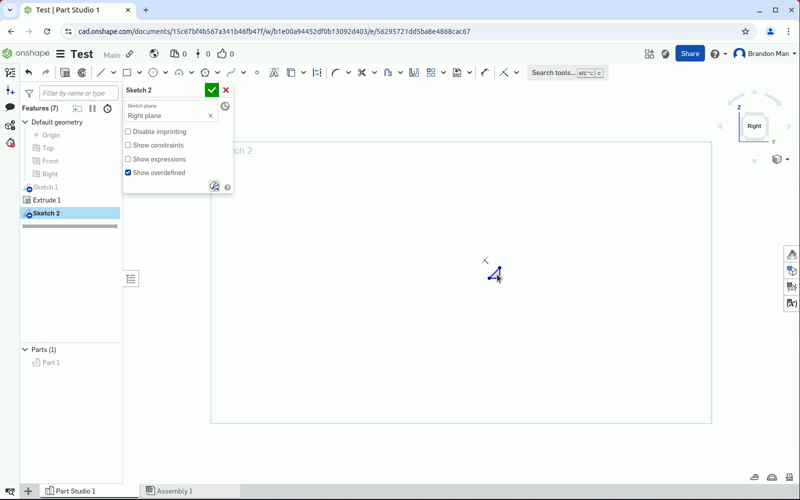
scroll(6)
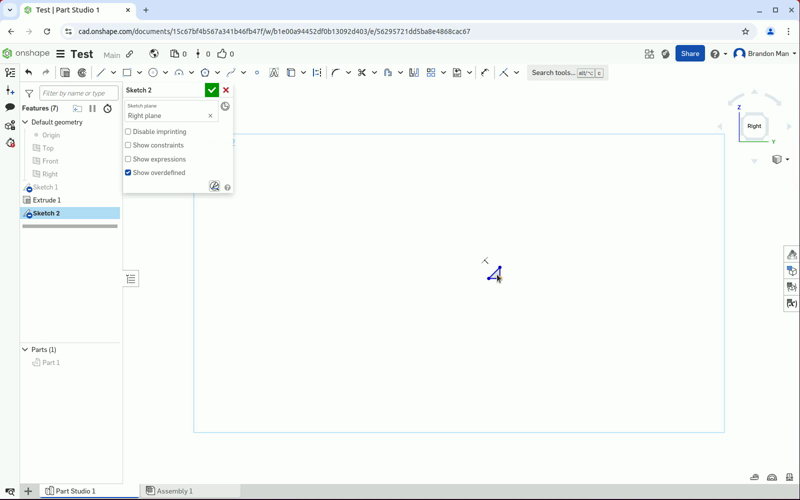
scroll(6)
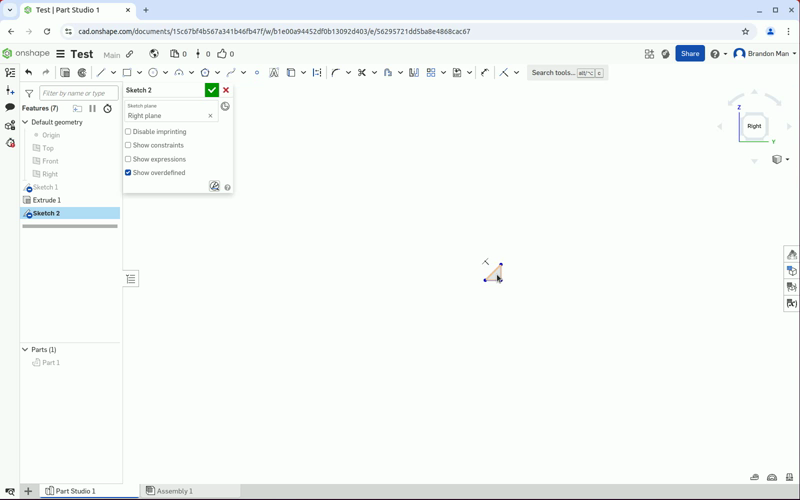
scroll(6)
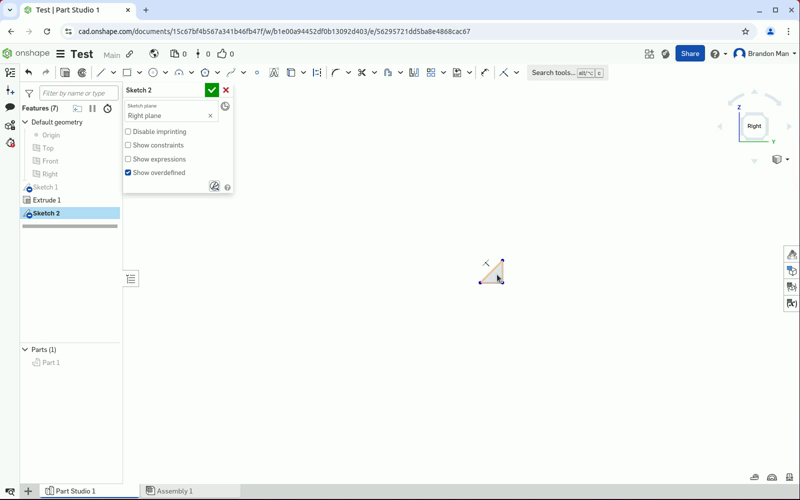
scroll(6)
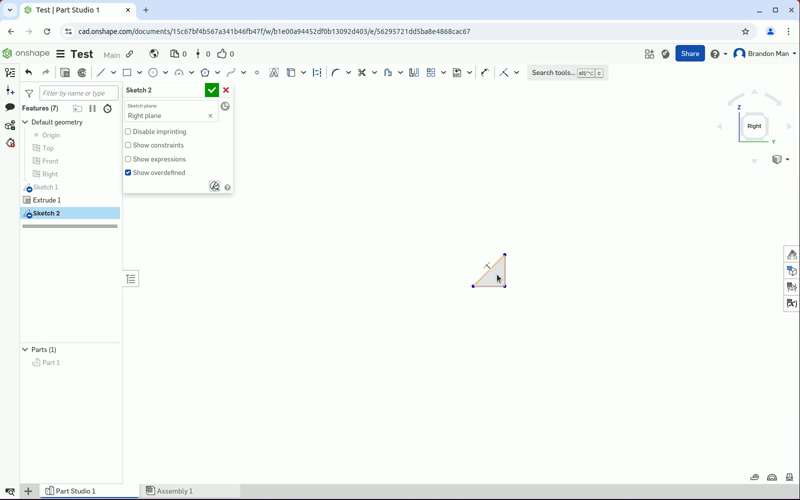
scroll(6)
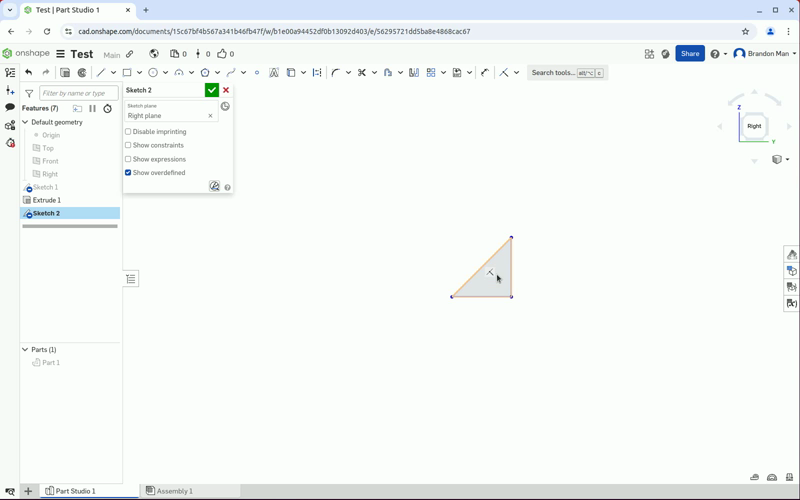
scroll(6)
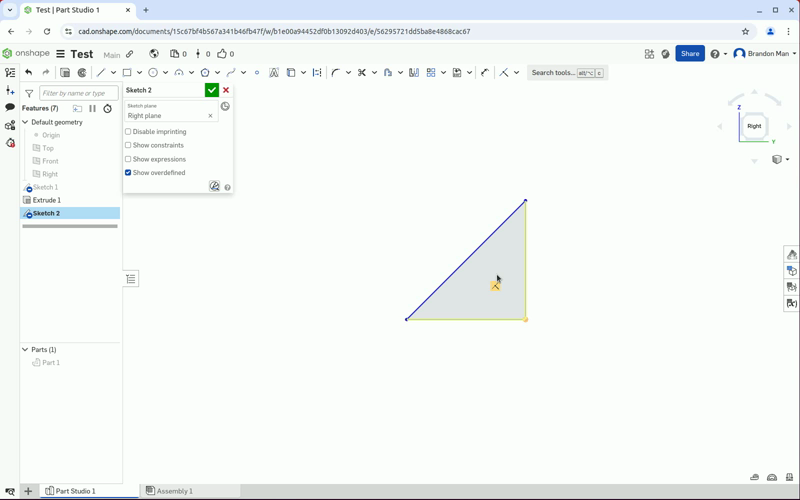
click(497, 274)
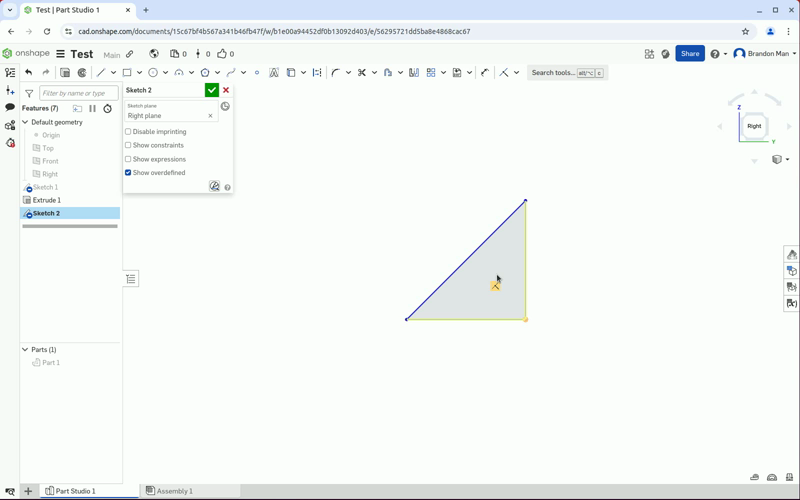
scroll(-6)
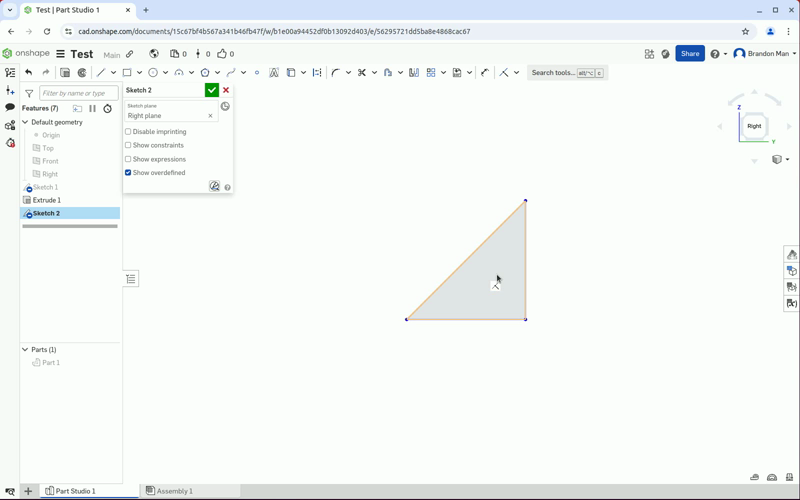
scroll(-6)
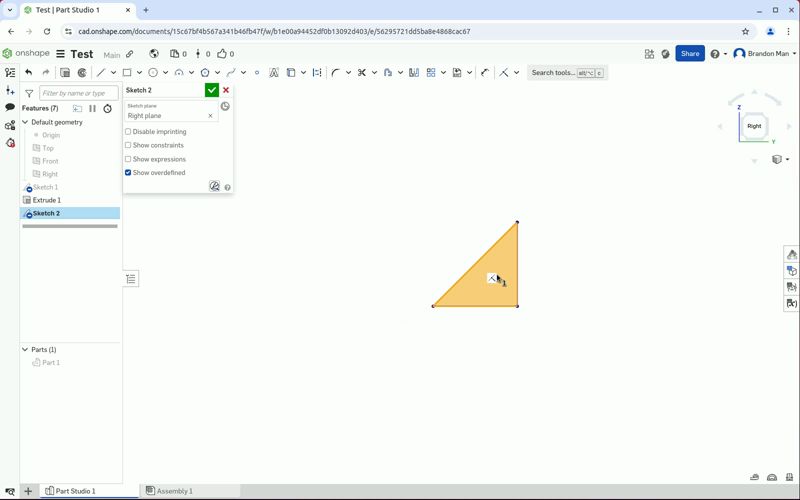
scroll(-6)
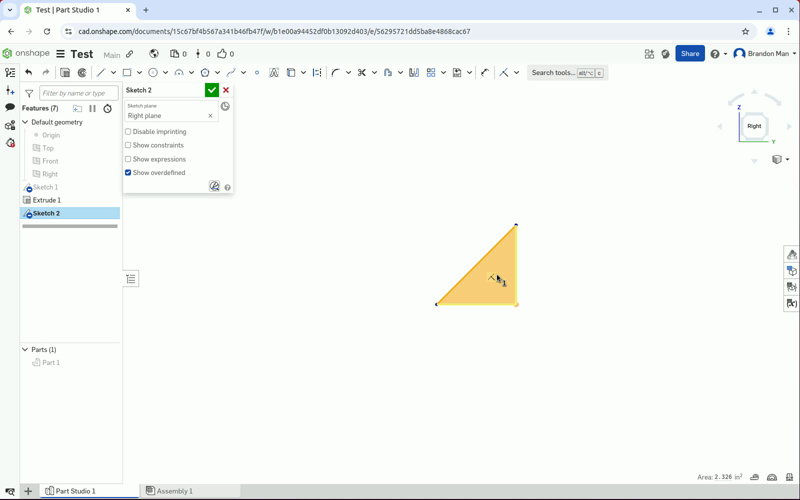
scroll(-6)
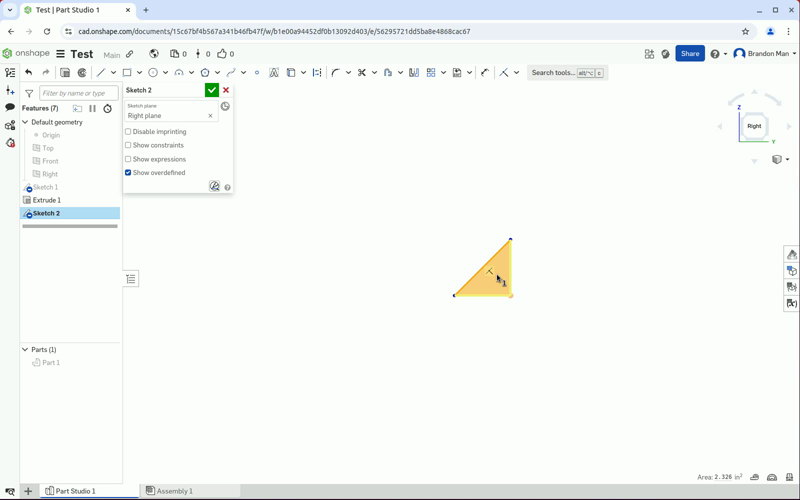
scroll(-6)
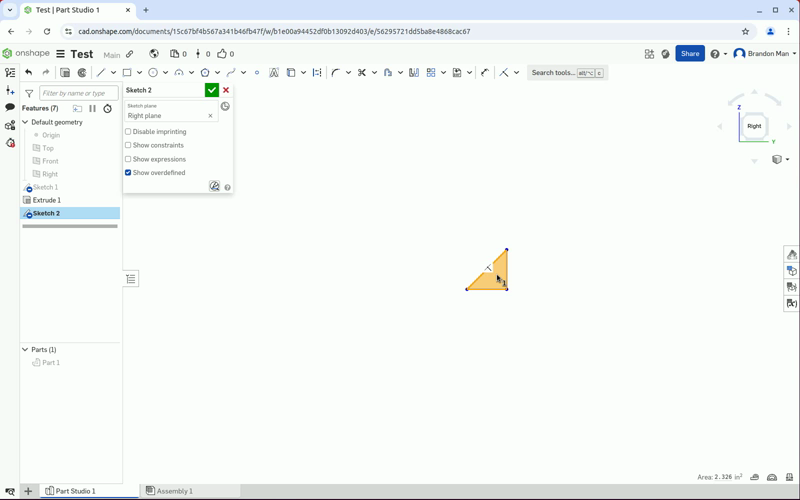
scroll(-6)
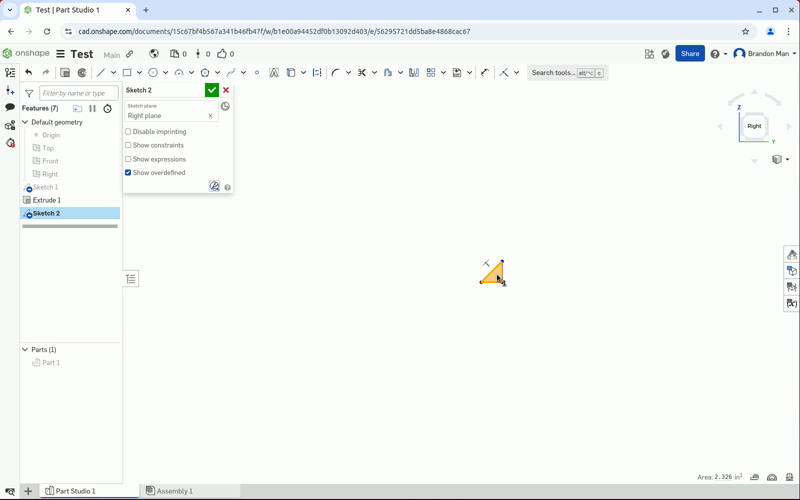
scroll(-6)
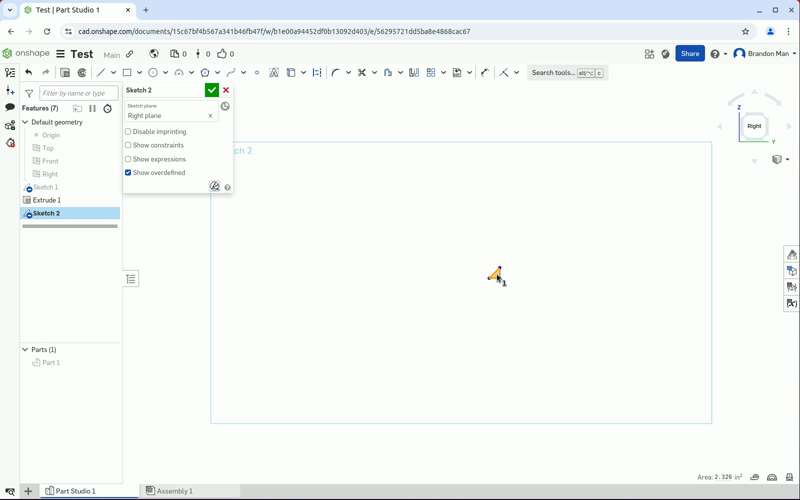
mouse_move(73, 352)
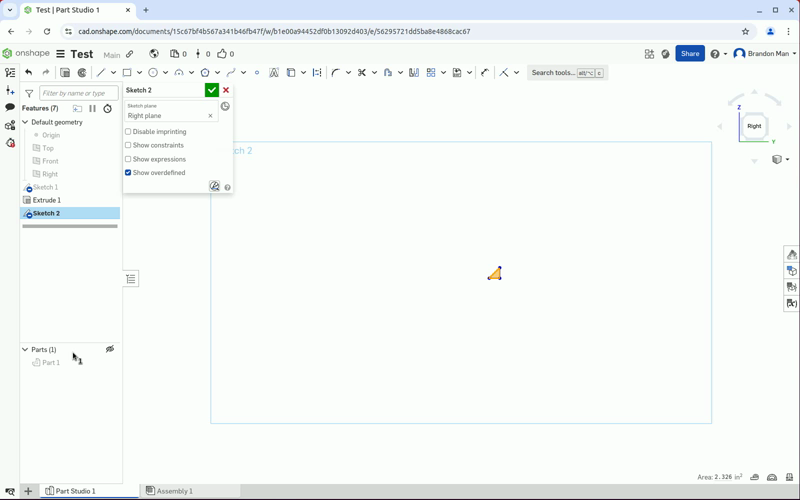
key(shift+y)
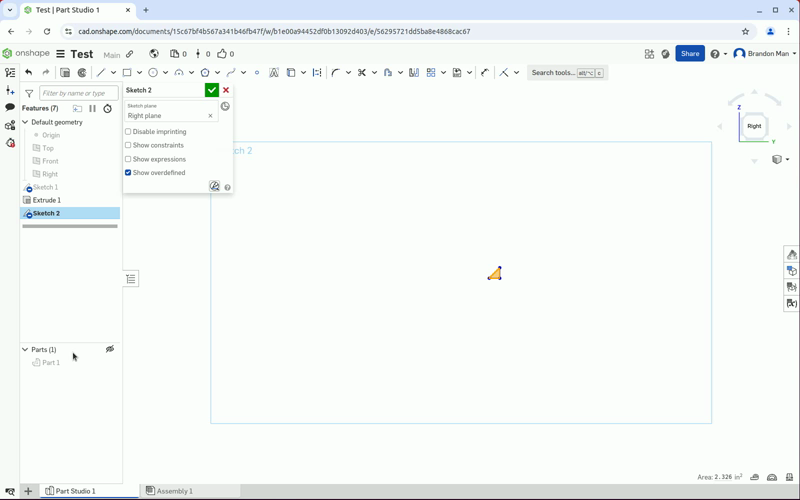
key(shift+e)
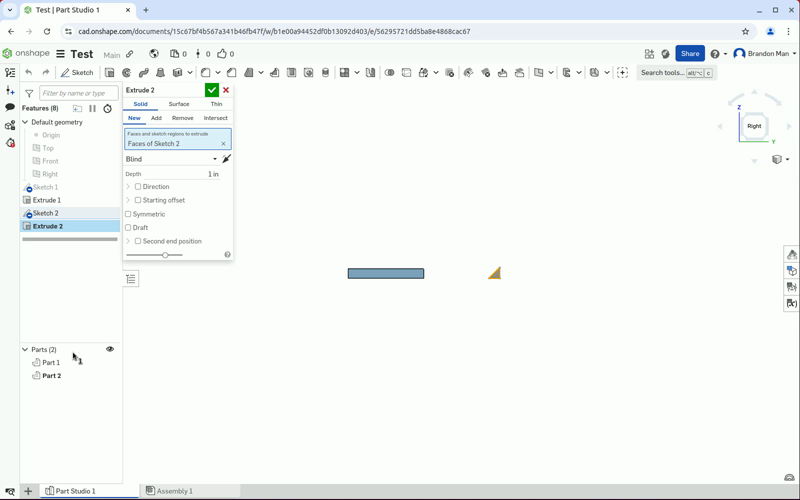
mouse_move(143, 106)
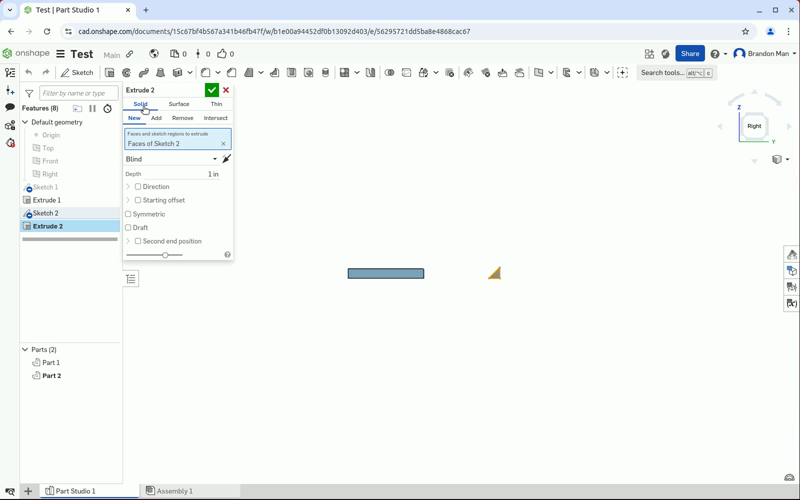
click(143, 106)
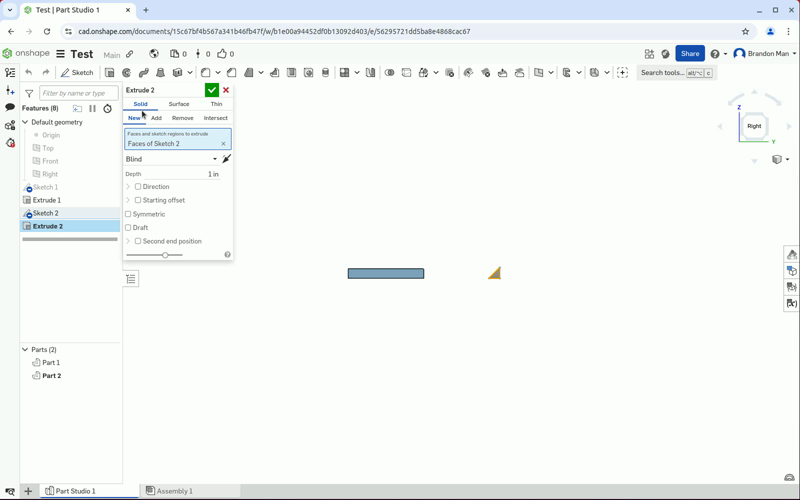
mouse_move(137, 120)
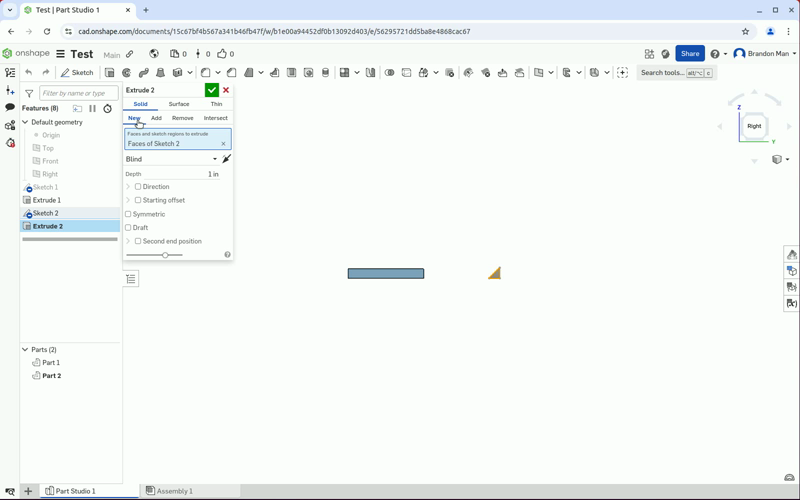
click(137, 120)
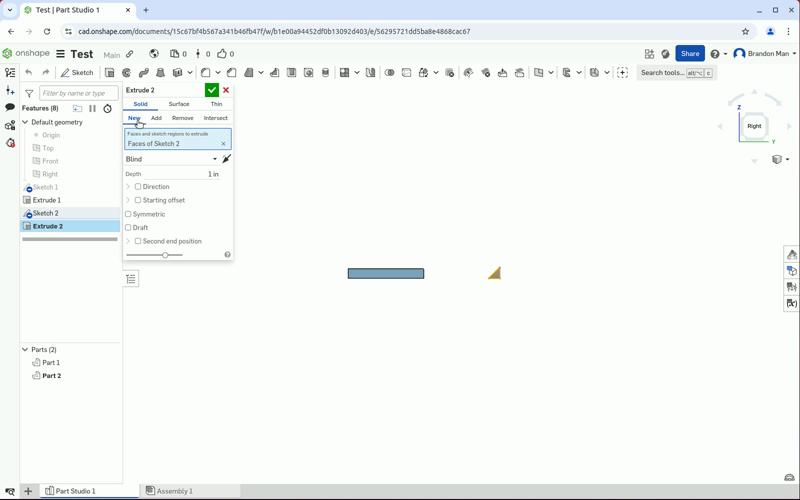
key(tab, 4)
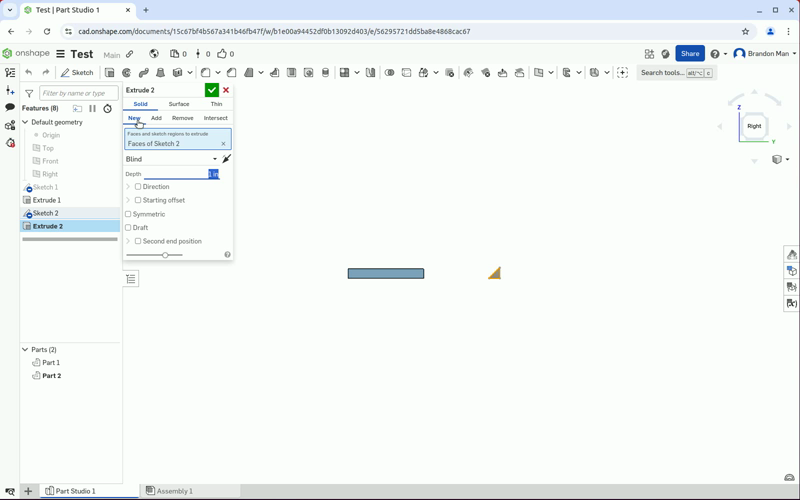
text(13.962)
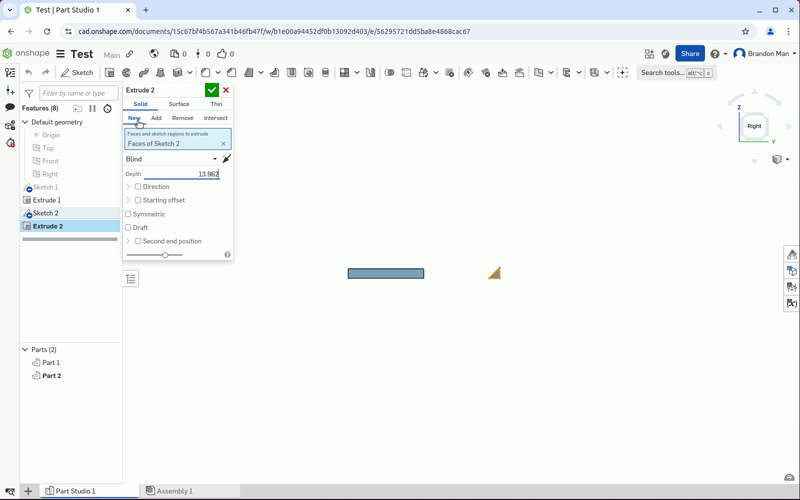
key(tab, 3)
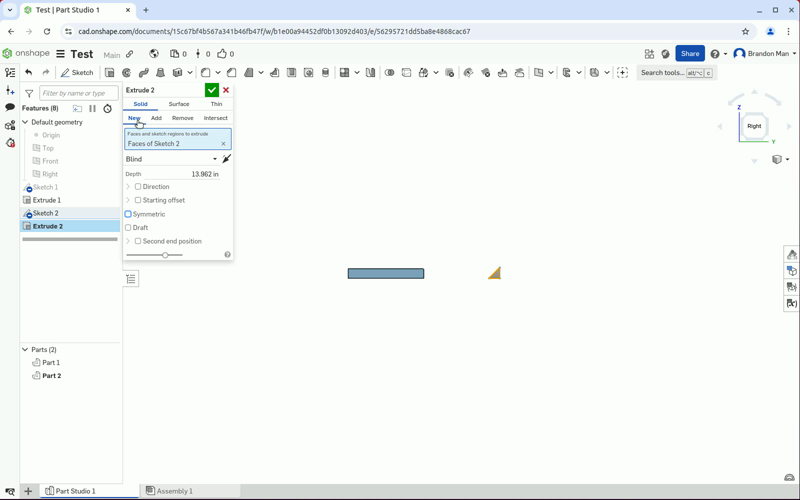
key(space)
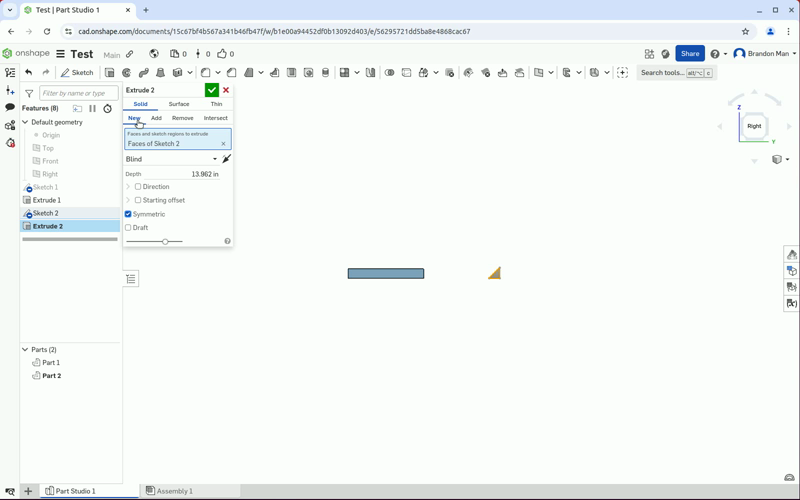
key(enter)
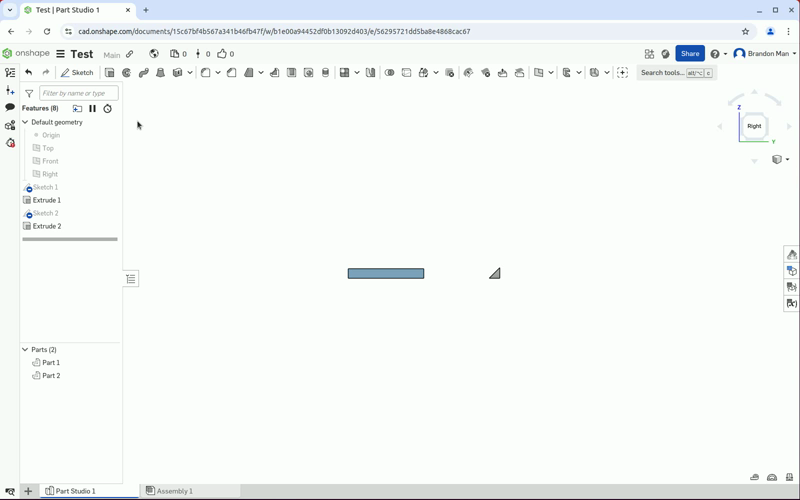
key(shift+h)
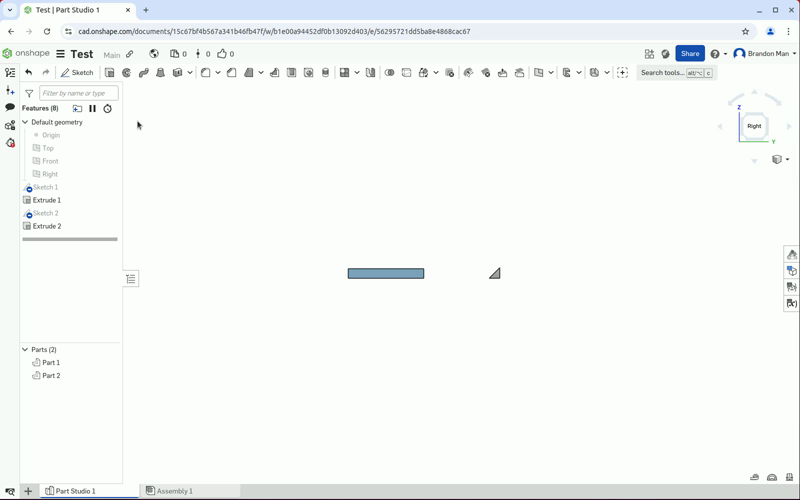
key(shift+h)
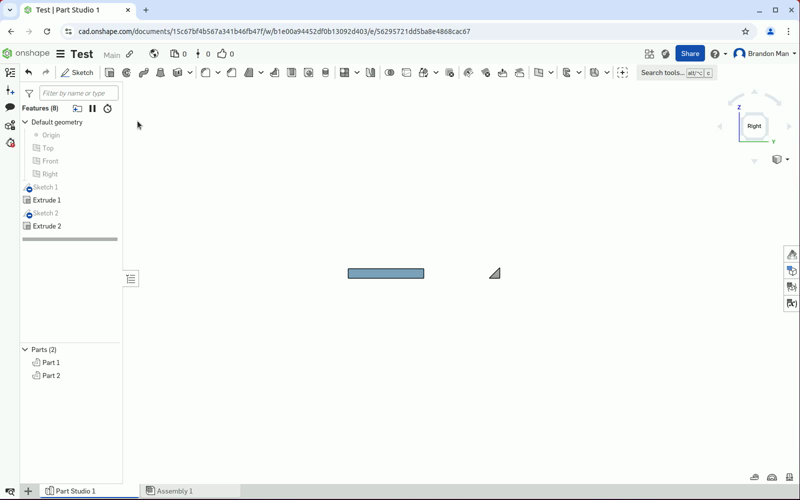
mouse_move(73, 189)
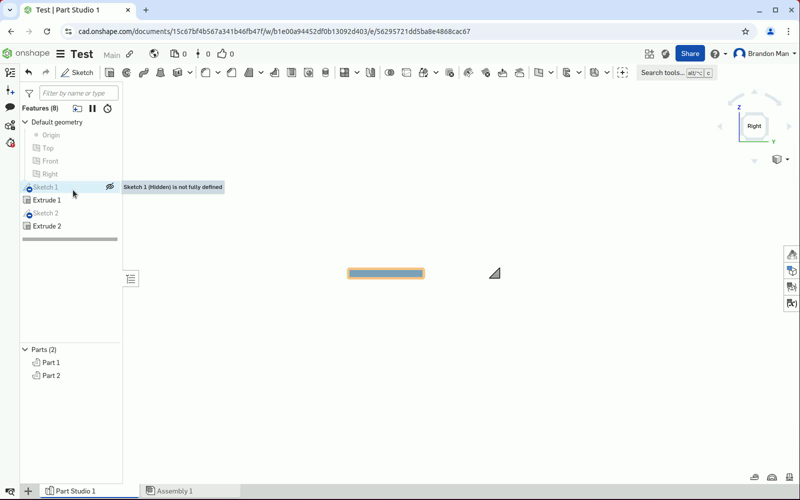
click(73, 189)
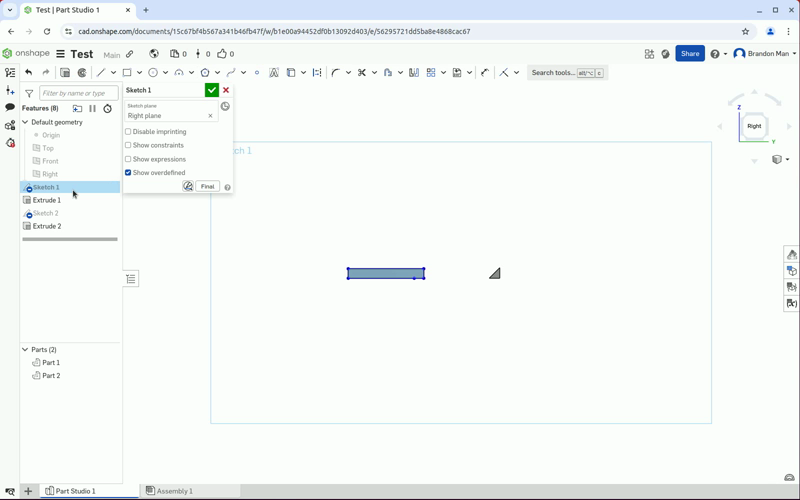
mouse_move(229, 92)
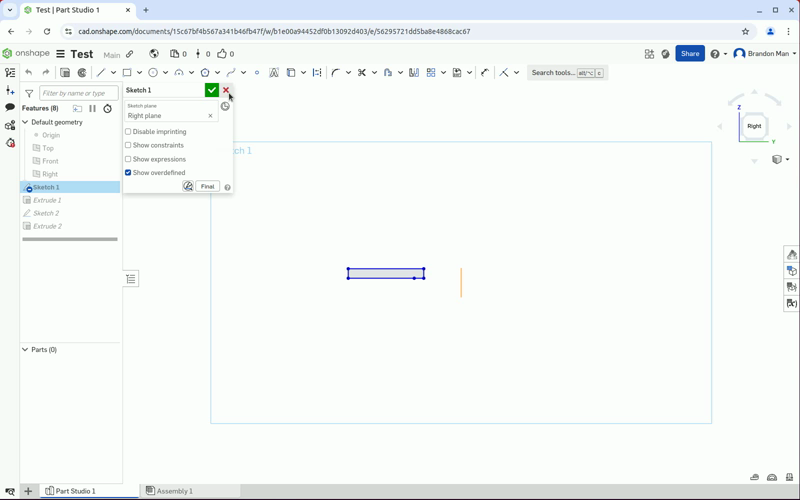
click(229, 92)
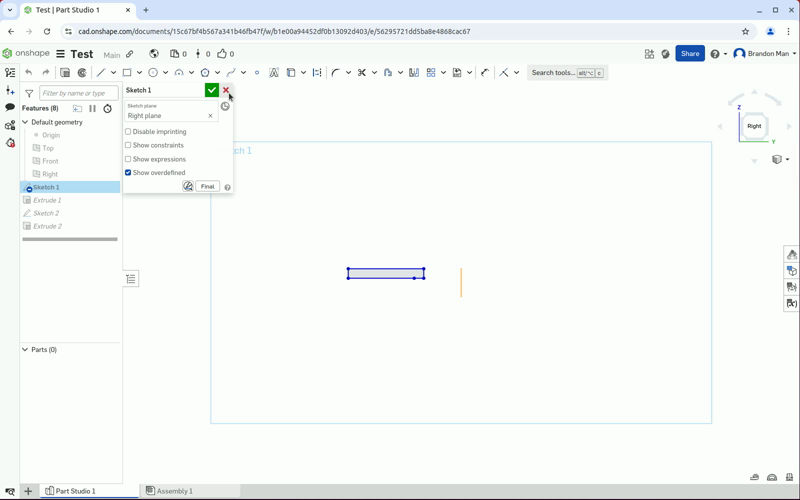
key(shift+s)
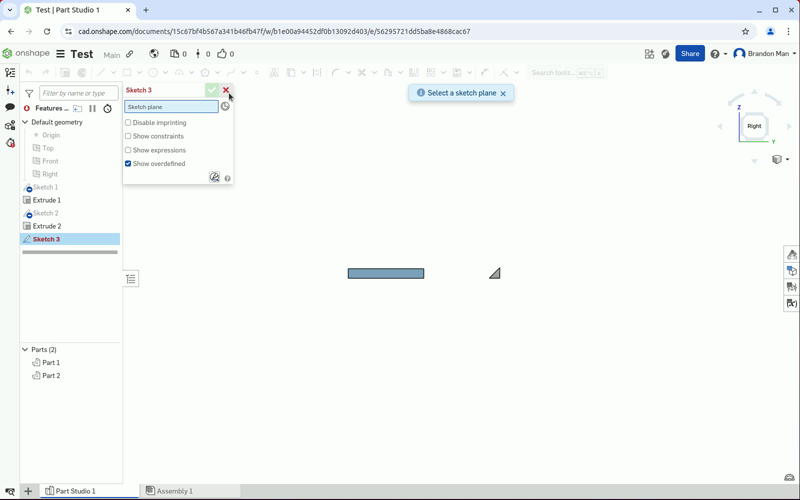
mouse_move(73, 176)
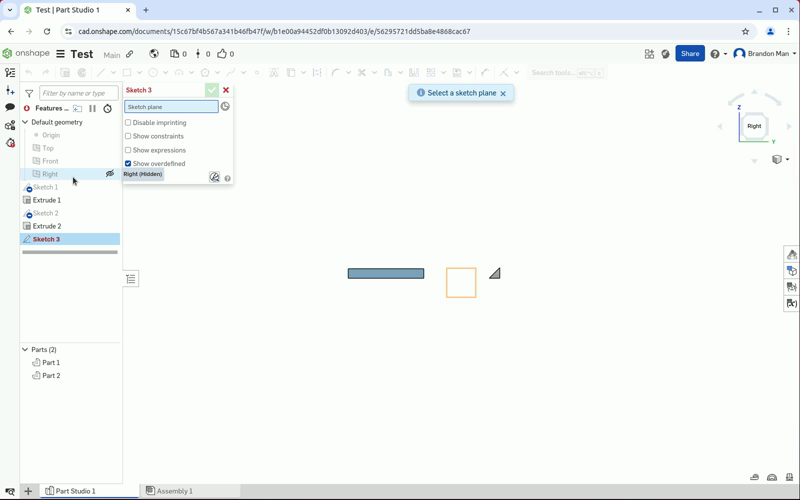
click(73, 176)
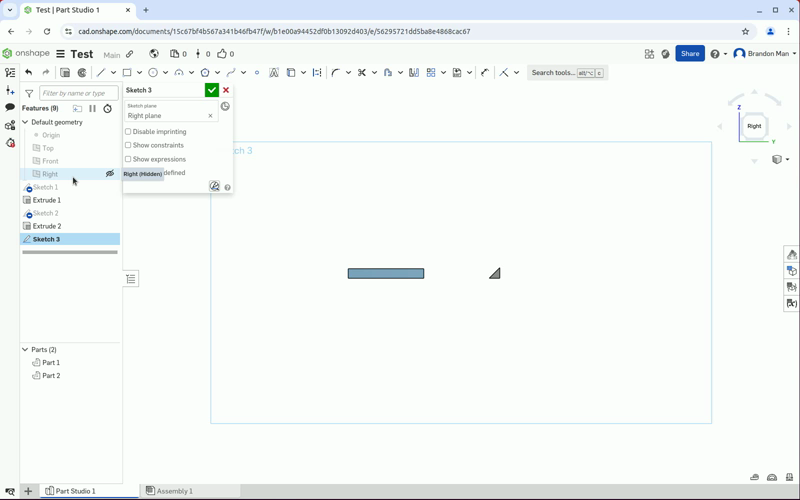
mouse_move(73, 352)
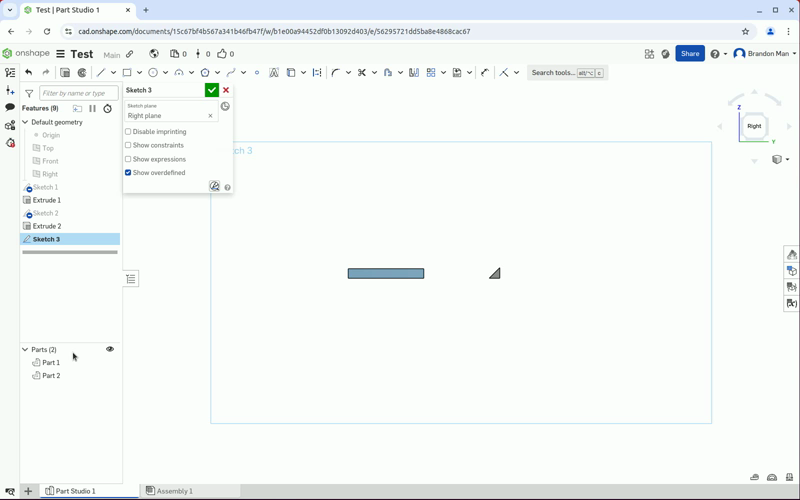
key(y)
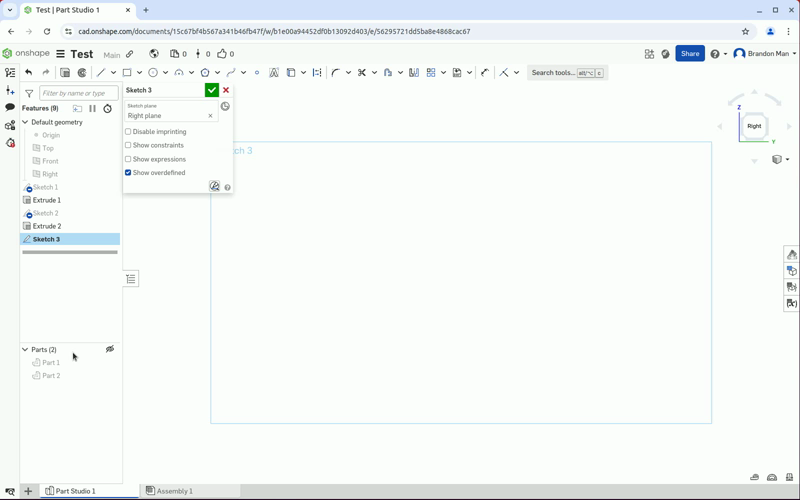
key(l)
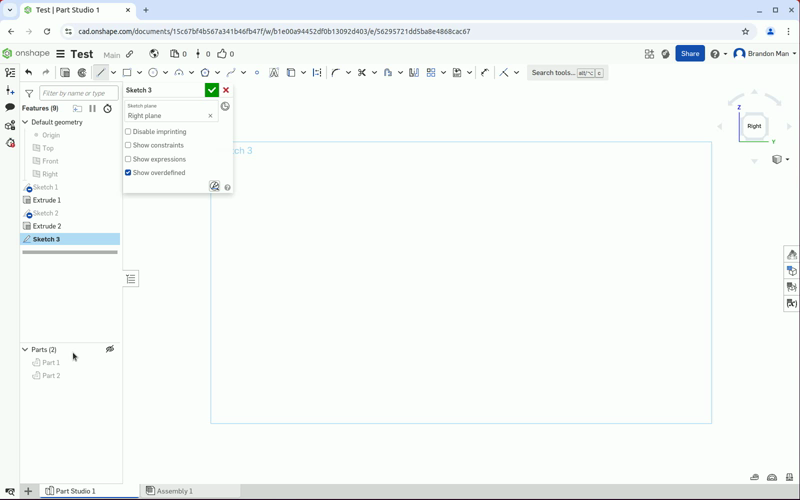
key_down(shift)
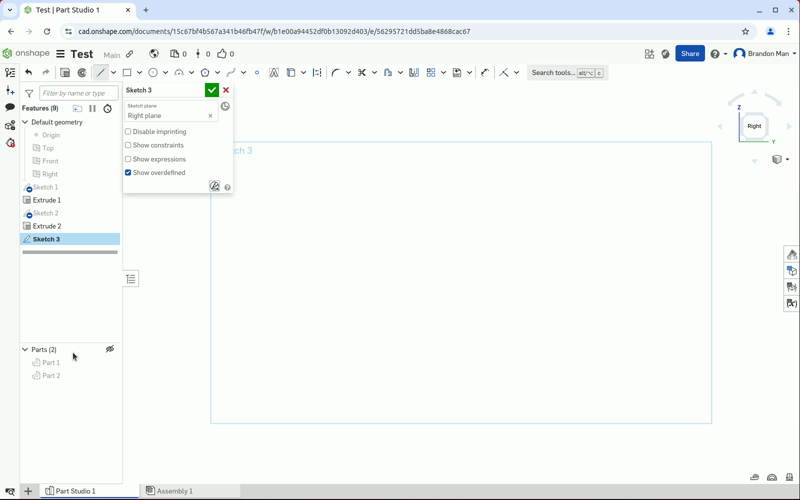
mouse_move(423, 278)
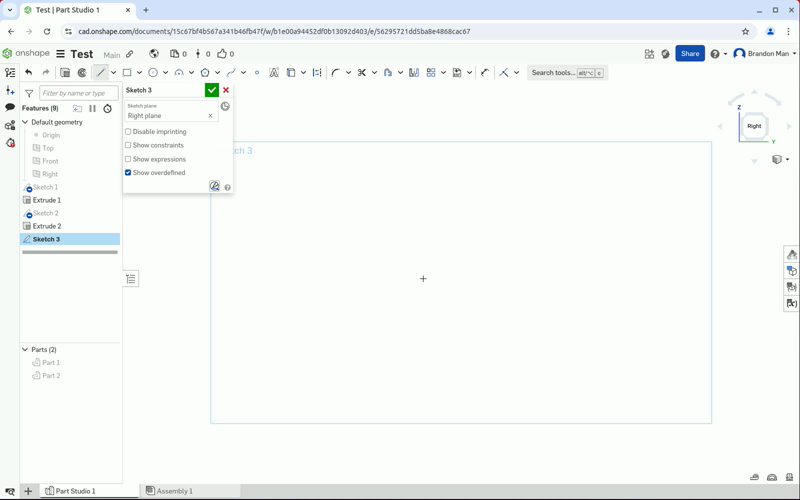
click(423, 278)
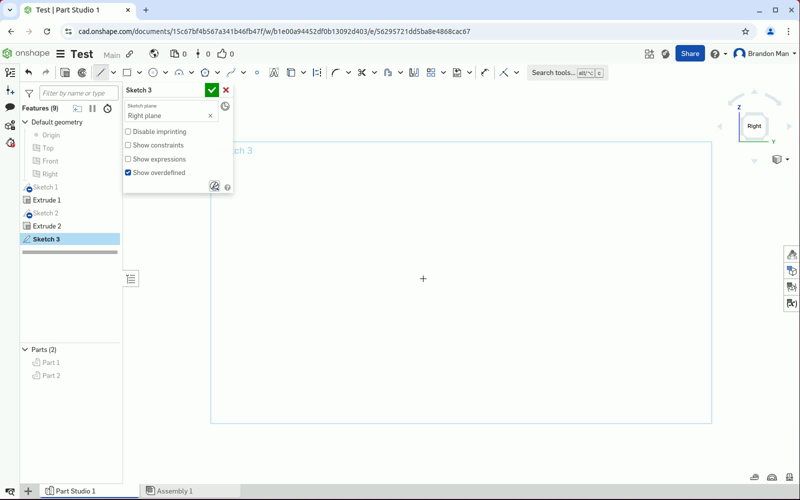
key_up(shift)
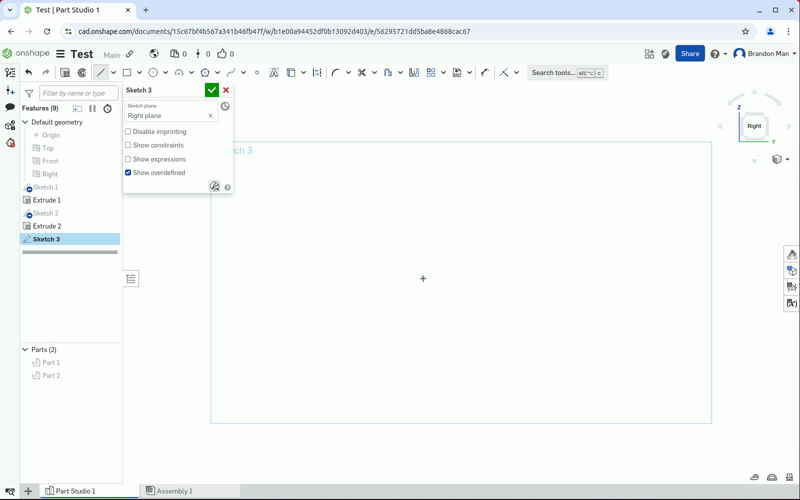
key_down(shift)
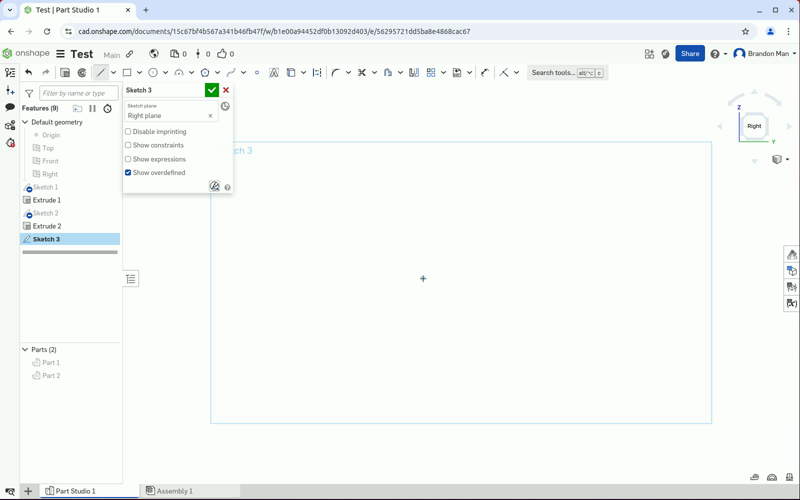
mouse_move(453, 278)
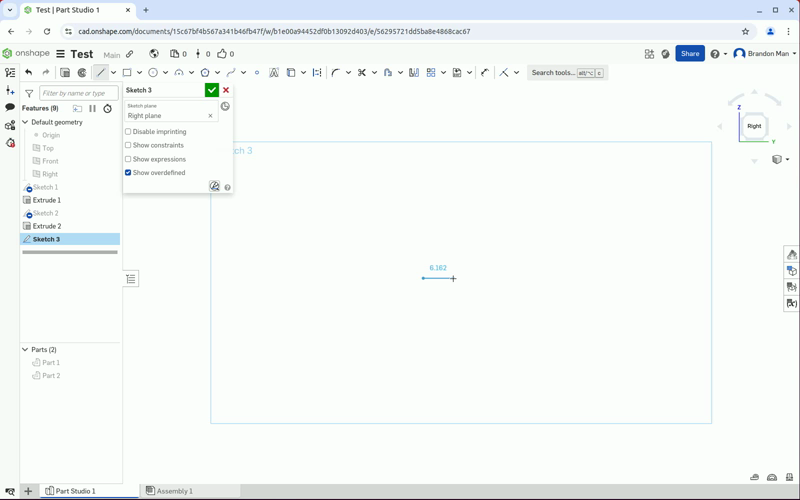
mouse_move(433, 278)
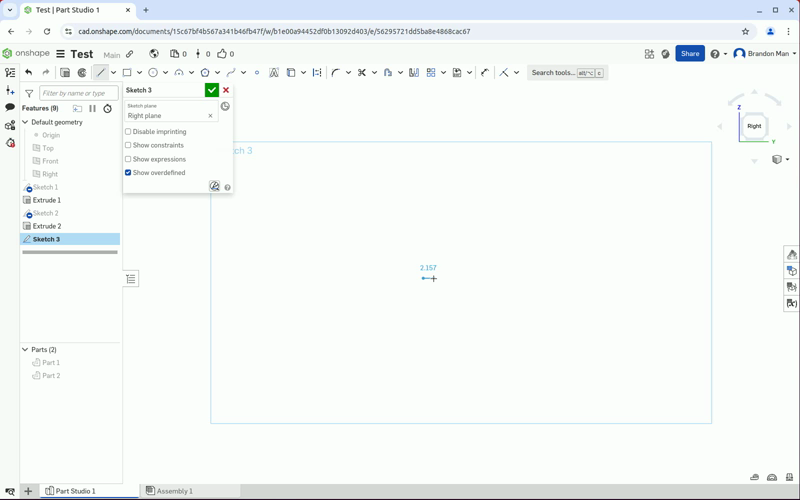
click(433, 278)
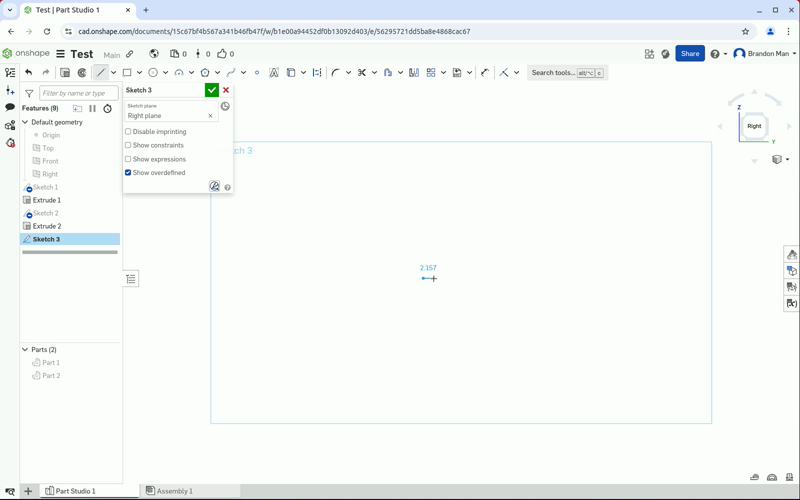
key_up(shift)
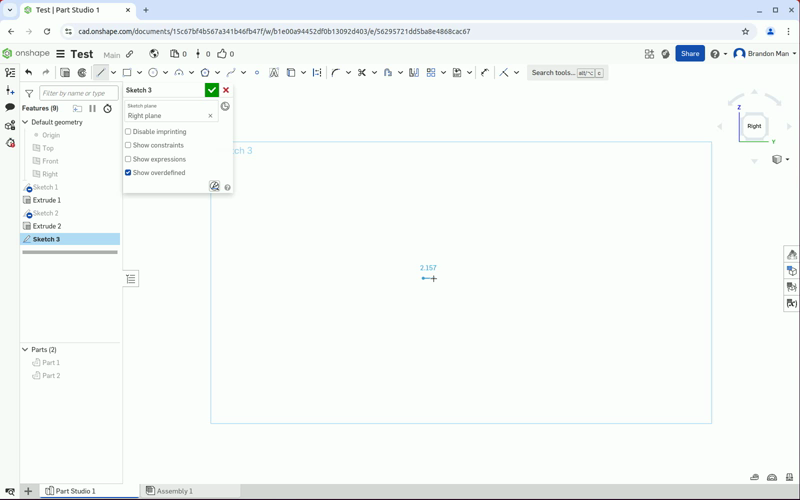
key_down(shift)
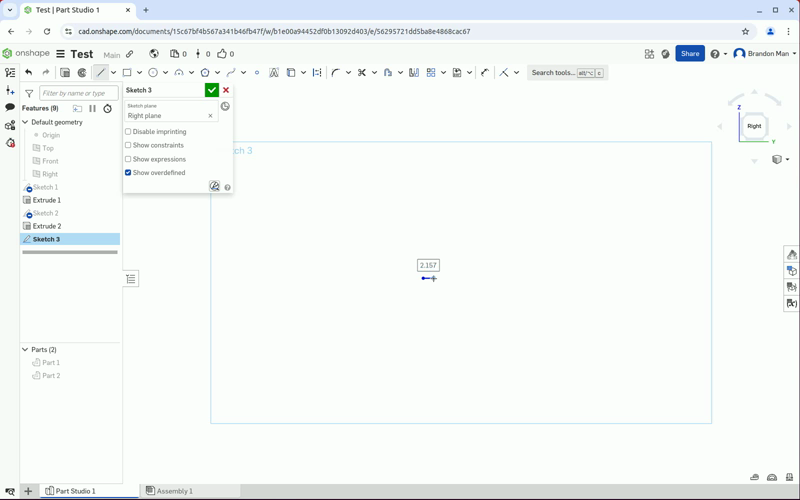
mouse_move(463, 278)
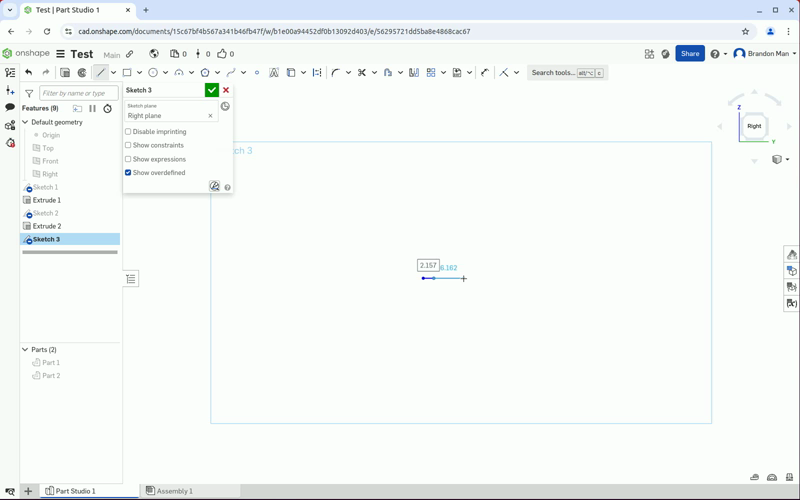
mouse_move(423, 267)
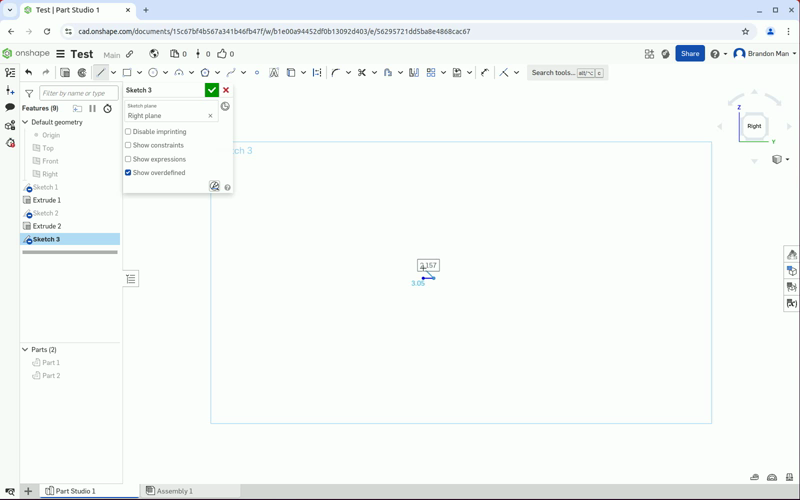
click(423, 267)
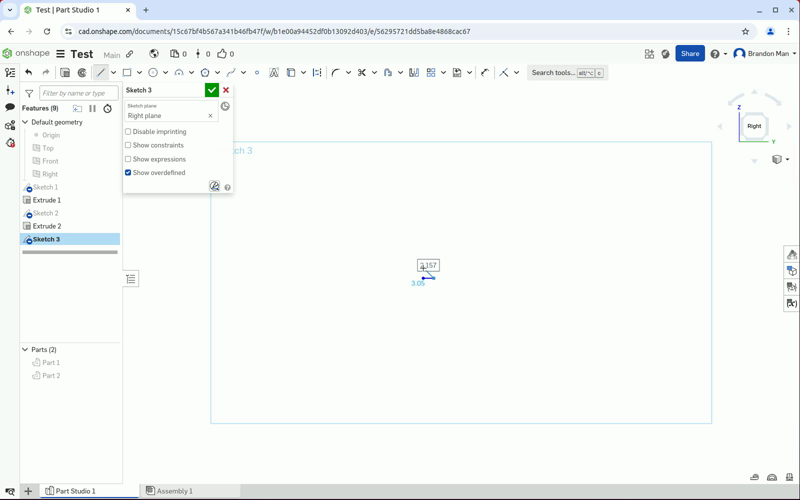
key_up(shift)
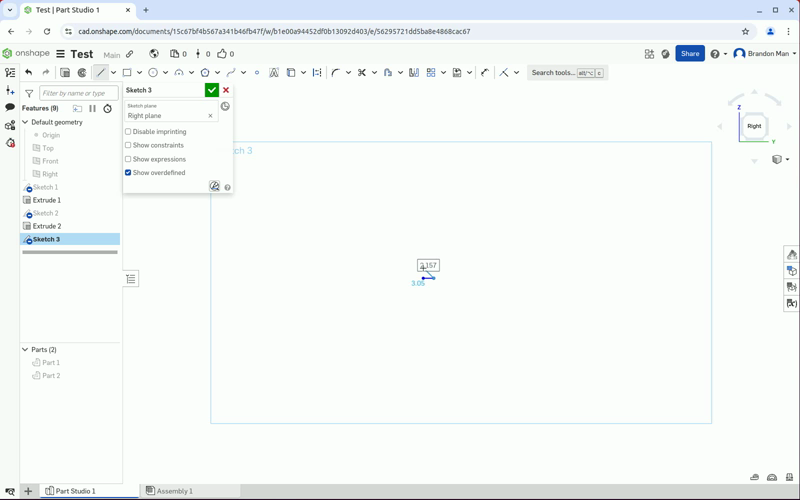
mouse_move(453, 267)
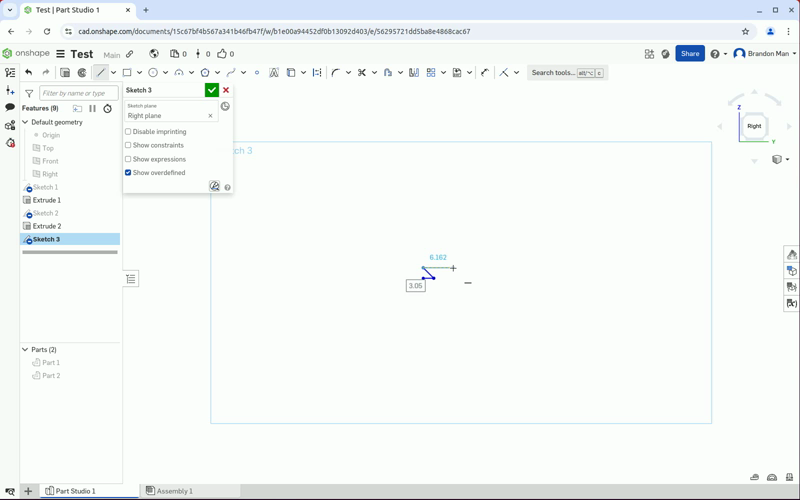
key_down(shift)
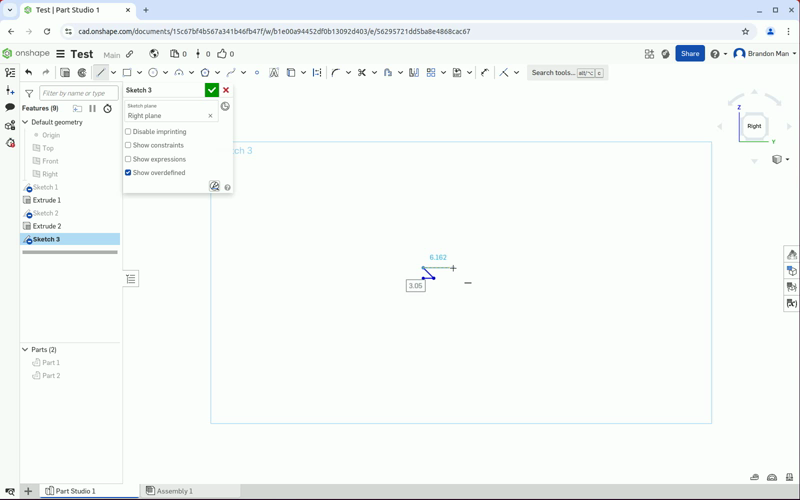
mouse_move(423, 278)
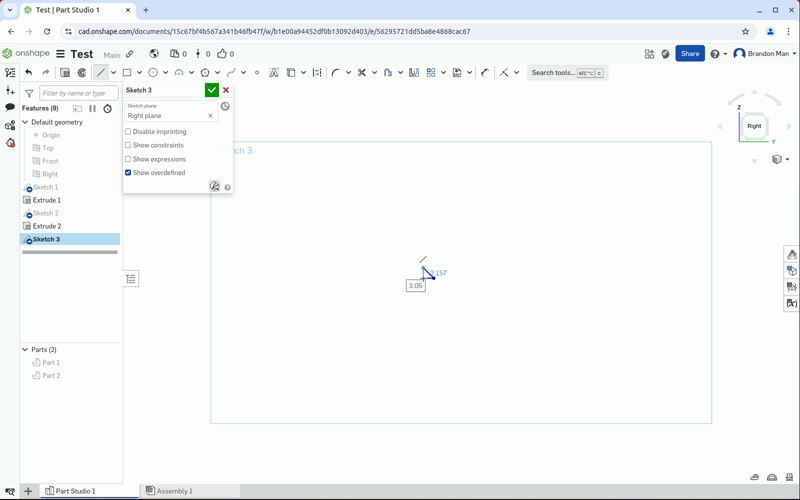
key_up(shift)
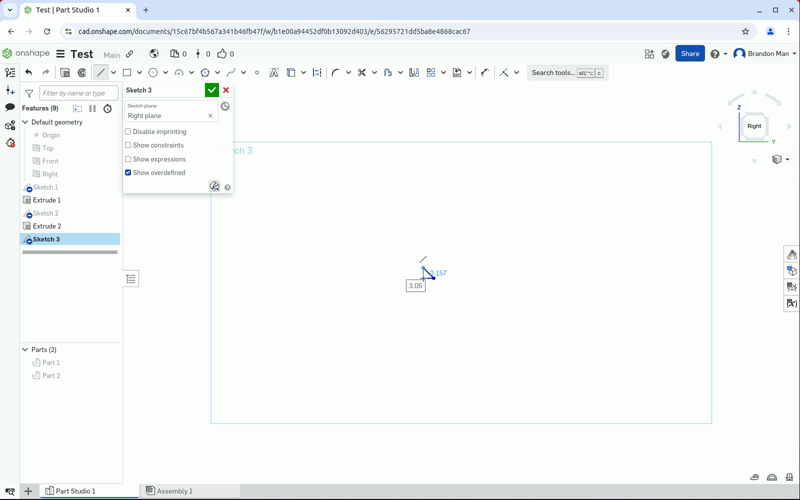
click(423, 278)
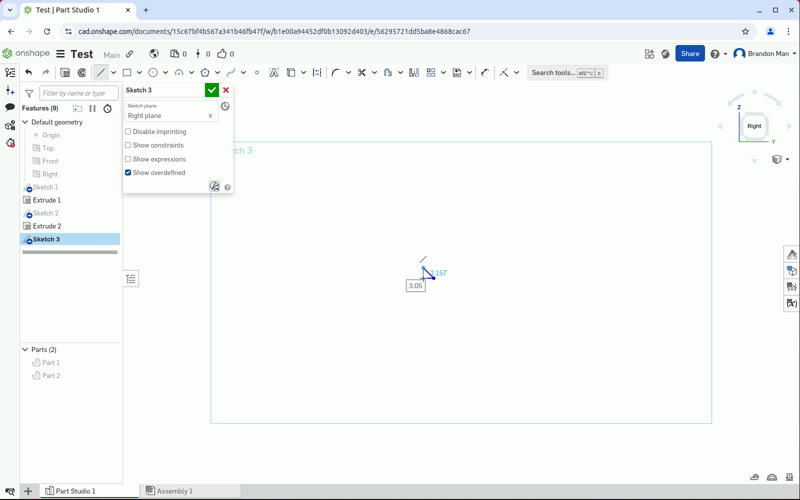
key(esc)
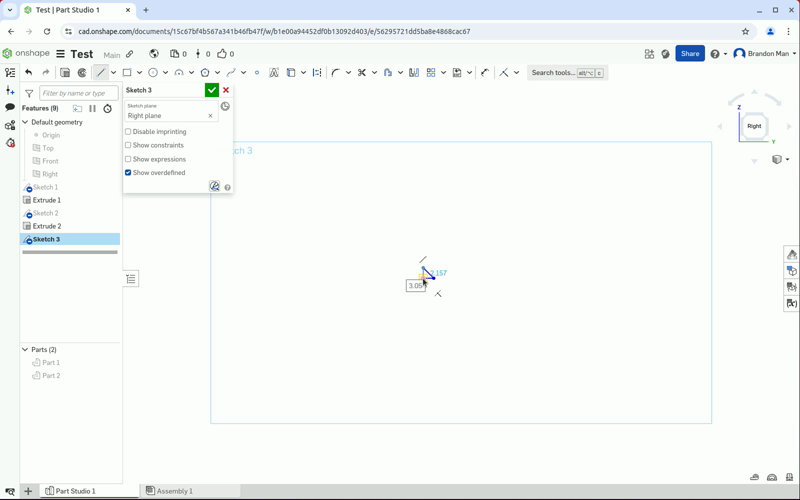
mouse_move(423, 276)
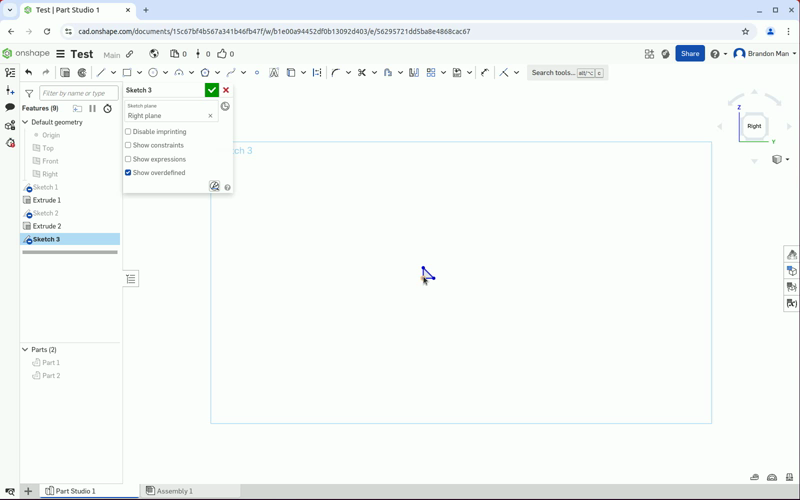
scroll(6)
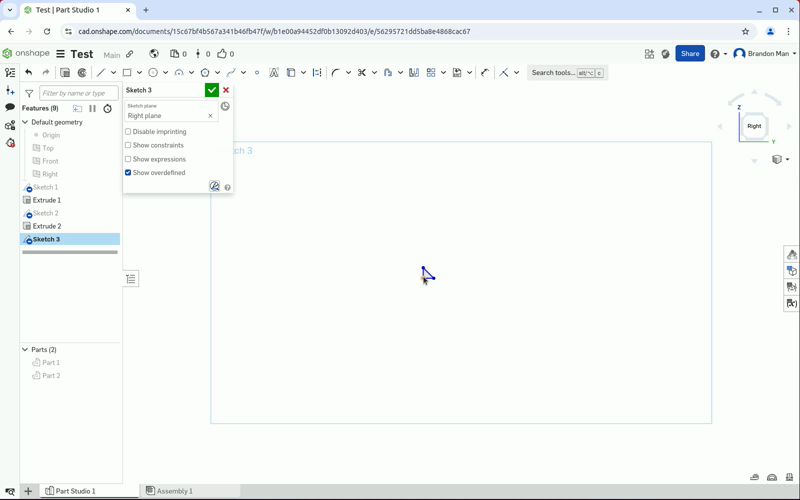
scroll(6)
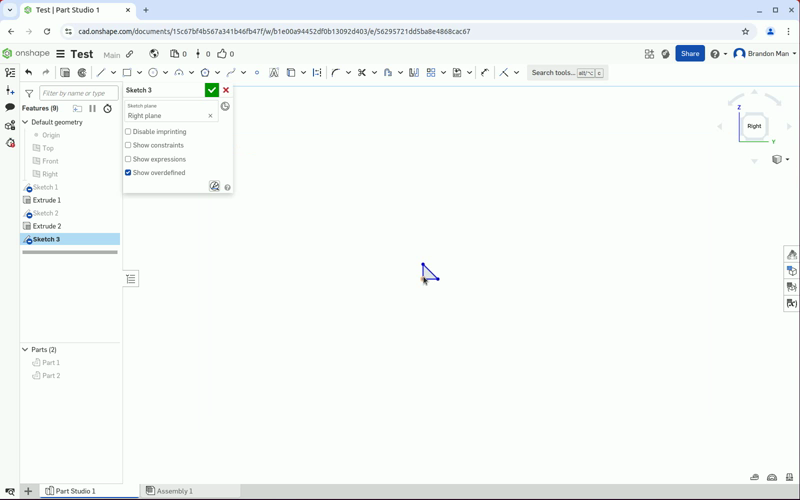
scroll(6)
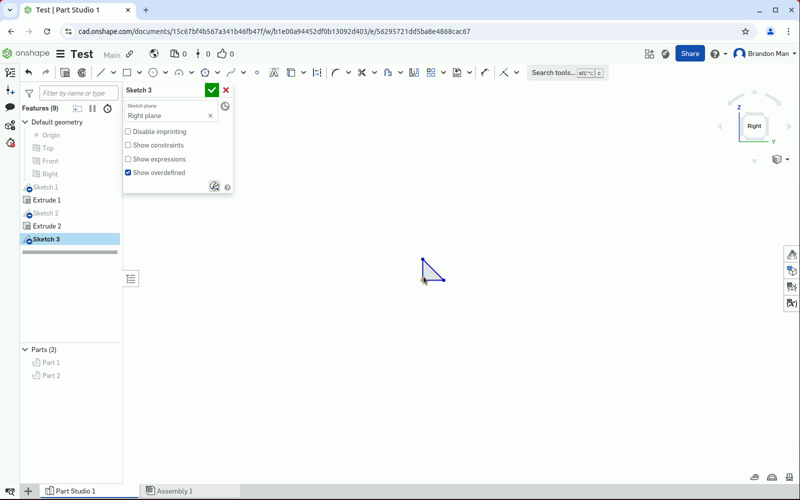
scroll(6)
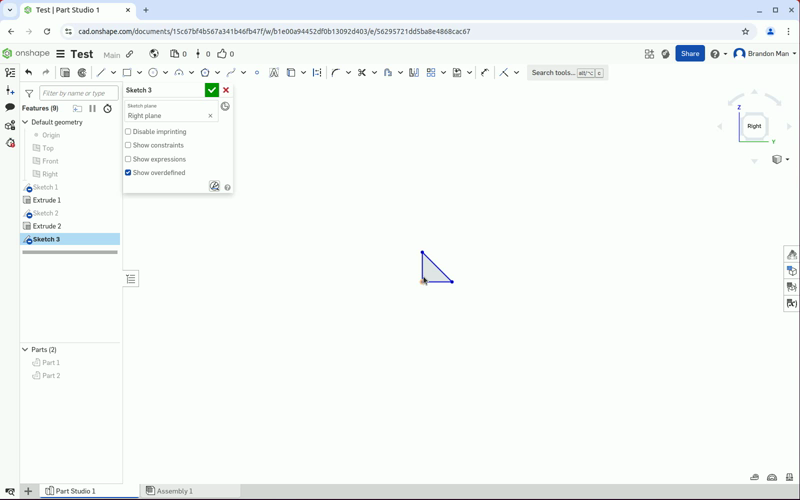
scroll(6)
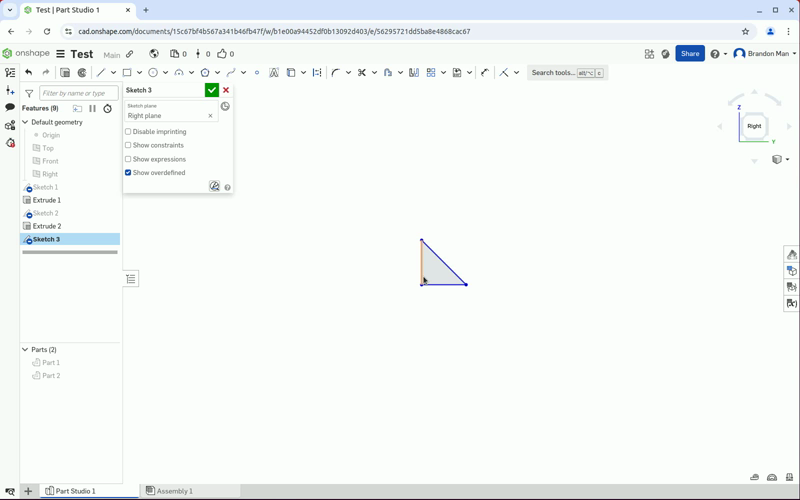
scroll(6)
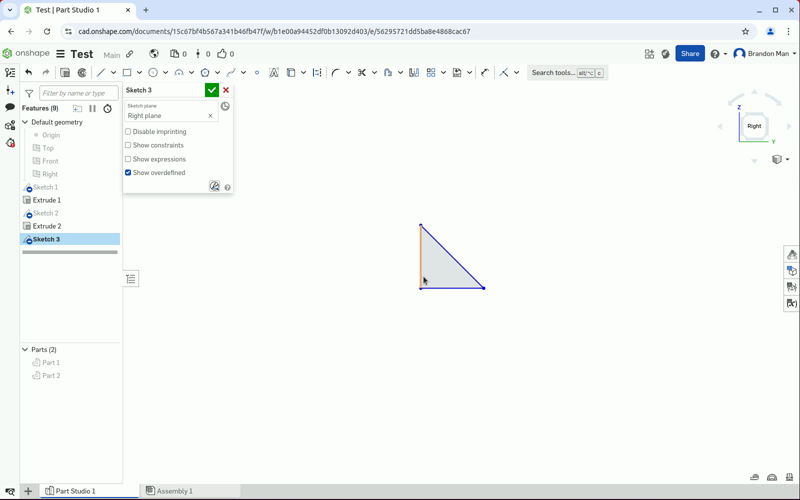
scroll(6)
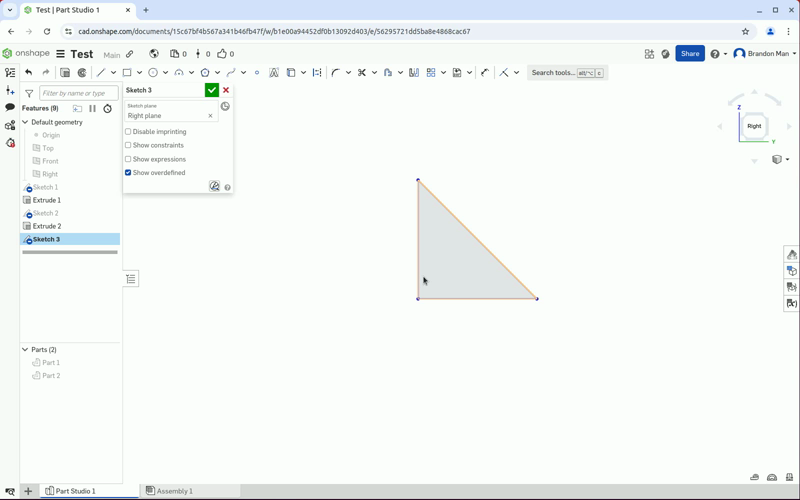
click(423, 276)
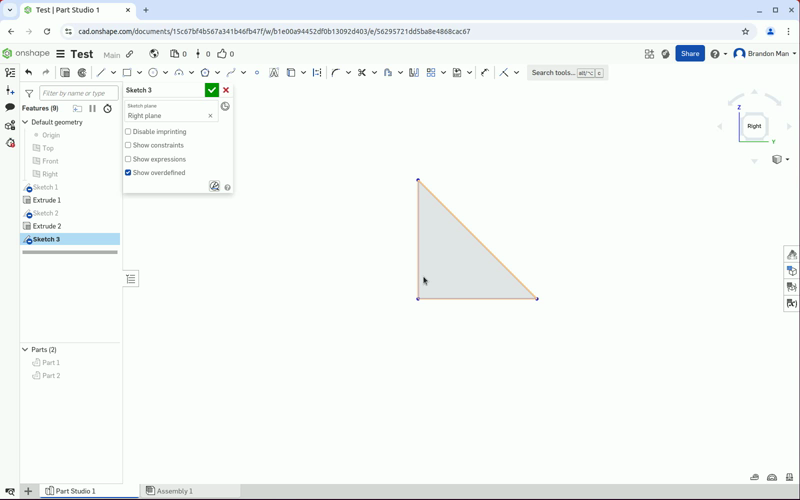
scroll(-6)
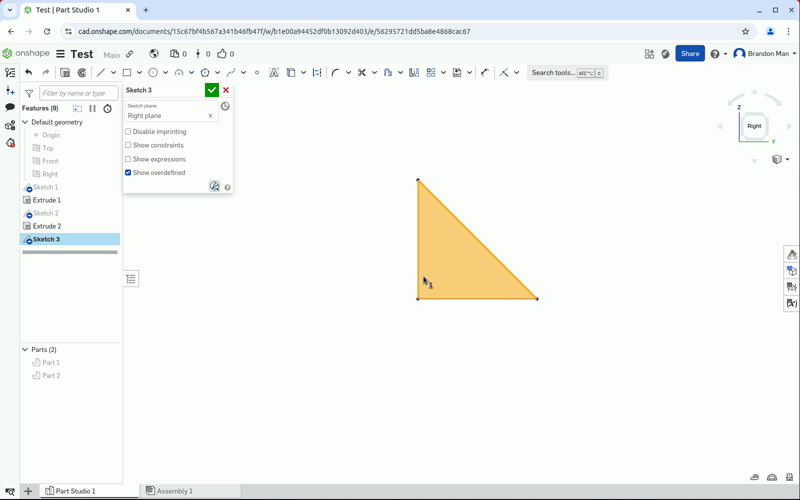
scroll(-6)
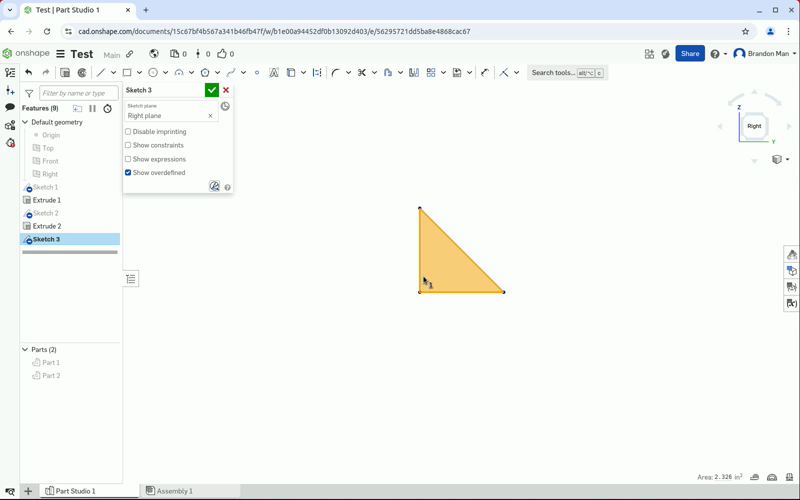
scroll(-6)
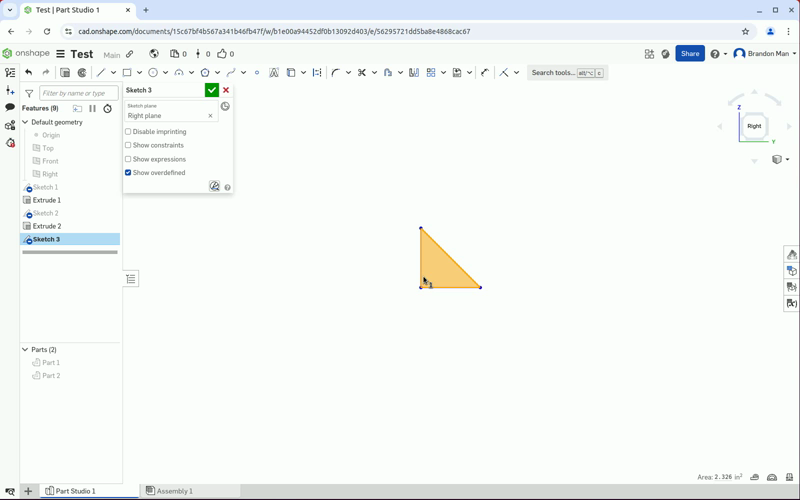
scroll(-6)
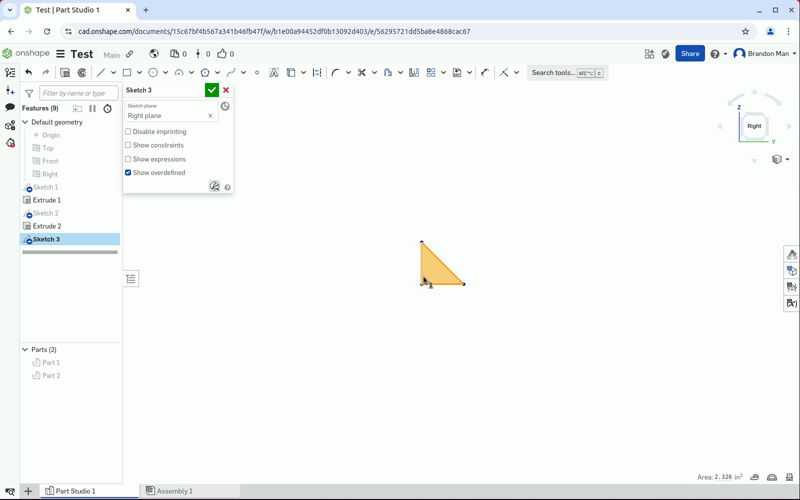
scroll(-6)
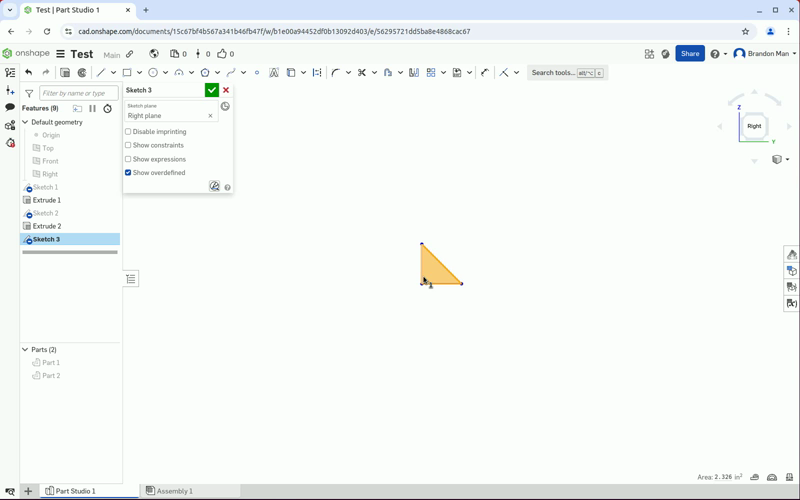
scroll(-6)
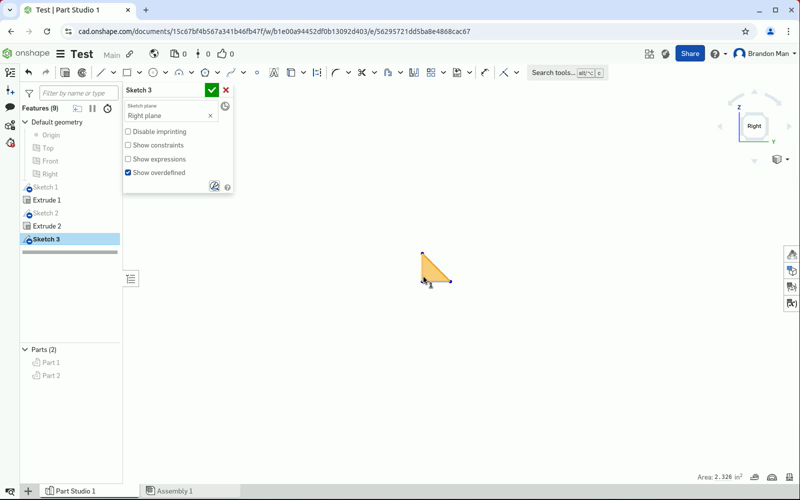
scroll(-6)
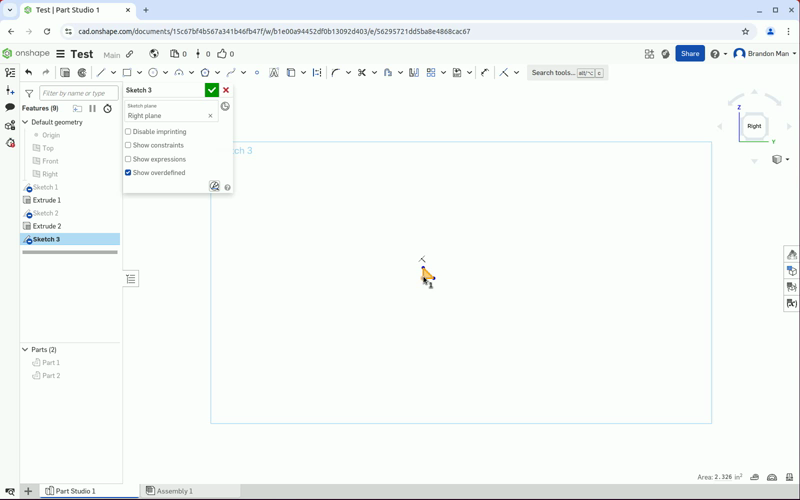
mouse_move(73, 352)
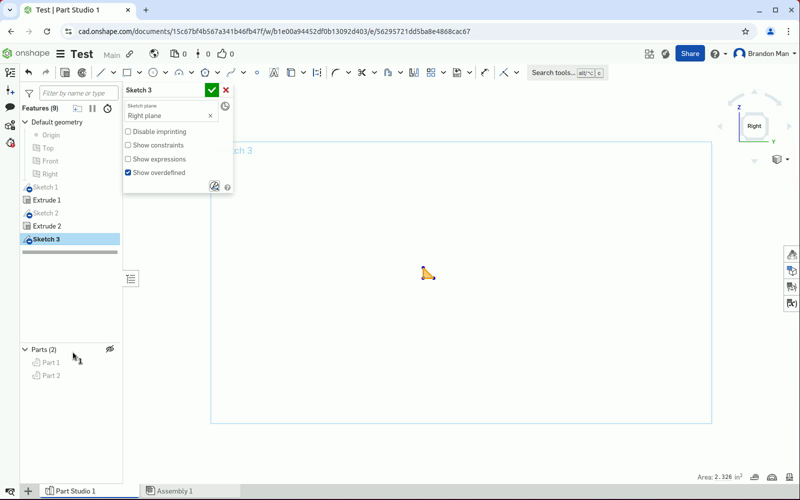
key(shift+y)
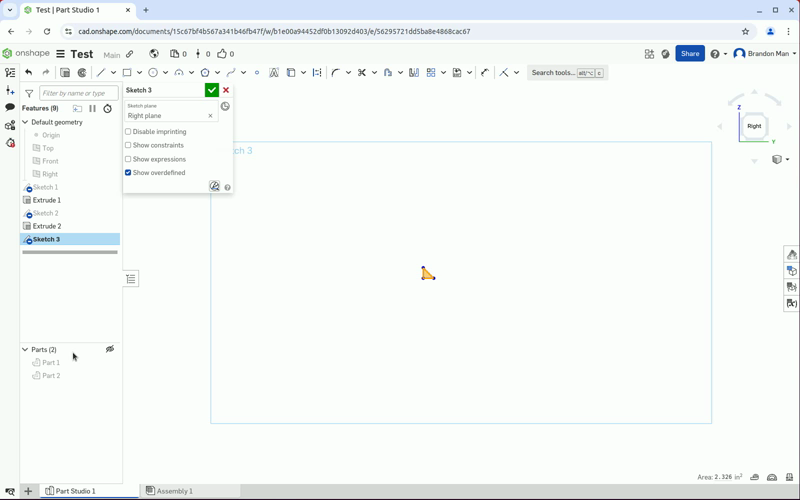
key(shift+e)
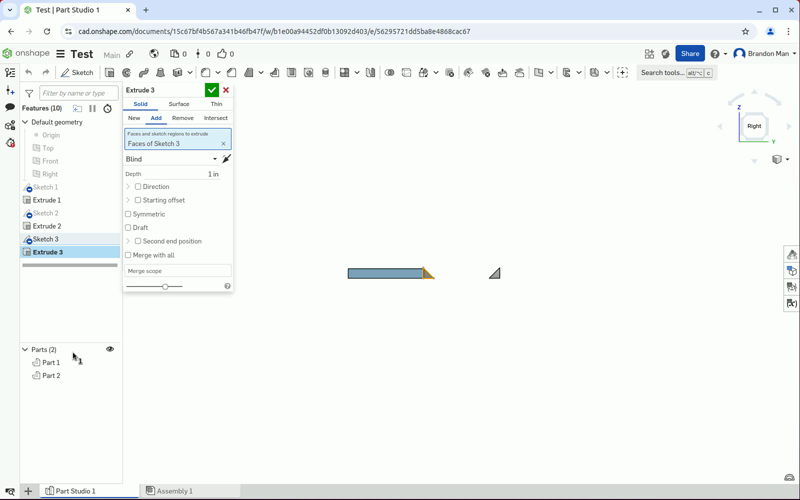
mouse_move(143, 106)
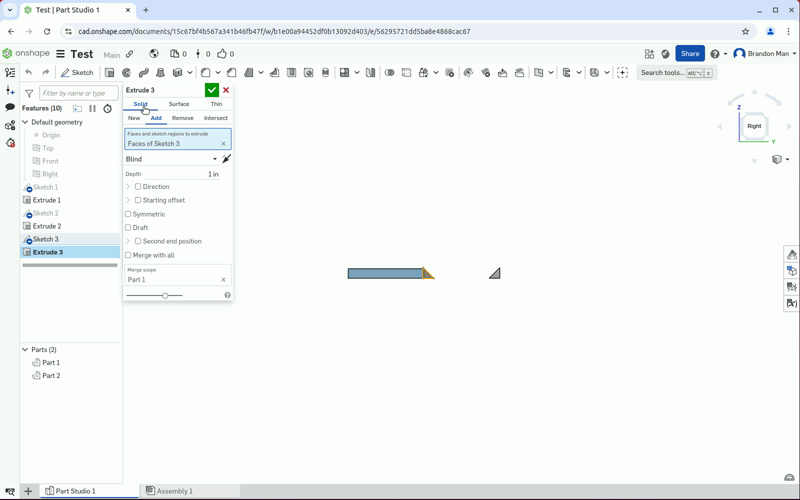
click(143, 106)
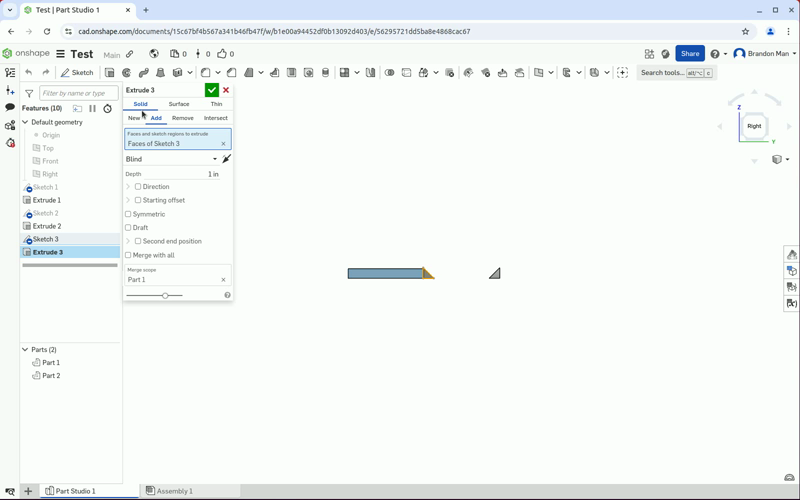
mouse_move(137, 120)
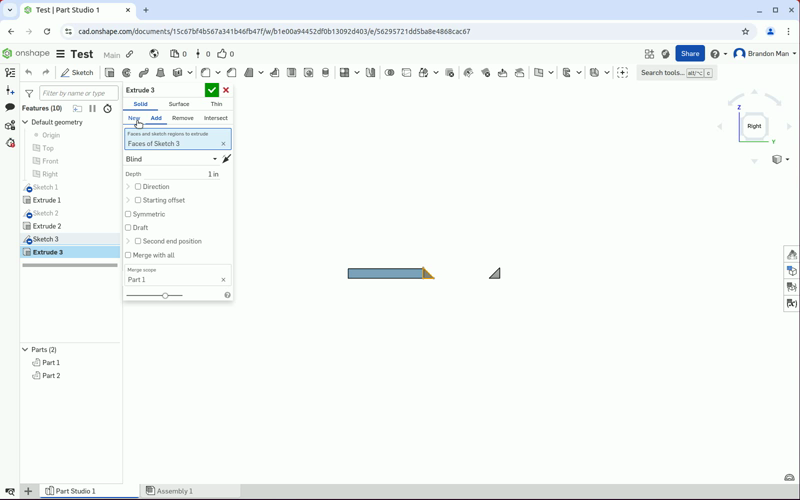
click(137, 120)
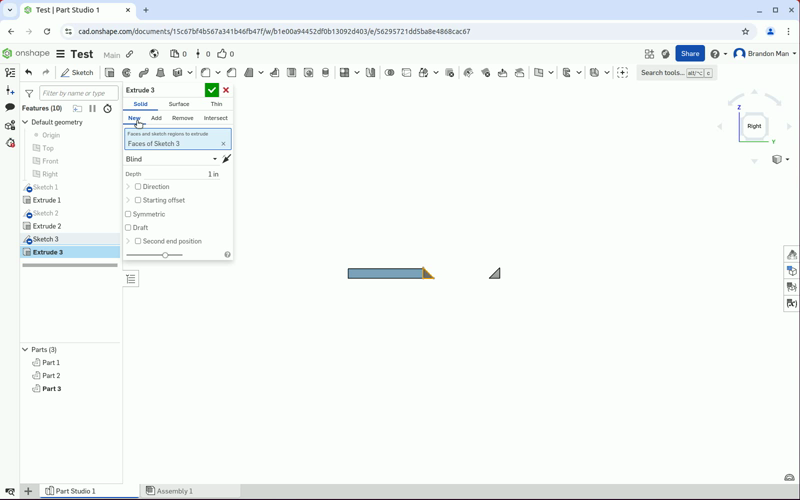
key(tab, 4)
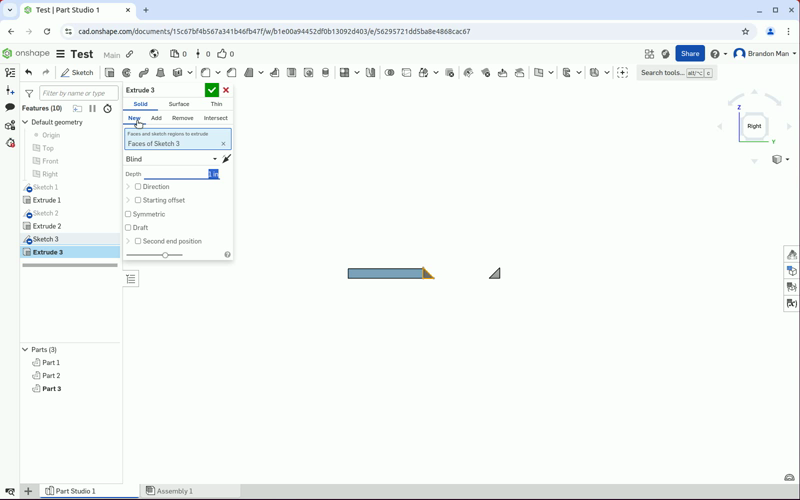
text(13.962)
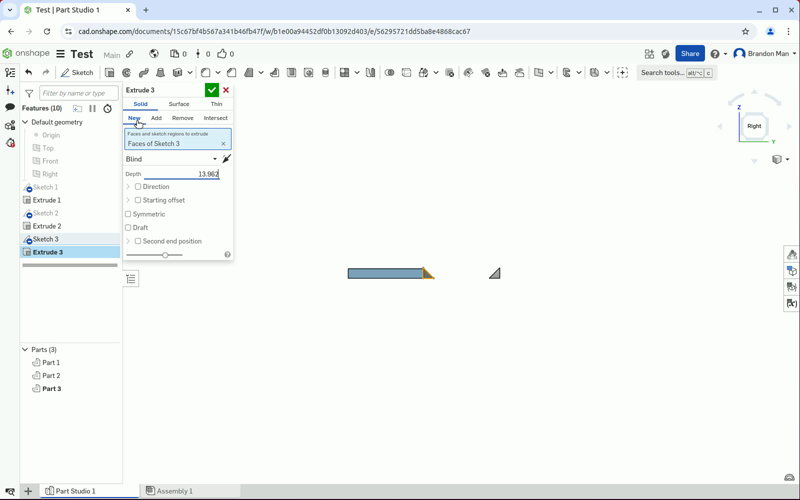
key(tab, 3)
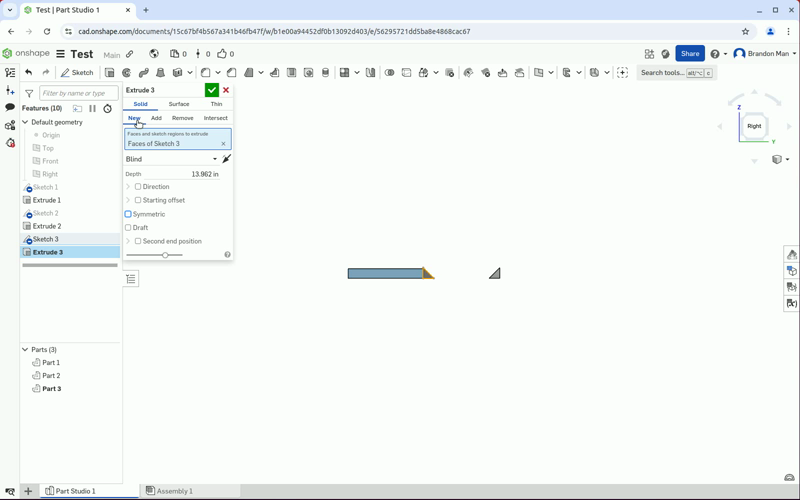
key(space)
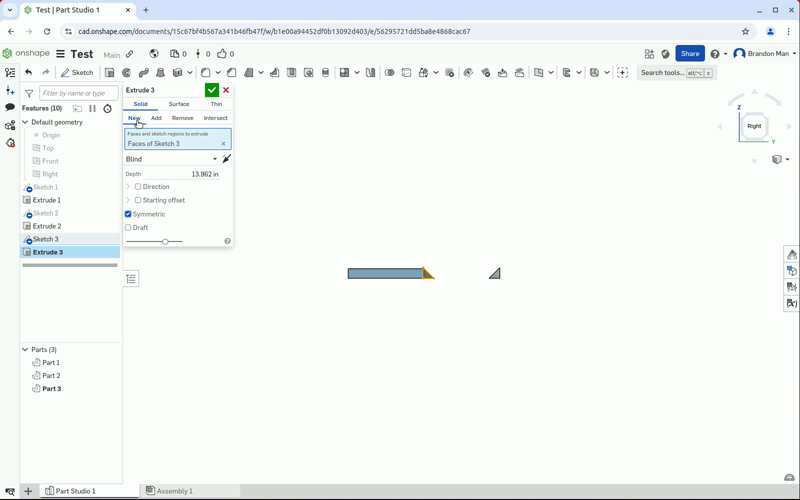
key(enter)
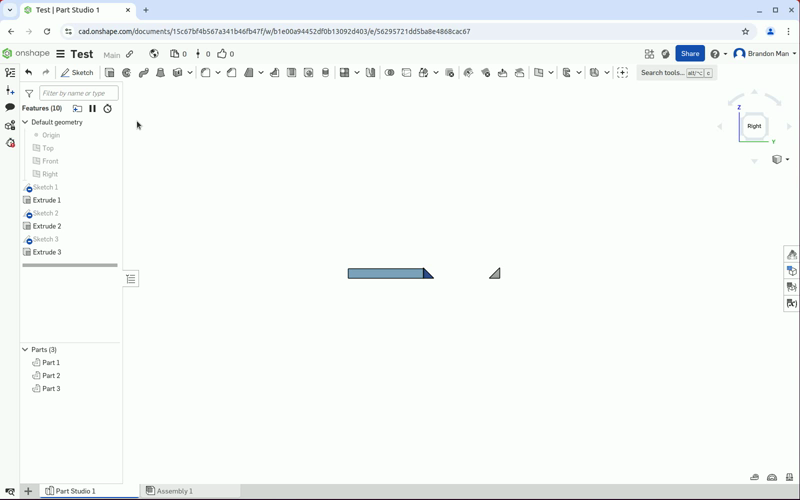
key(shift+h)
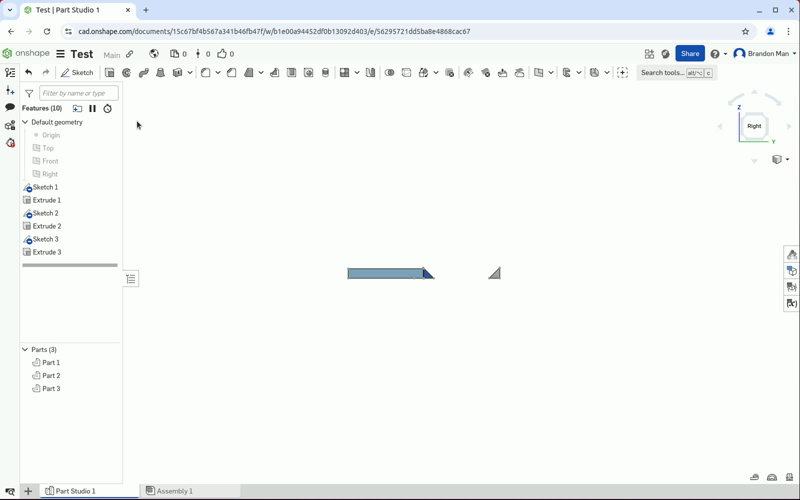
key(shift+h)
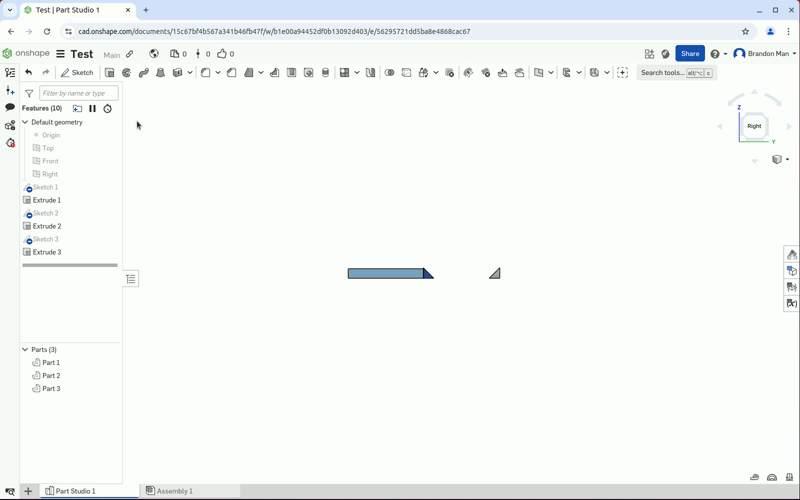
mouse_move(73, 189)
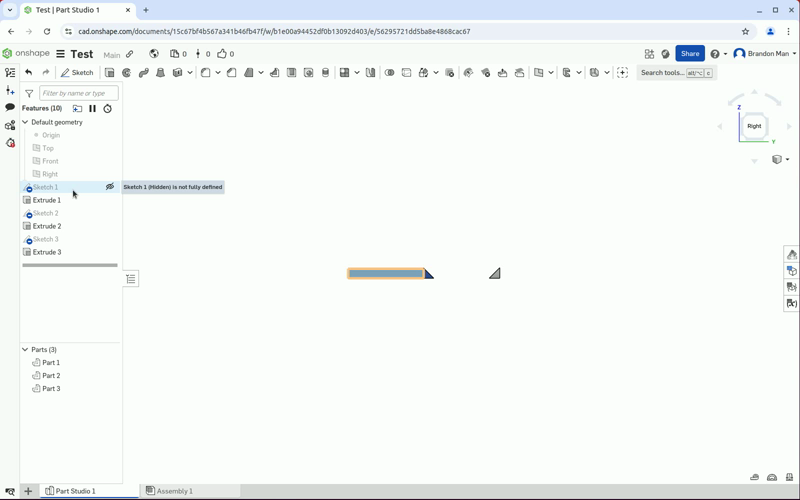
click(73, 189)
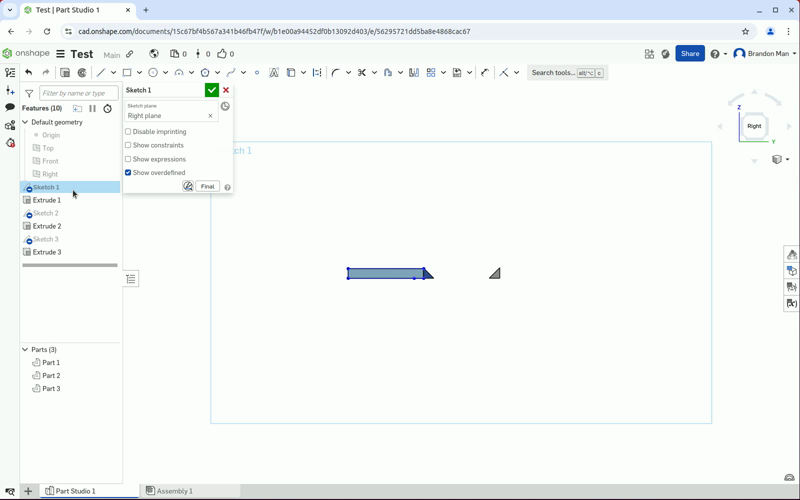
mouse_move(229, 92)
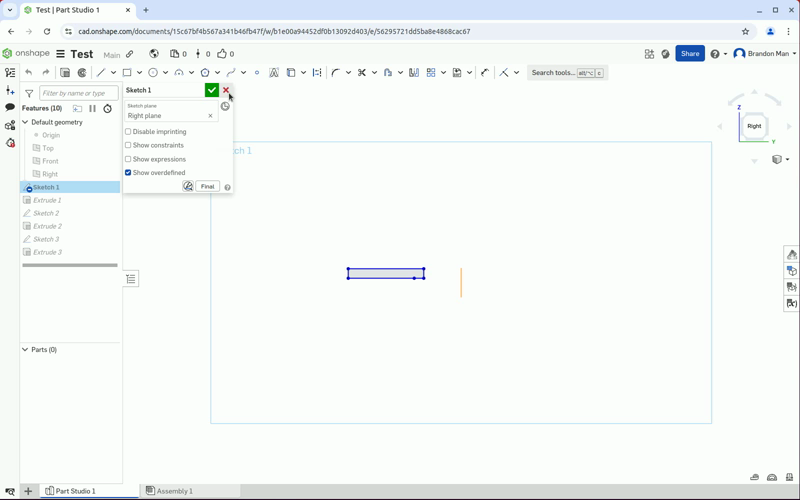
click(229, 92)
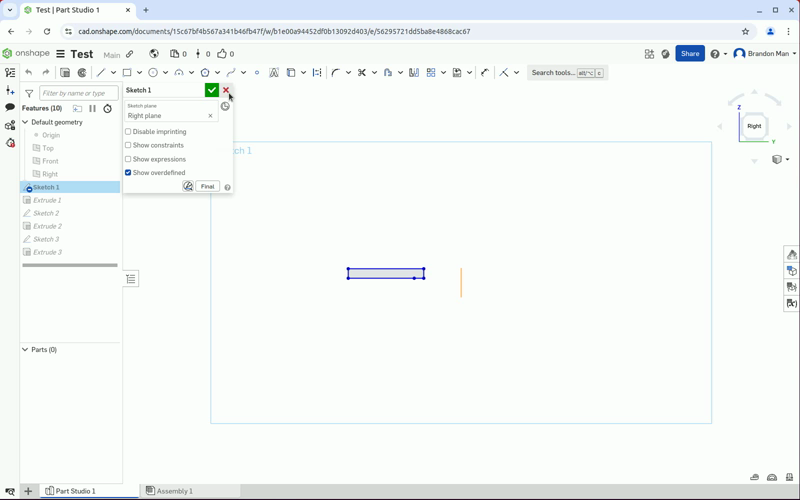
key(shift+s)
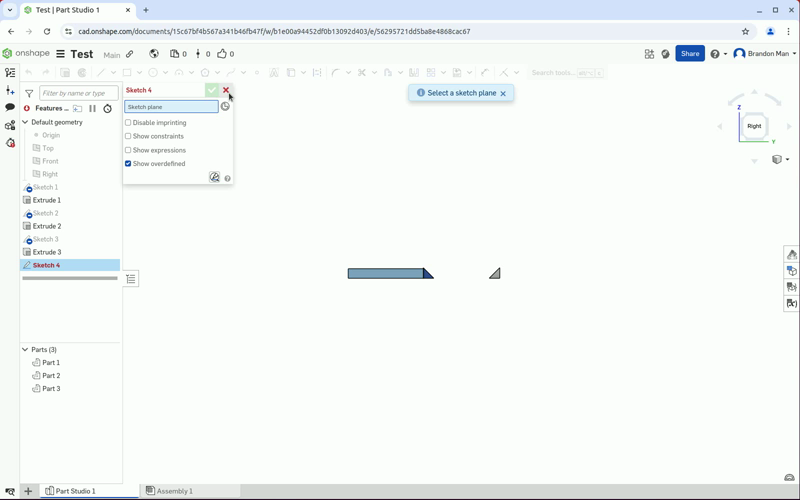
mouse_move(73, 176)
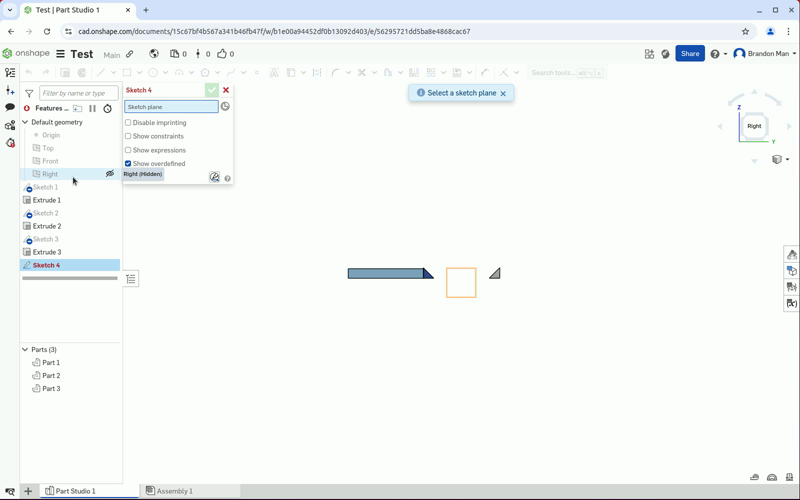
click(73, 176)
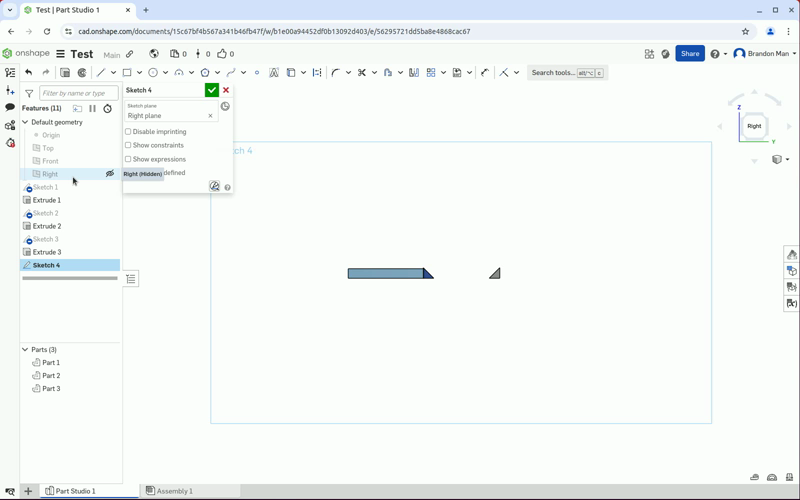
mouse_move(73, 352)
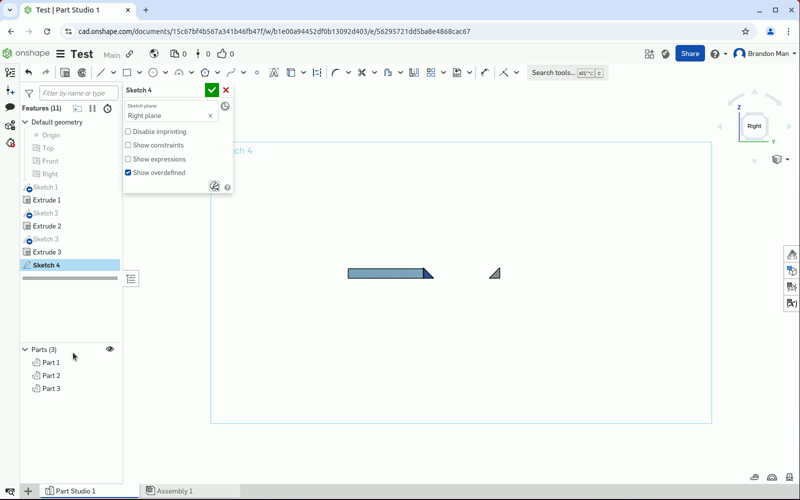
key(y)
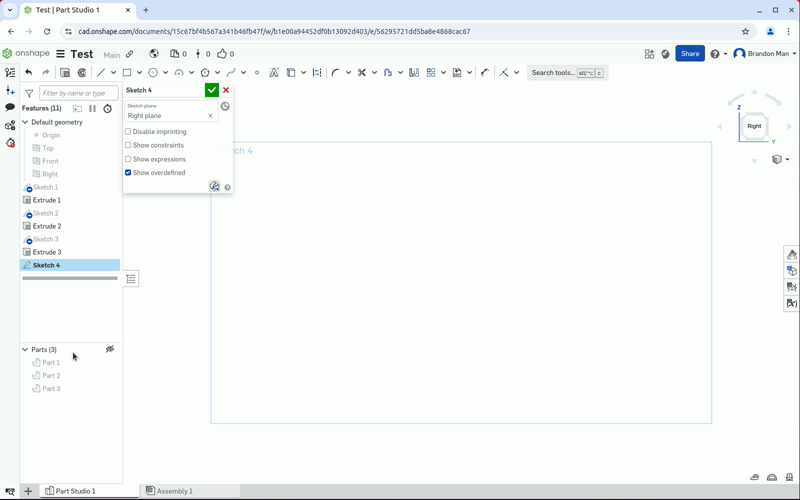
key(l)
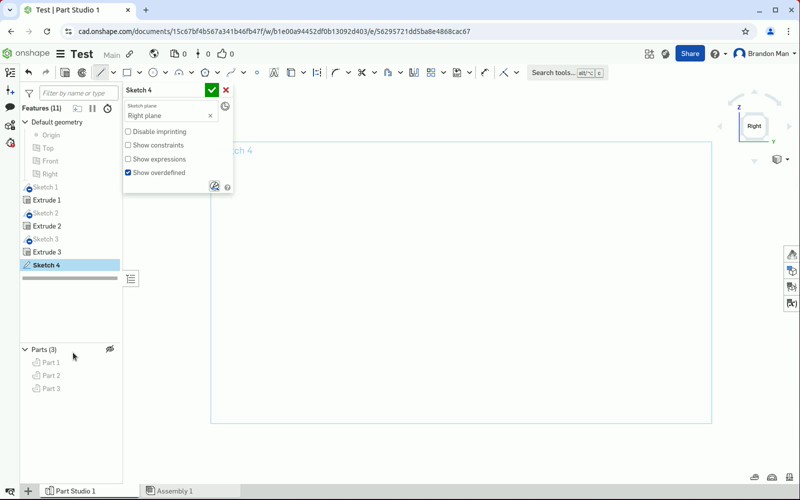
key_down(shift)
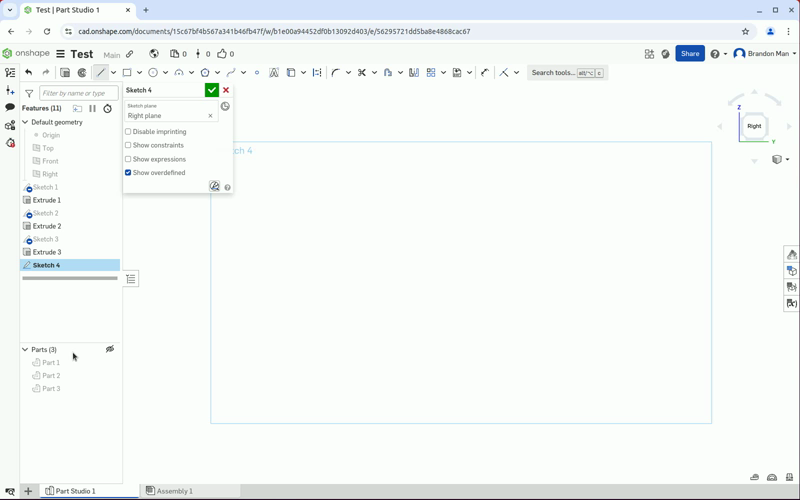
mouse_move(498, 287)
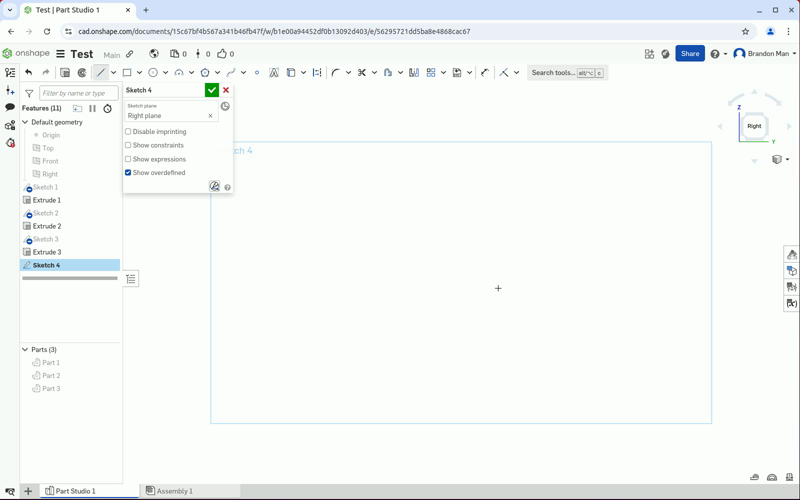
click(498, 287)
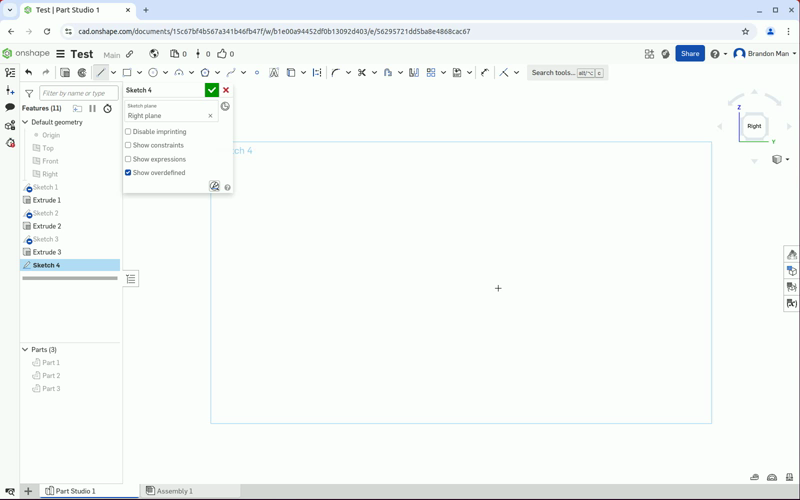
key_up(shift)
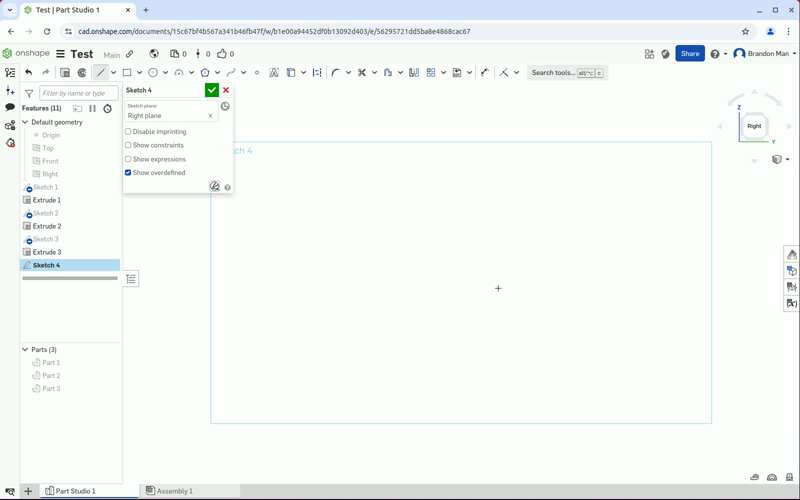
key_down(shift)
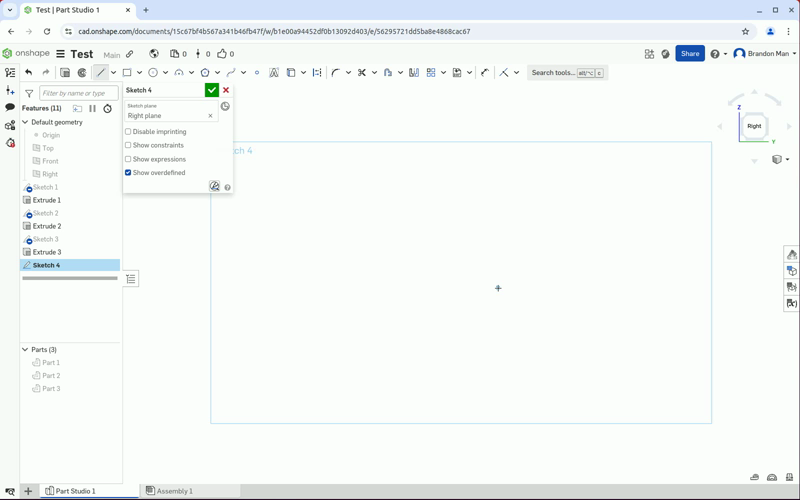
mouse_move(528, 287)
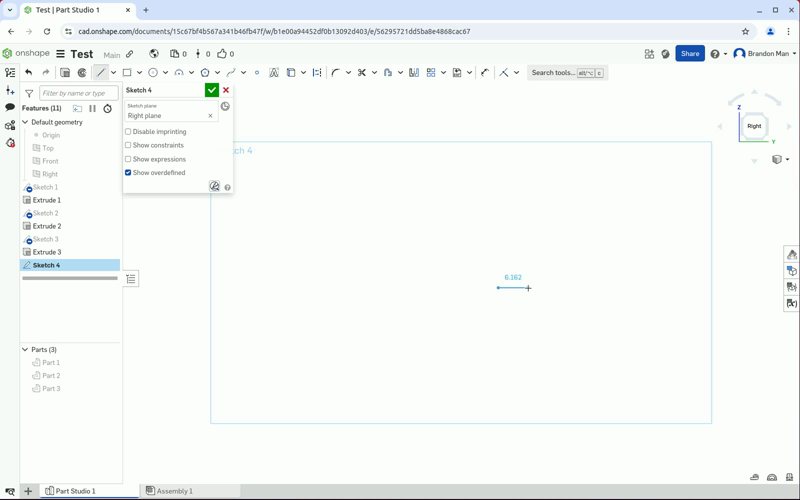
mouse_move(508, 277)
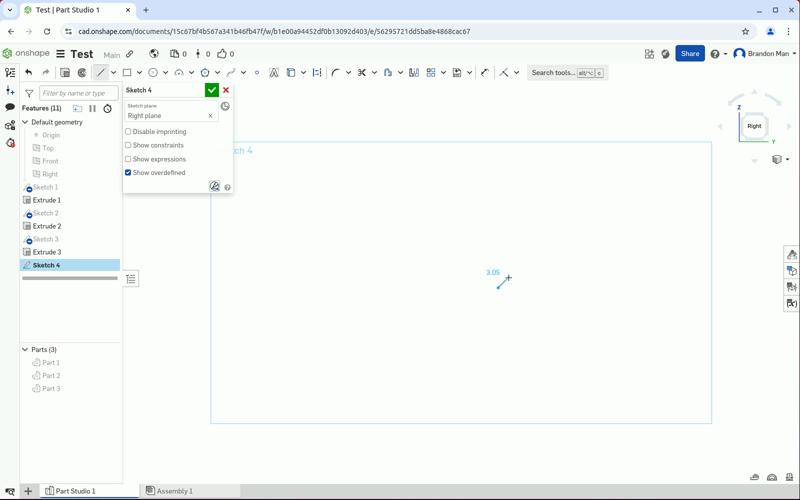
click(508, 277)
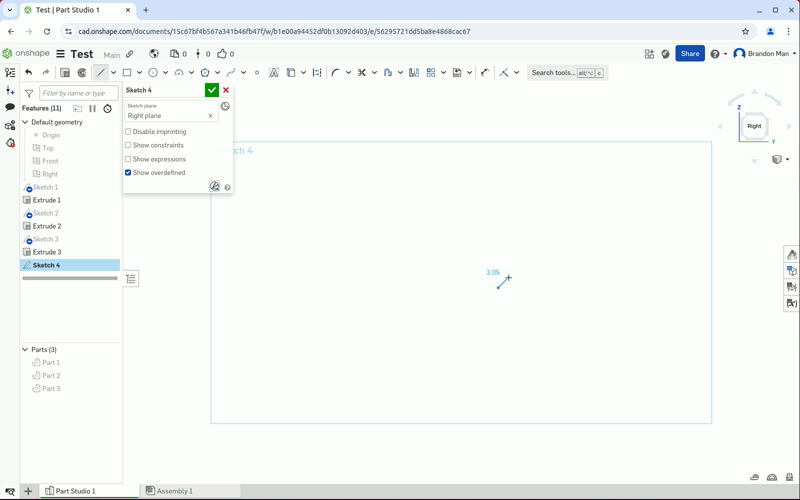
key_up(shift)
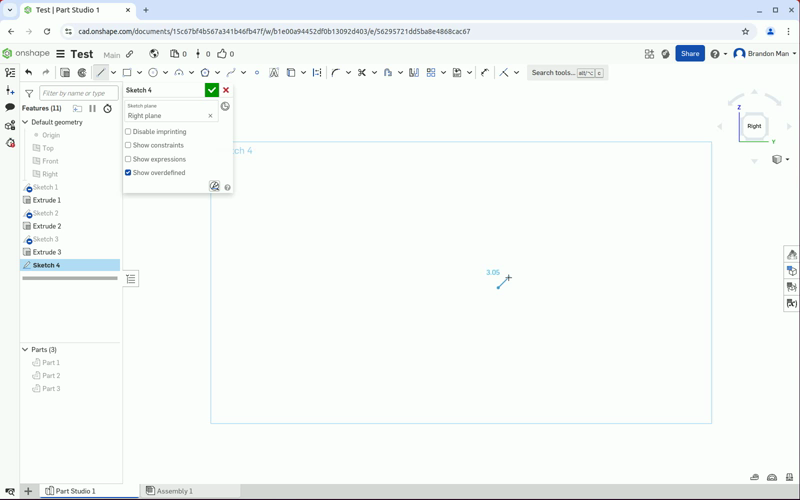
key_down(shift)
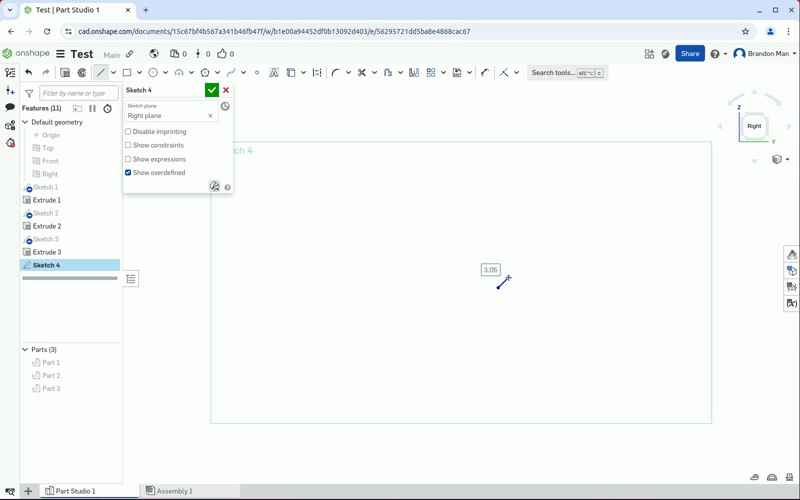
mouse_move(538, 277)
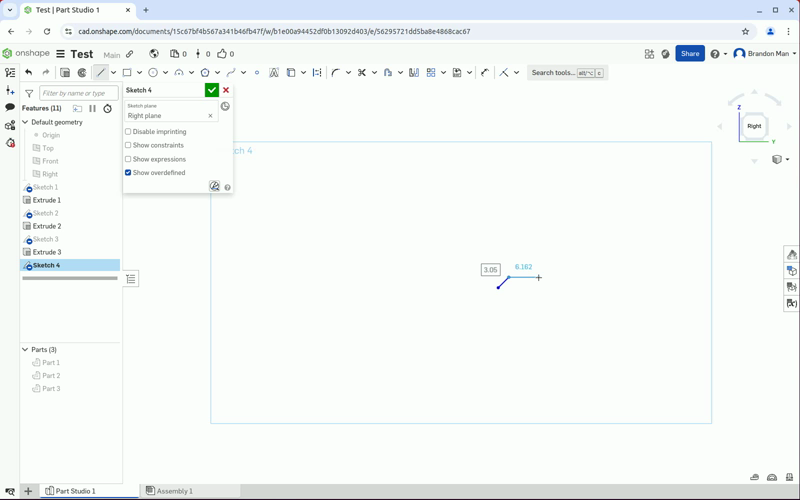
mouse_move(498, 277)
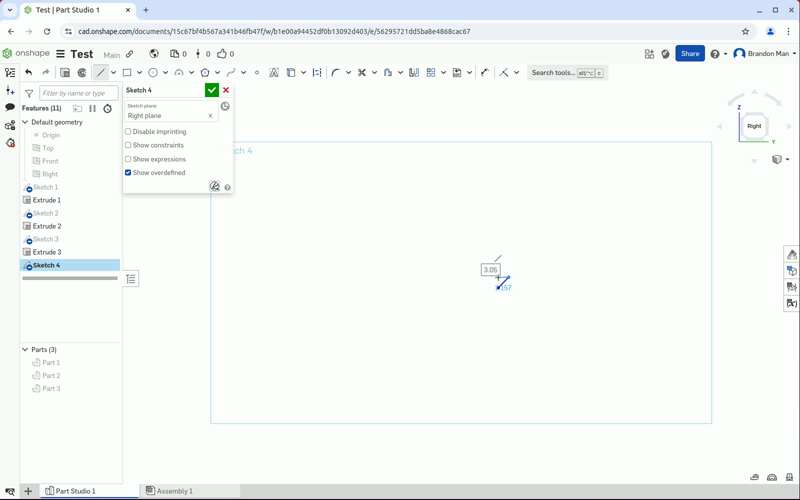
click(498, 277)
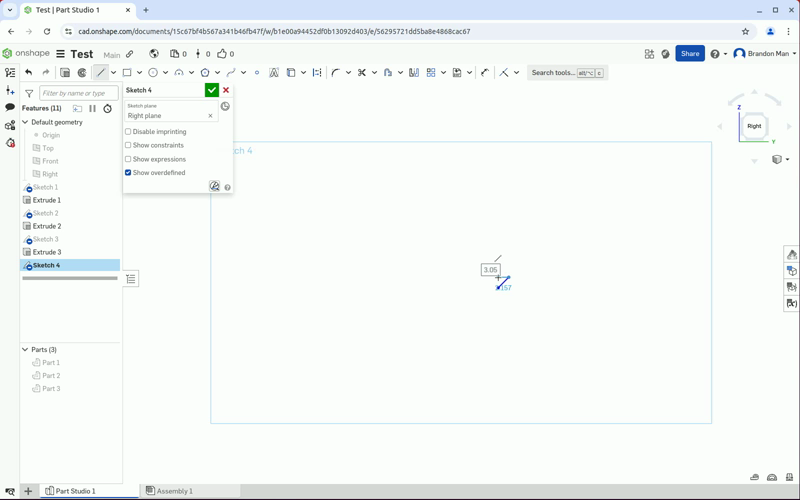
key_up(shift)
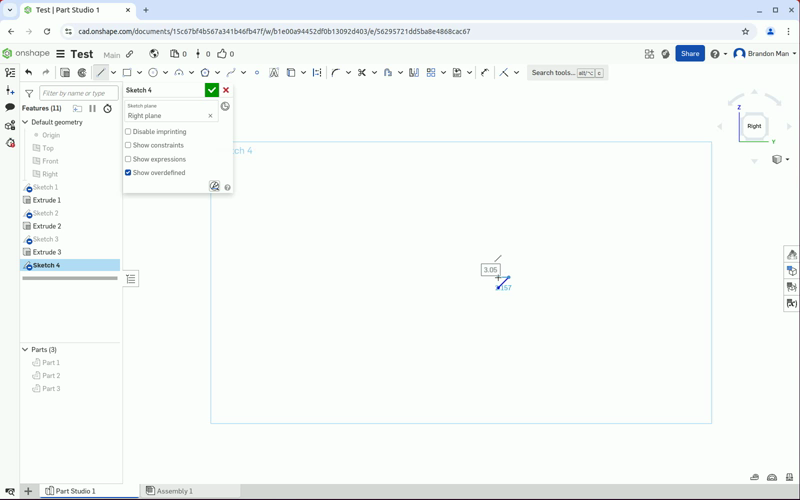
mouse_move(528, 277)
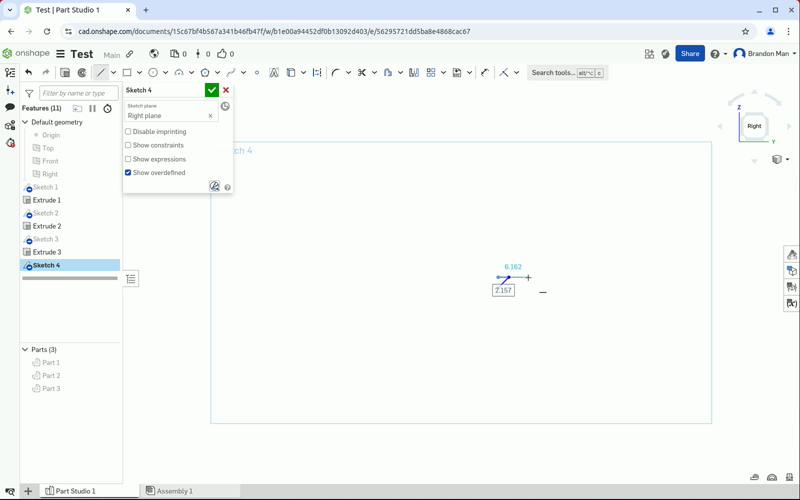
key_down(shift)
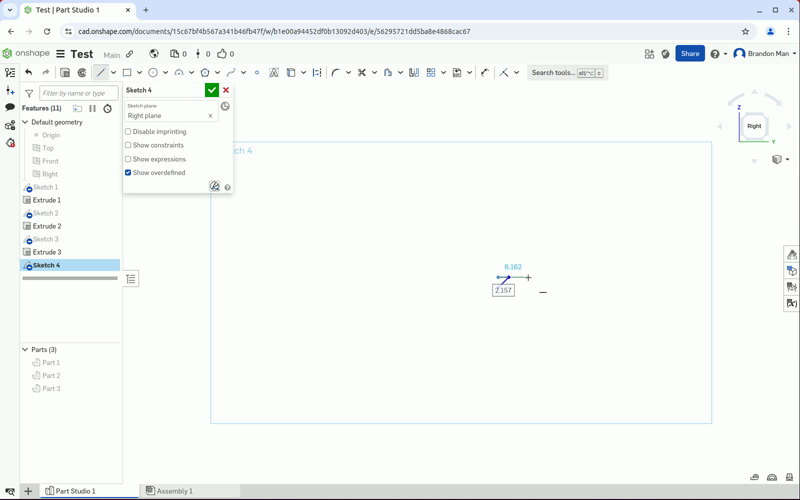
mouse_move(498, 287)
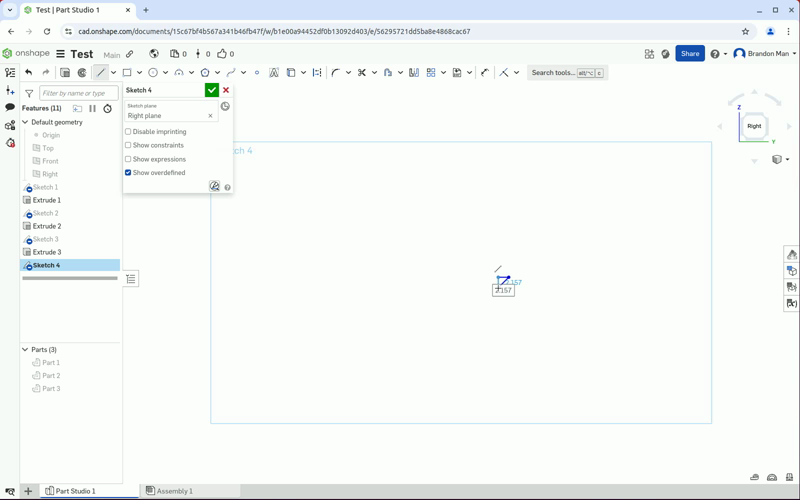
key_up(shift)
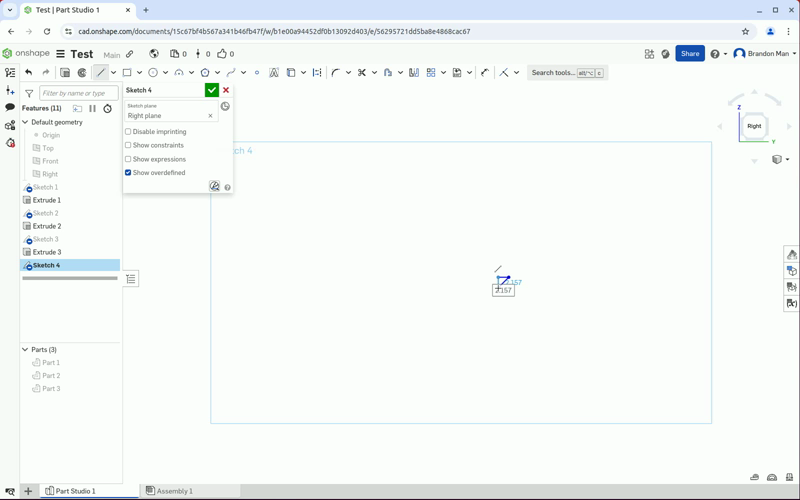
click(498, 287)
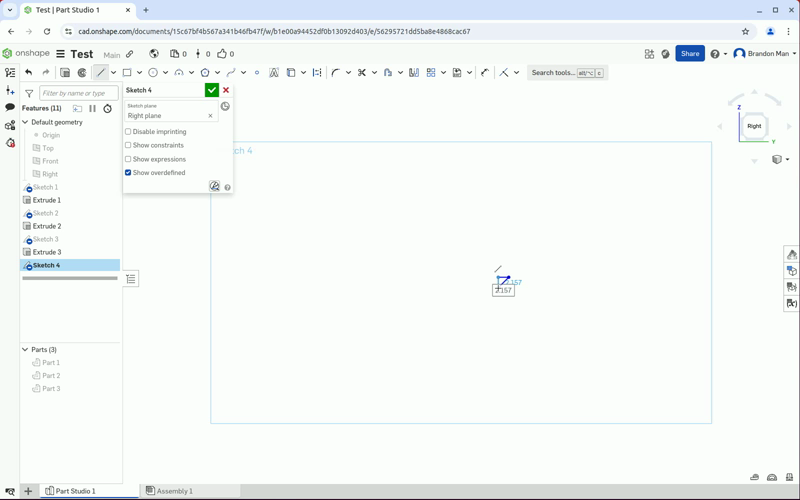
key(esc)
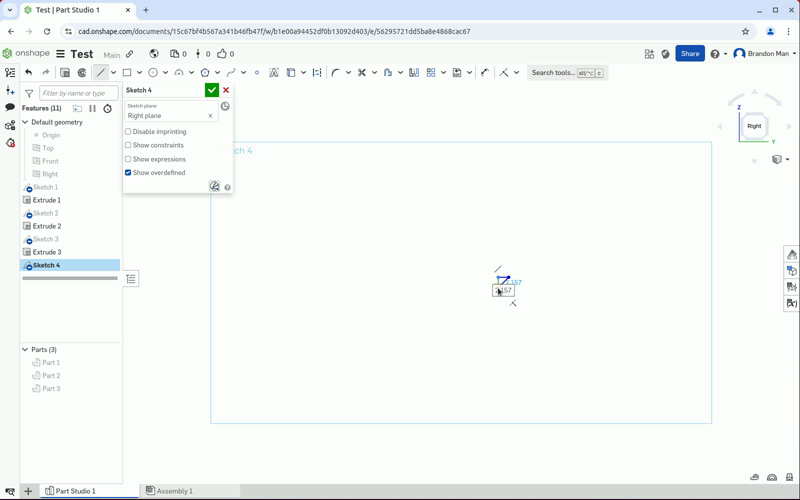
mouse_move(498, 277)
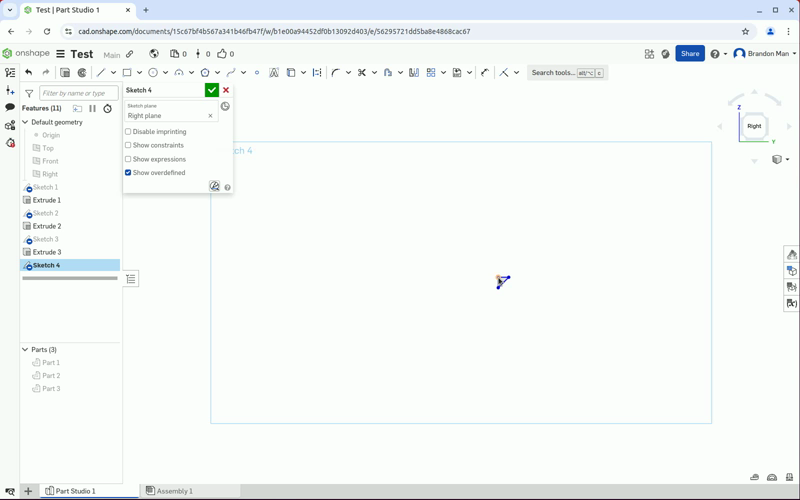
scroll(6)
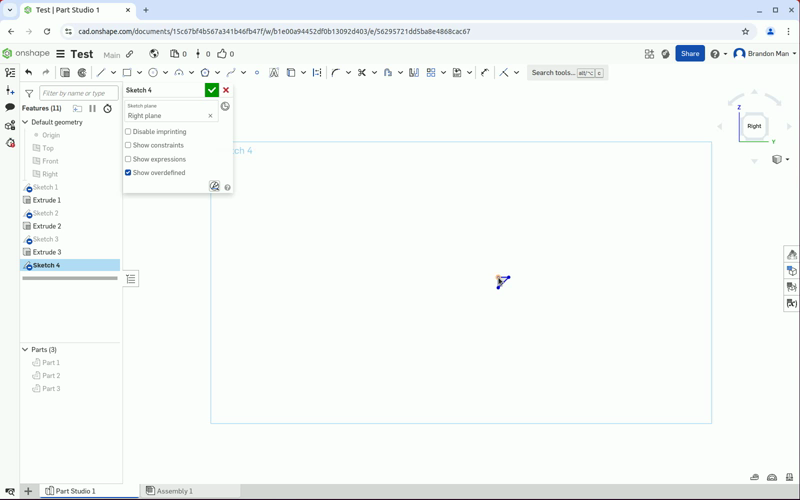
scroll(6)
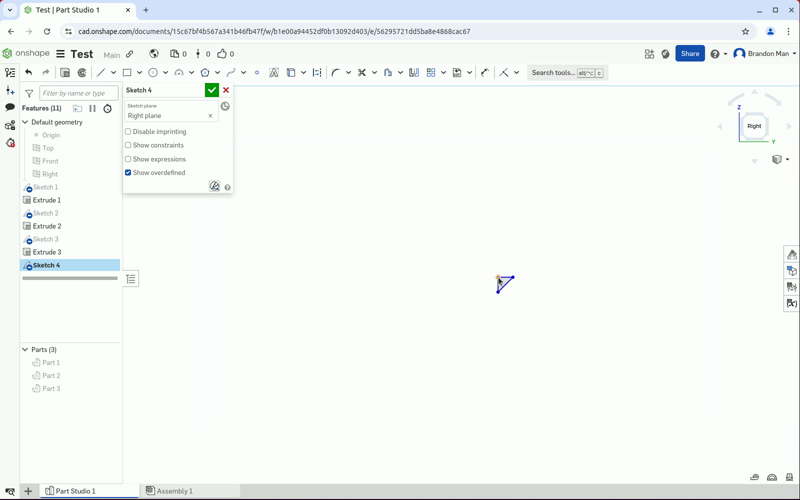
scroll(6)
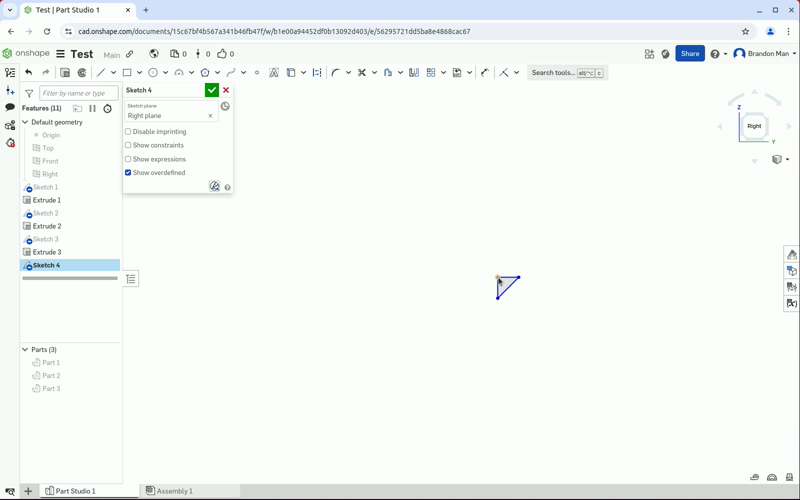
scroll(6)
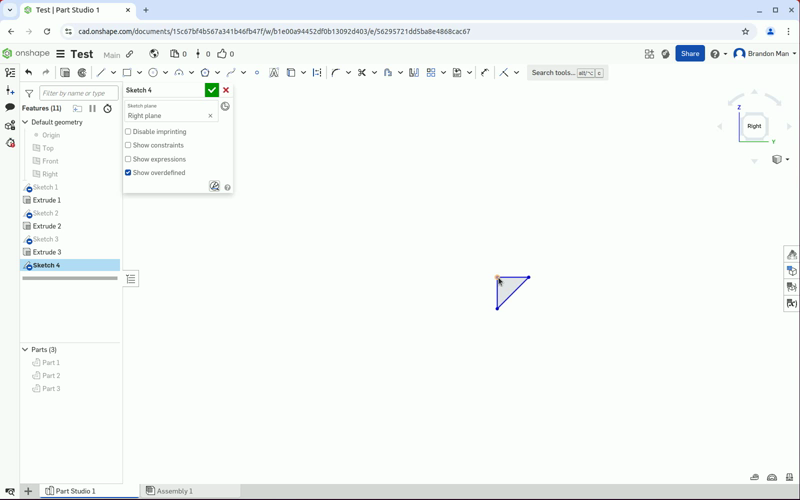
scroll(6)
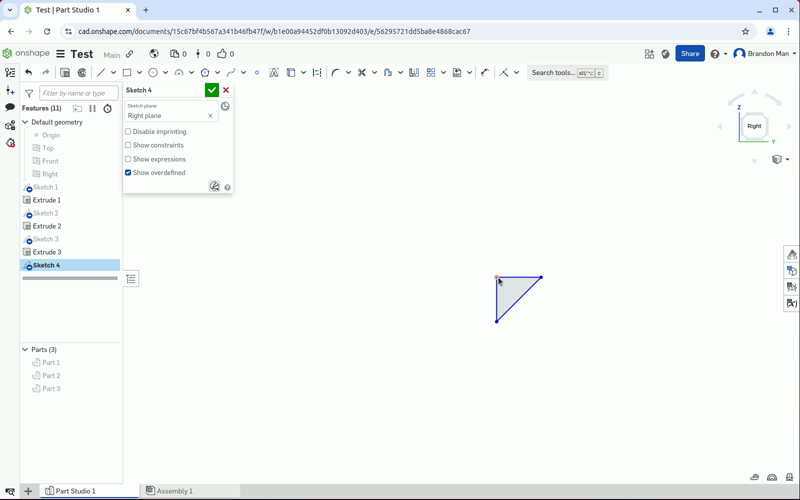
scroll(6)
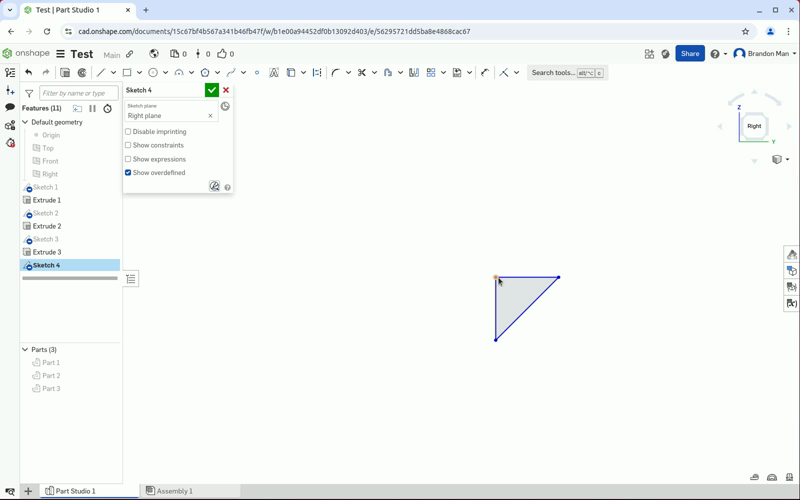
scroll(6)
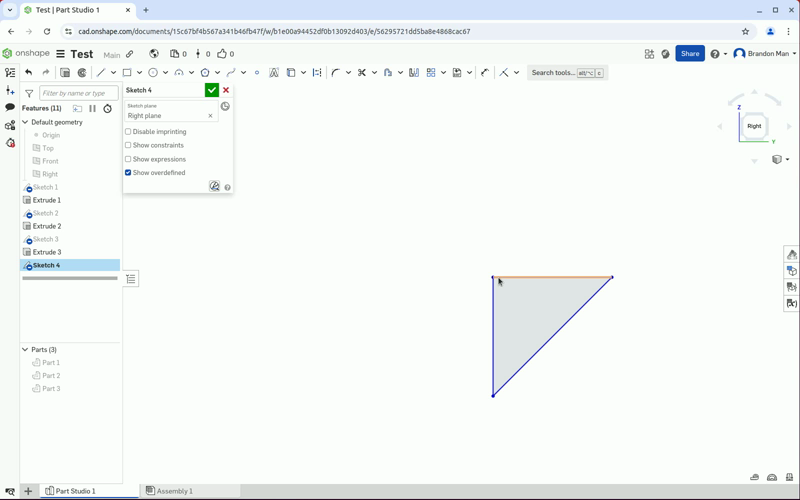
click(498, 277)
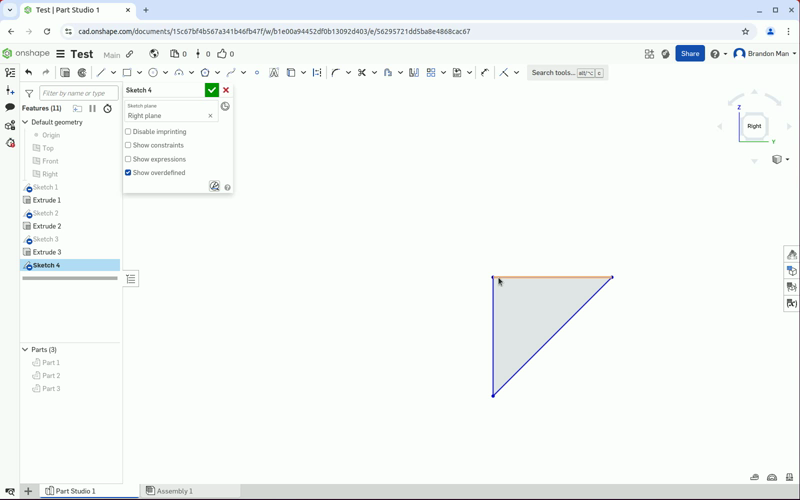
scroll(-6)
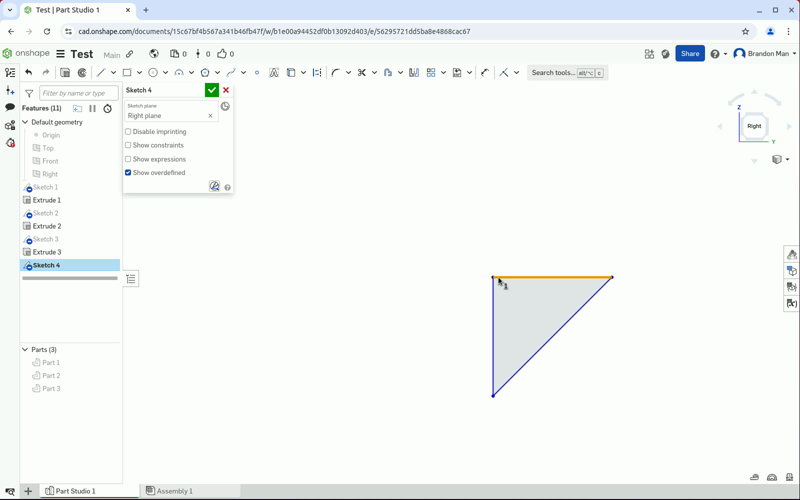
scroll(-6)
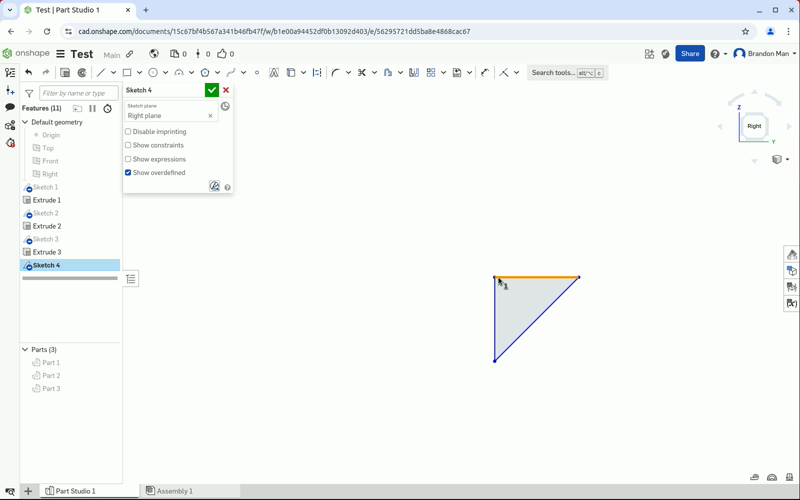
scroll(-6)
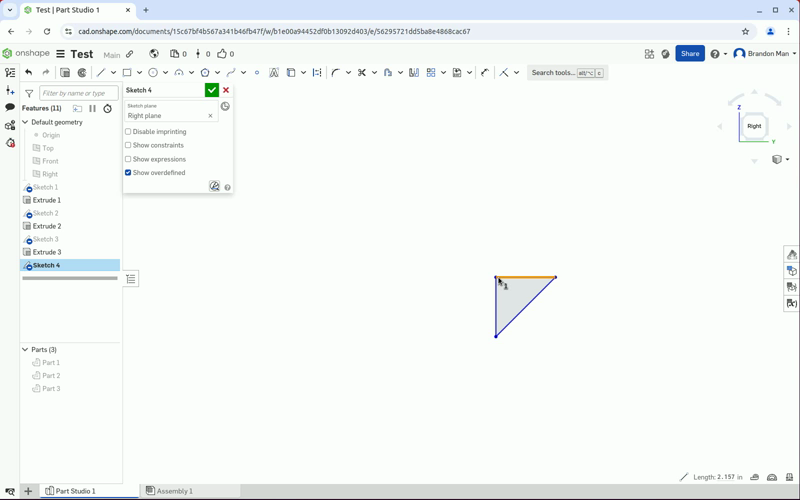
scroll(-6)
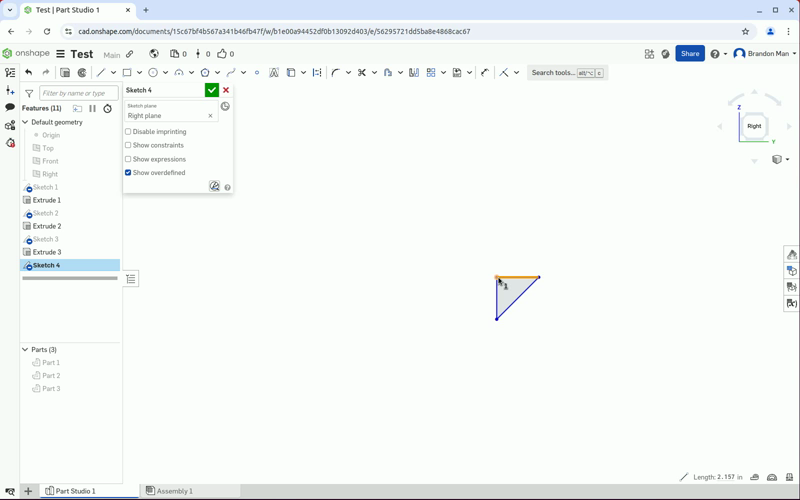
scroll(-6)
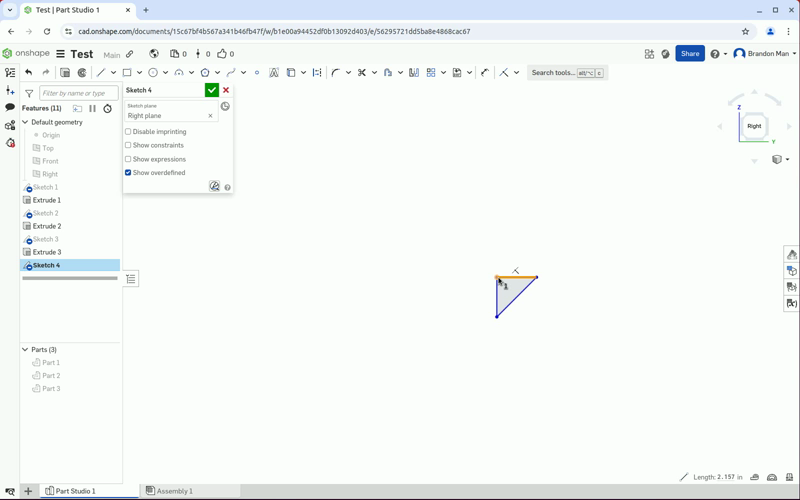
scroll(-6)
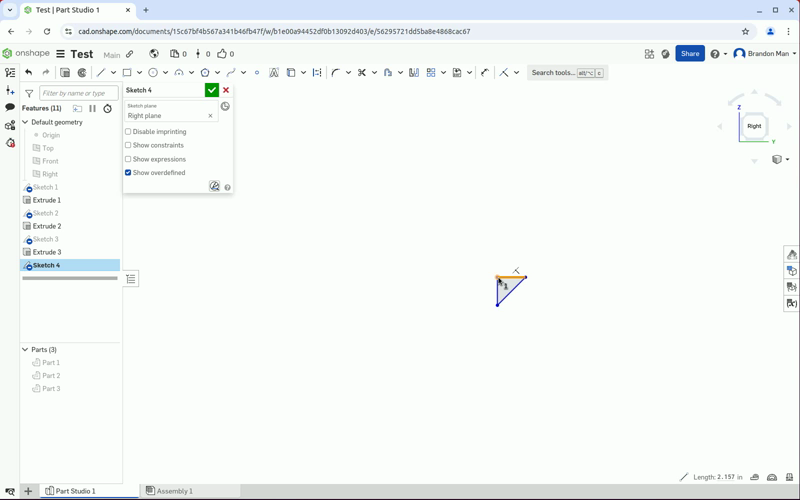
scroll(-6)
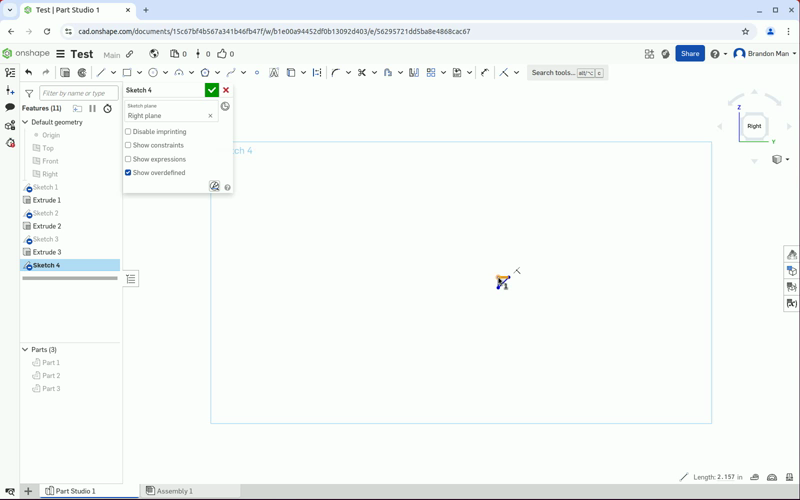
mouse_move(73, 352)
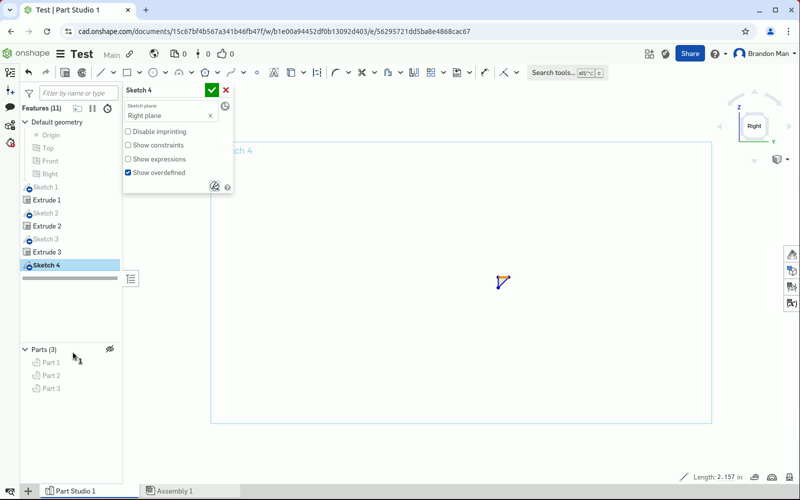
key(shift+y)
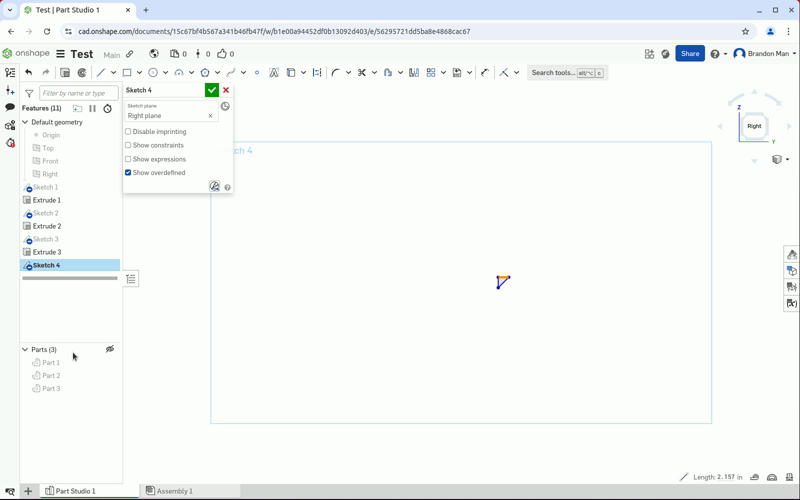
key(shift+e)
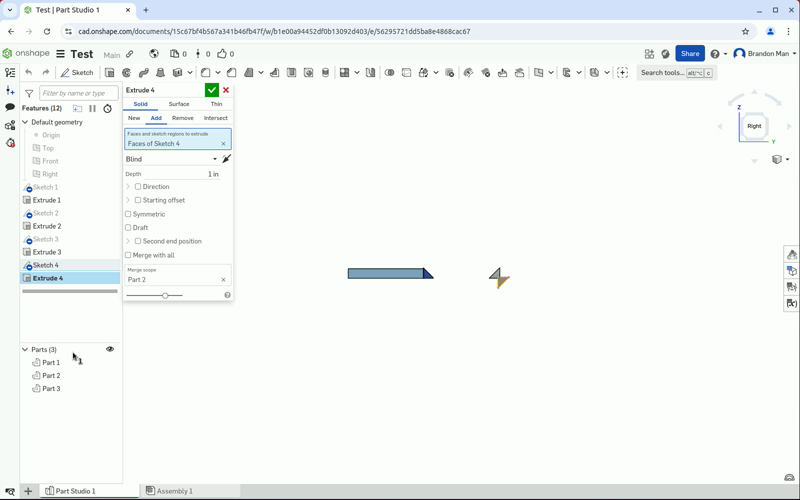
mouse_move(143, 106)
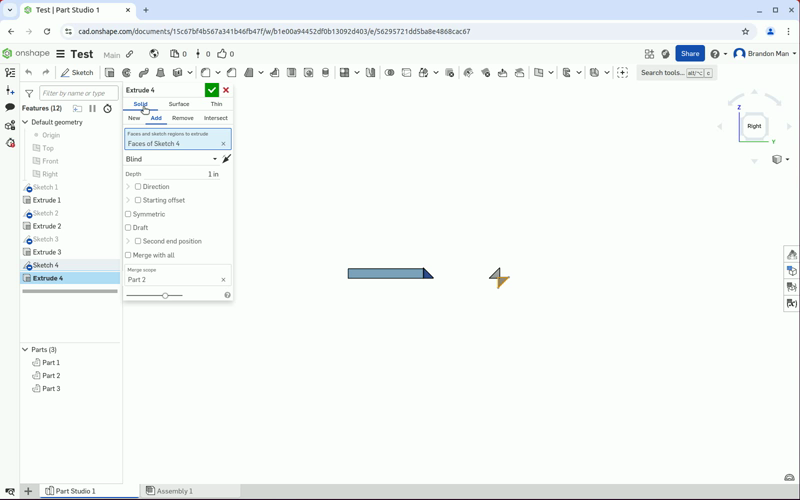
click(143, 106)
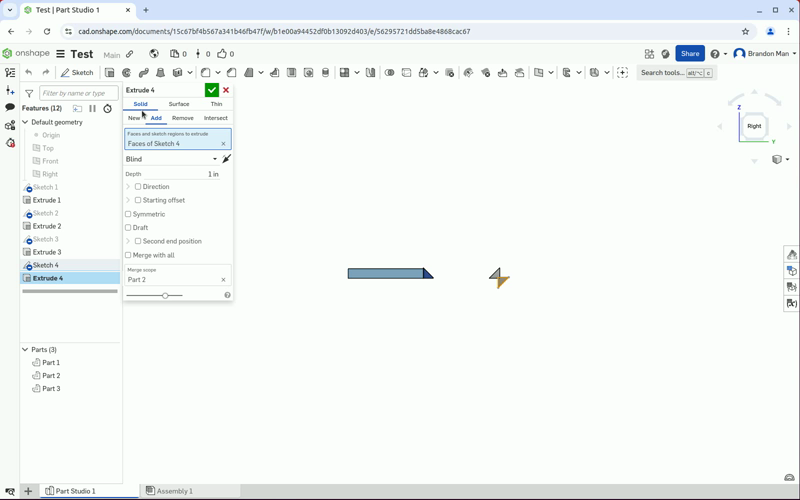
mouse_move(137, 120)
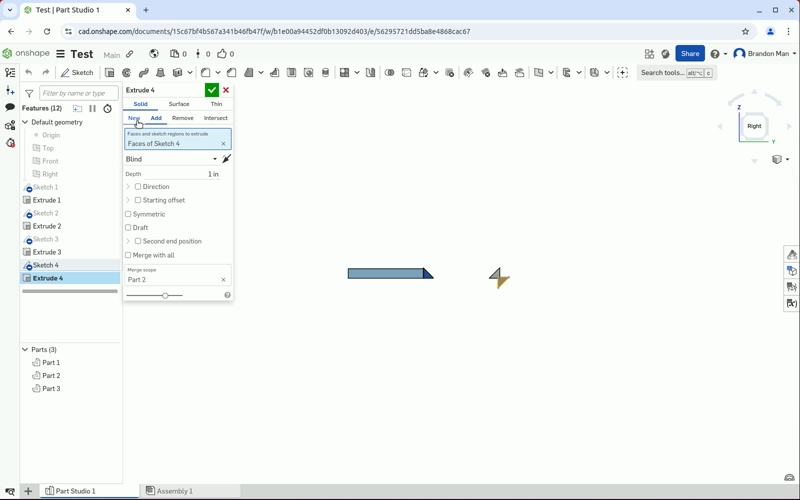
click(137, 120)
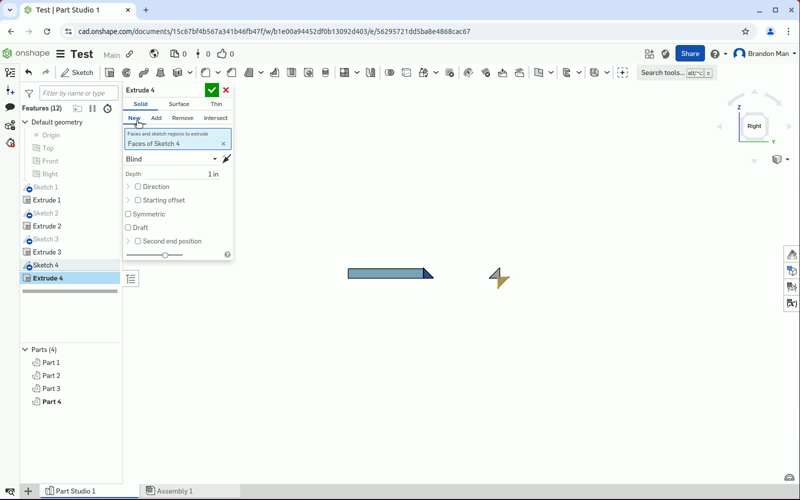
key(tab, 4)
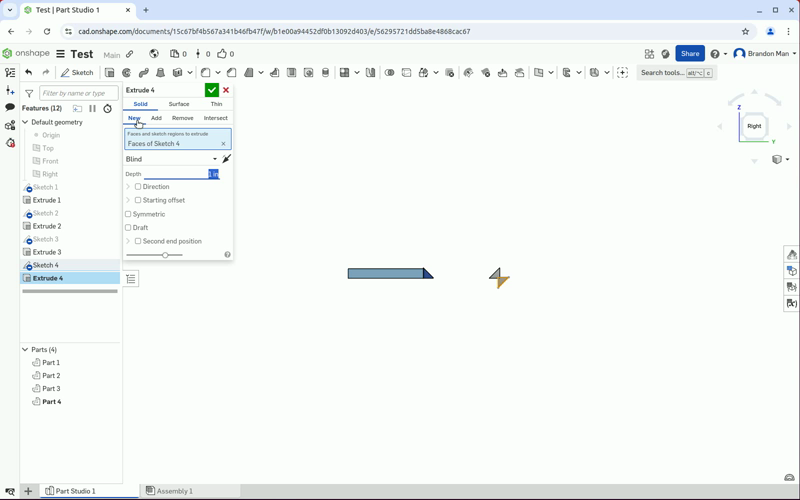
text(13.962)
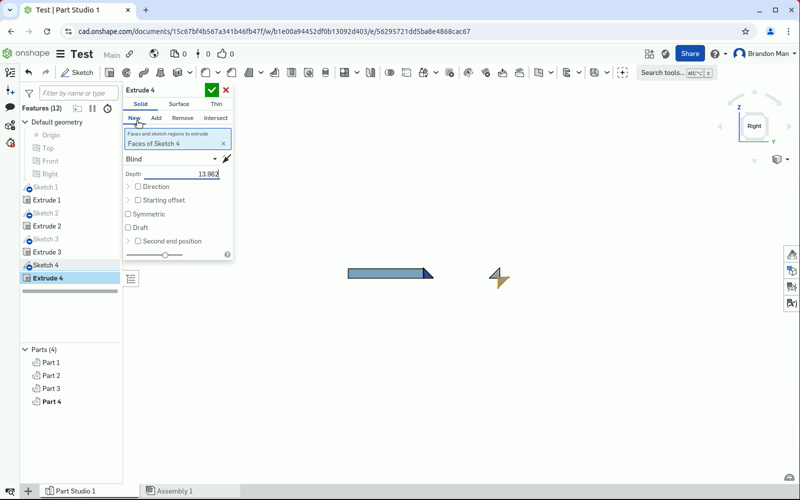
key(tab, 3)
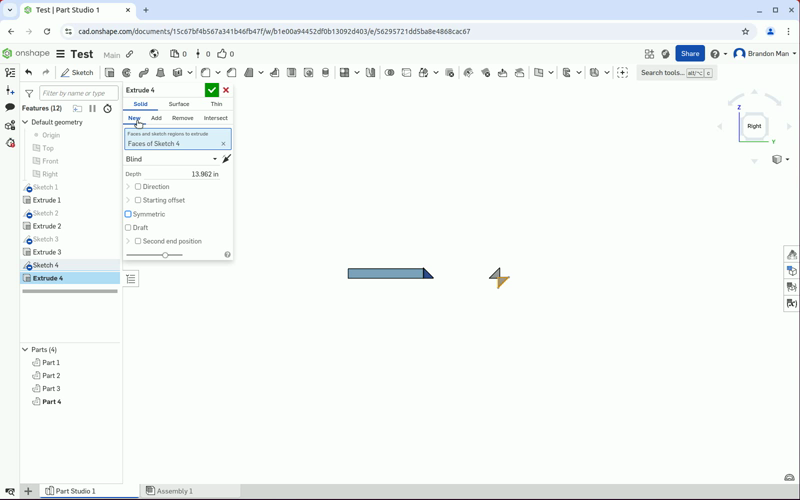
key(space)
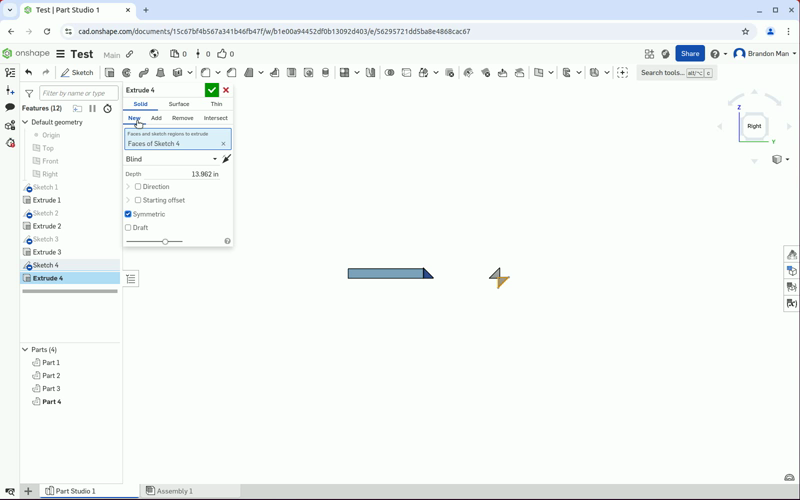
key(enter)
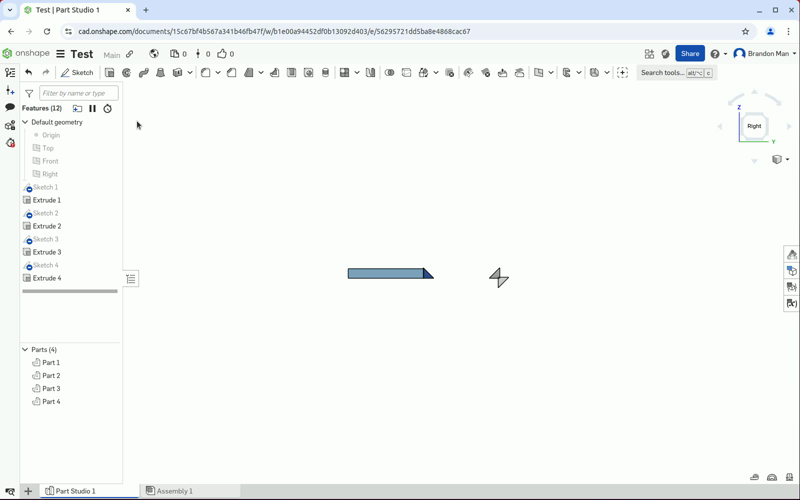
key(shift+h)
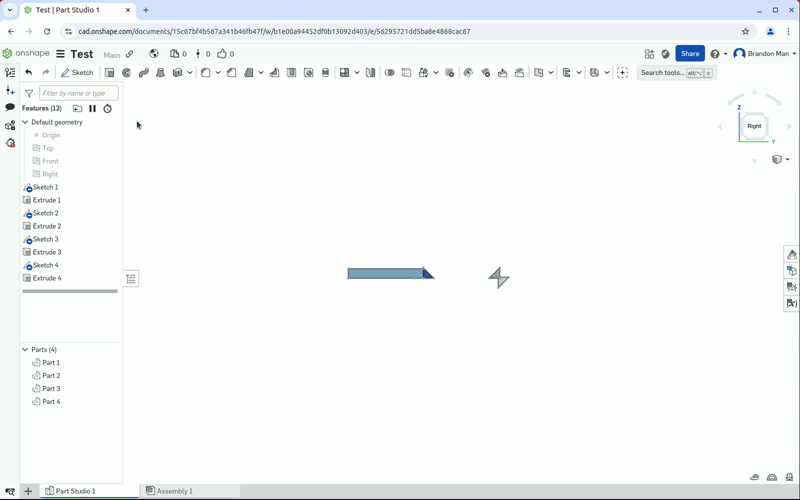
key(shift+h)
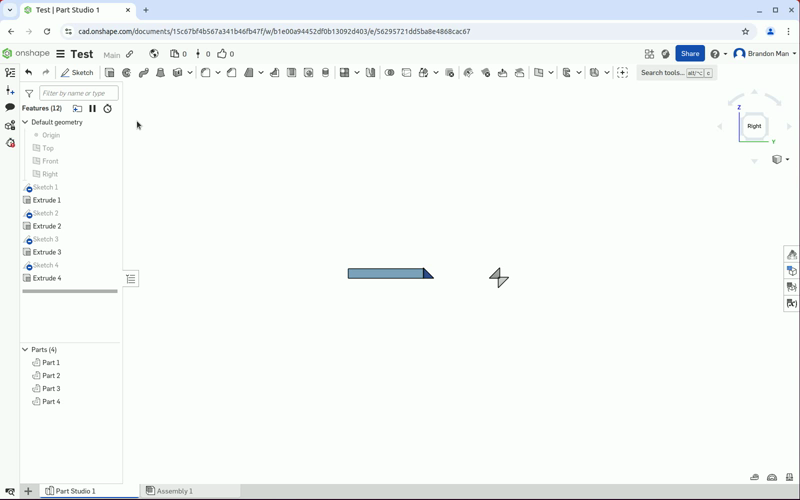
mouse_move(73, 189)
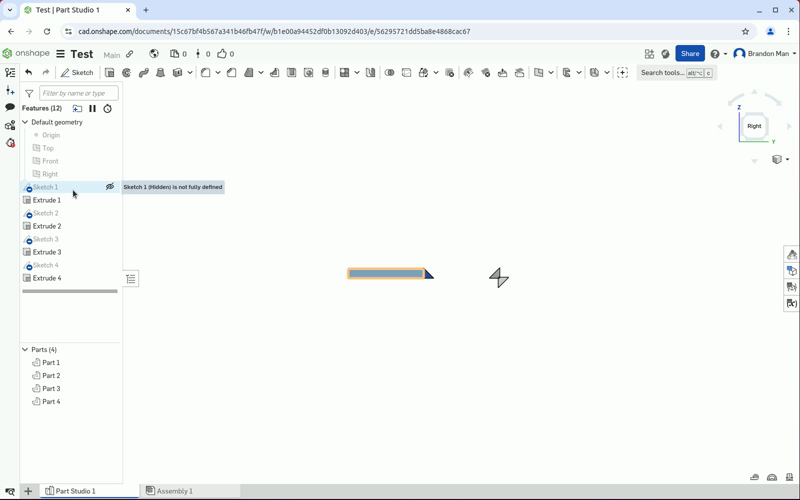
click(73, 189)
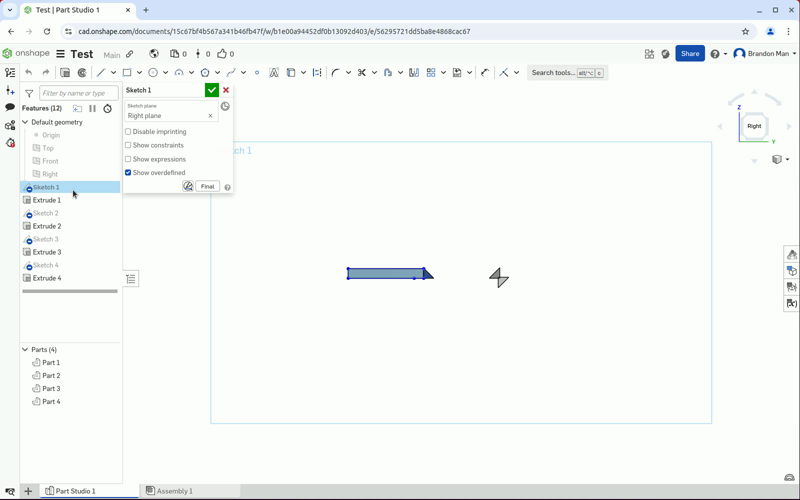
mouse_move(229, 92)
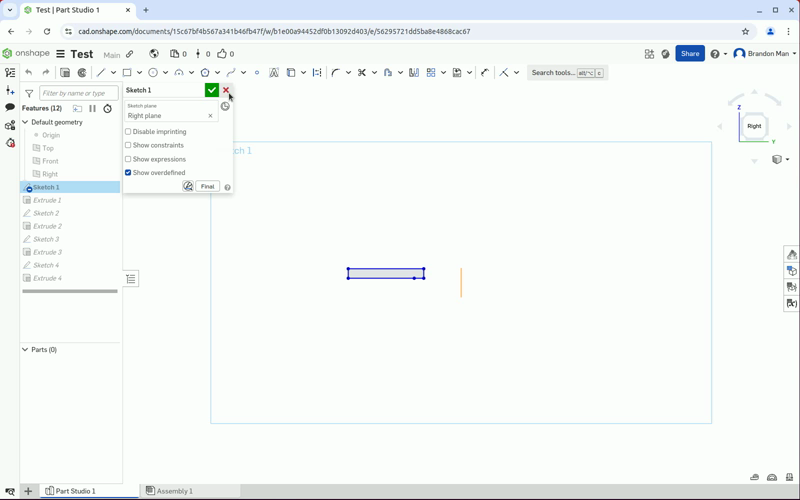
click(229, 92)
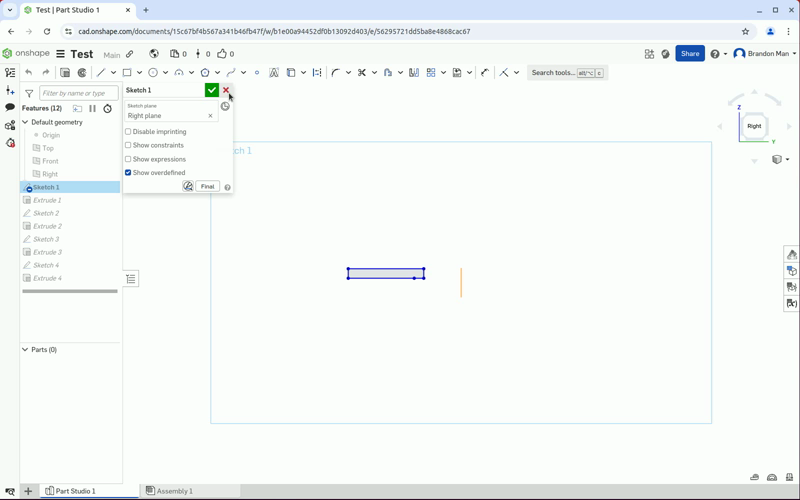
key(shift+s)
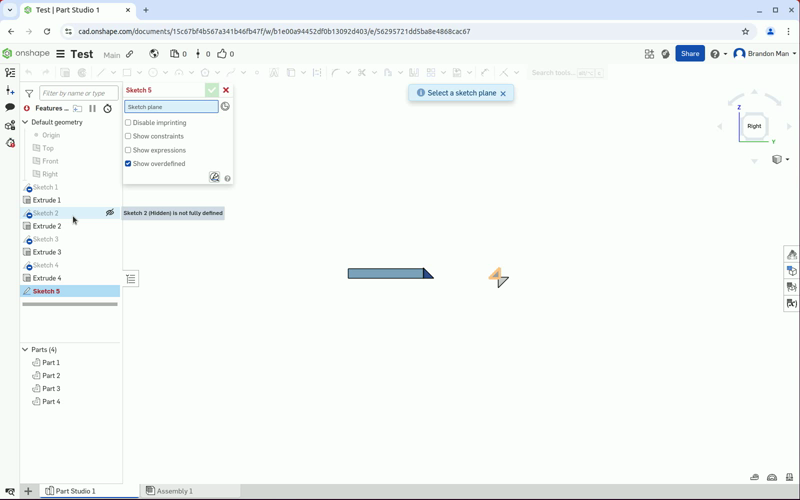
scroll(3)
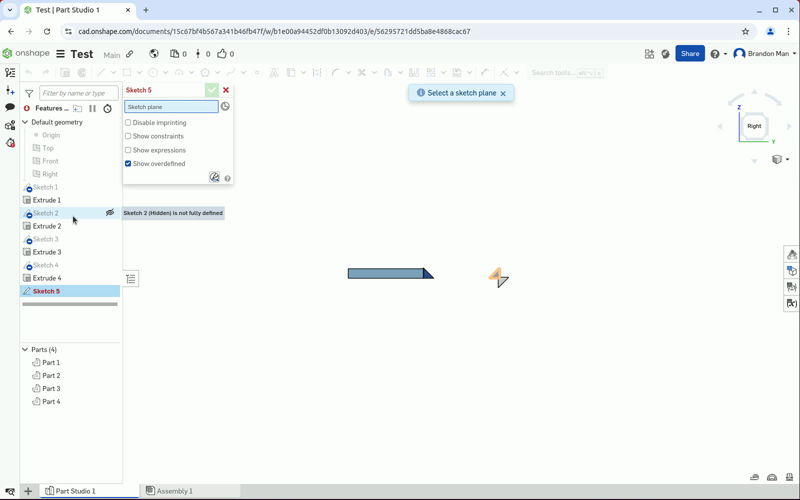
mouse_move(73, 176)
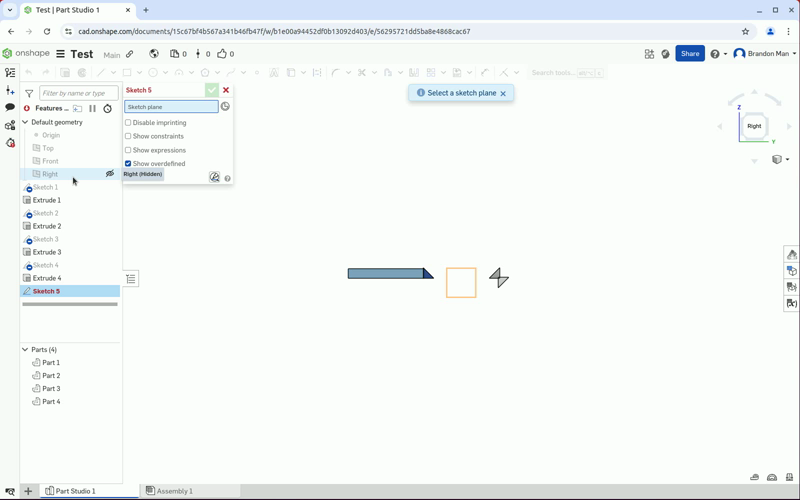
click(73, 176)
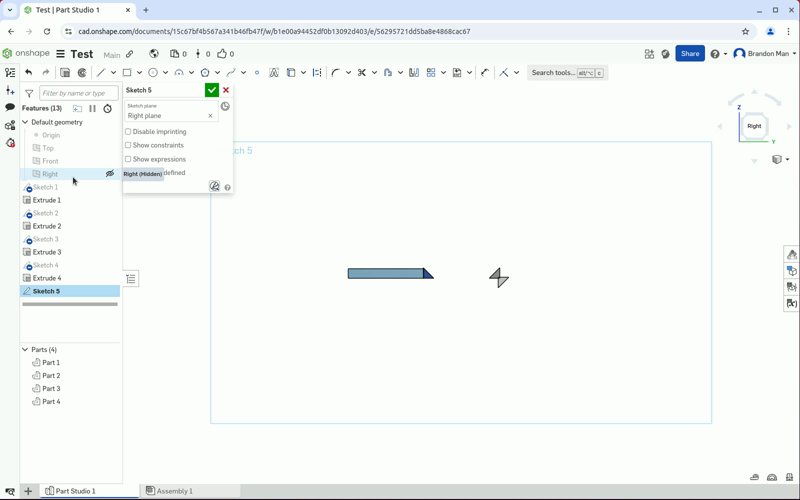
mouse_move(73, 352)
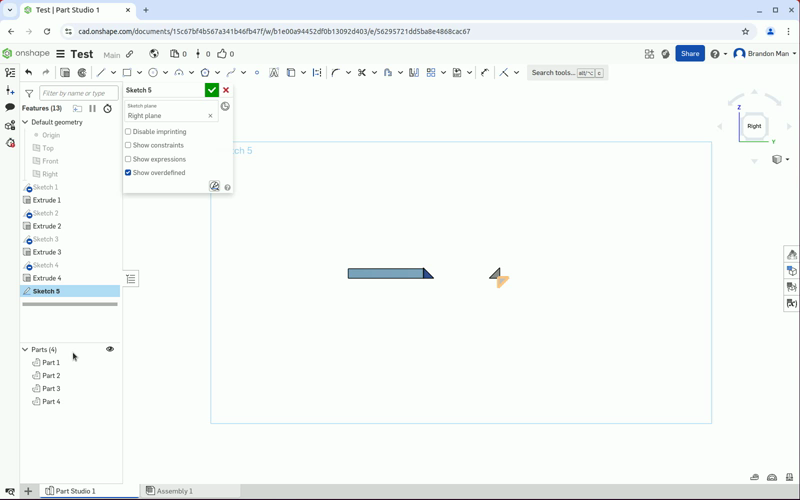
key(y)
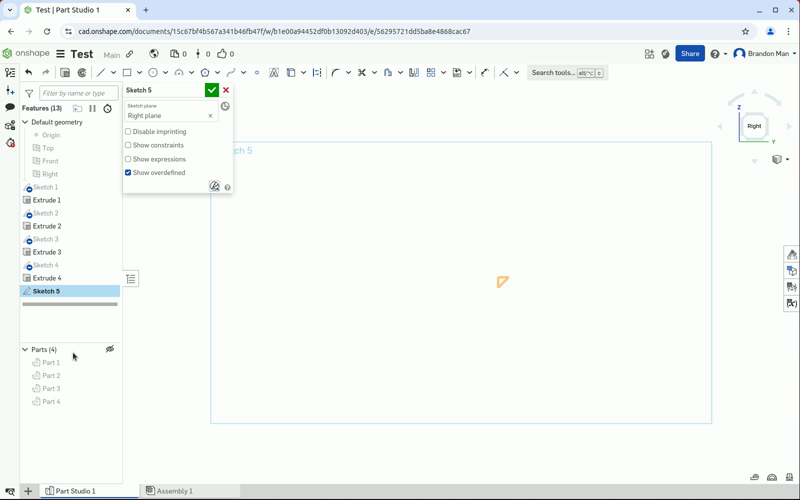
key(l)
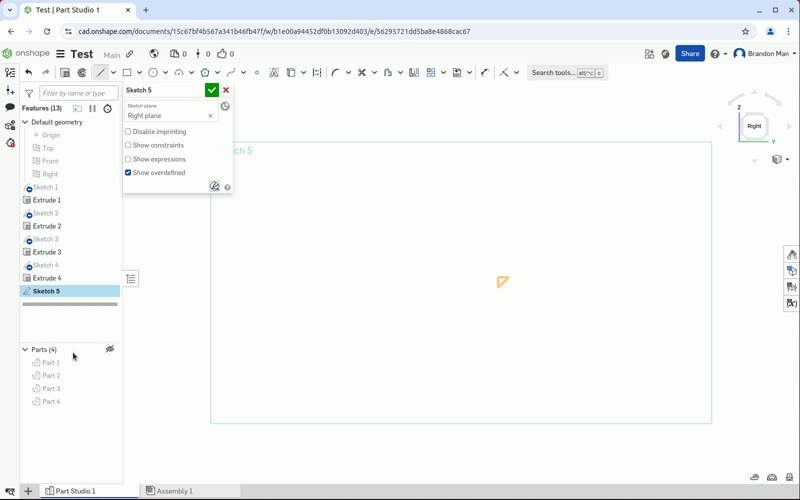
key_down(shift)
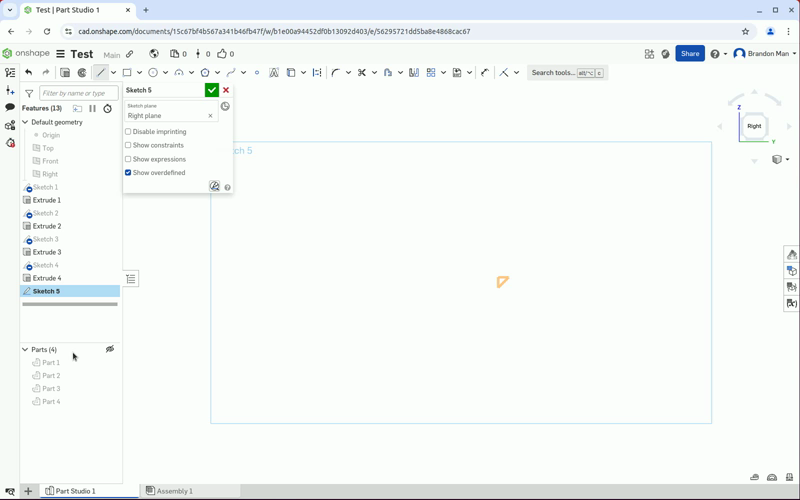
mouse_move(413, 278)
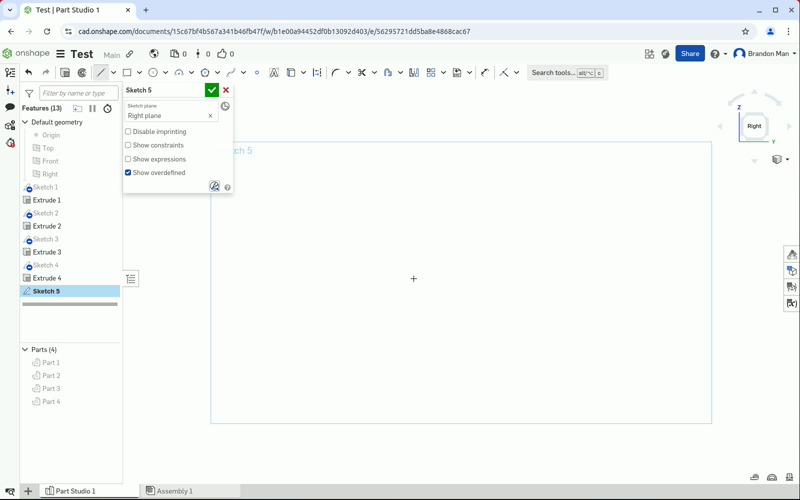
click(413, 278)
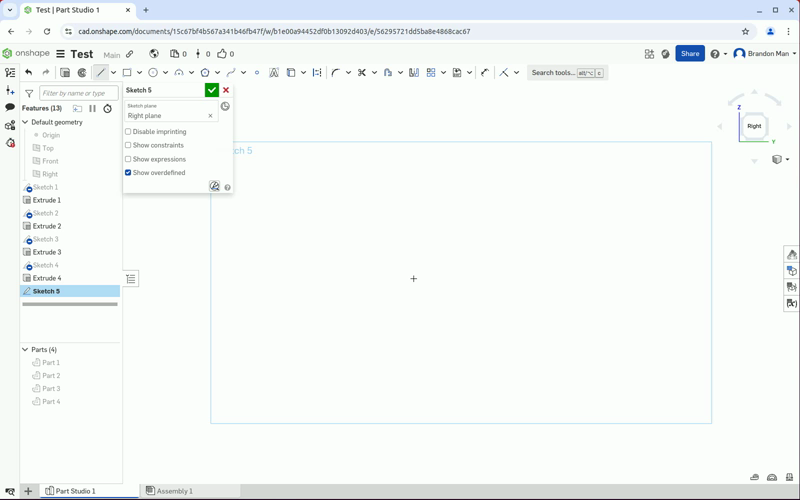
key_up(shift)
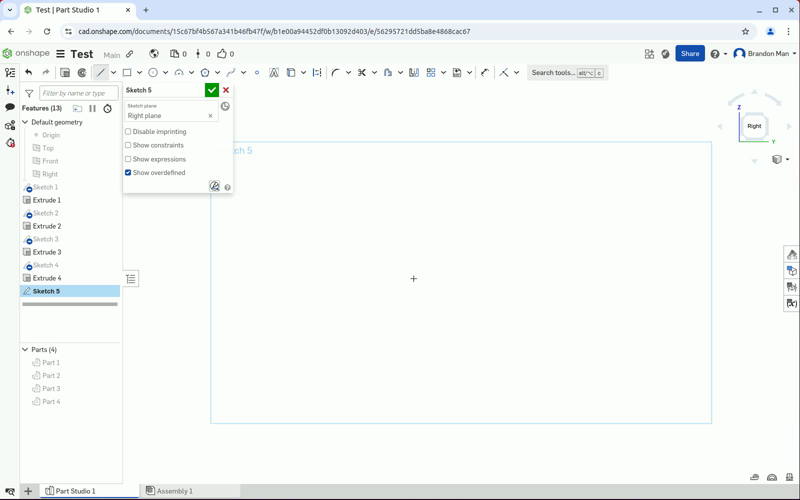
key_down(shift)
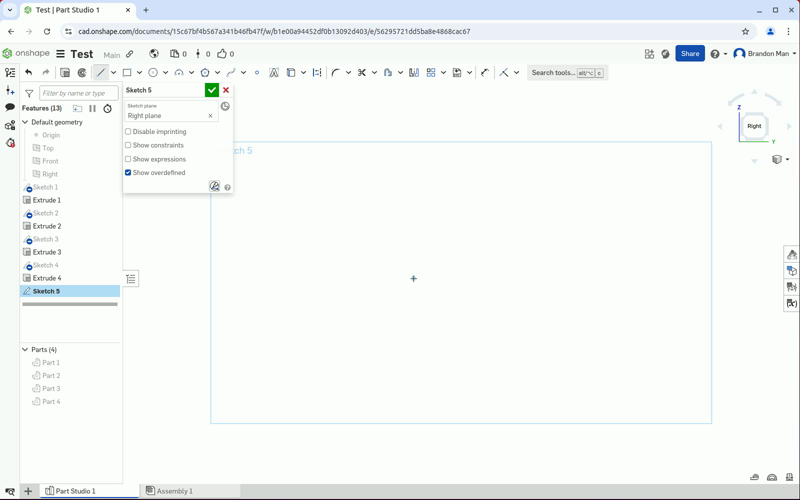
mouse_move(444, 278)
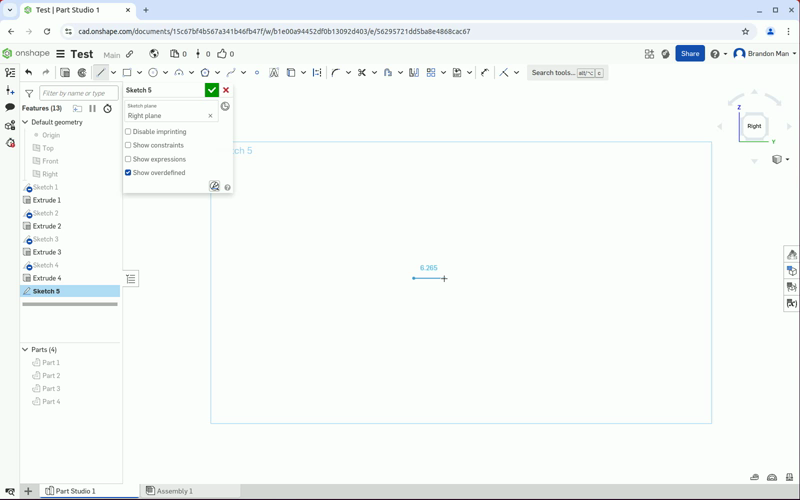
mouse_move(424, 288)
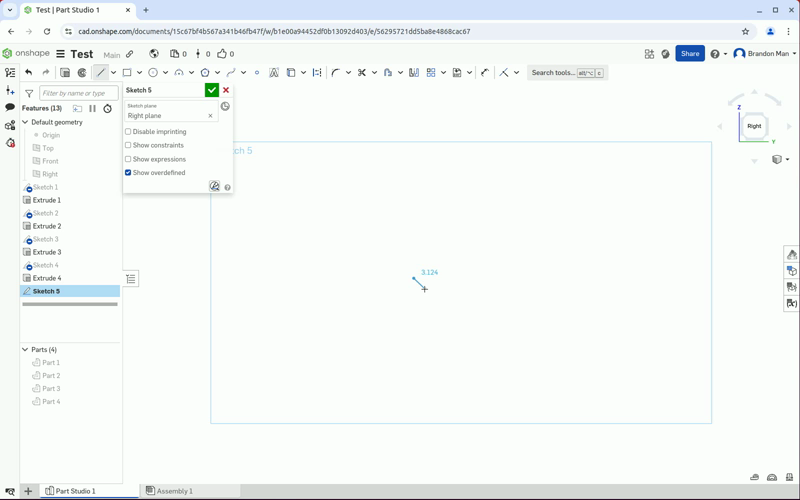
click(424, 288)
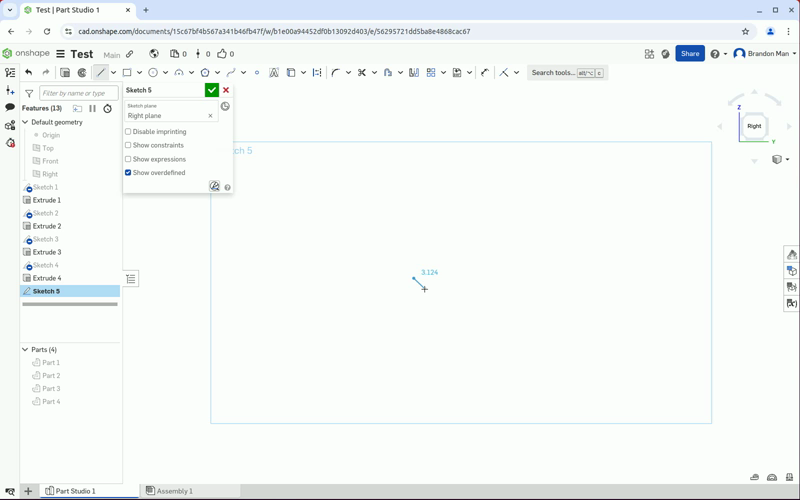
key_up(shift)
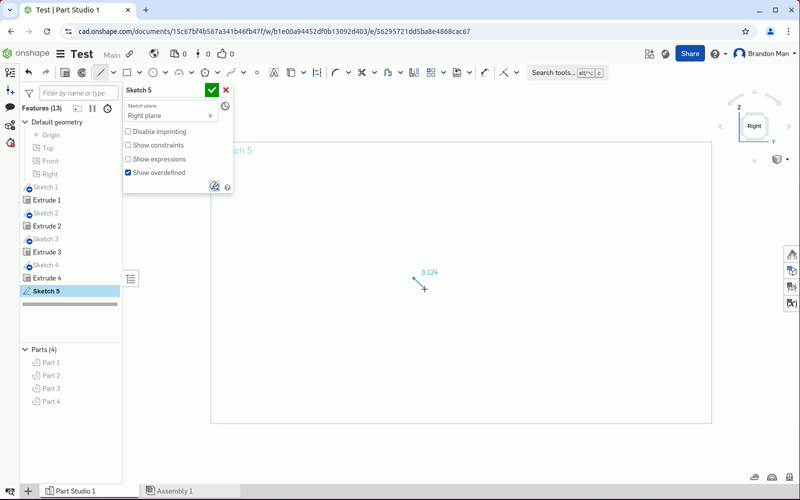
key_down(shift)
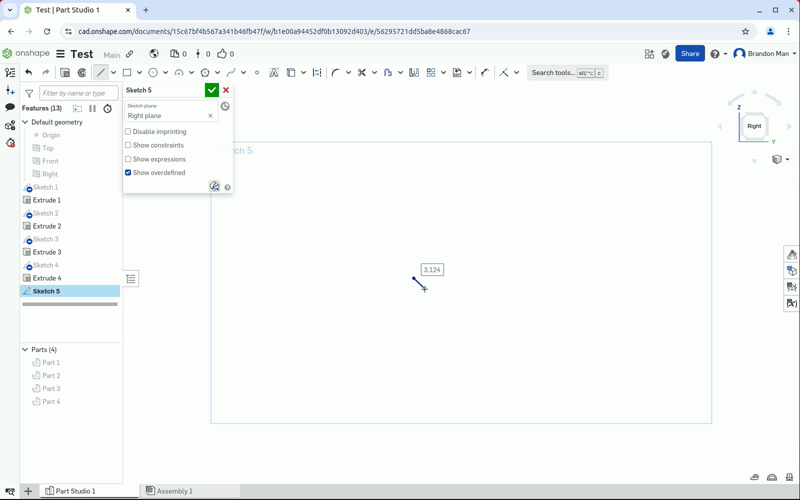
mouse_move(454, 288)
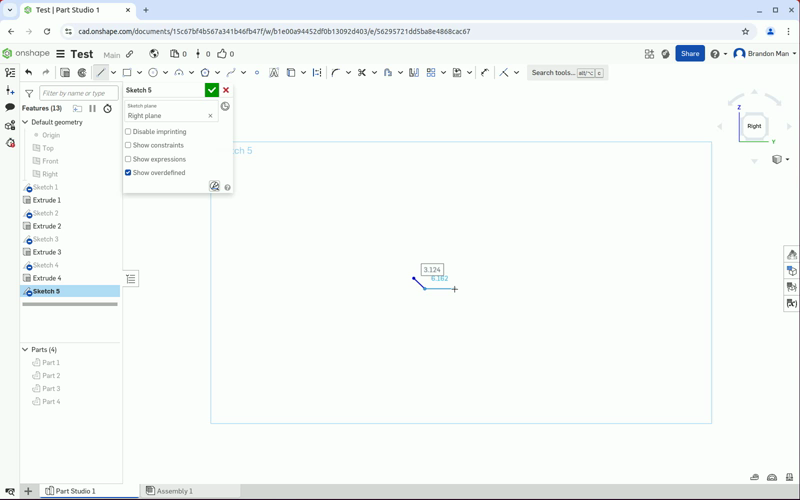
mouse_move(424, 278)
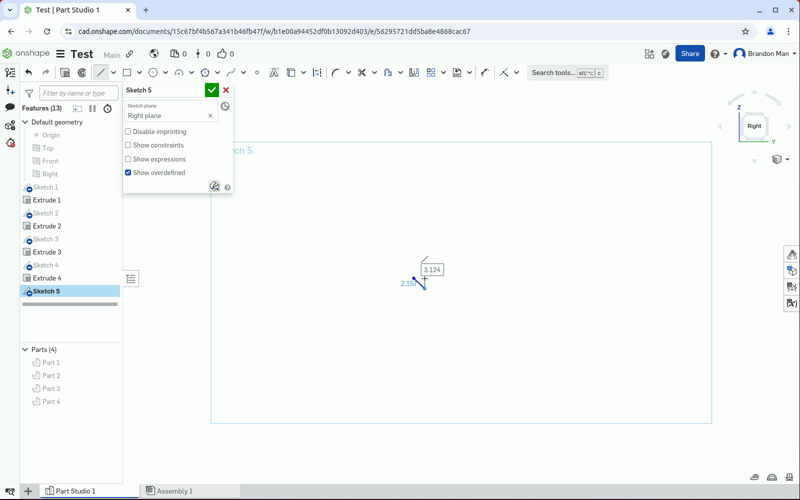
click(424, 278)
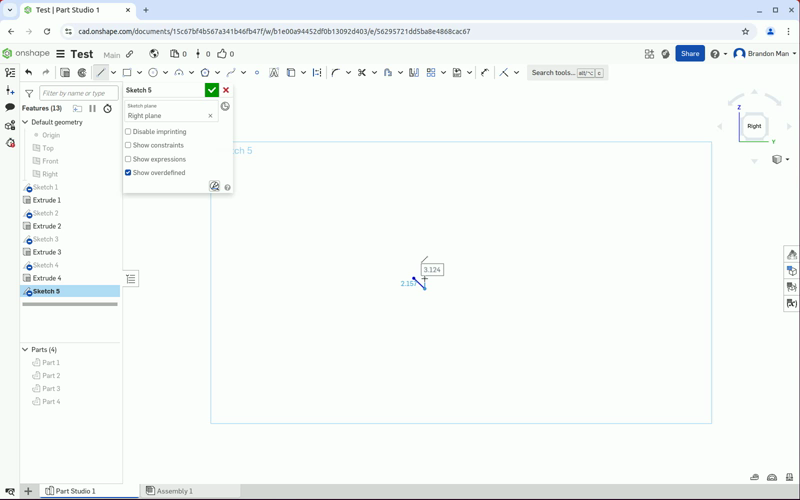
key_up(shift)
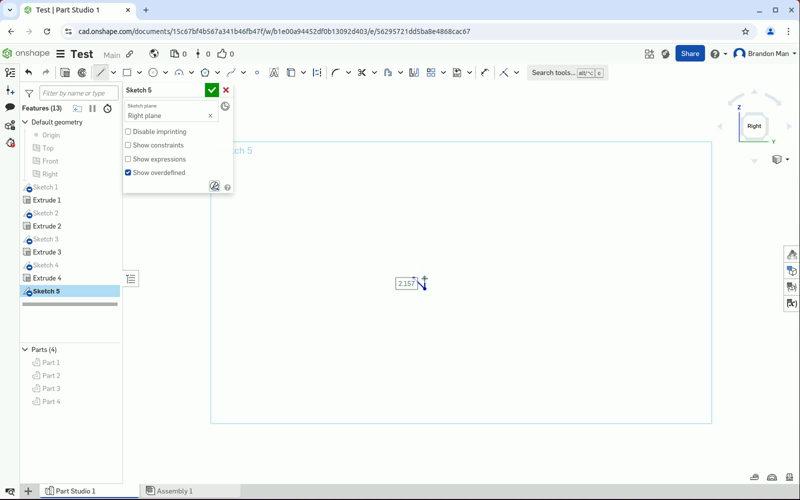
mouse_move(454, 278)
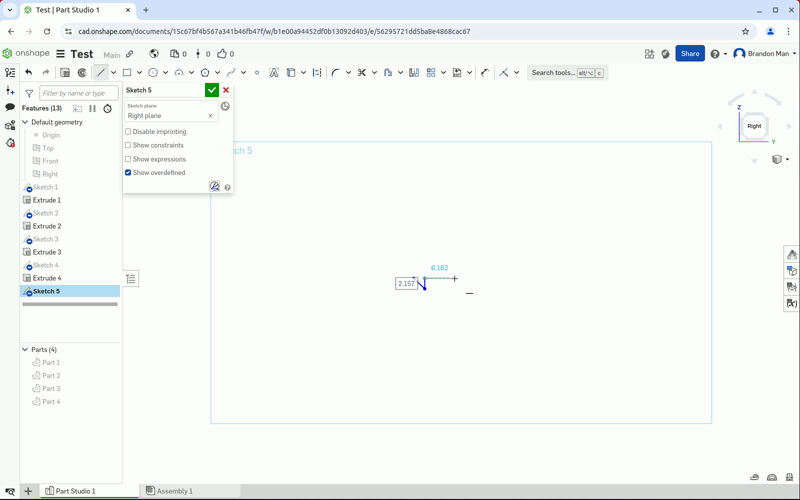
key_down(shift)
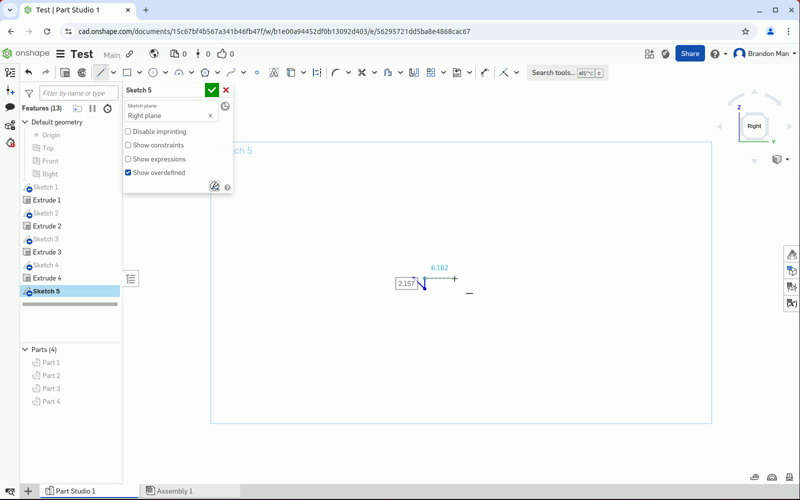
mouse_move(413, 278)
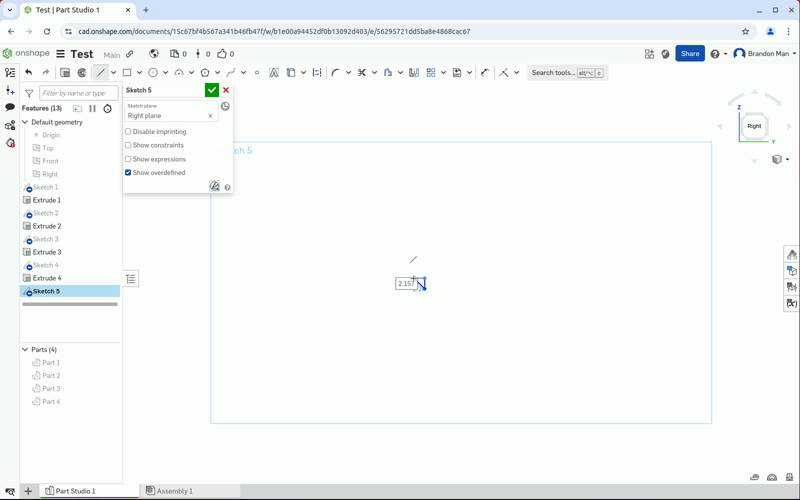
key_up(shift)
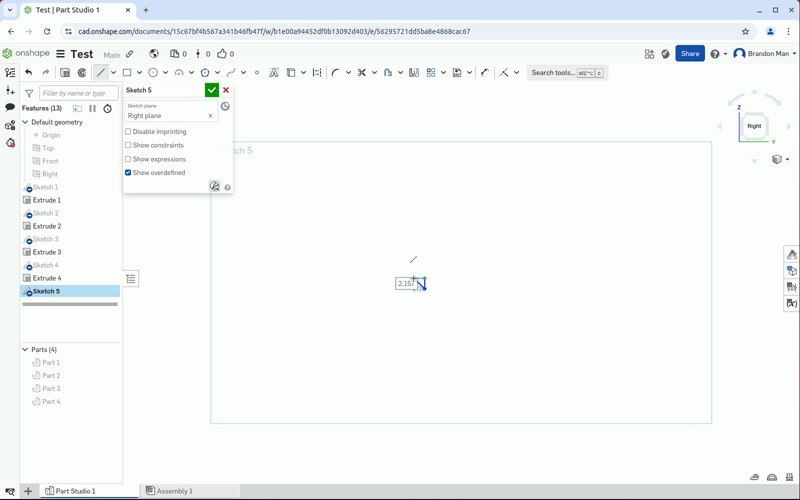
click(413, 278)
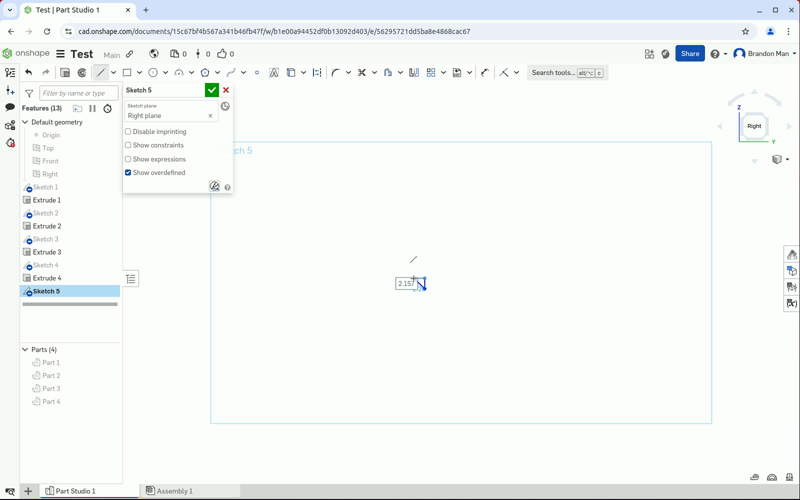
key(esc)
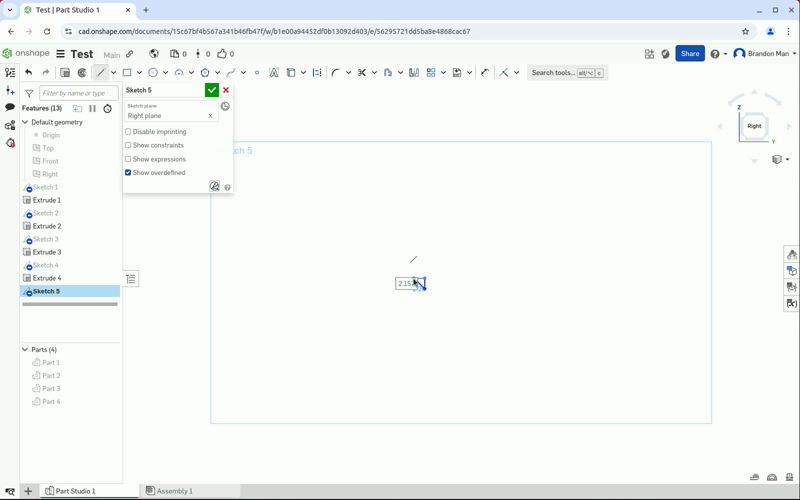
mouse_move(422, 280)
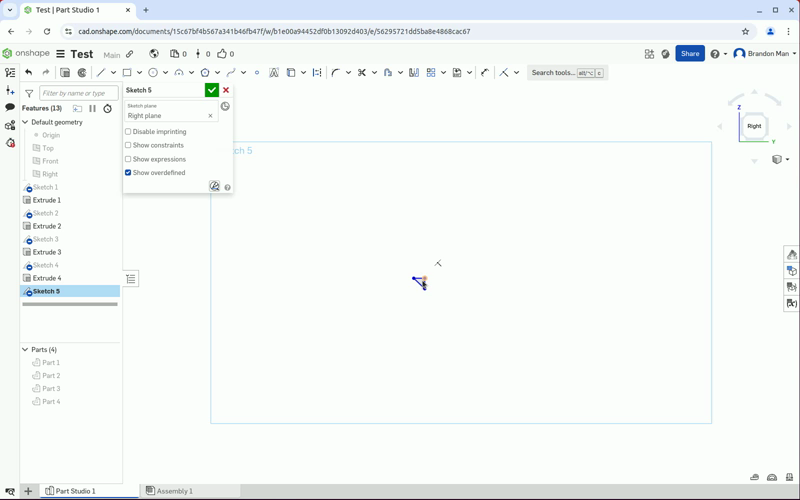
scroll(6)
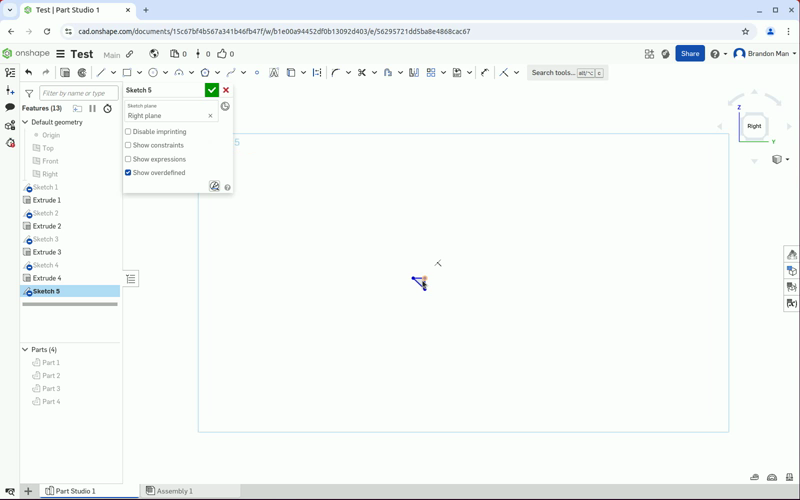
scroll(6)
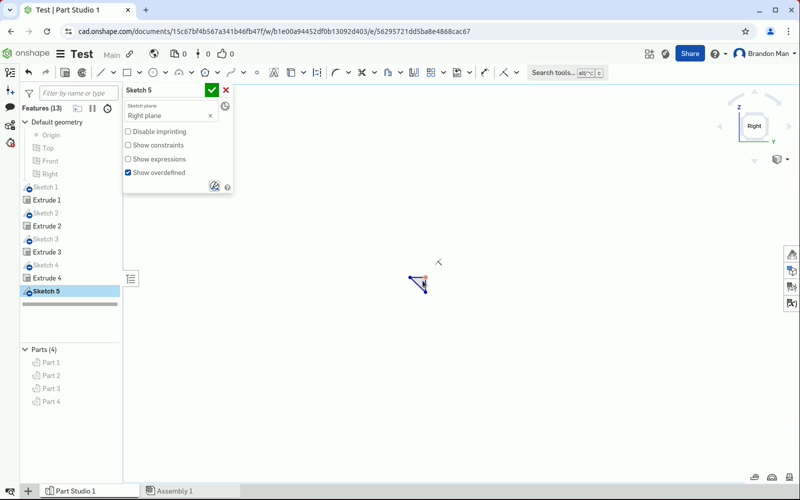
scroll(6)
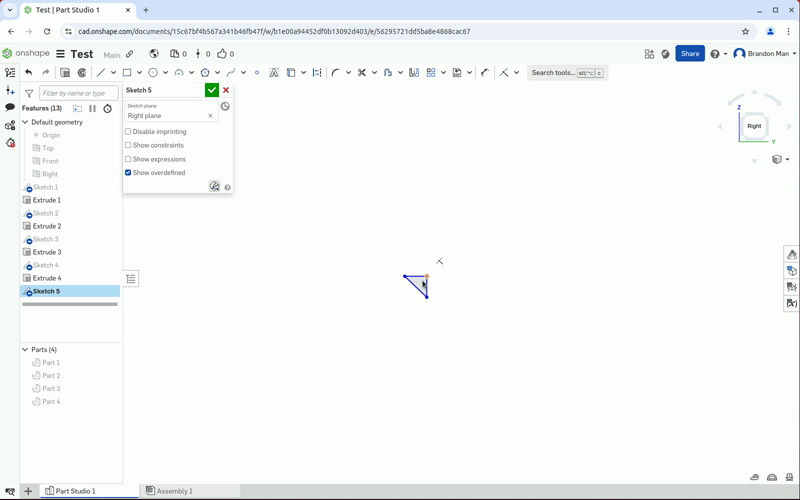
scroll(6)
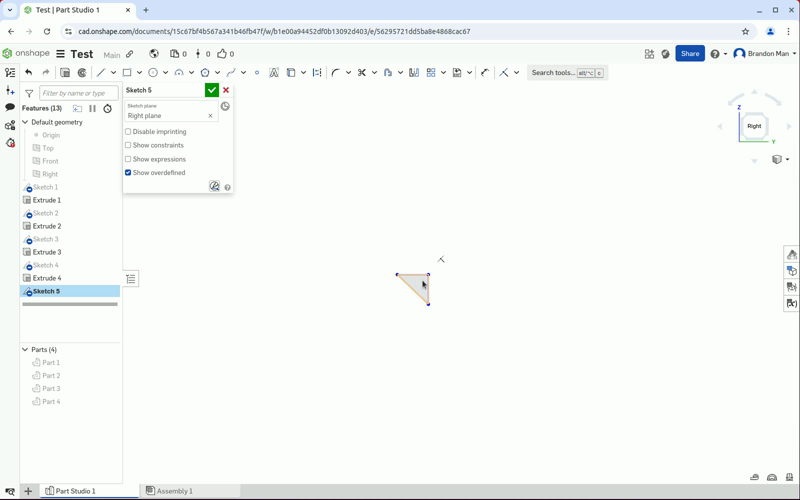
scroll(6)
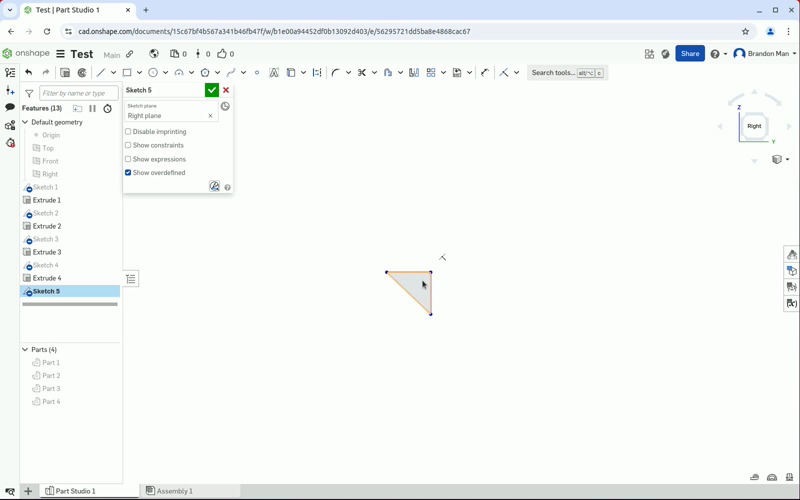
scroll(6)
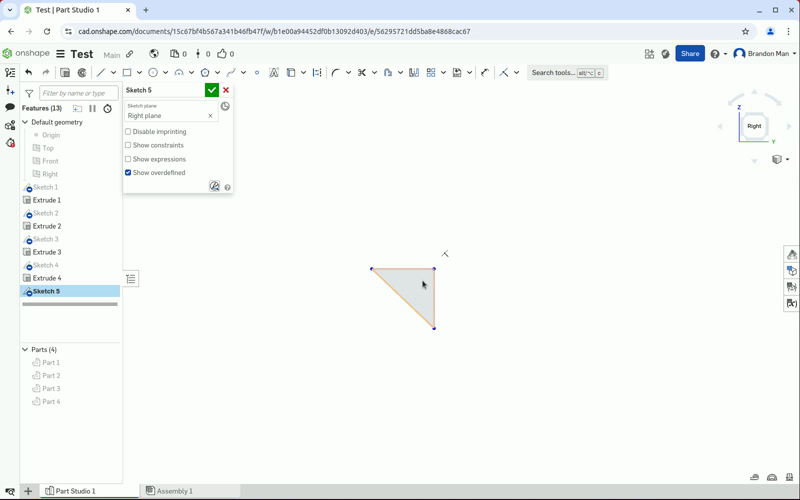
scroll(6)
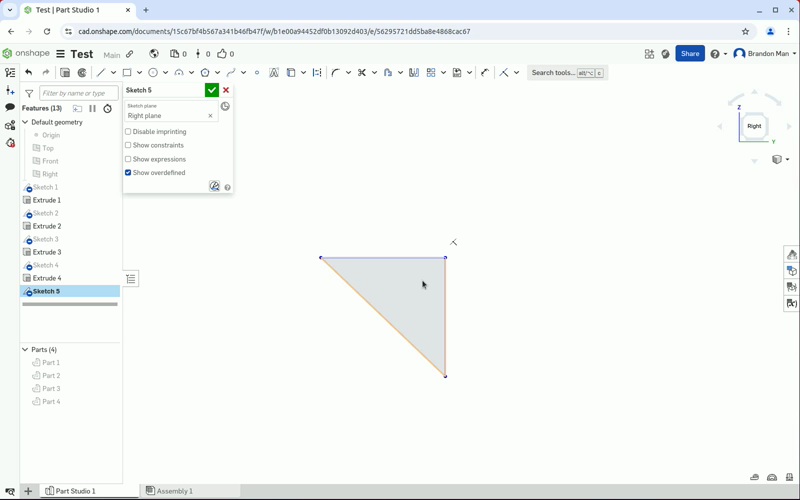
click(422, 280)
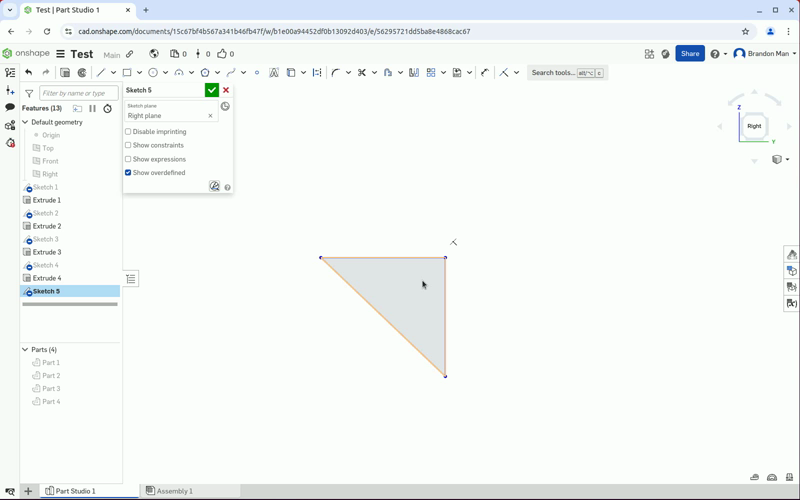
scroll(-6)
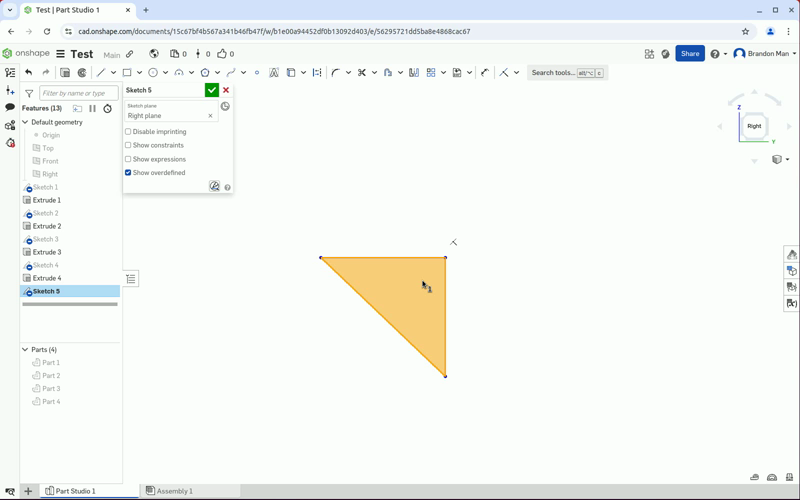
scroll(-6)
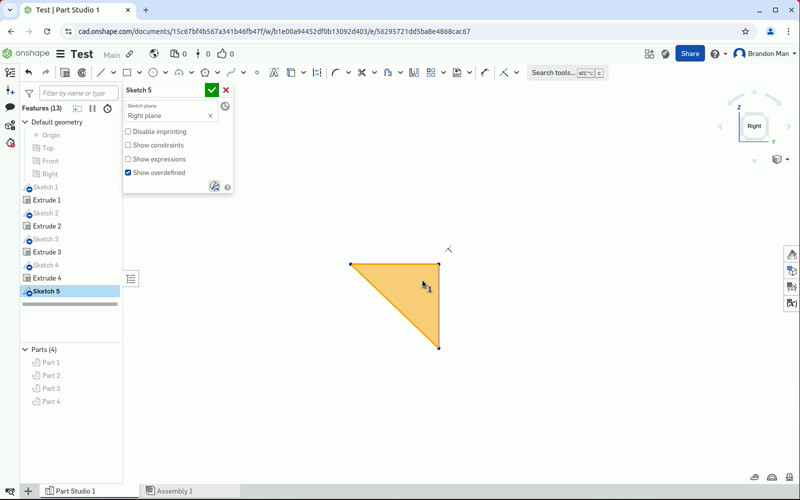
scroll(-6)
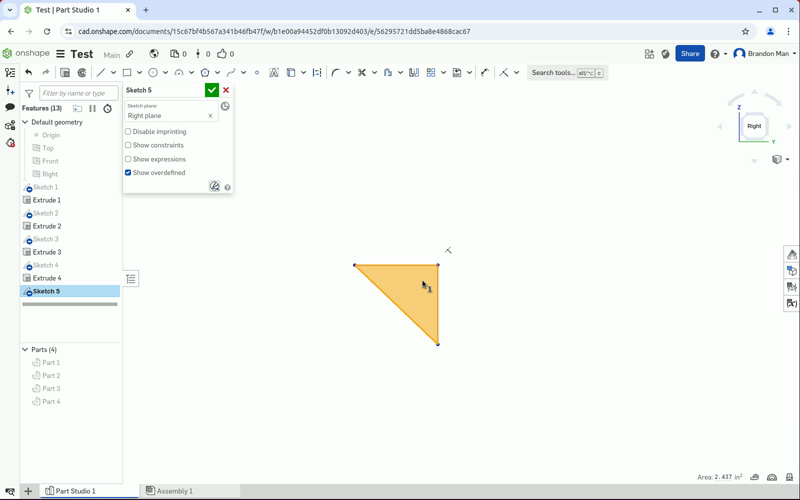
scroll(-6)
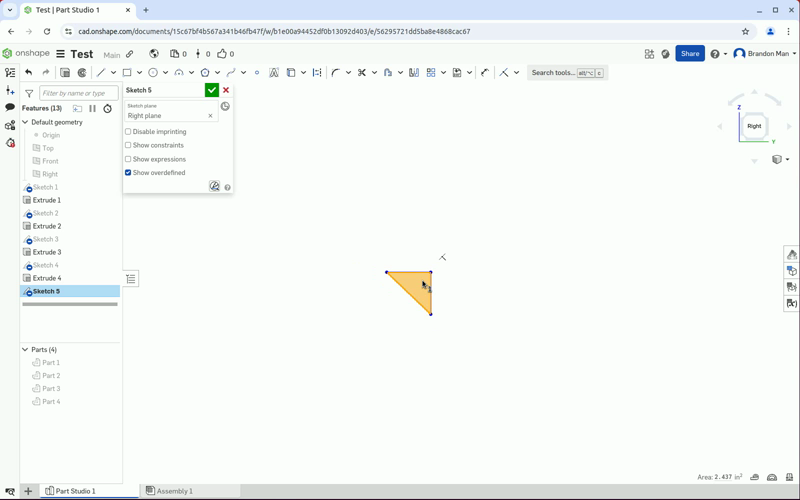
scroll(-6)
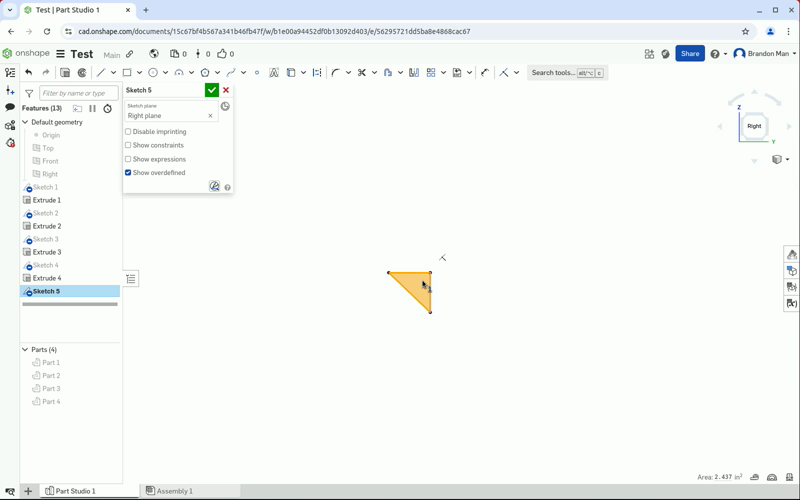
scroll(-6)
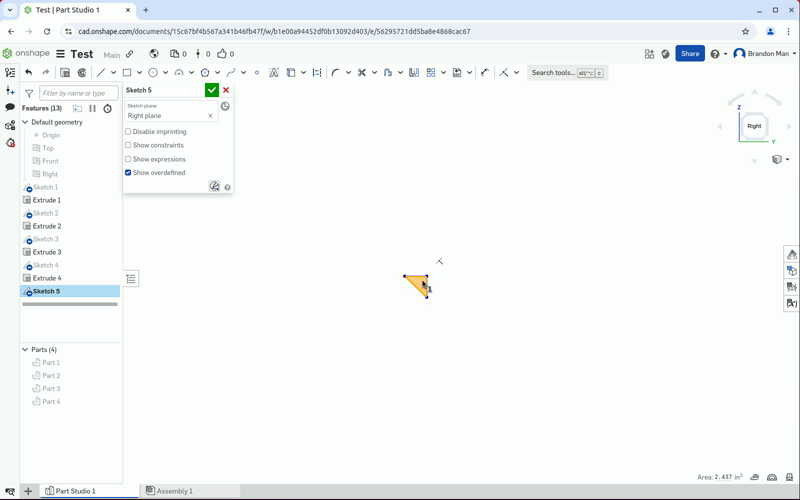
scroll(-6)
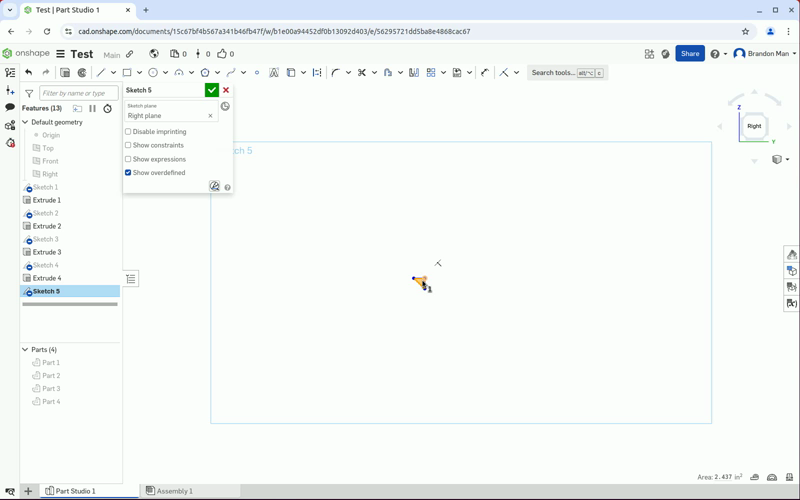
mouse_move(73, 352)
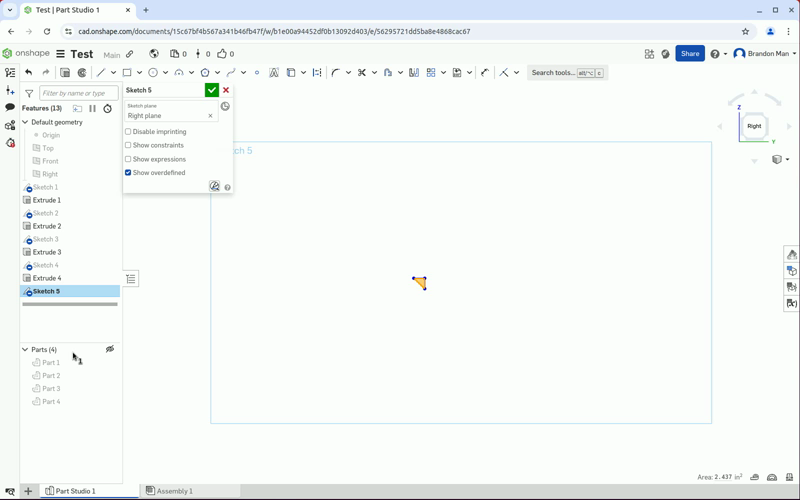
key(shift+y)
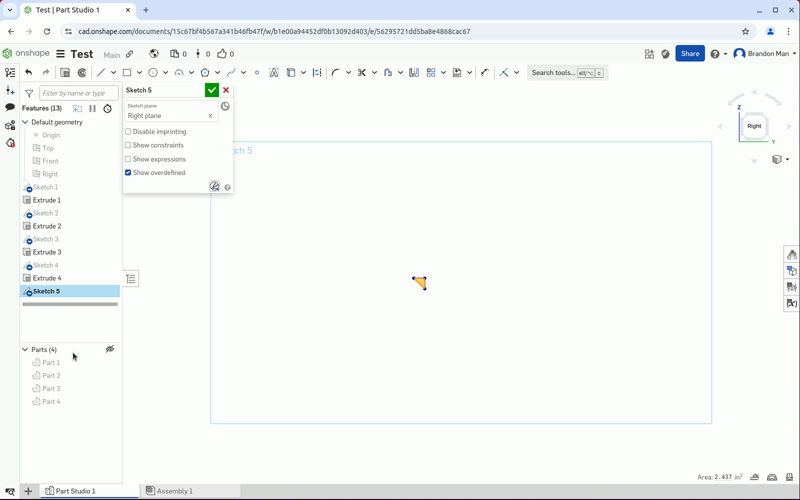
key(shift+e)
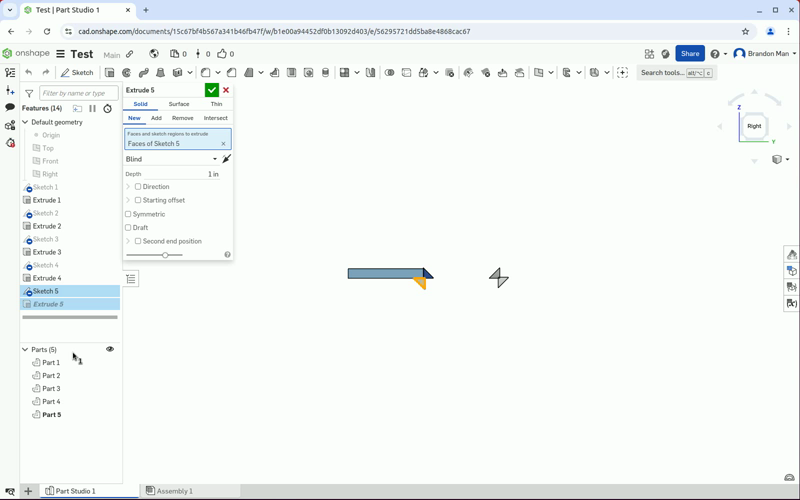
mouse_move(143, 106)
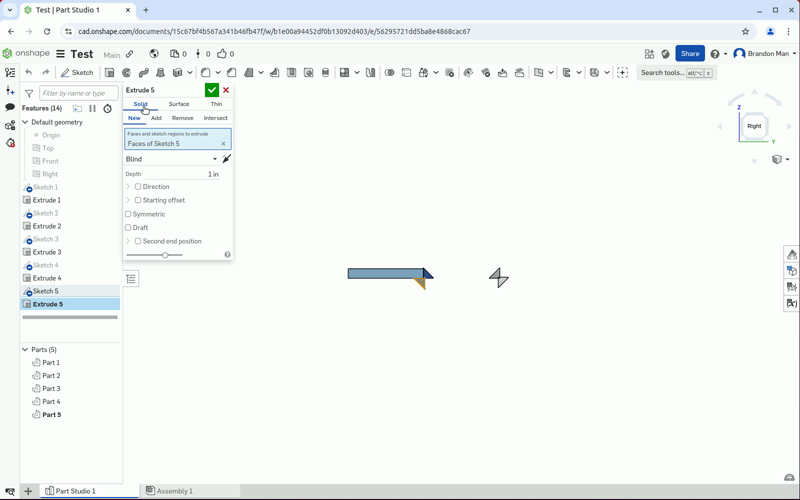
click(143, 106)
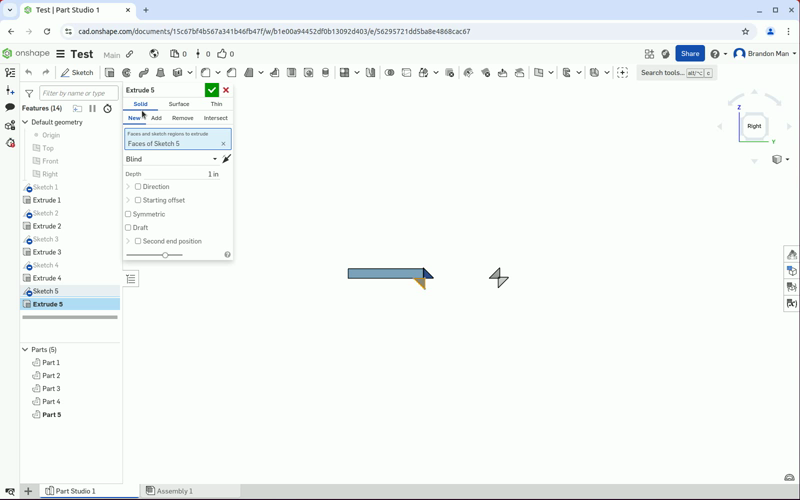
mouse_move(137, 120)
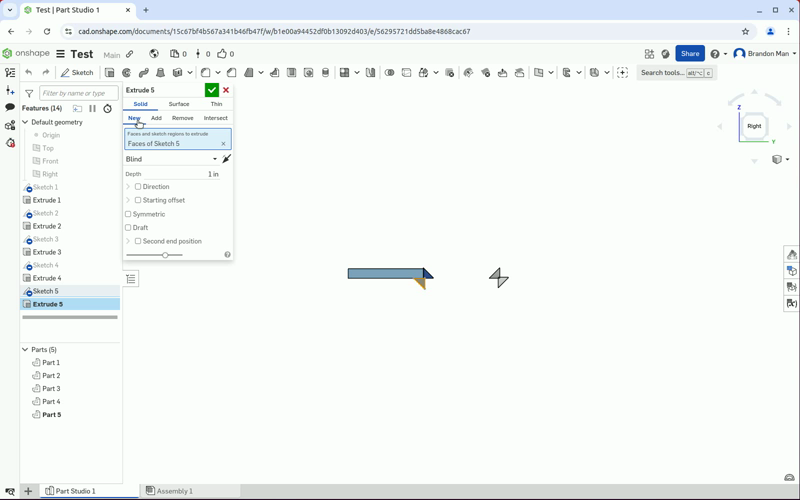
click(137, 120)
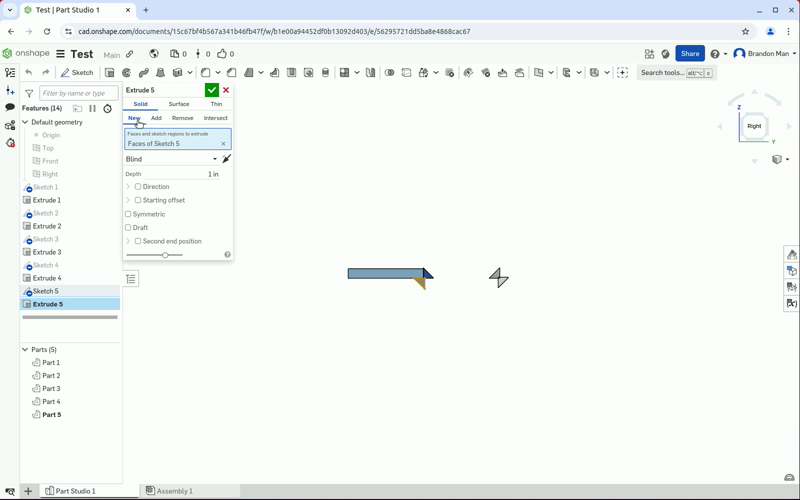
key(tab, 4)
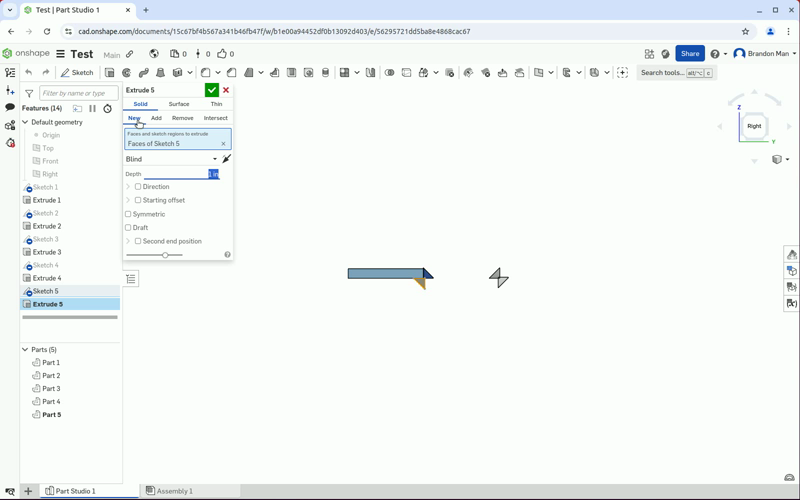
text(13.962)
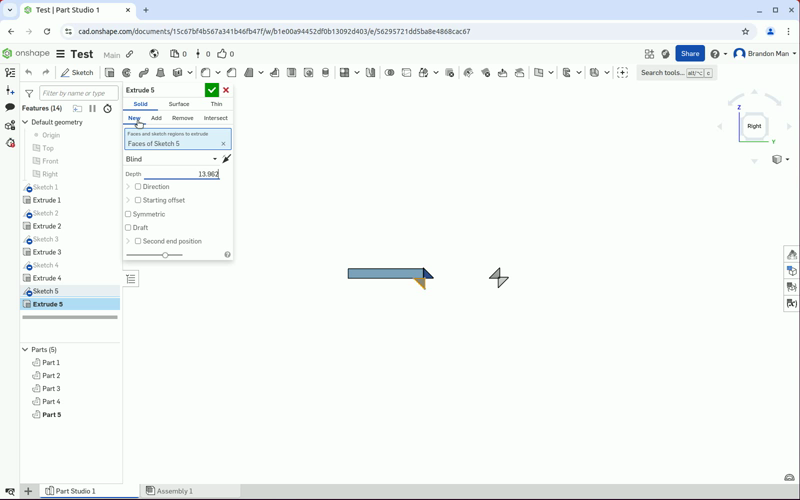
key(tab, 3)
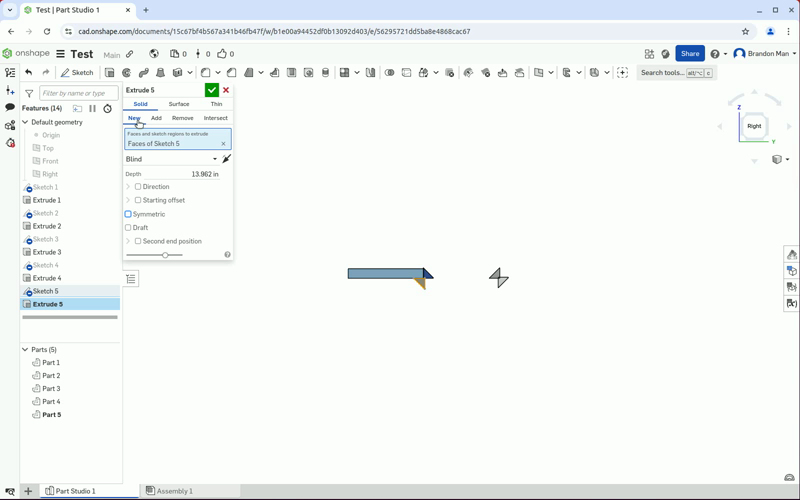
key(space)
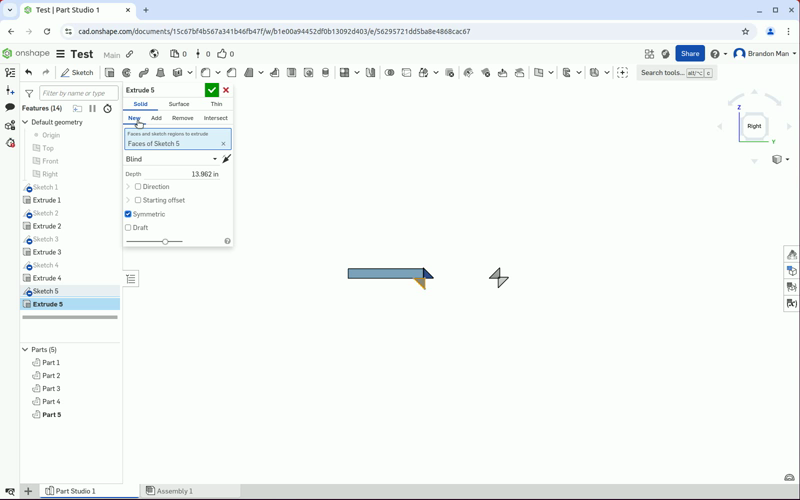
key(enter)
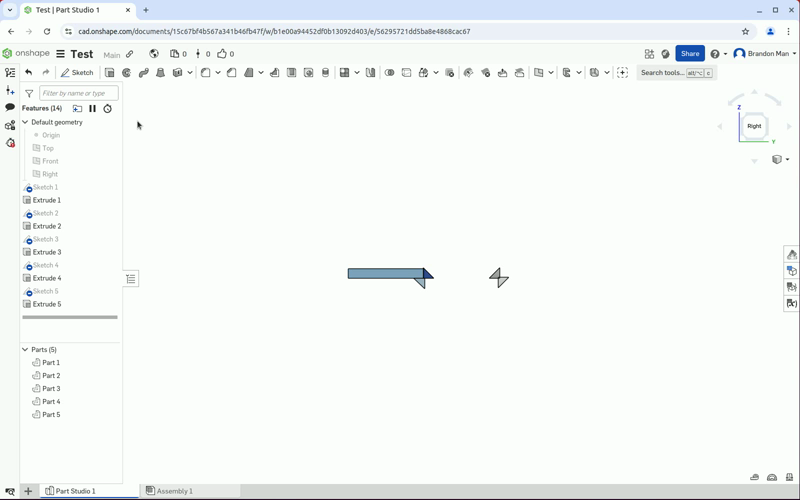
key(shift+h)
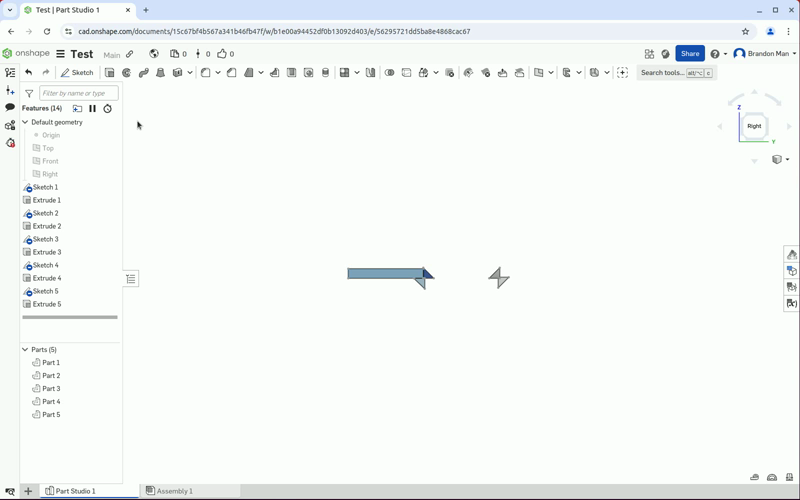
key(shift+h)
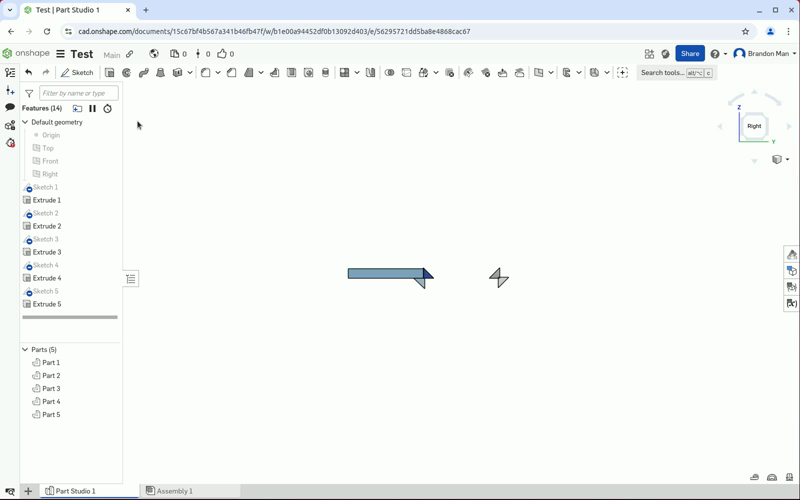
mouse_move(73, 189)
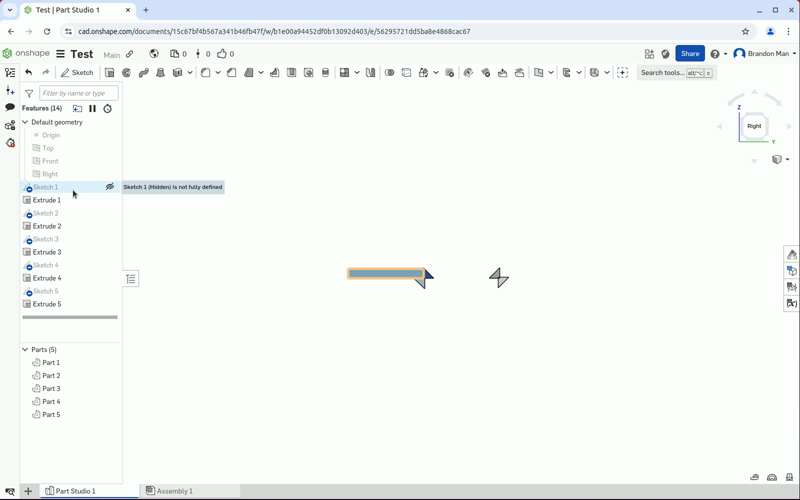
click(73, 189)
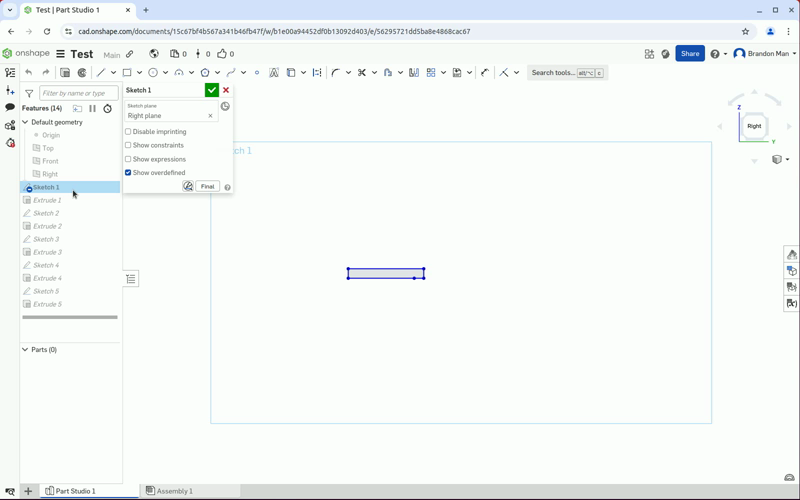
mouse_move(229, 92)
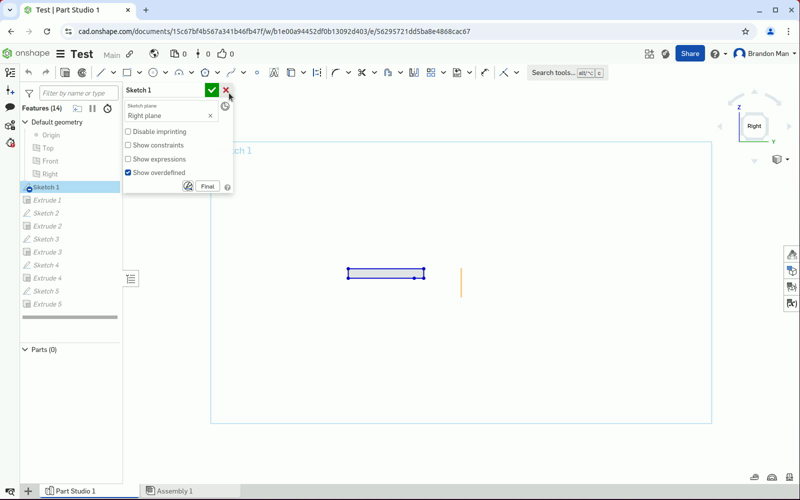
click(229, 92)
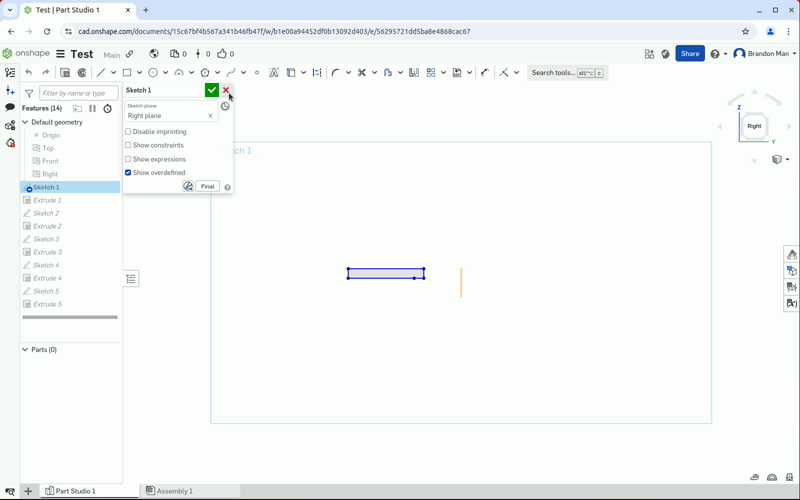
key(shift+s)
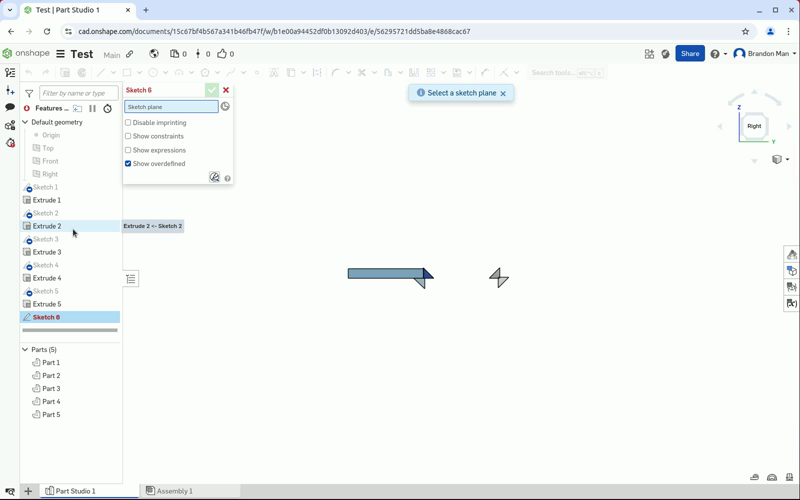
scroll(3)
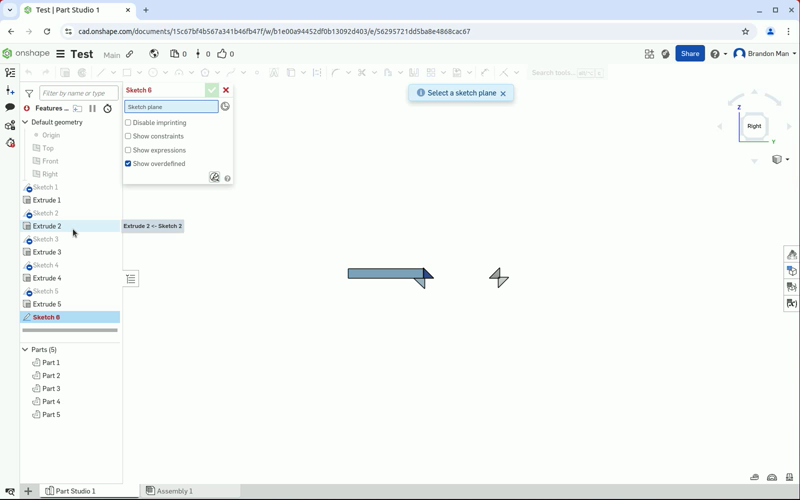
mouse_move(73, 176)
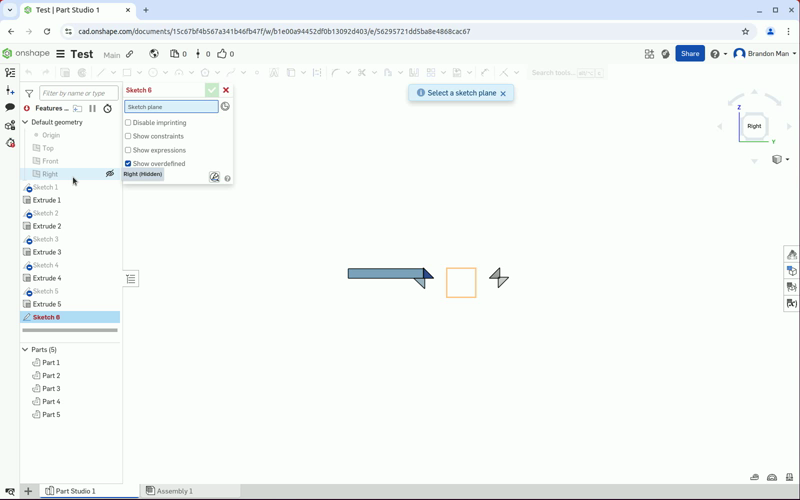
click(73, 176)
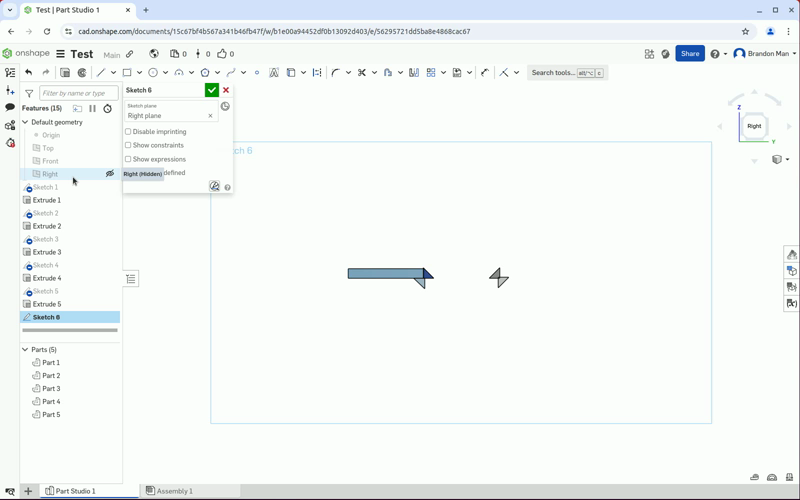
mouse_move(73, 352)
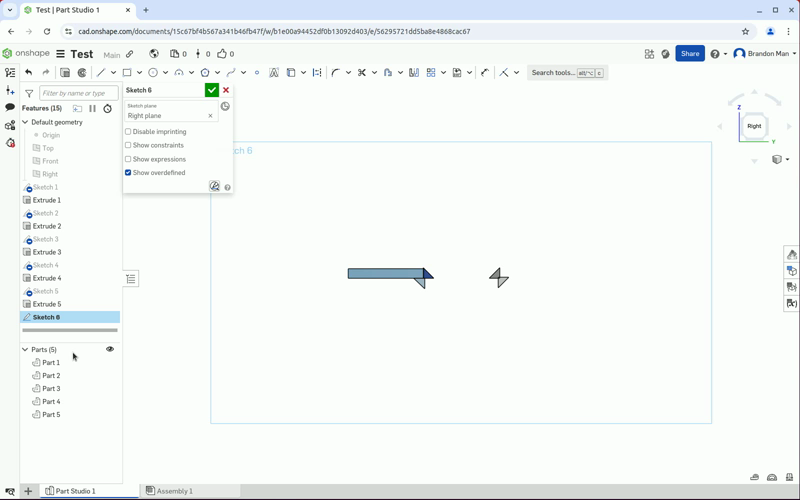
key(y)
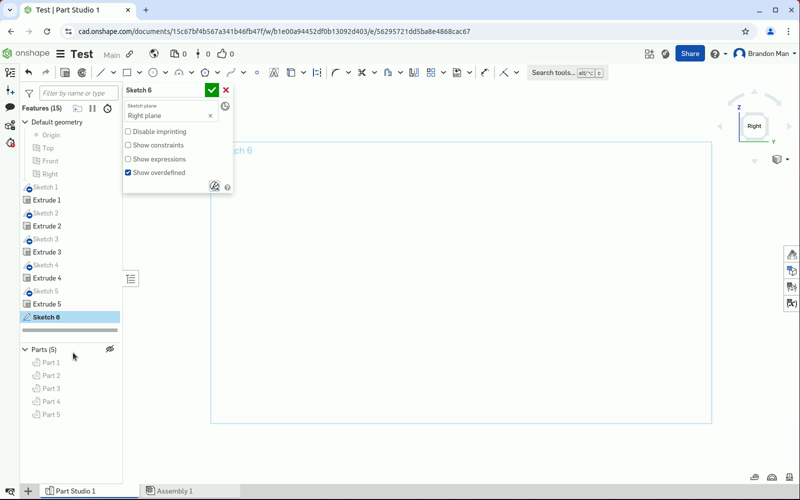
key(l)
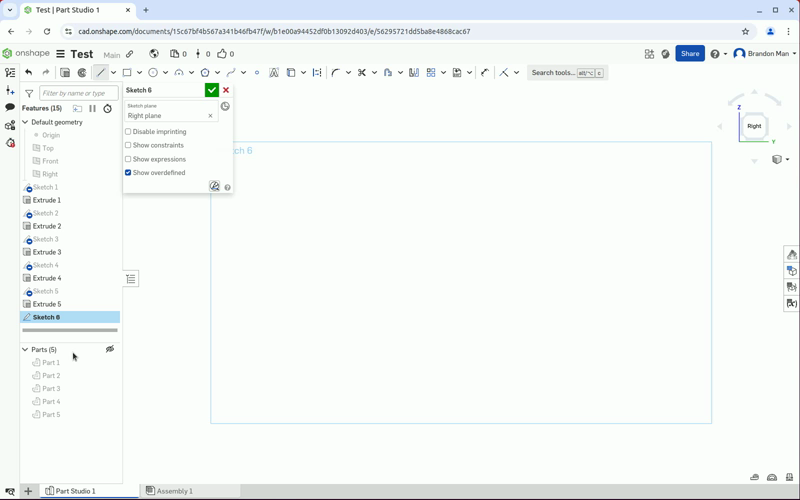
key_down(shift)
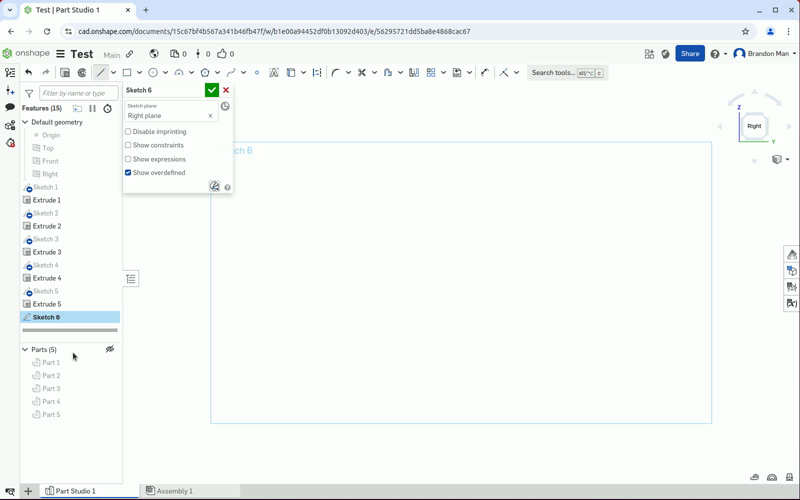
mouse_move(498, 278)
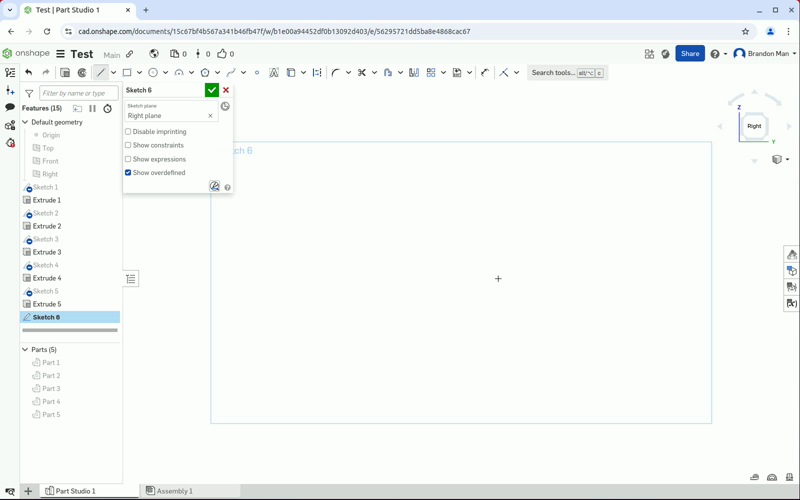
click(498, 278)
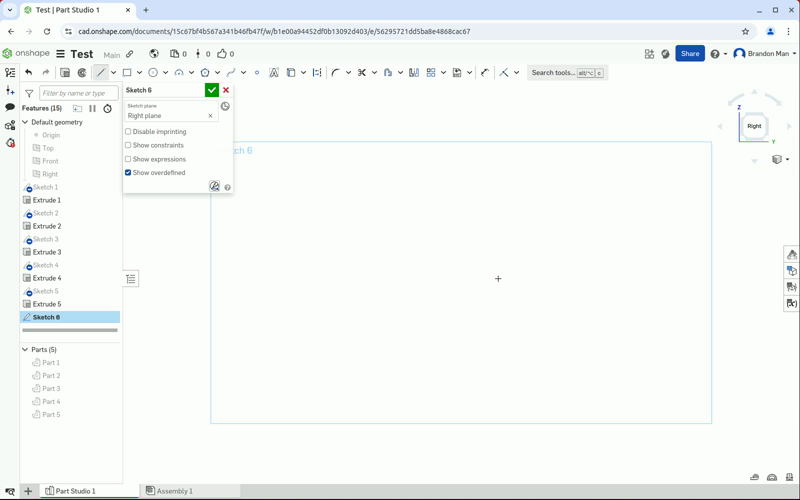
key_up(shift)
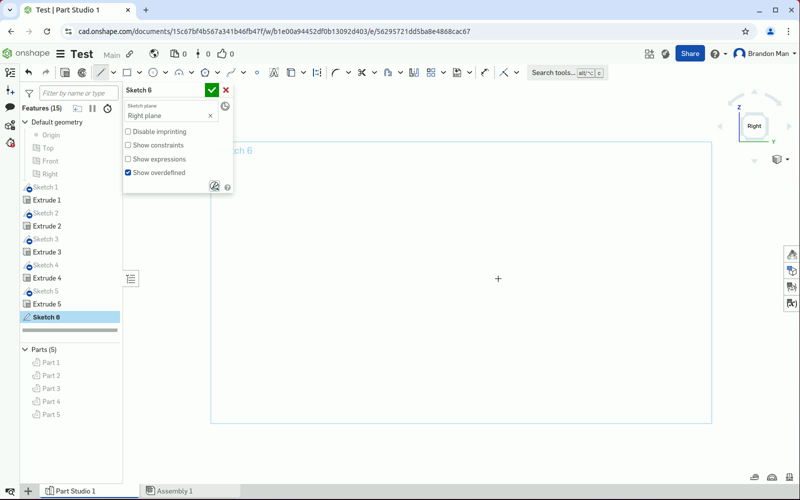
key_down(shift)
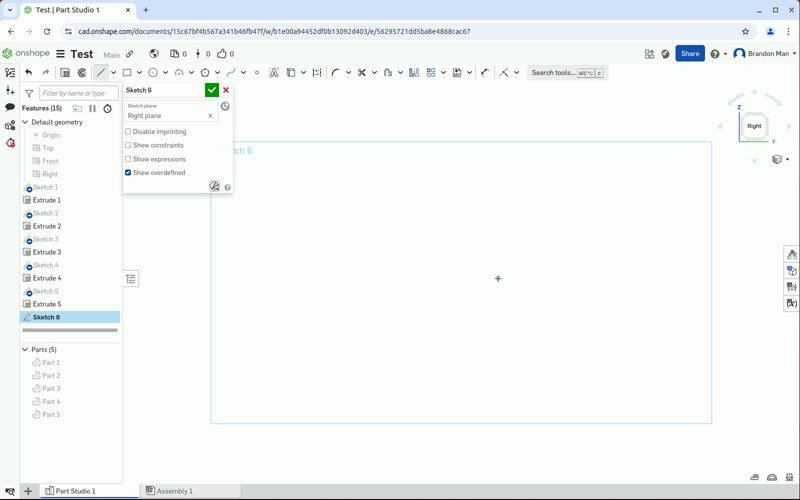
mouse_move(528, 278)
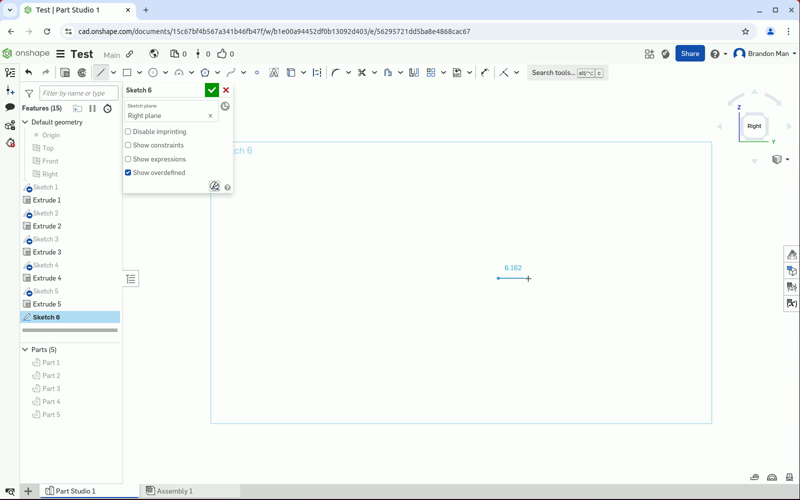
mouse_move(507, 278)
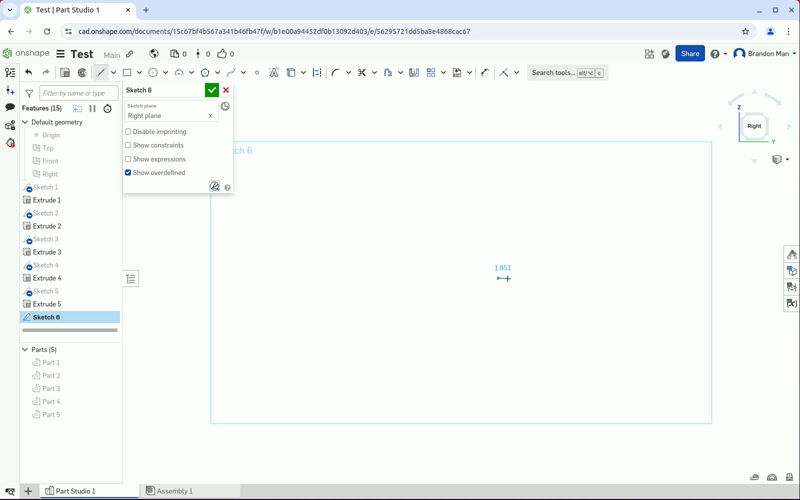
click(507, 278)
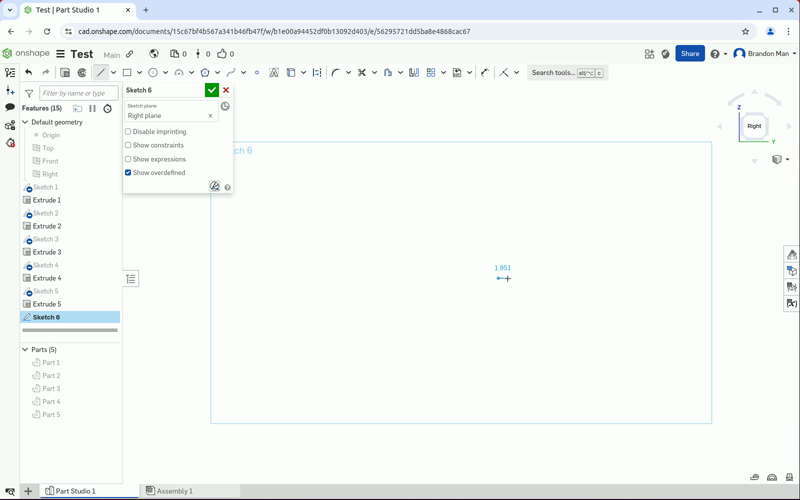
key_up(shift)
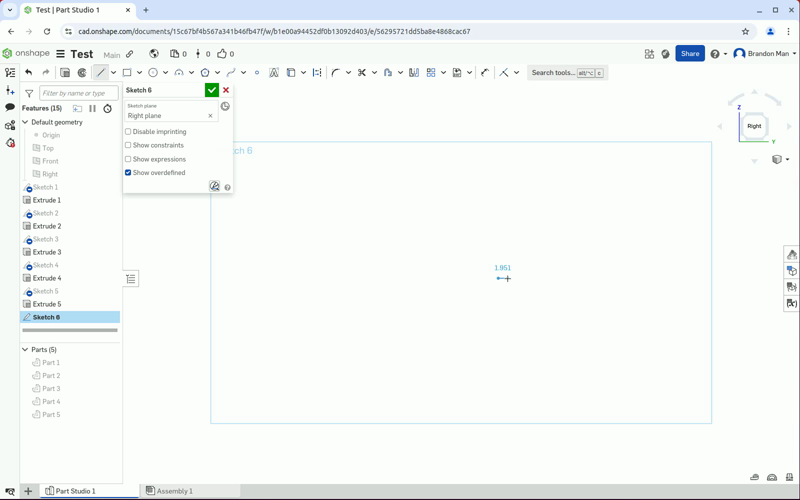
key_down(shift)
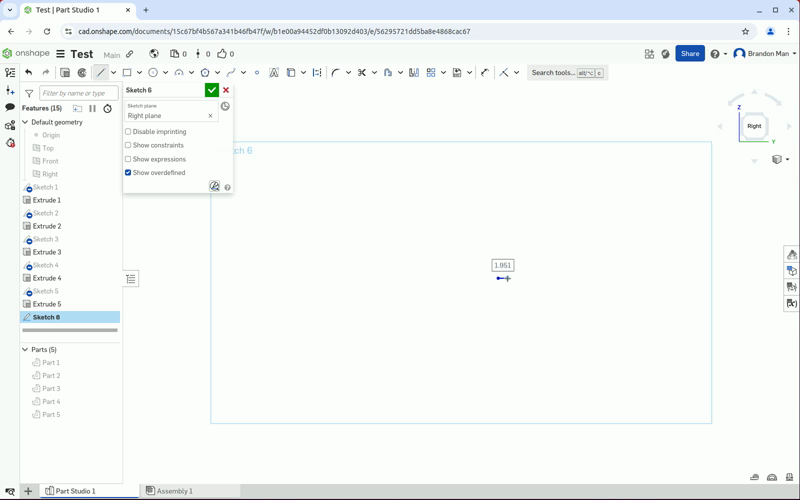
mouse_move(573, 278)
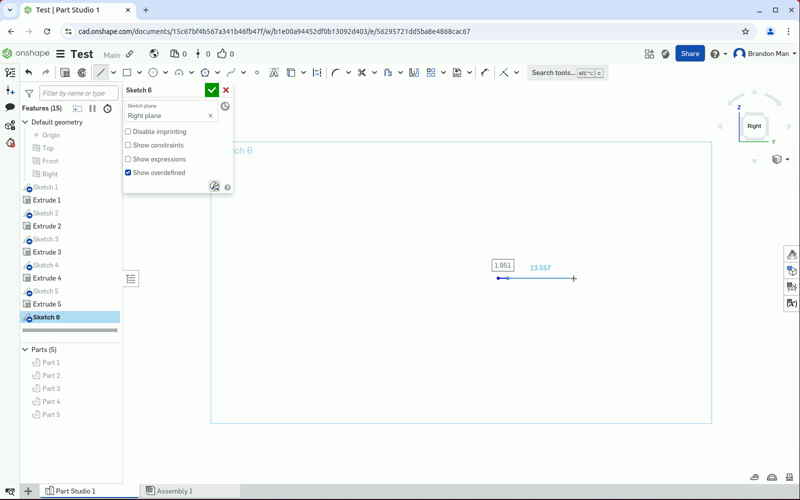
click(573, 278)
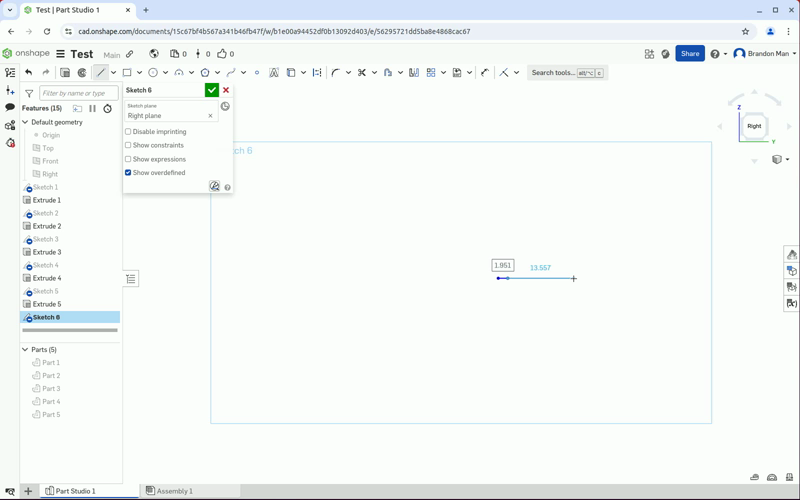
key_up(shift)
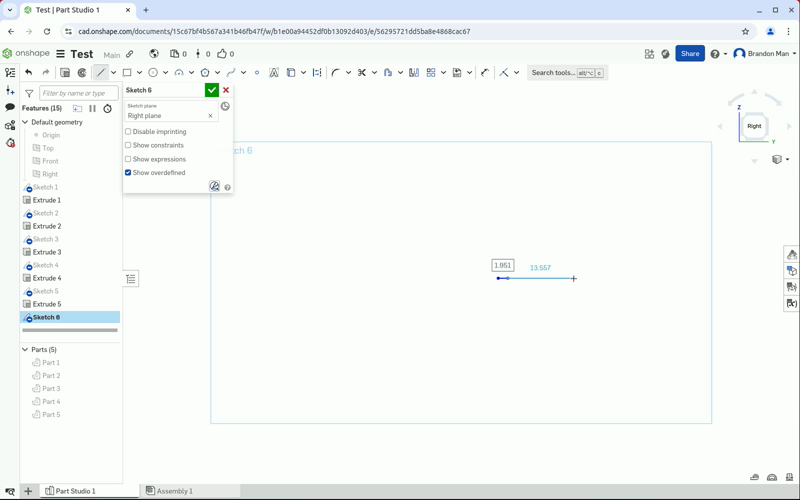
key_down(shift)
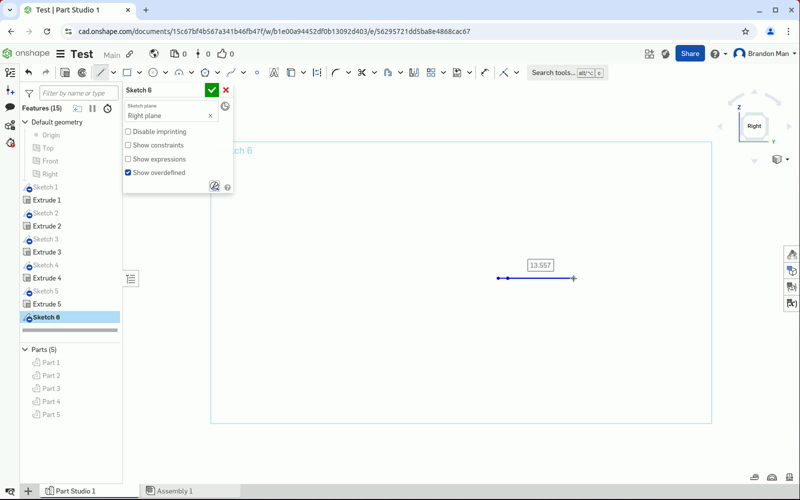
mouse_move(589, 278)
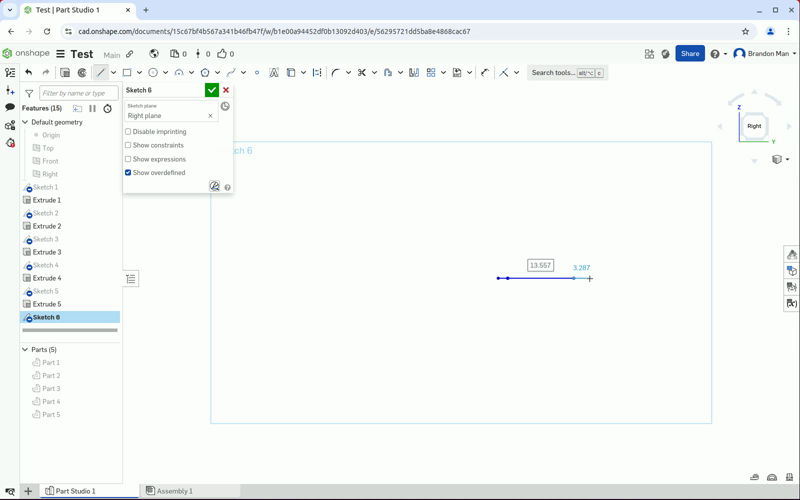
mouse_move(573, 268)
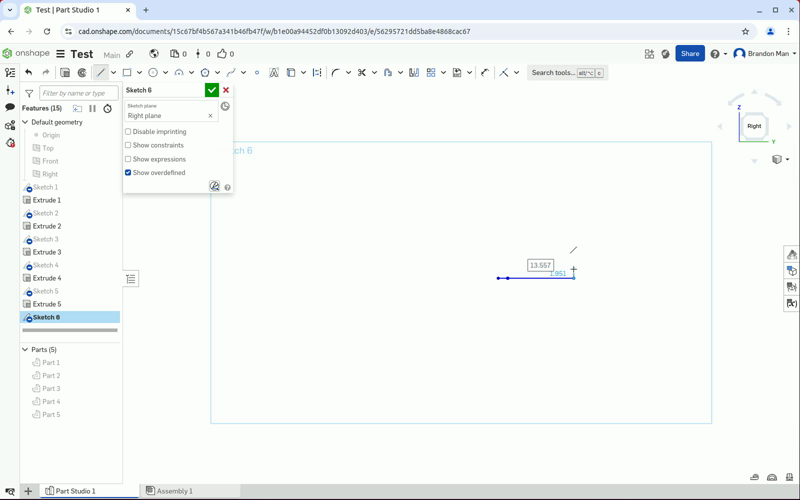
click(573, 268)
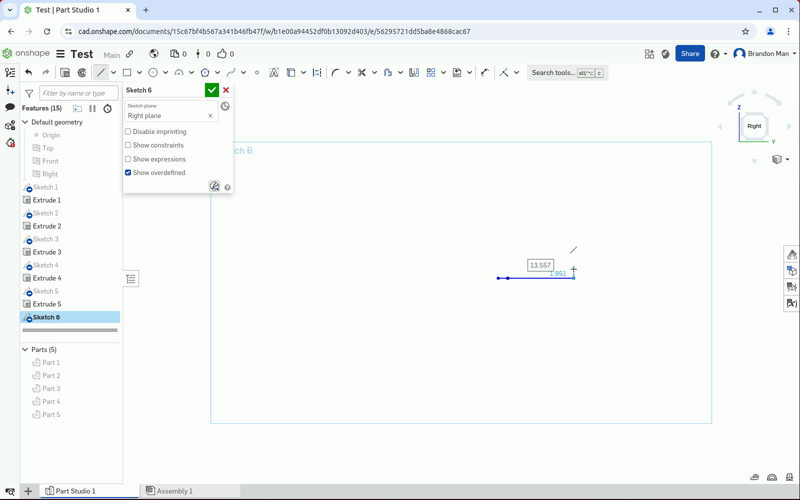
key_up(shift)
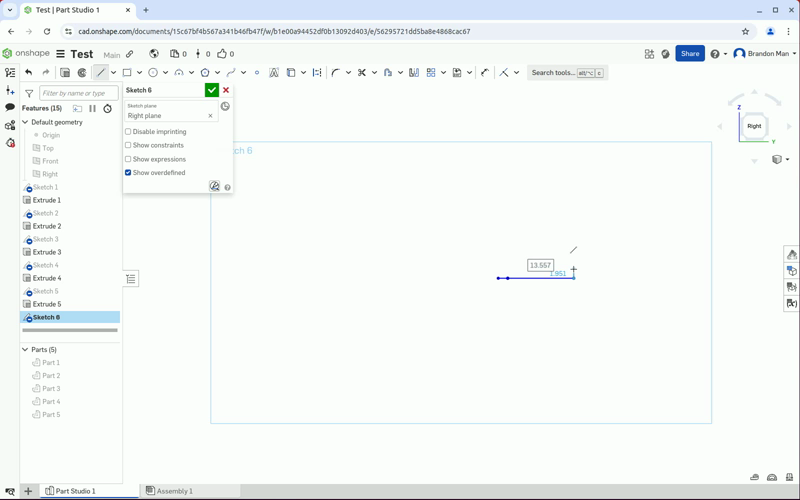
key_down(shift)
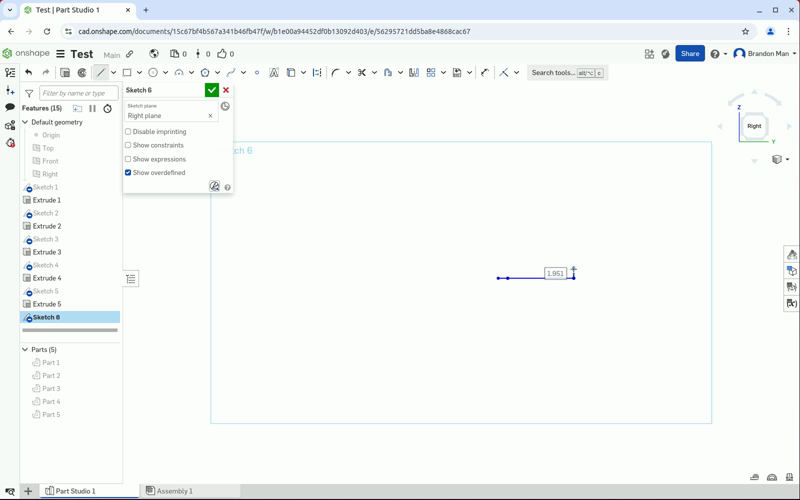
mouse_move(498, 268)
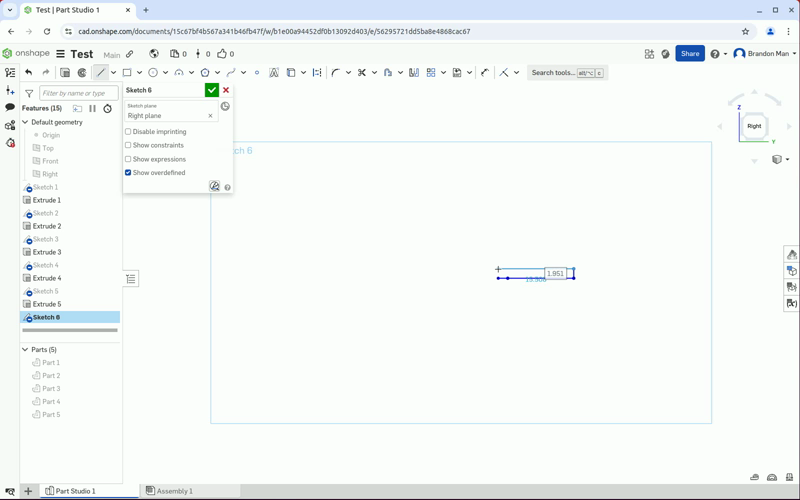
click(498, 268)
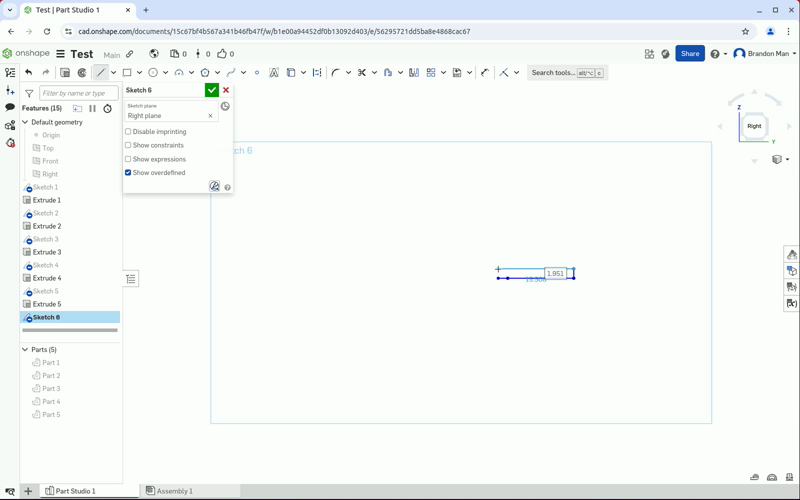
key_up(shift)
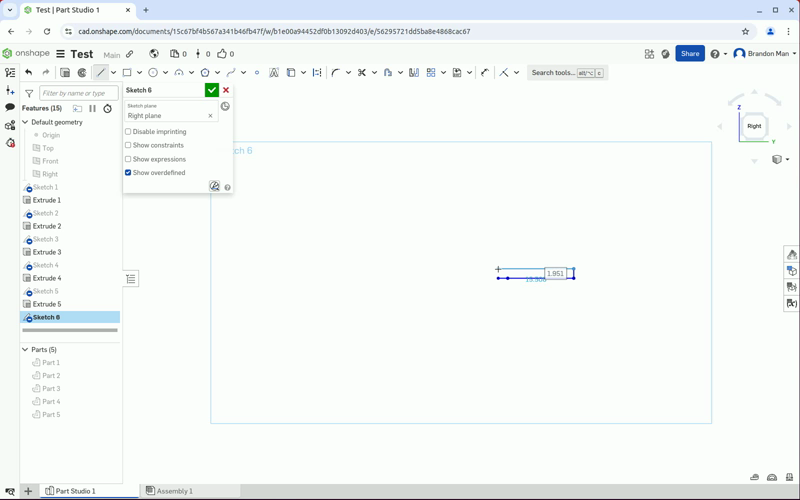
mouse_move(528, 268)
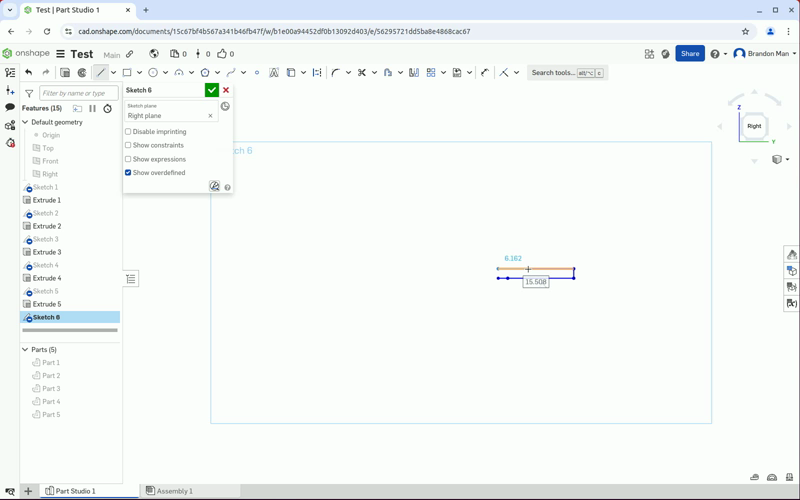
key_down(shift)
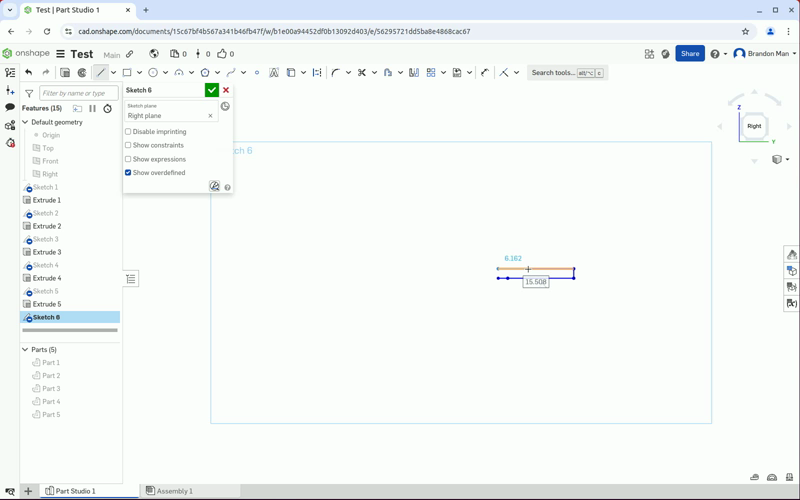
mouse_move(498, 278)
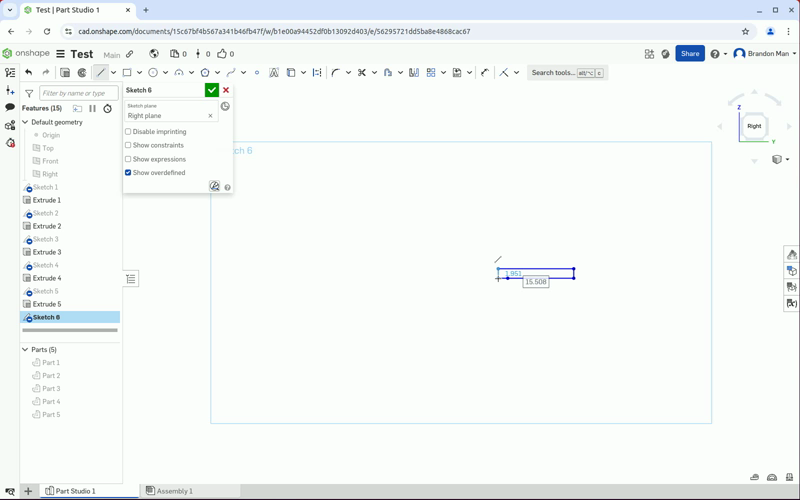
key_up(shift)
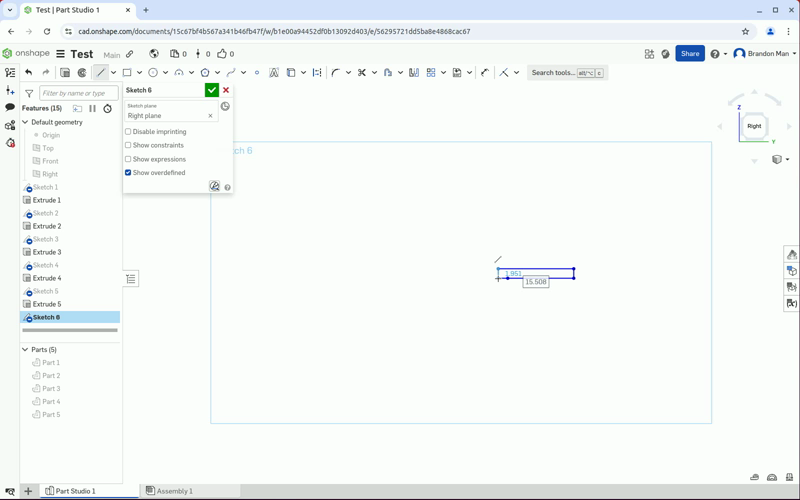
click(498, 278)
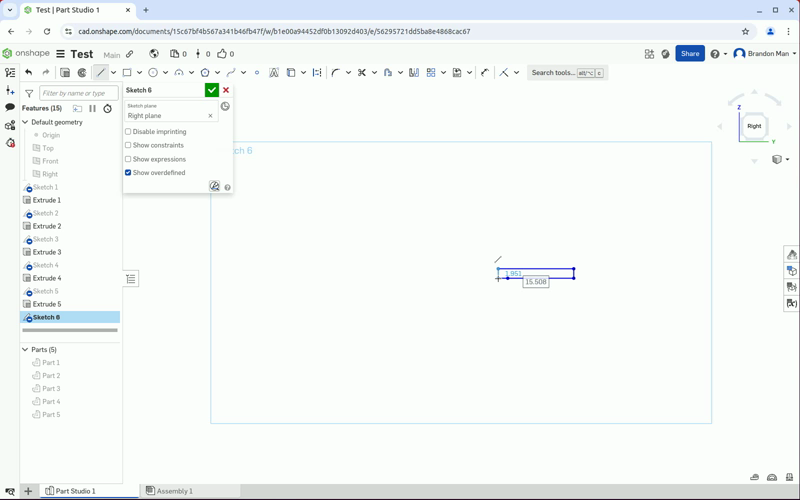
key(esc)
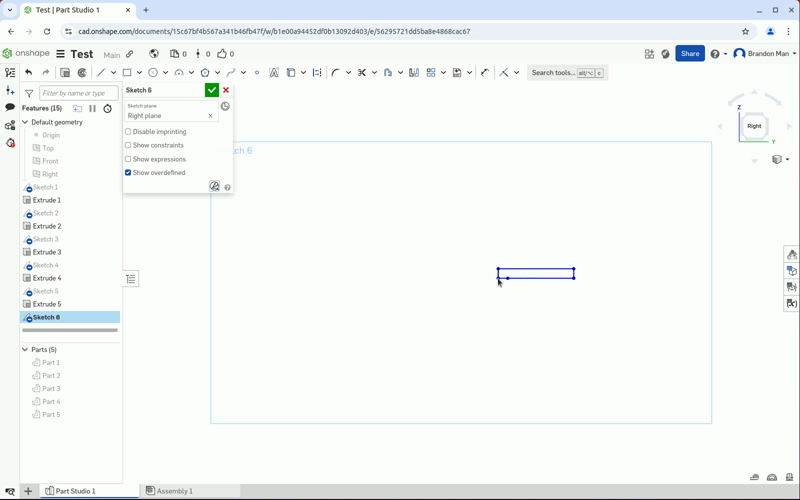
mouse_move(567, 276)
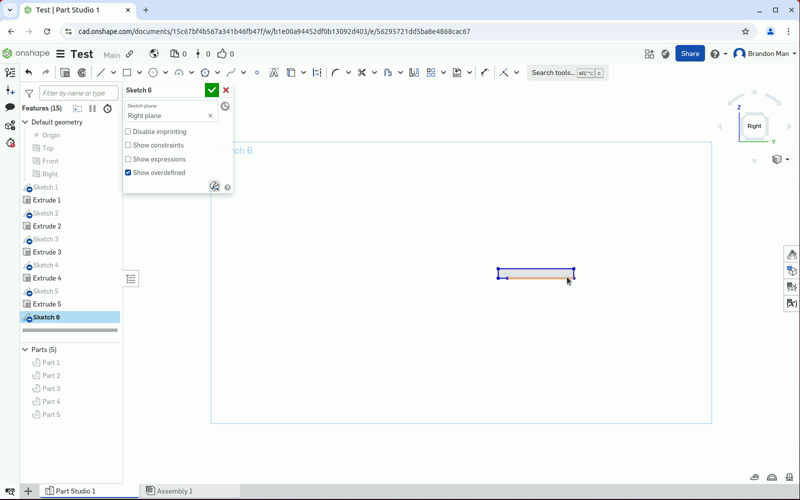
scroll(6)
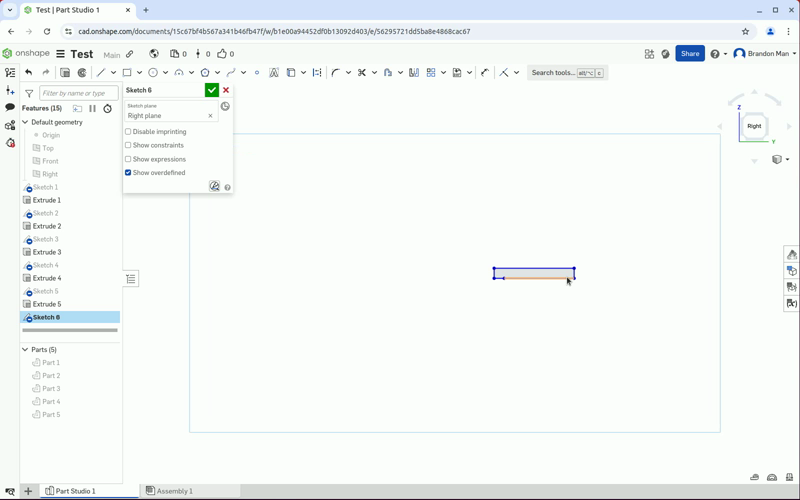
scroll(6)
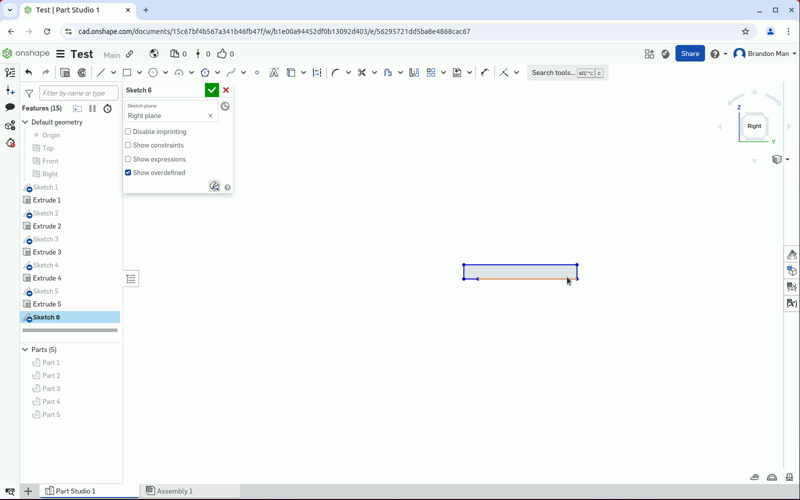
scroll(6)
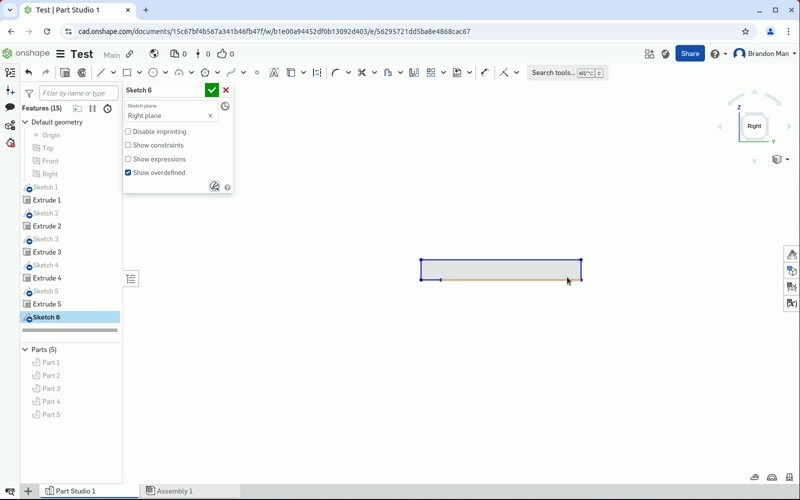
scroll(6)
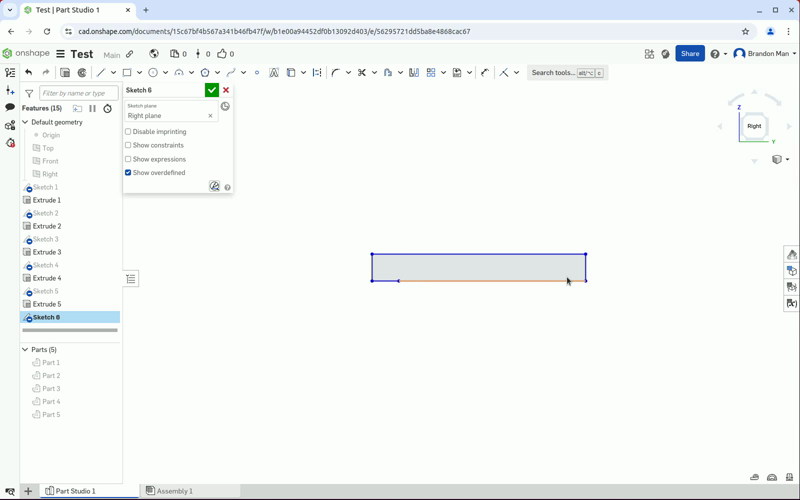
scroll(6)
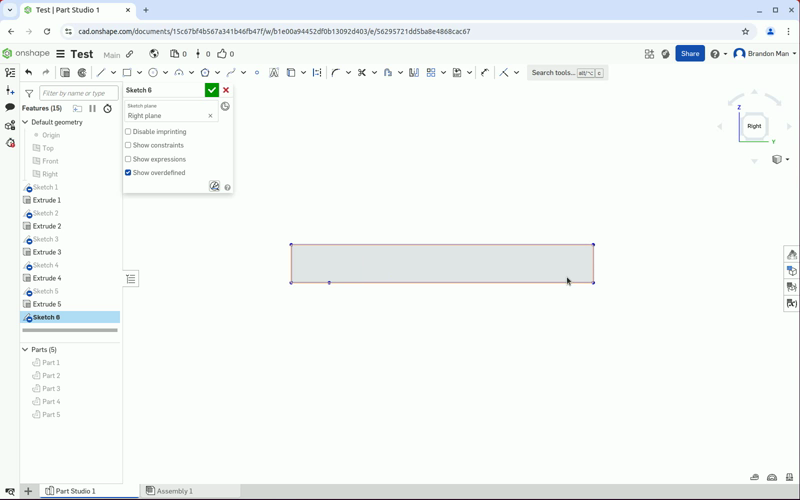
scroll(6)
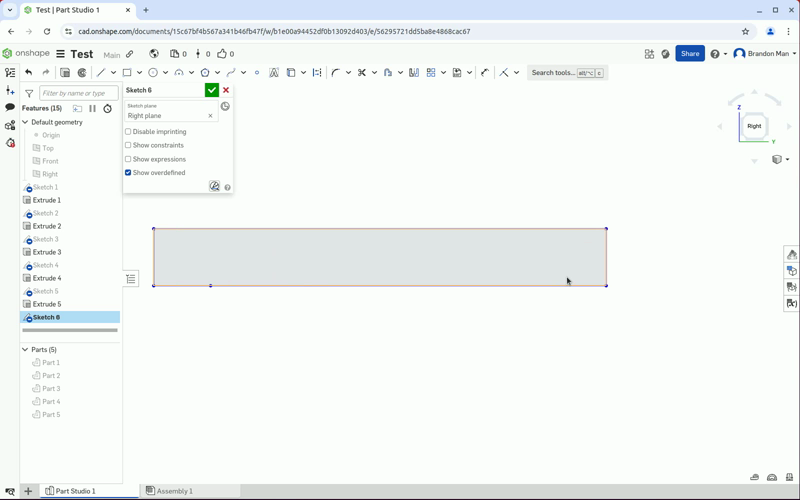
scroll(6)
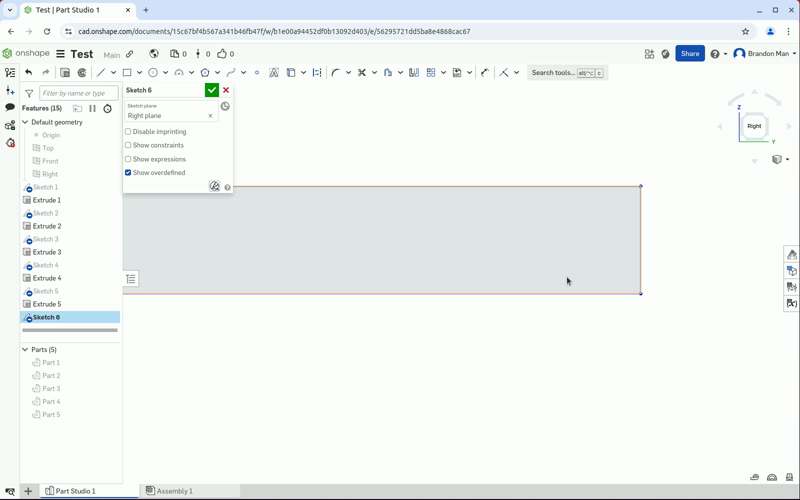
click(567, 276)
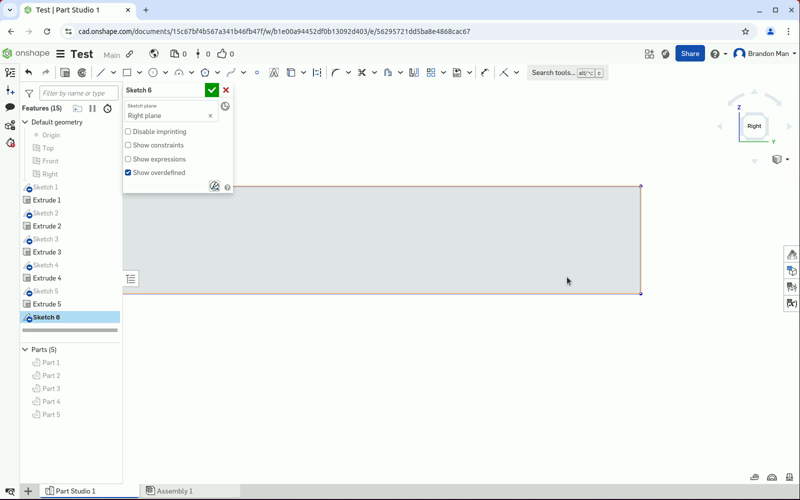
scroll(-6)
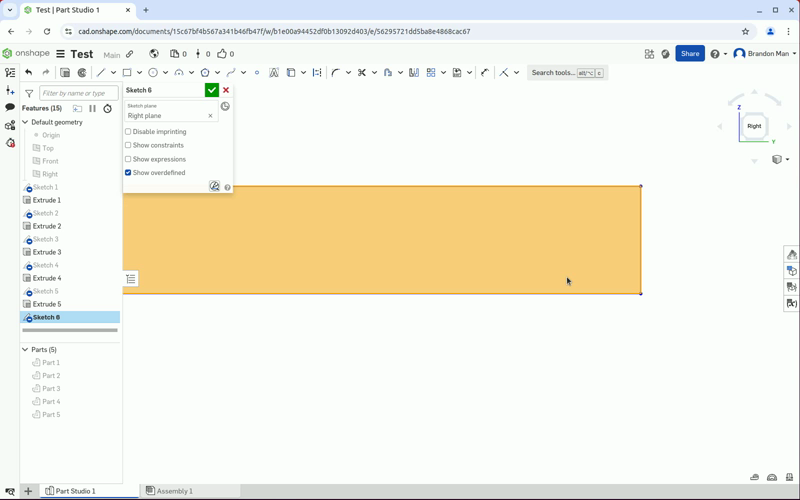
scroll(-6)
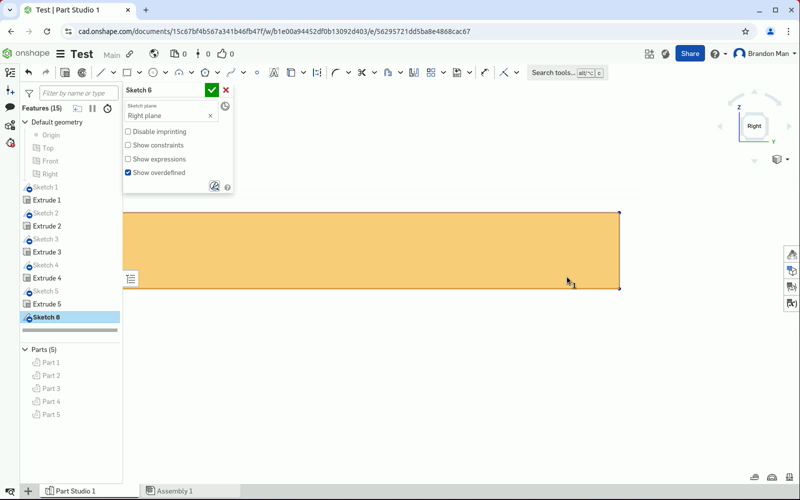
scroll(-6)
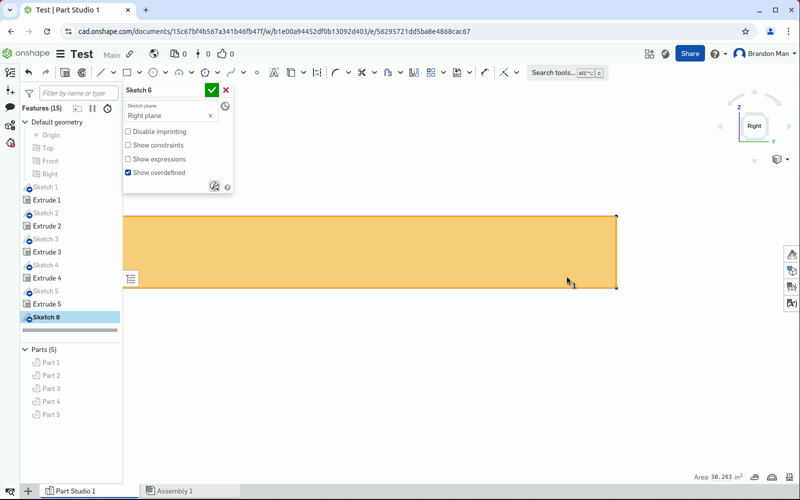
scroll(-6)
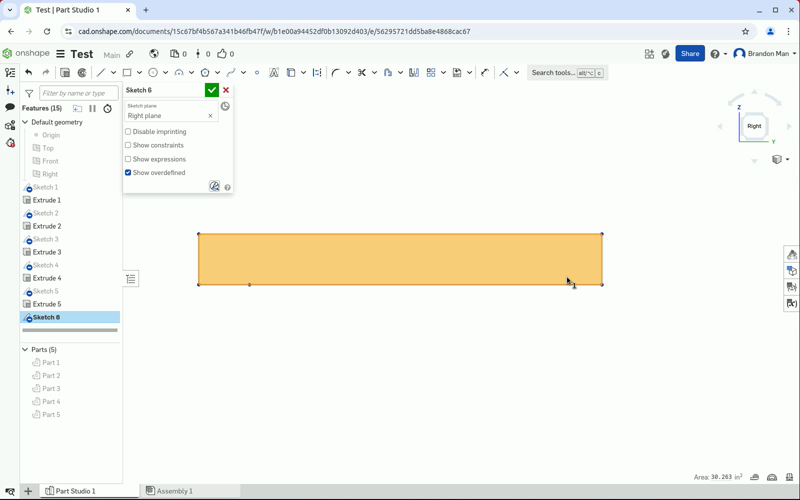
scroll(-6)
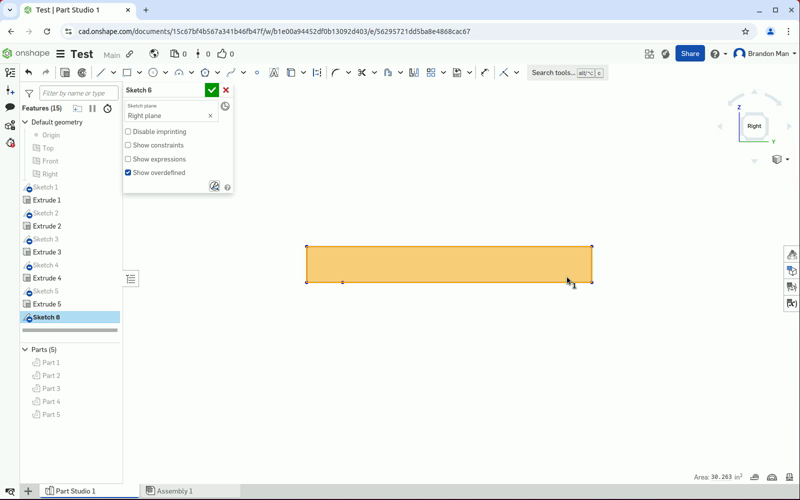
scroll(-6)
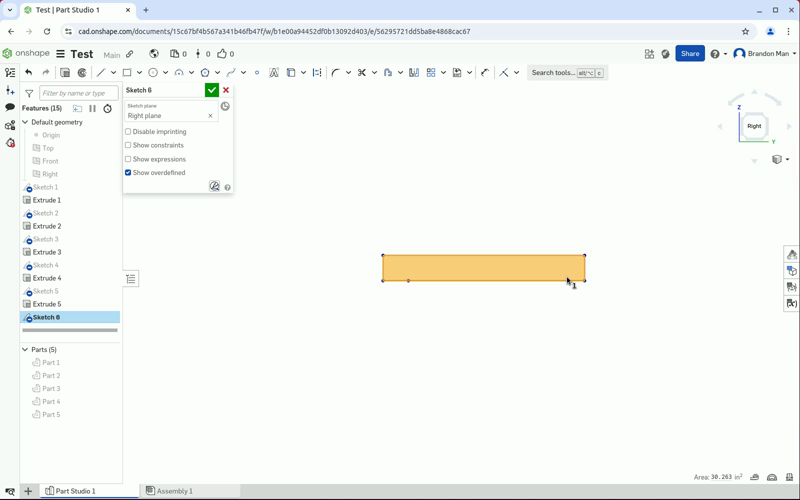
scroll(-6)
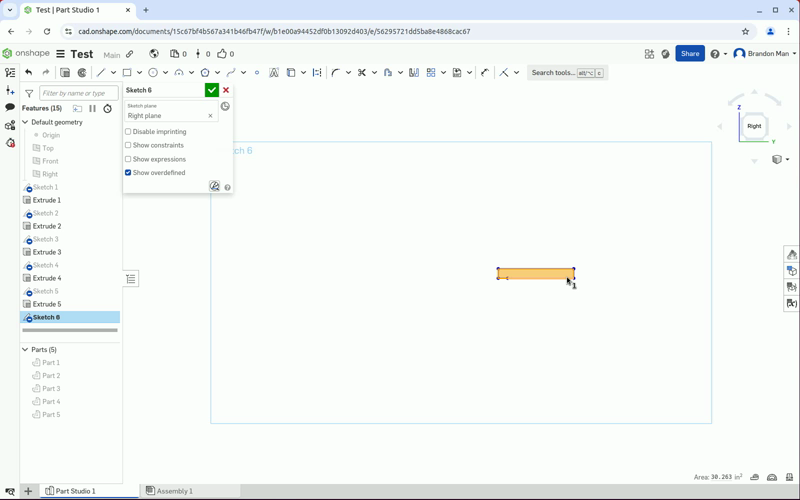
mouse_move(73, 352)
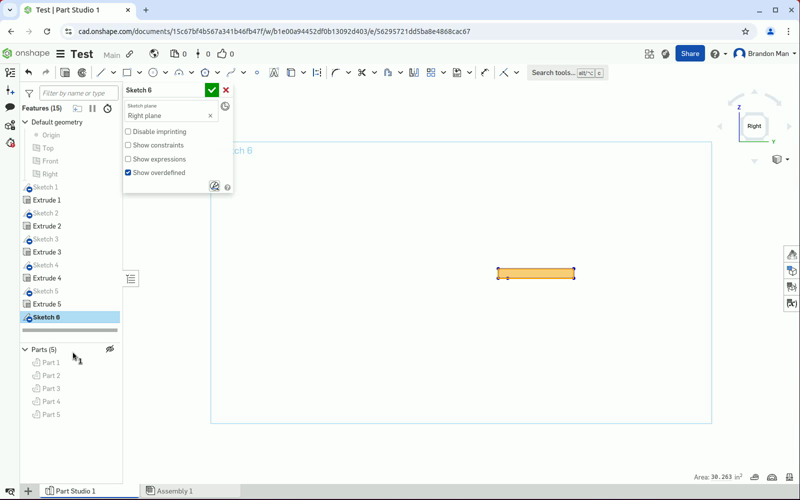
key(shift+y)
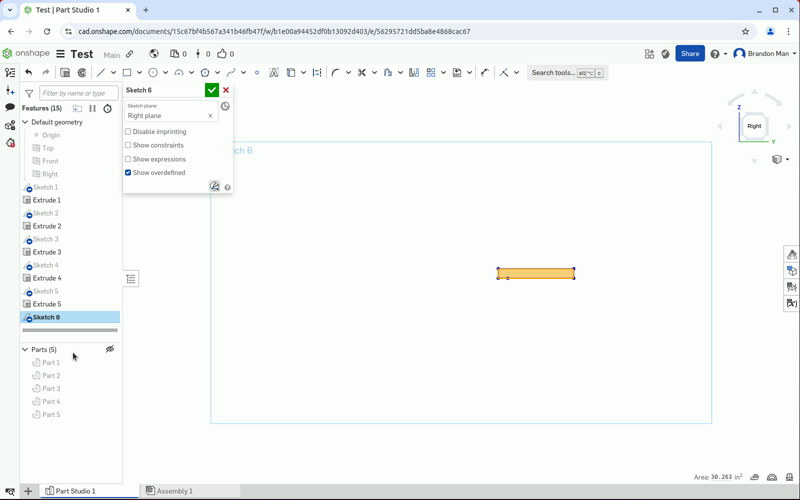
key(shift+e)
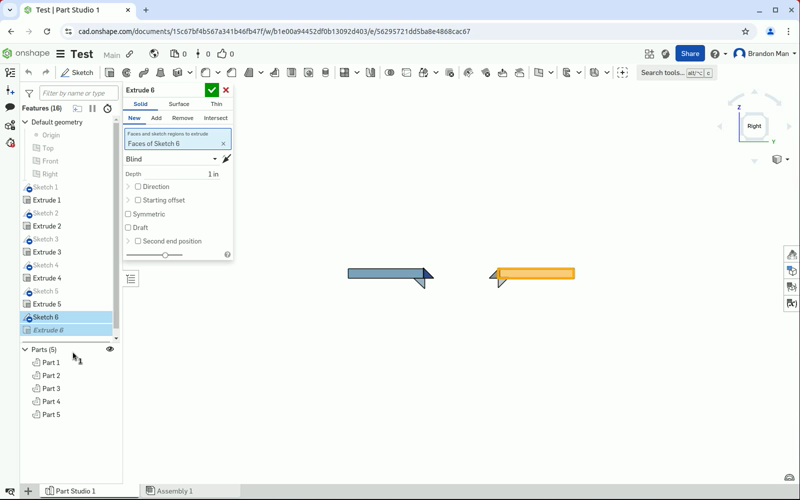
mouse_move(143, 106)
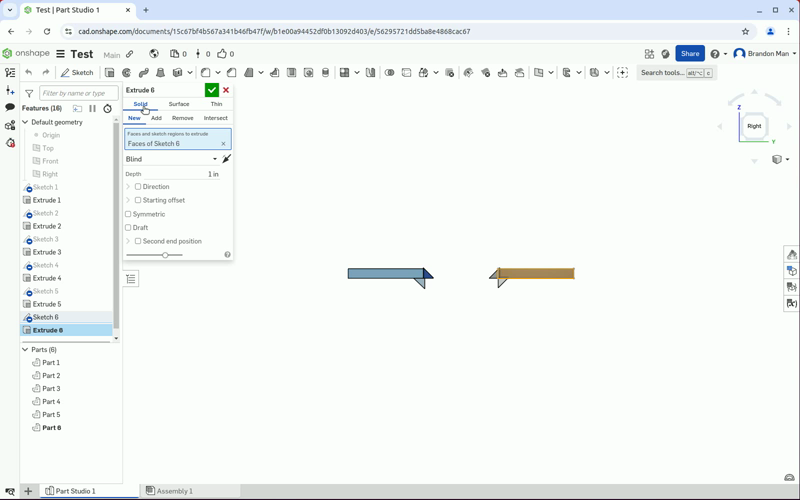
click(143, 106)
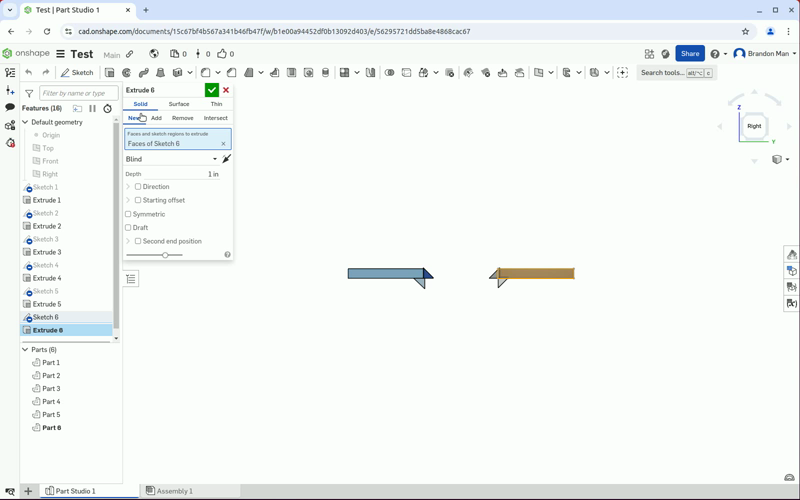
mouse_move(137, 120)
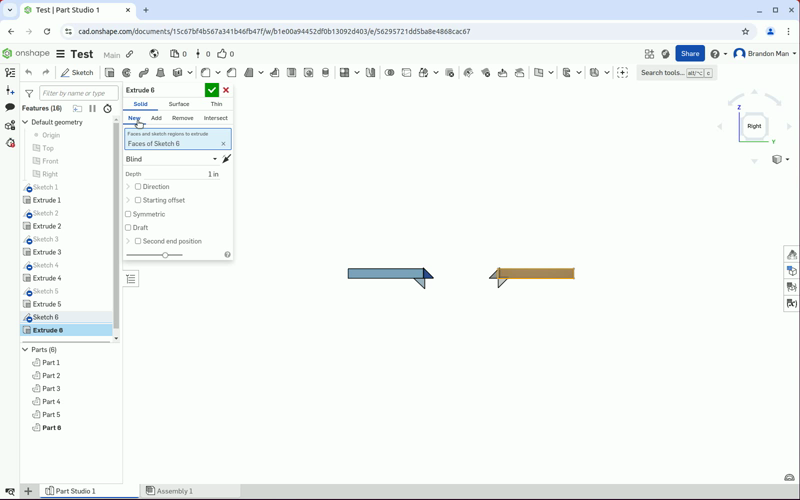
click(137, 120)
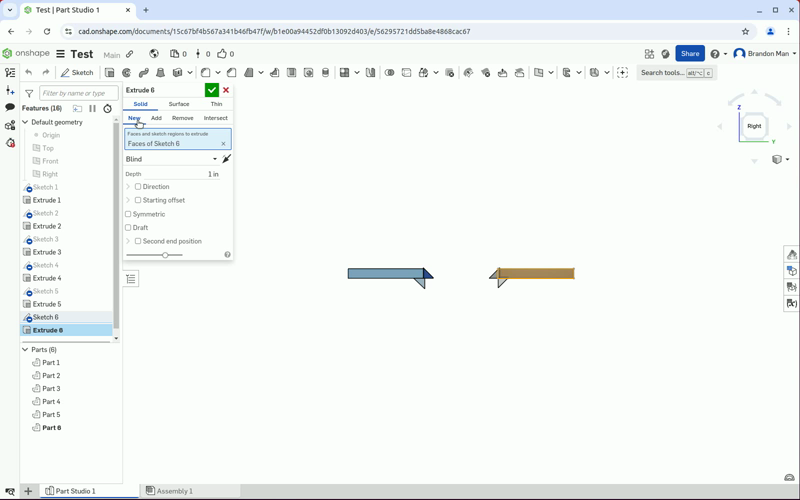
key(tab, 4)
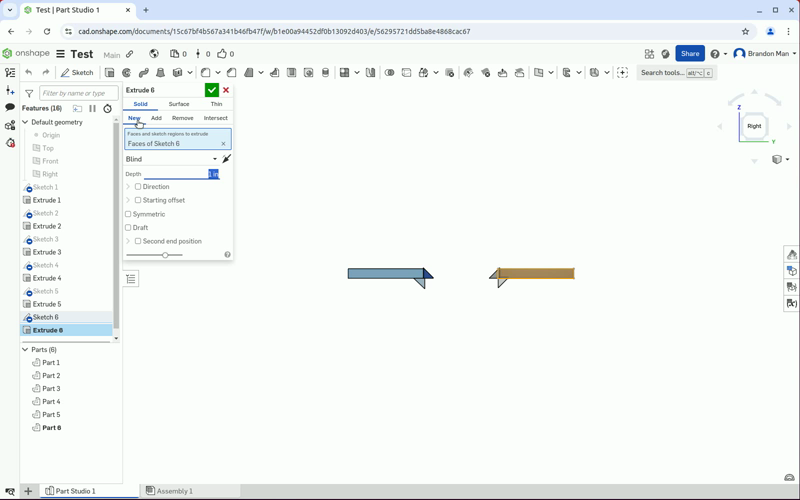
text(13.962)
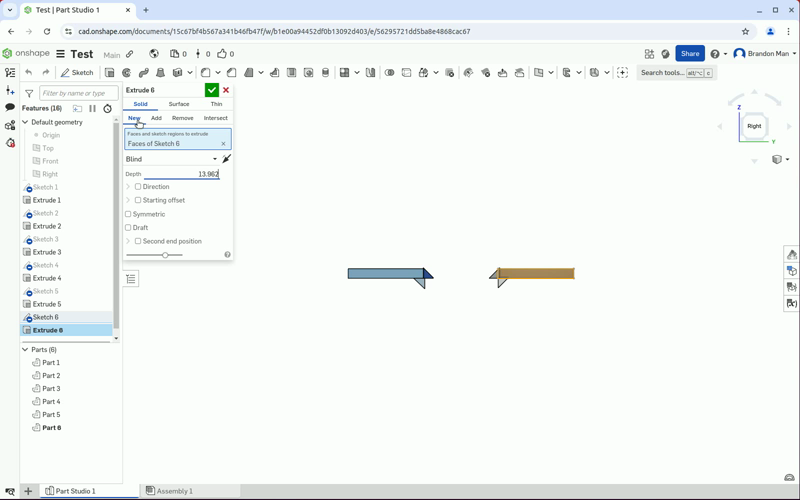
key(tab, 3)
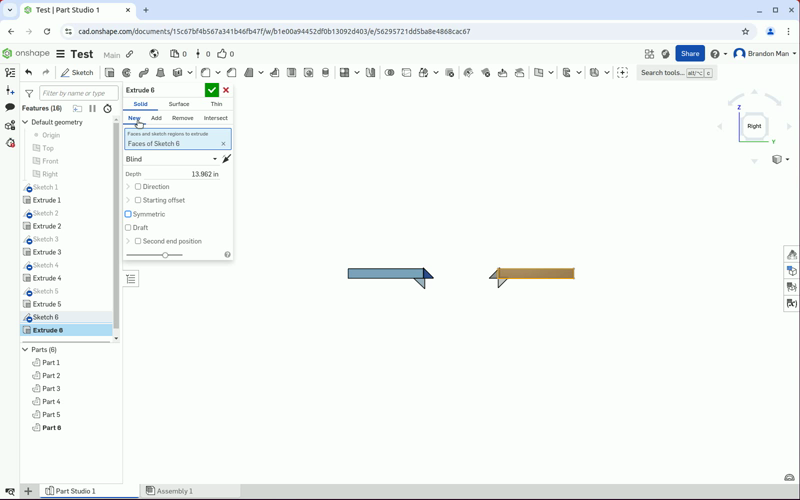
key(space)
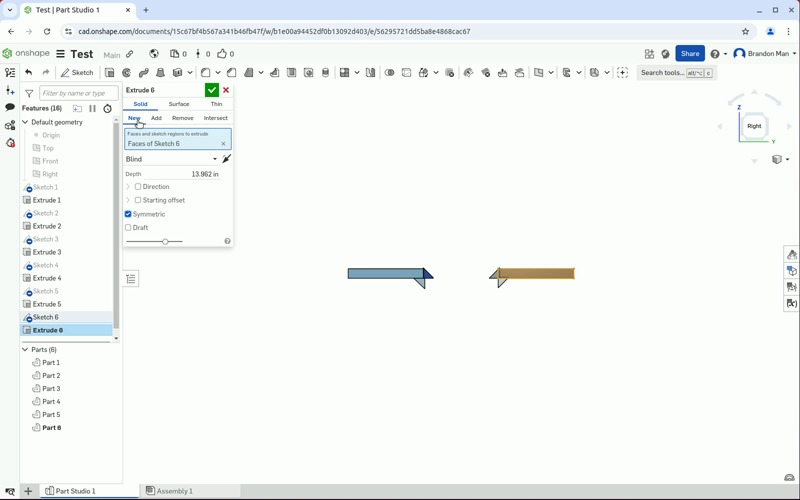
key(enter)
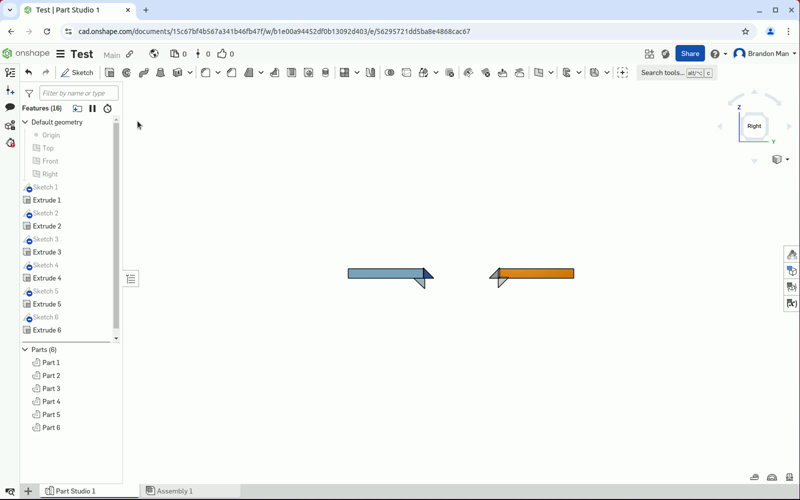
key(shift+h)
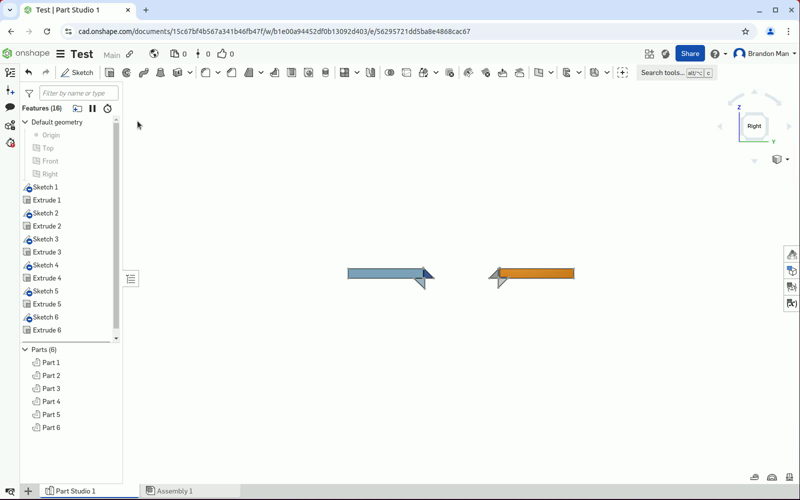
key(shift+h)
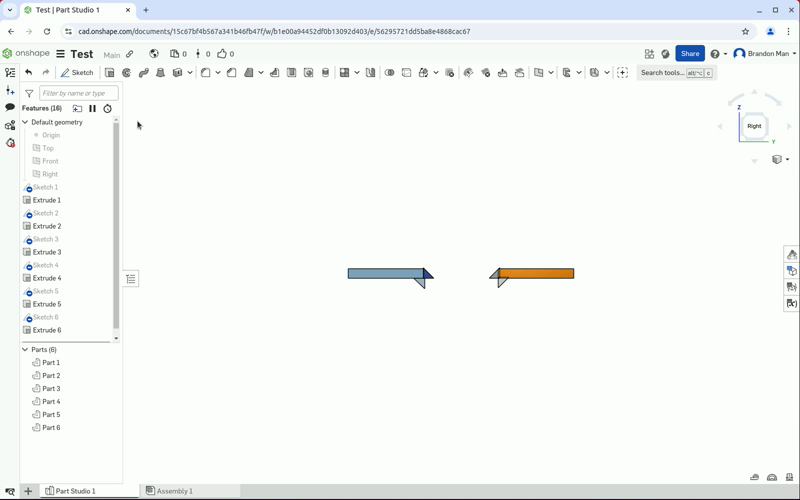
mouse_move(69, 189)
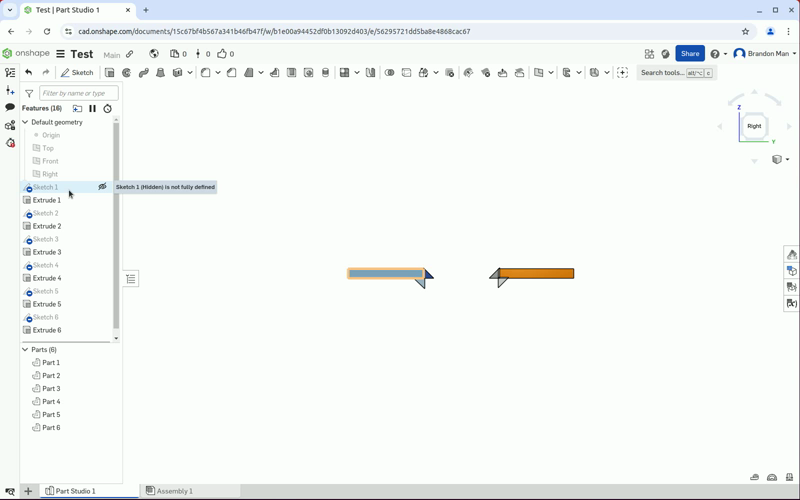
click(69, 189)
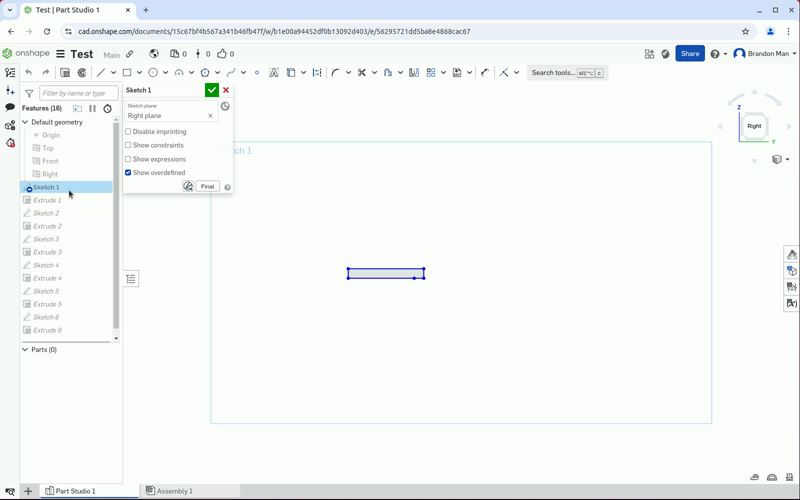
mouse_move(229, 92)
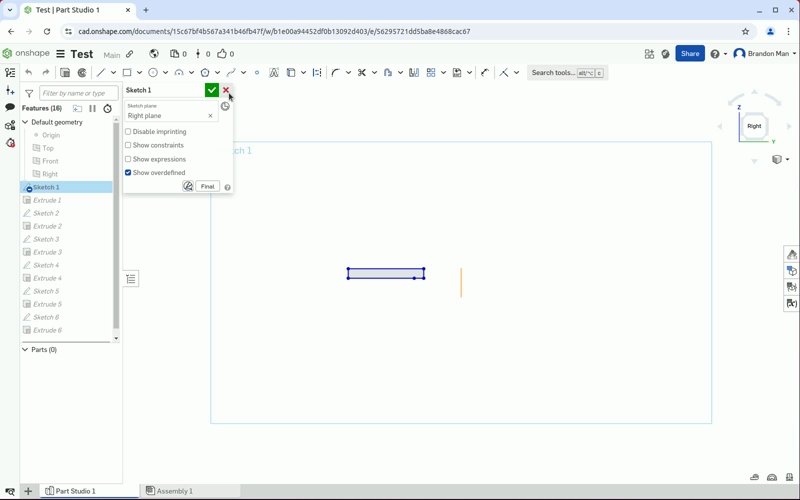
click(229, 92)
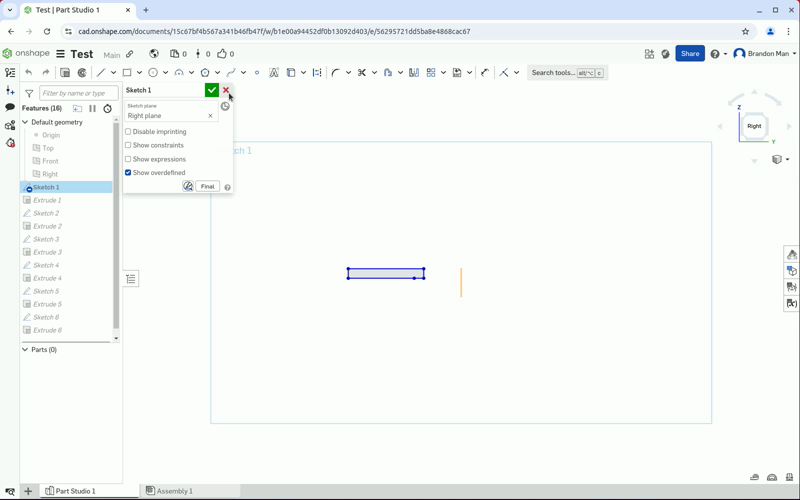
key(shift+s)
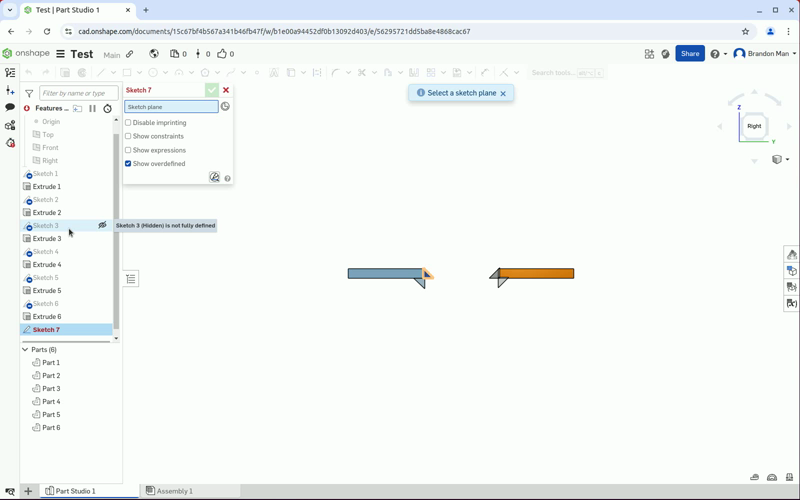
scroll(3)
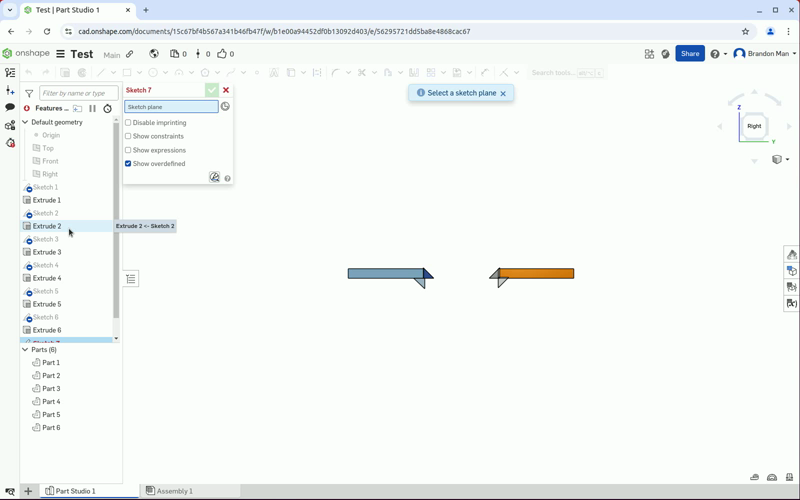
mouse_move(69, 176)
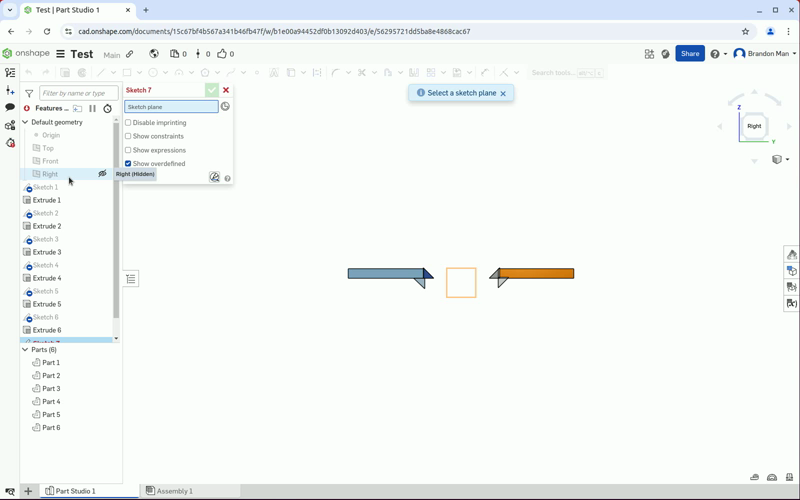
click(69, 176)
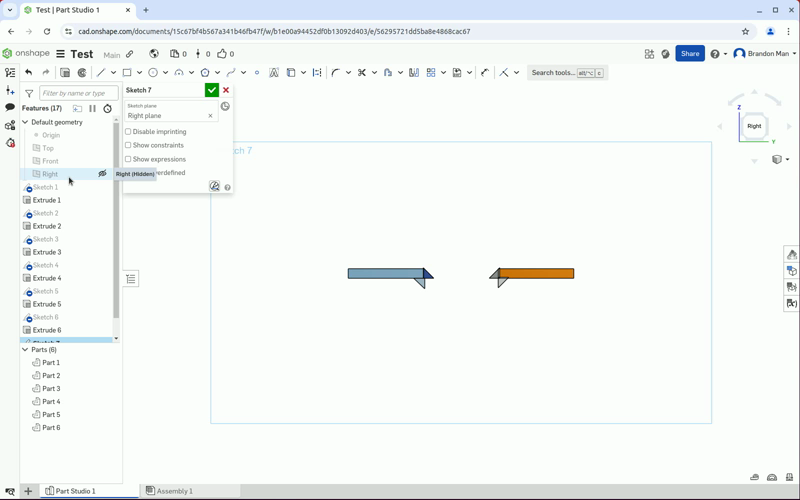
mouse_move(73, 352)
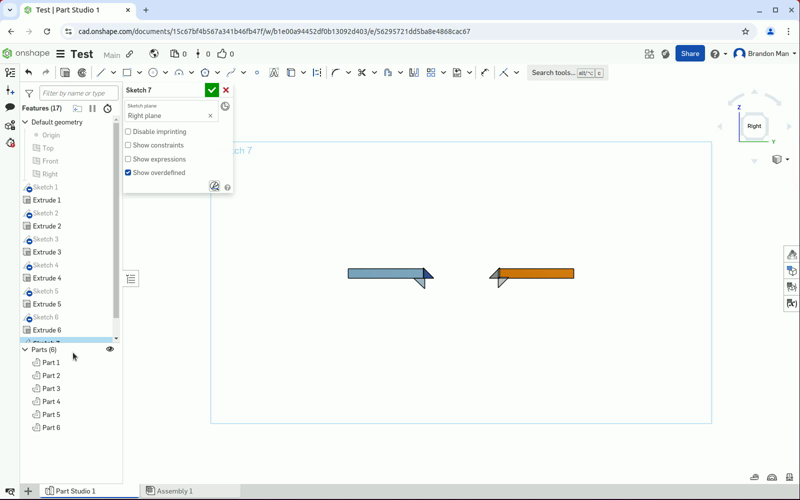
key(y)
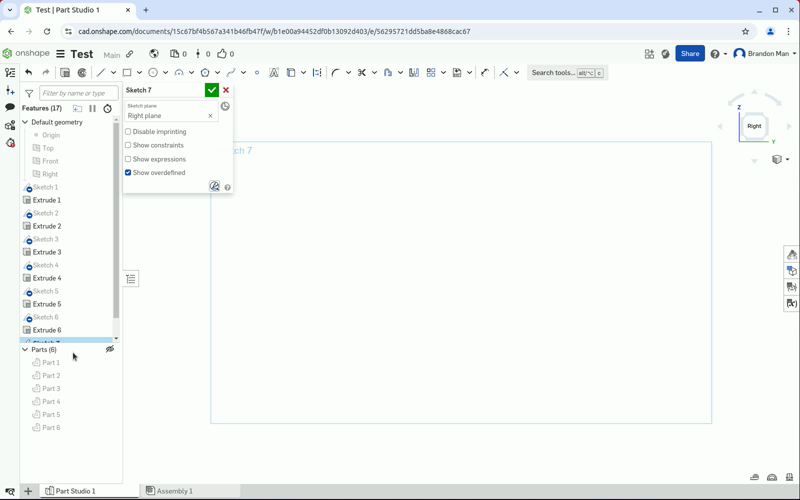
key(l)
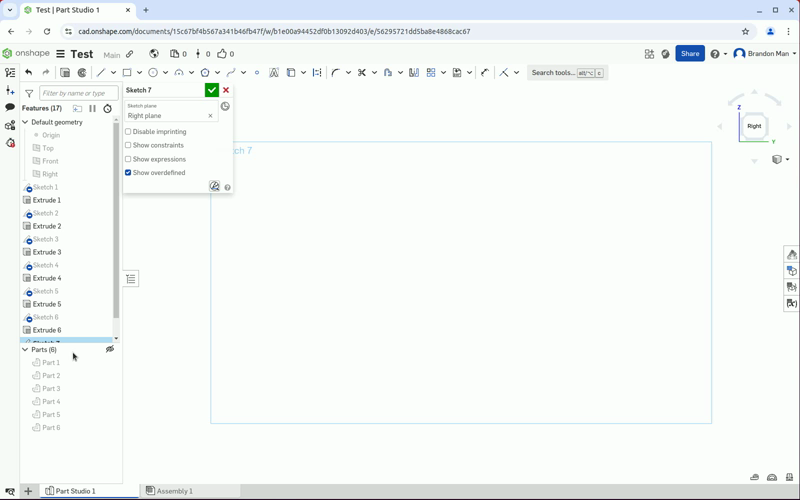
key_down(shift)
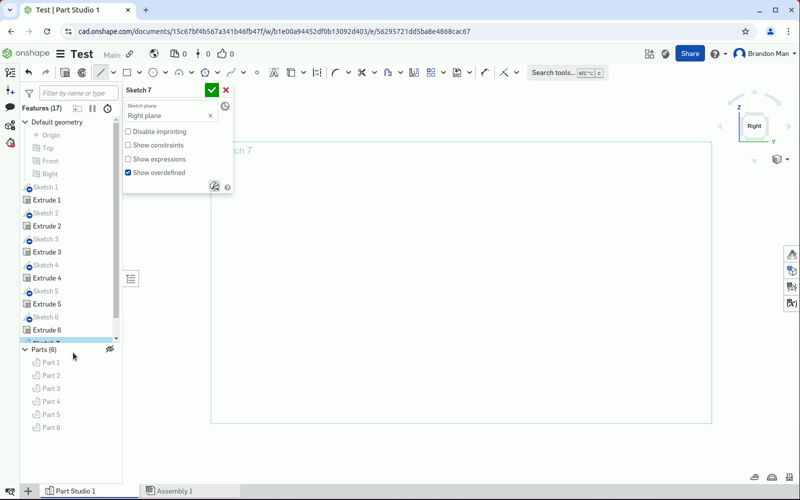
mouse_move(423, 287)
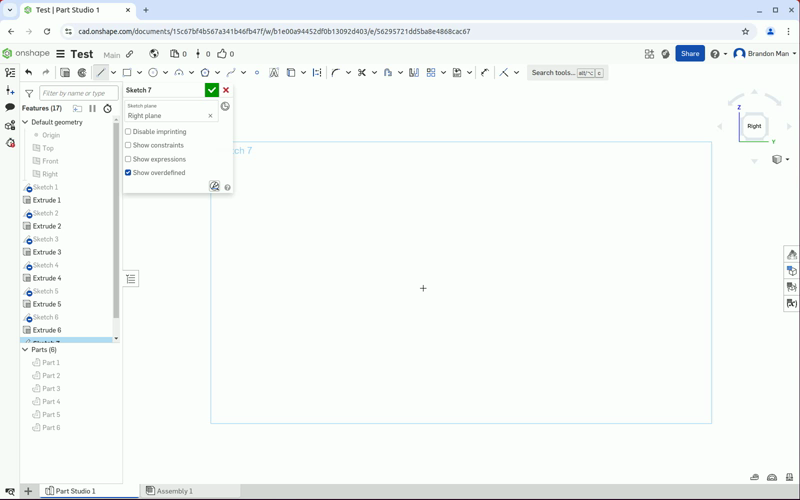
click(423, 287)
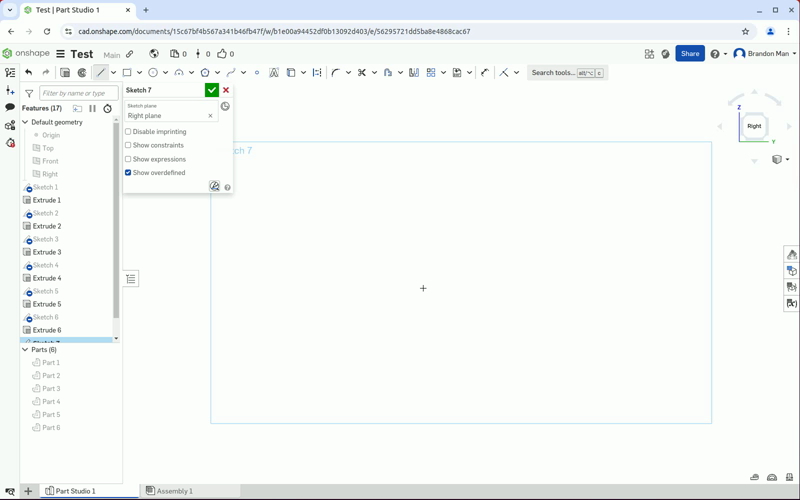
key_up(shift)
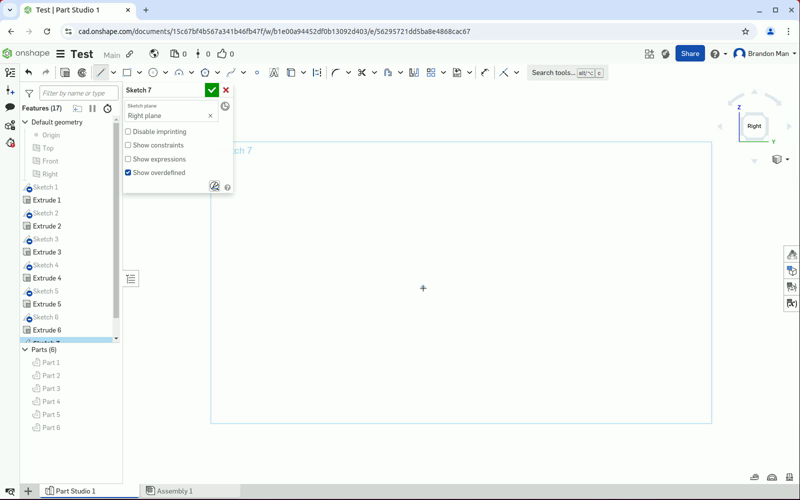
key_down(shift)
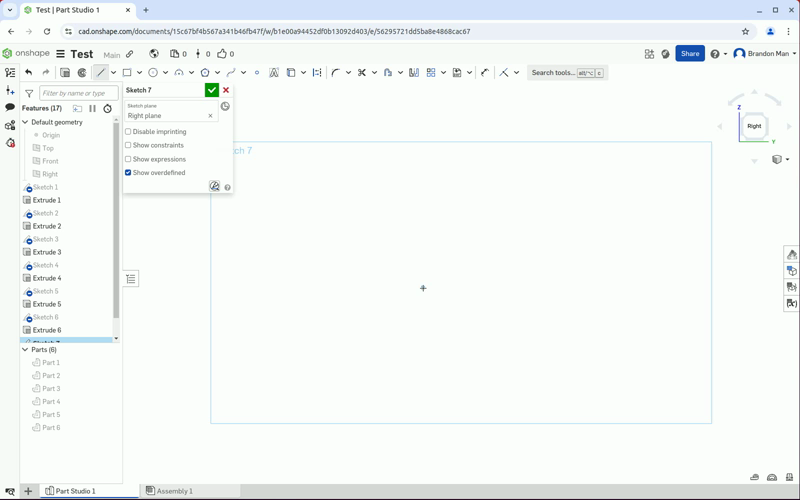
mouse_move(498, 287)
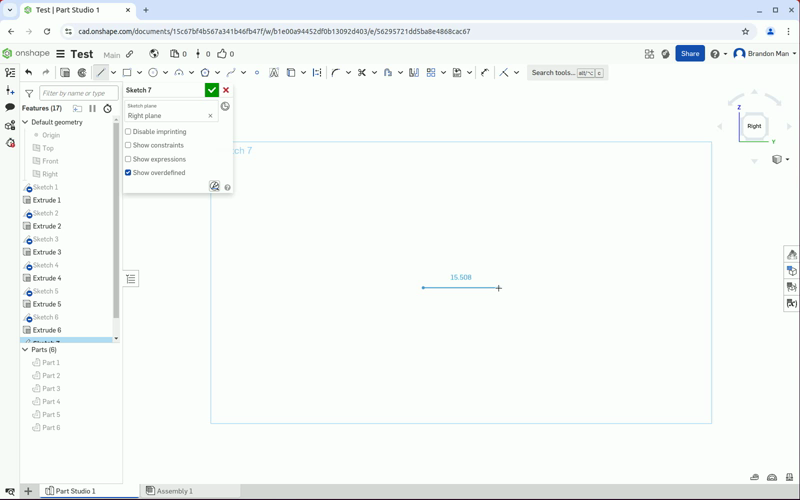
click(498, 287)
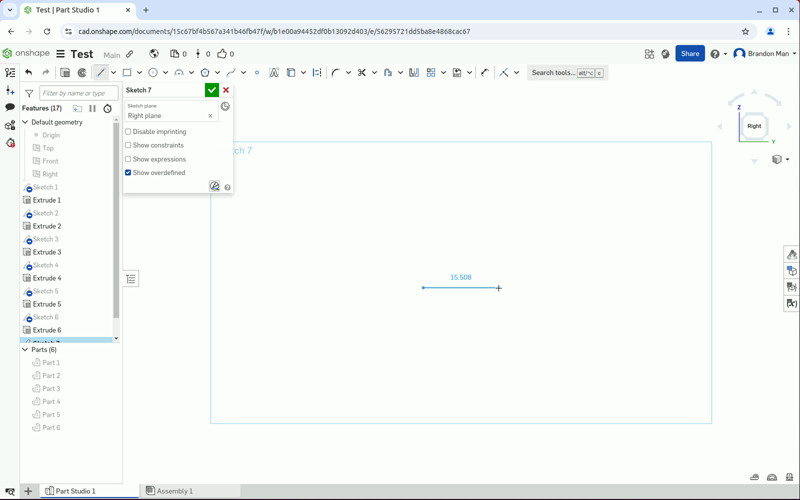
key_up(shift)
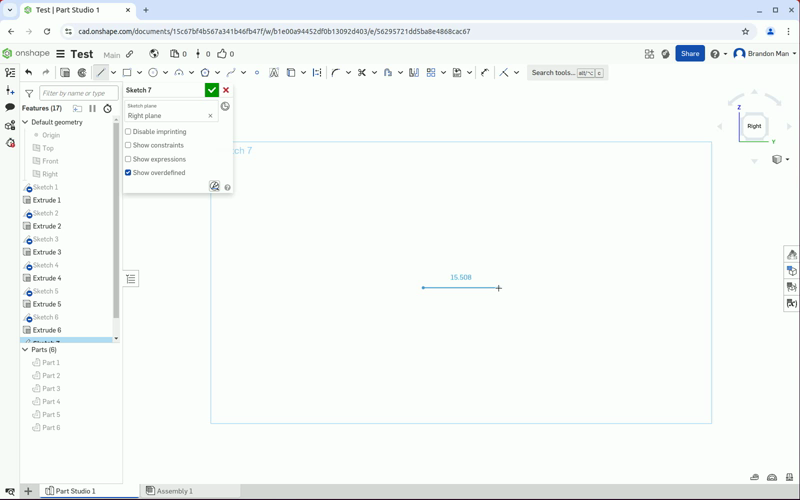
key_down(shift)
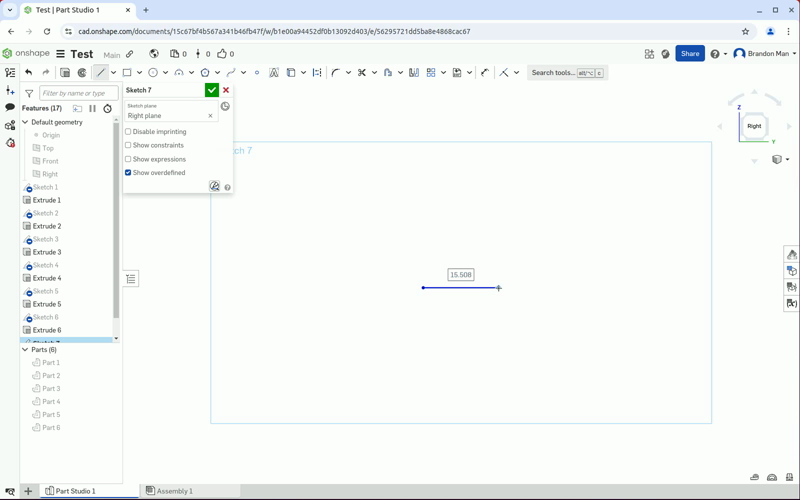
mouse_move(528, 287)
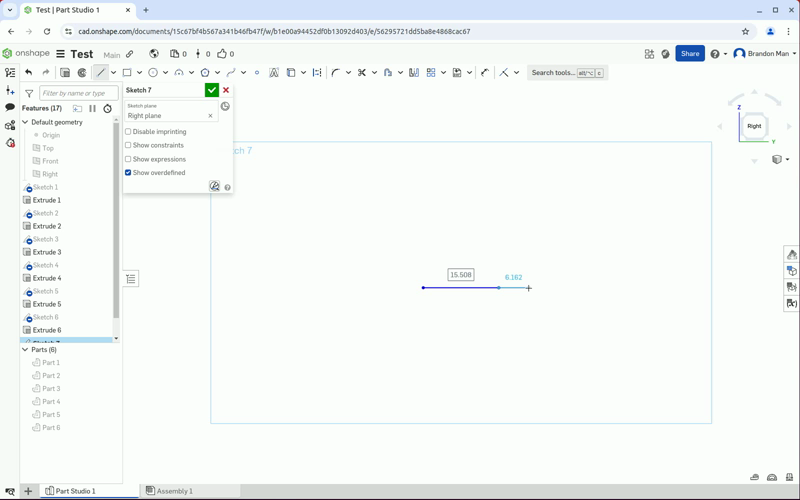
mouse_move(498, 278)
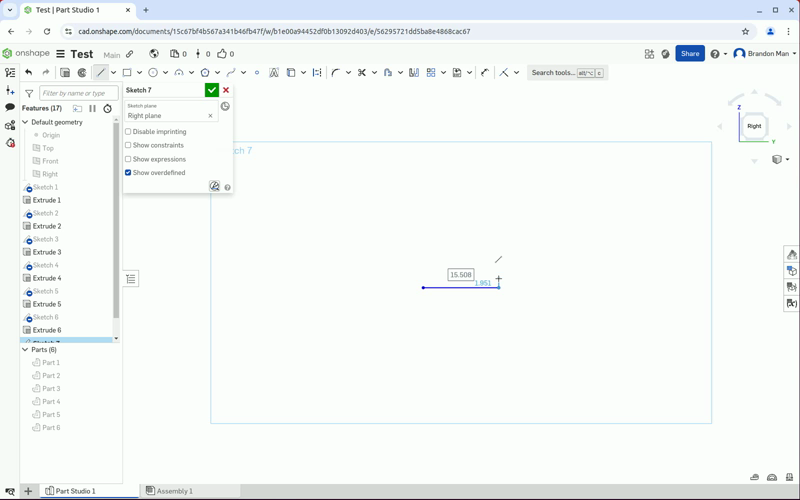
click(498, 278)
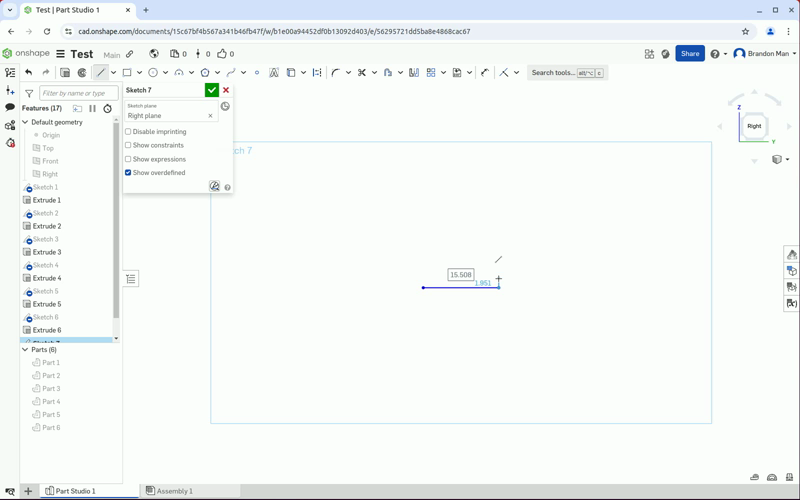
key_up(shift)
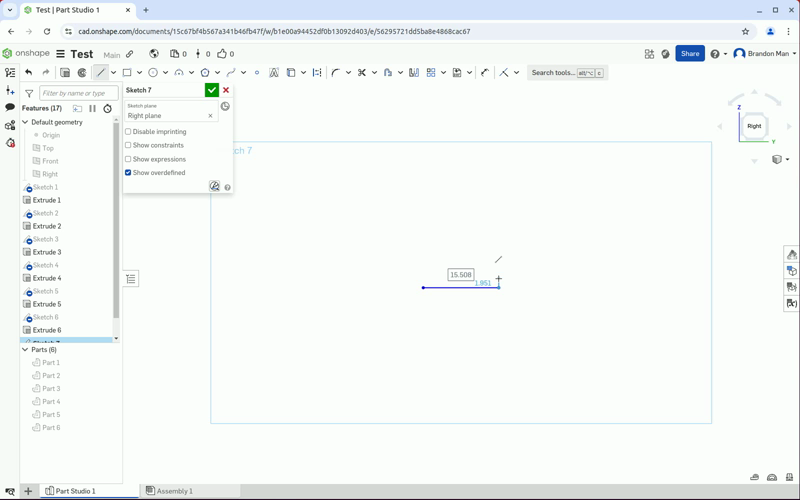
key_down(shift)
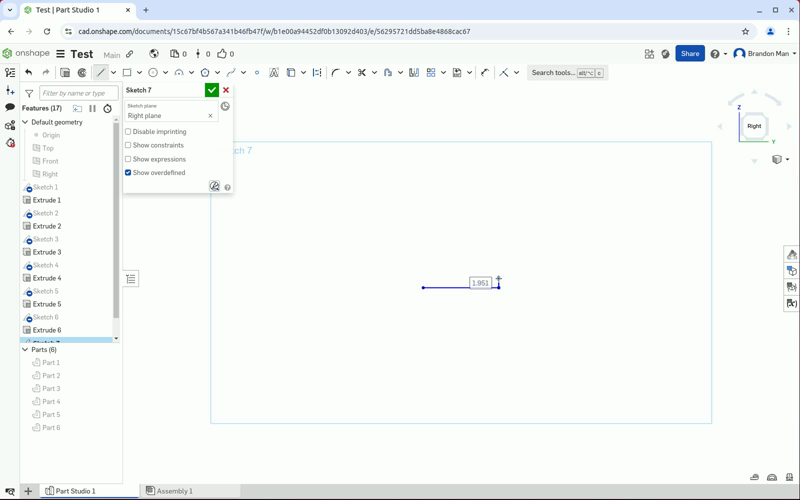
mouse_move(528, 278)
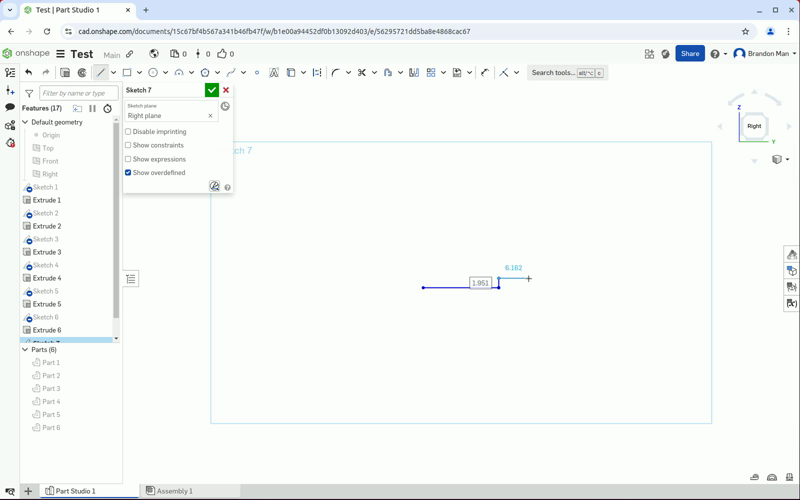
mouse_move(489, 278)
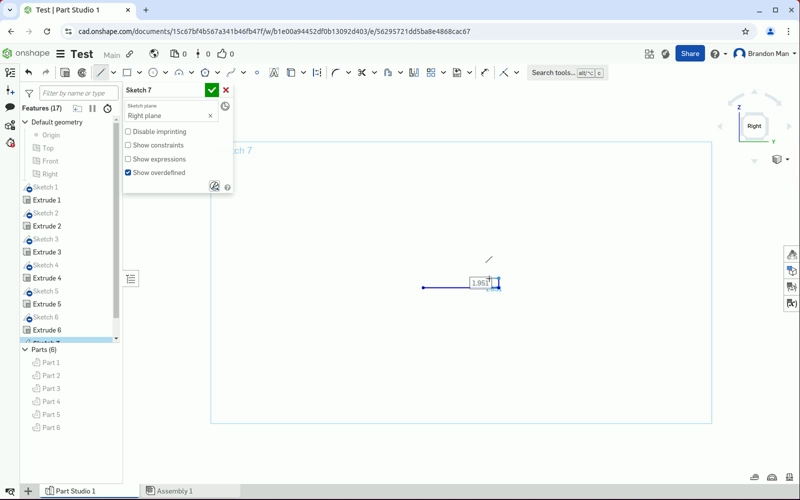
click(489, 278)
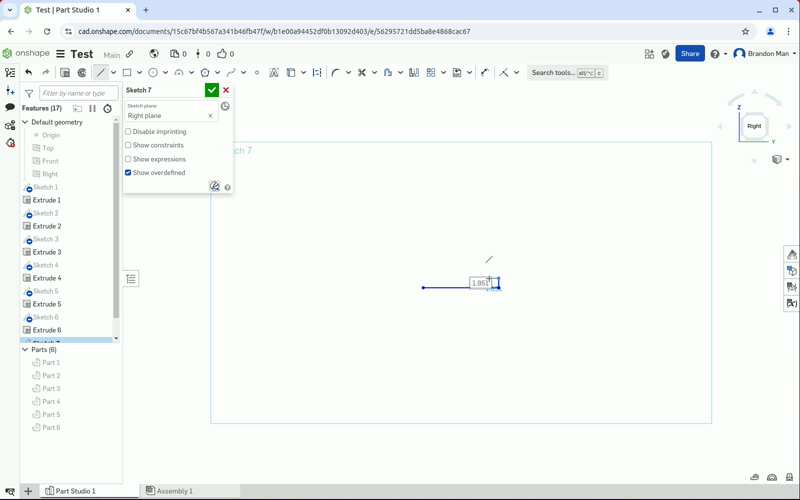
key_up(shift)
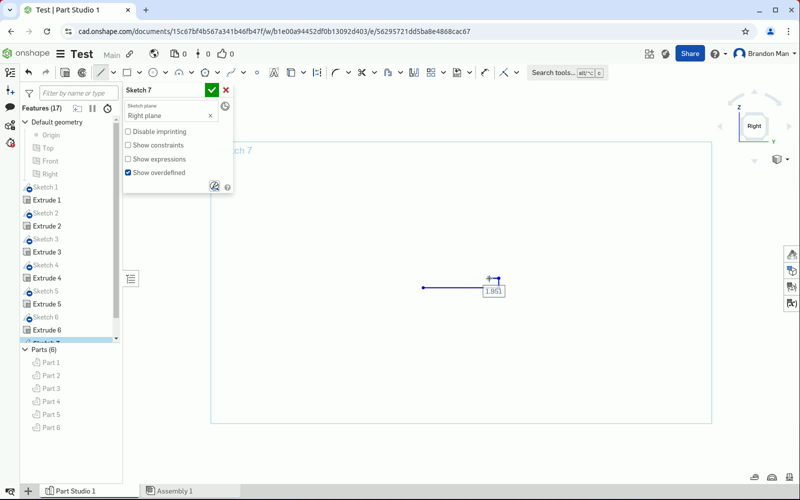
key_down(shift)
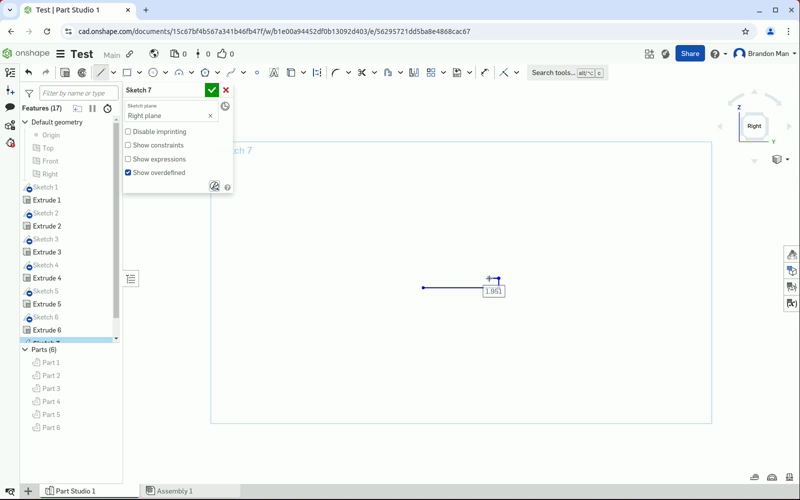
mouse_move(519, 278)
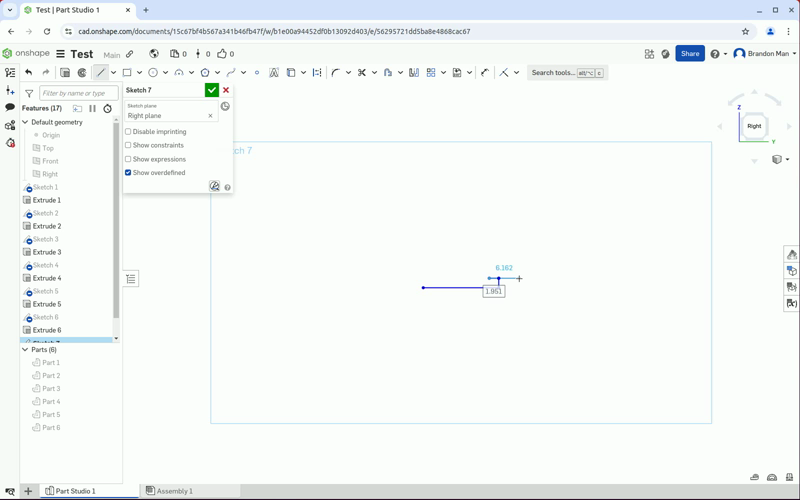
mouse_move(432, 278)
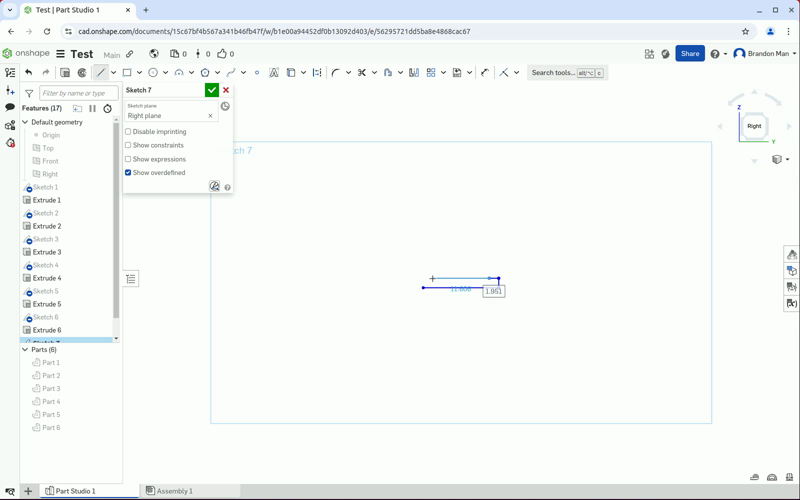
click(432, 278)
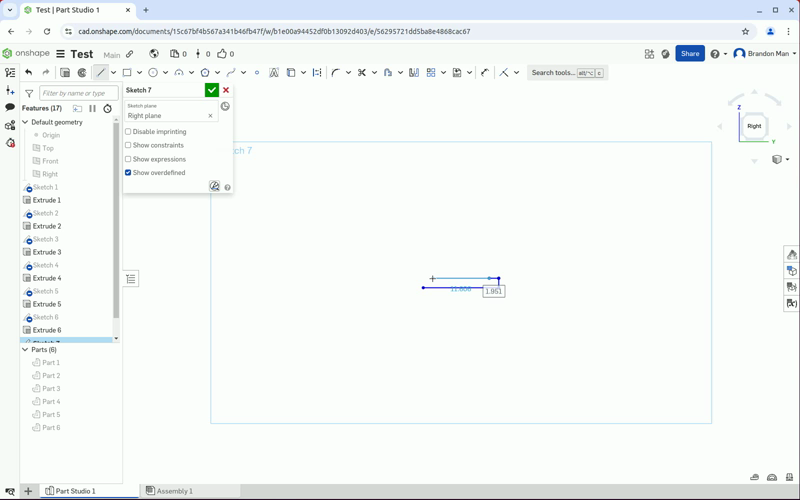
key_up(shift)
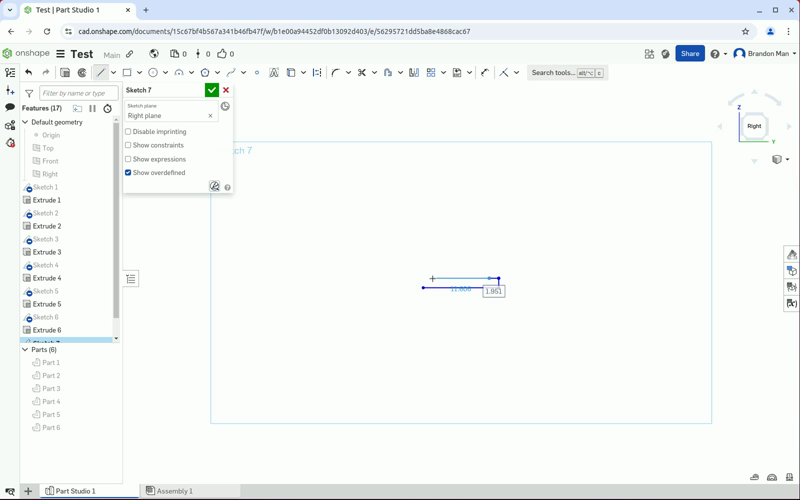
key_down(shift)
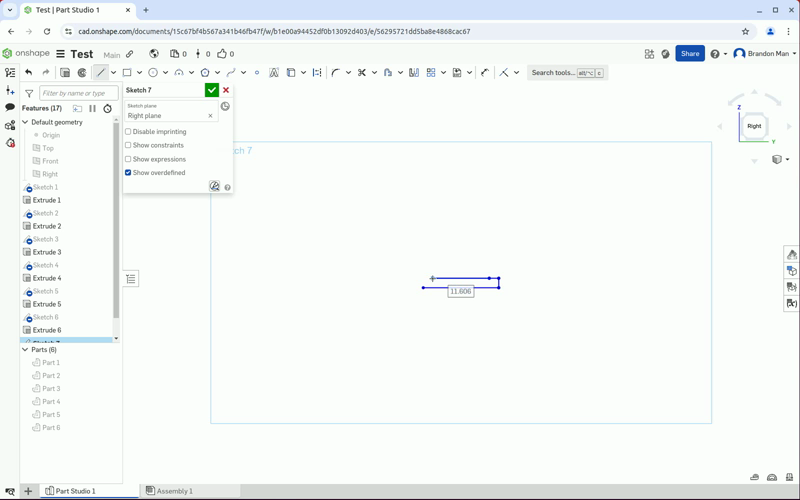
mouse_move(462, 278)
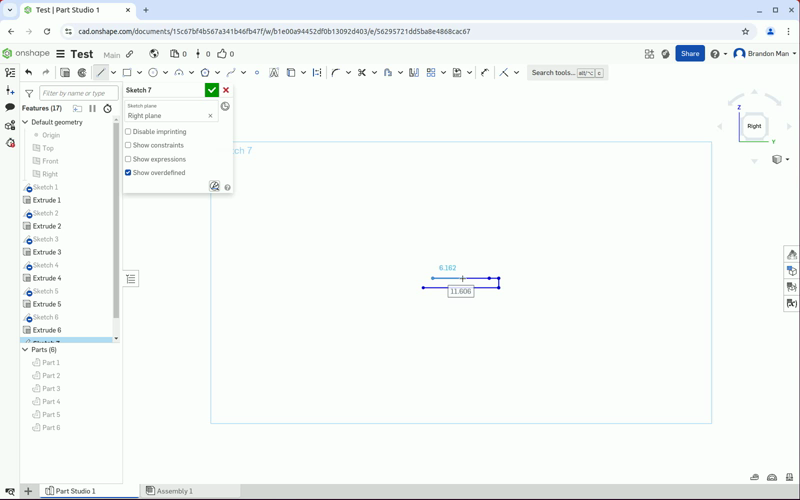
mouse_move(423, 278)
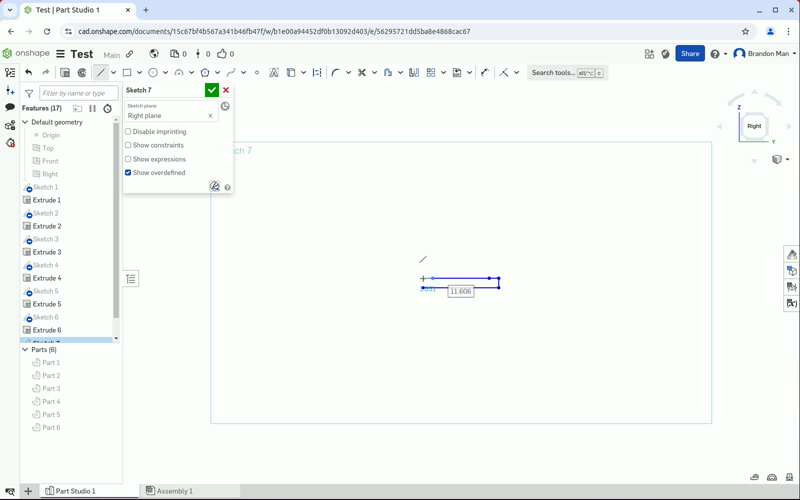
click(423, 278)
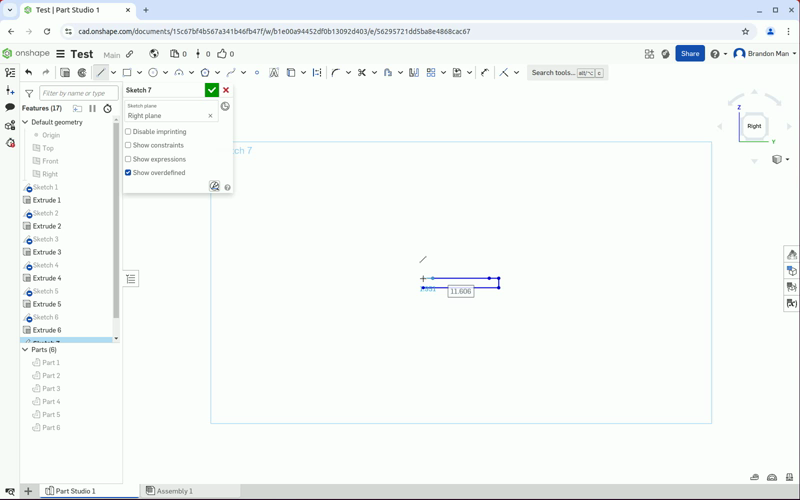
key_up(shift)
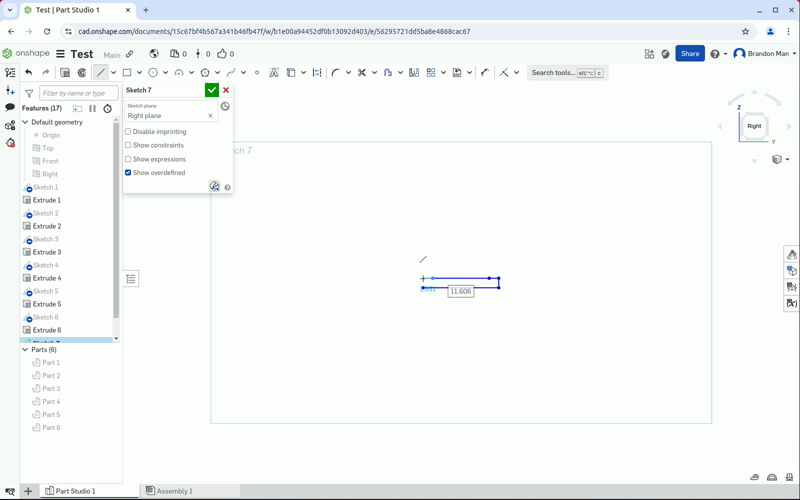
mouse_move(453, 278)
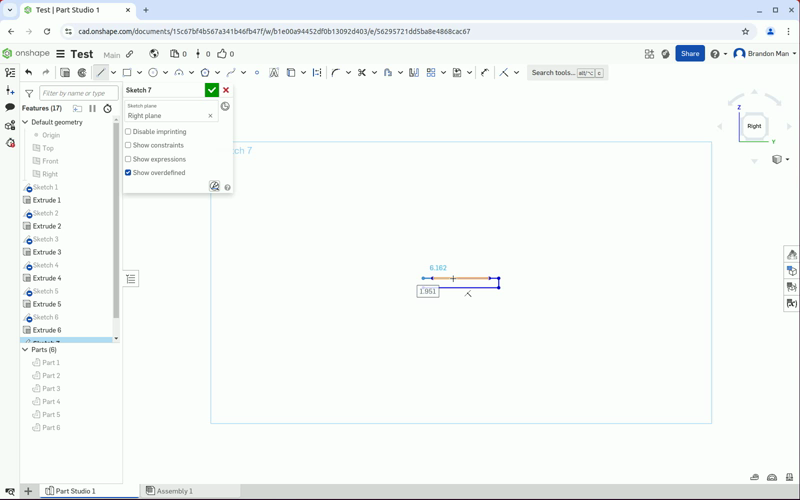
key_down(shift)
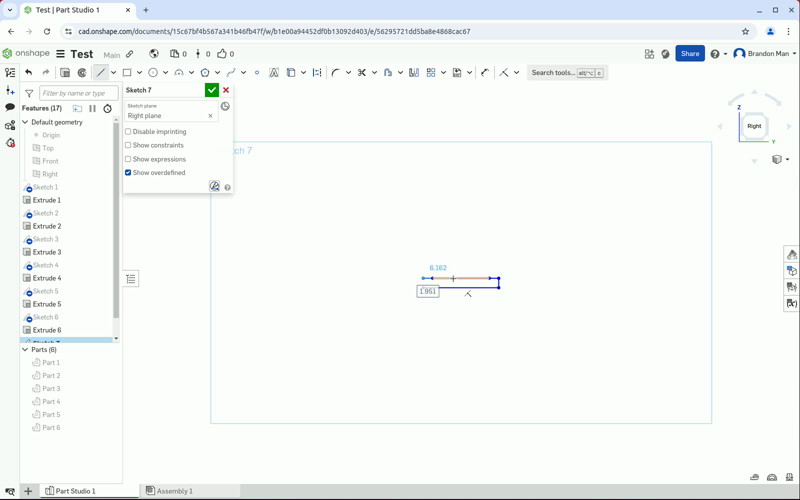
mouse_move(423, 287)
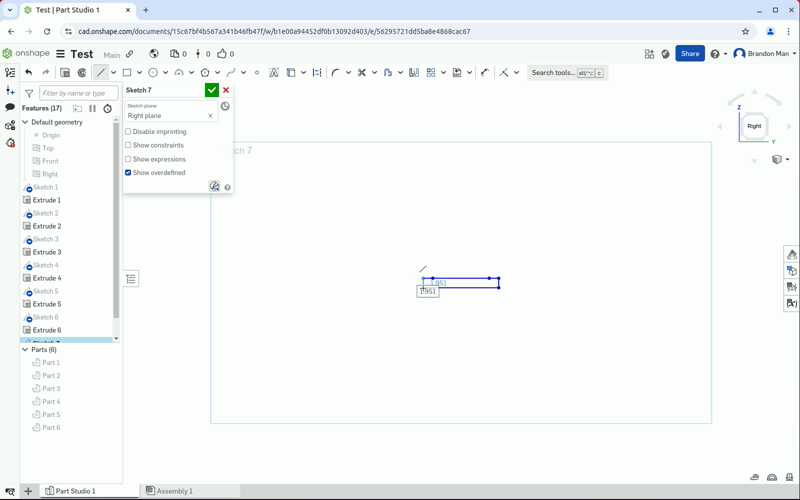
key_up(shift)
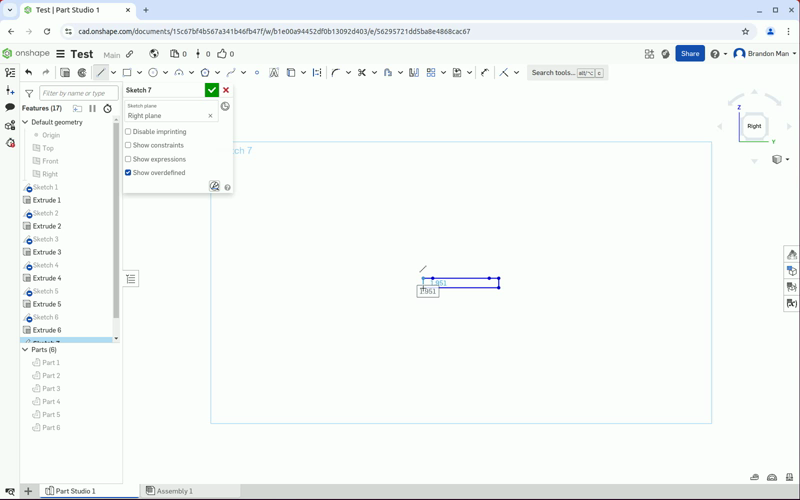
click(423, 287)
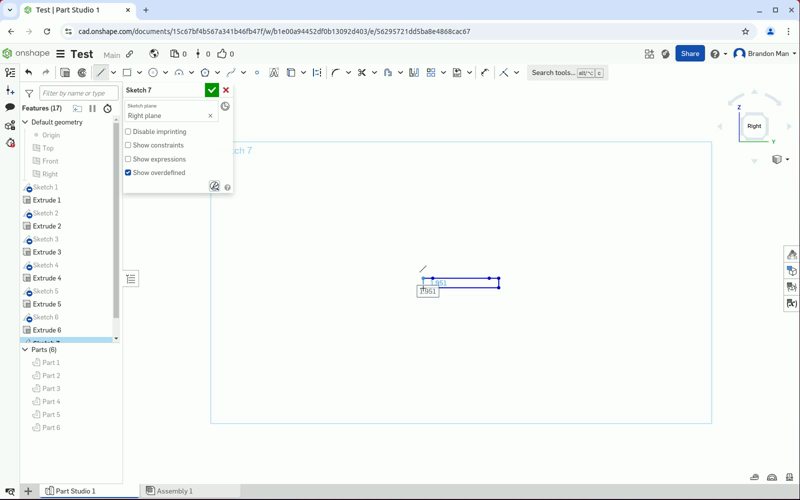
key(esc)
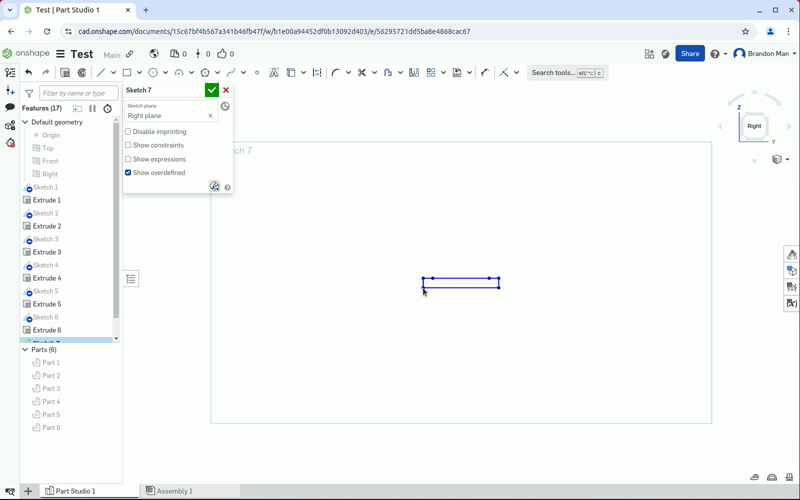
mouse_move(429, 284)
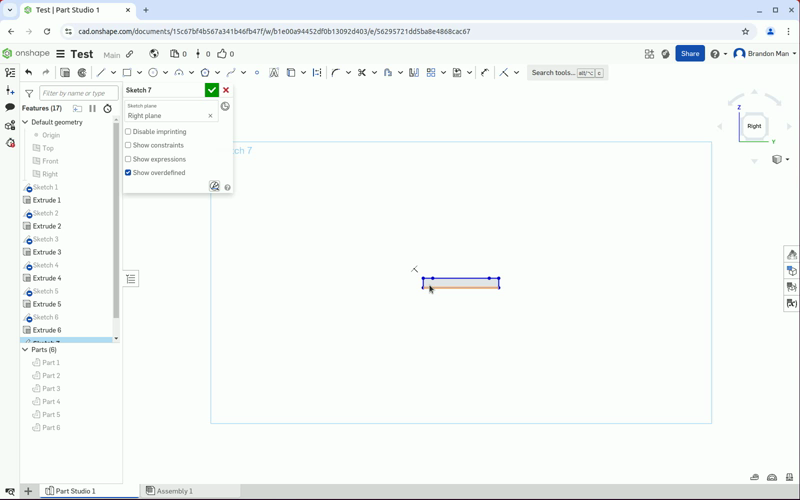
scroll(6)
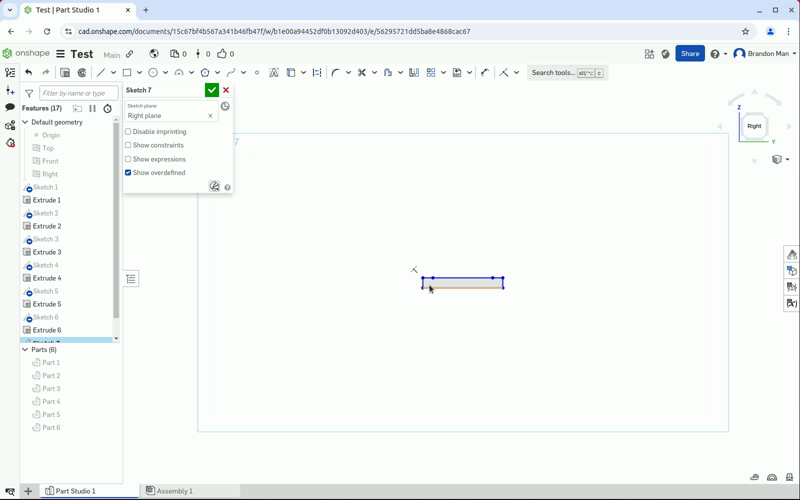
scroll(6)
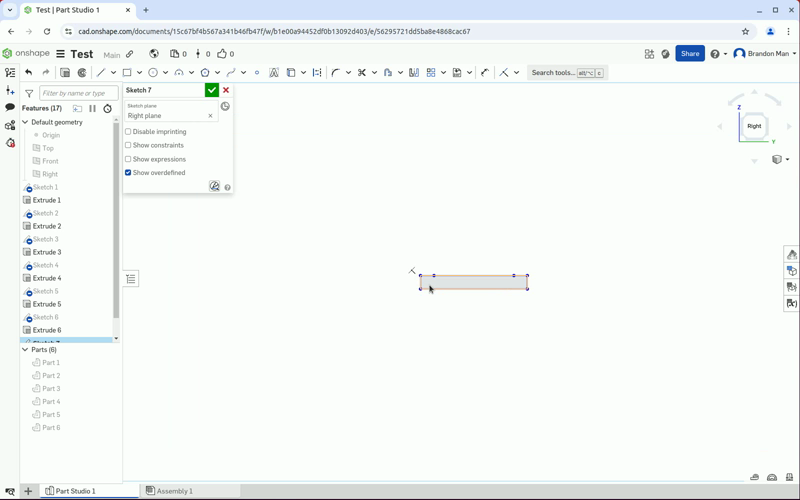
scroll(6)
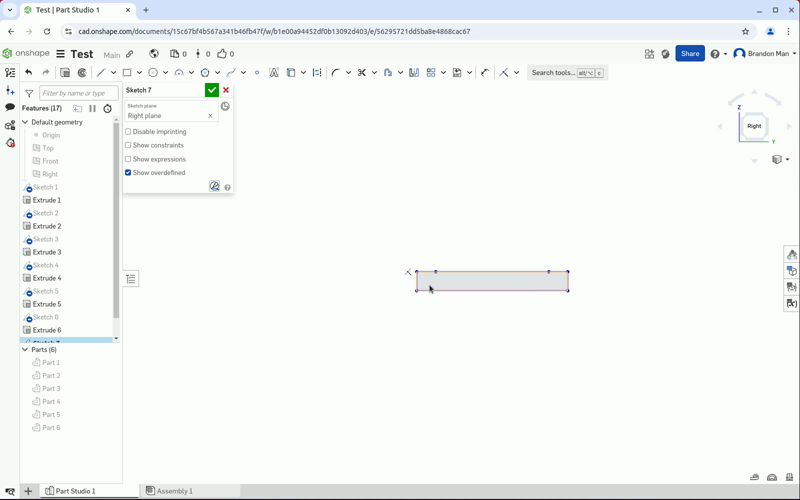
scroll(6)
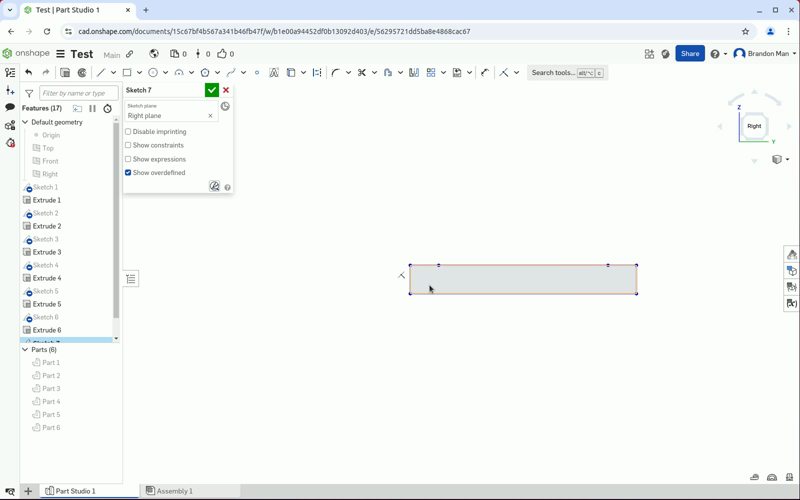
scroll(6)
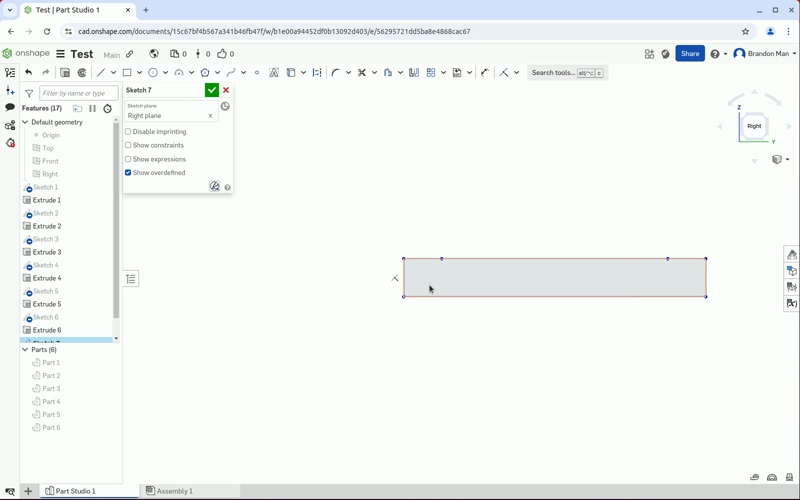
scroll(6)
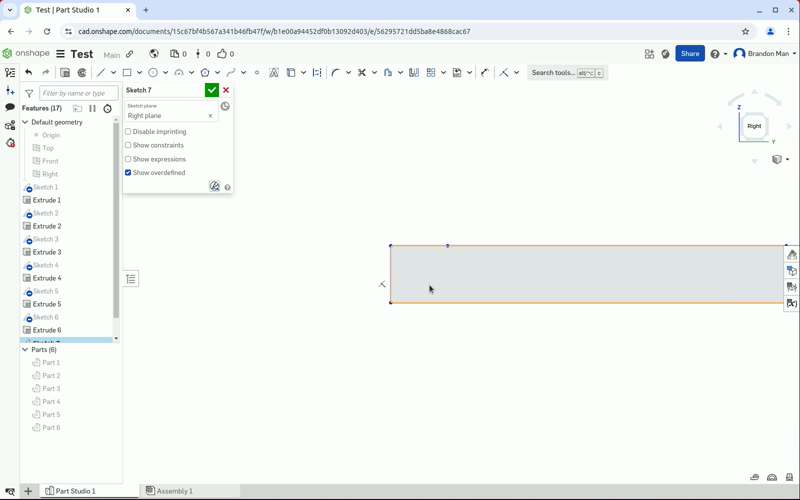
scroll(6)
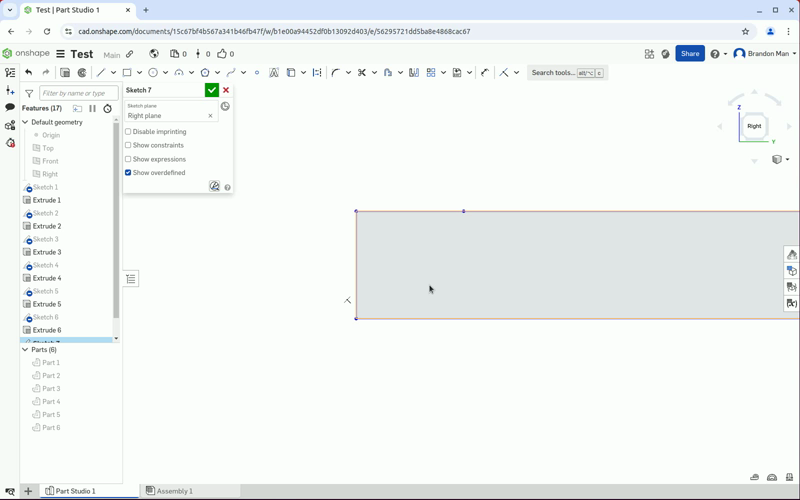
click(429, 284)
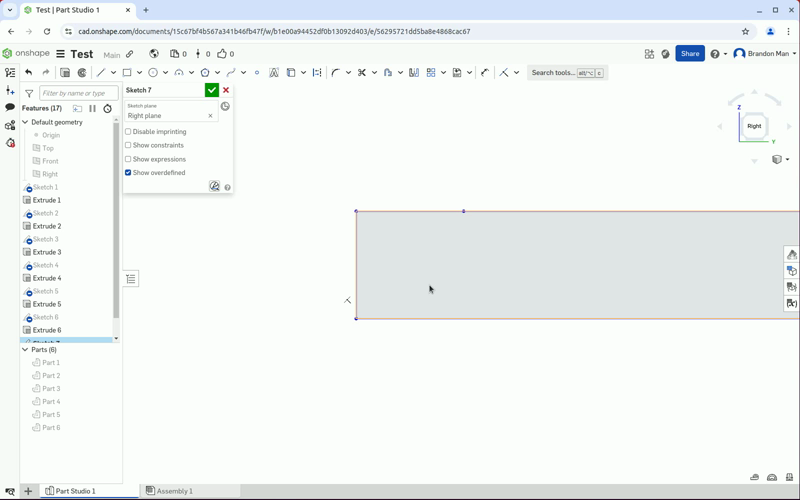
scroll(-6)
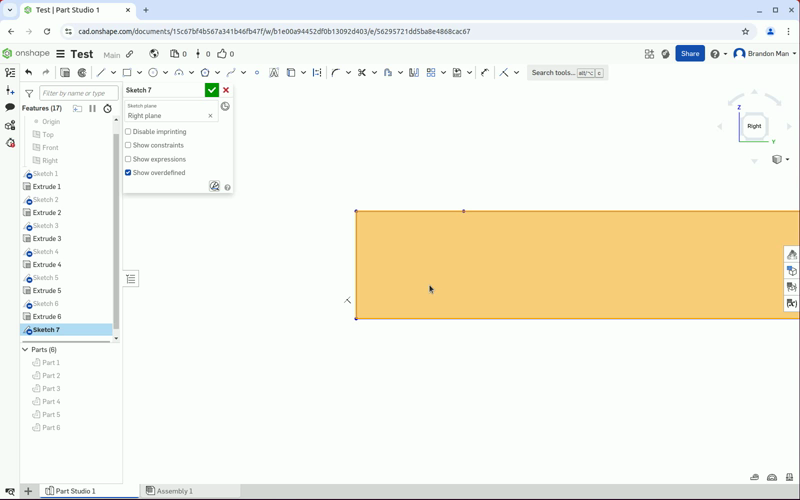
scroll(-6)
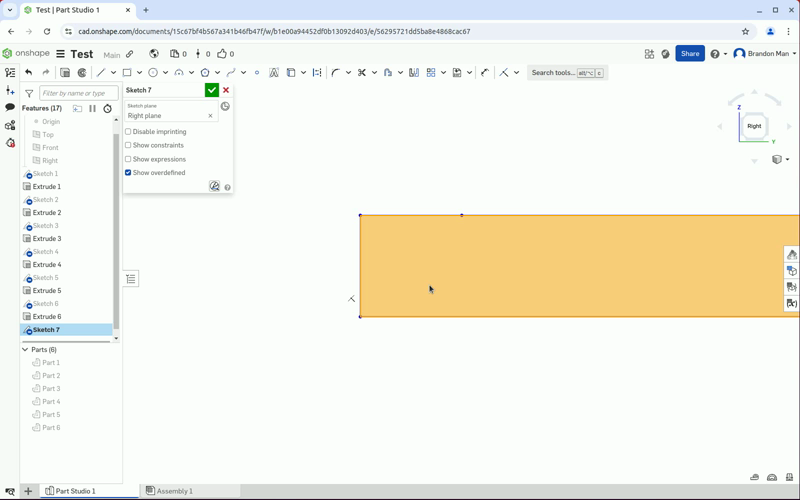
scroll(-6)
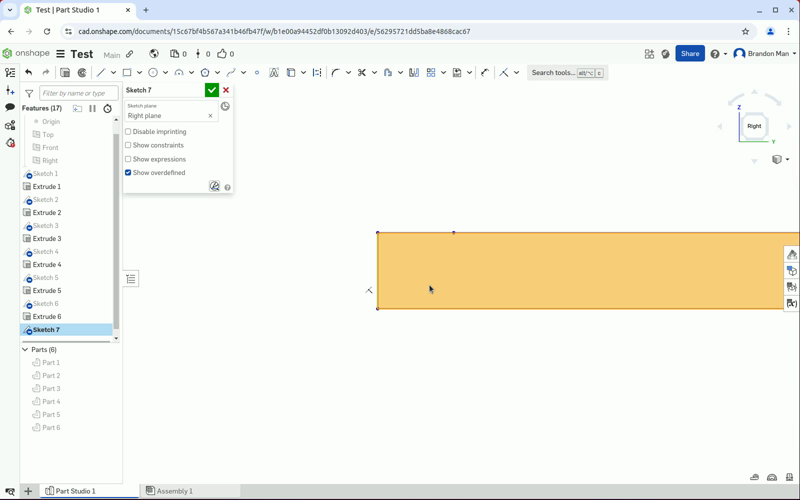
scroll(-6)
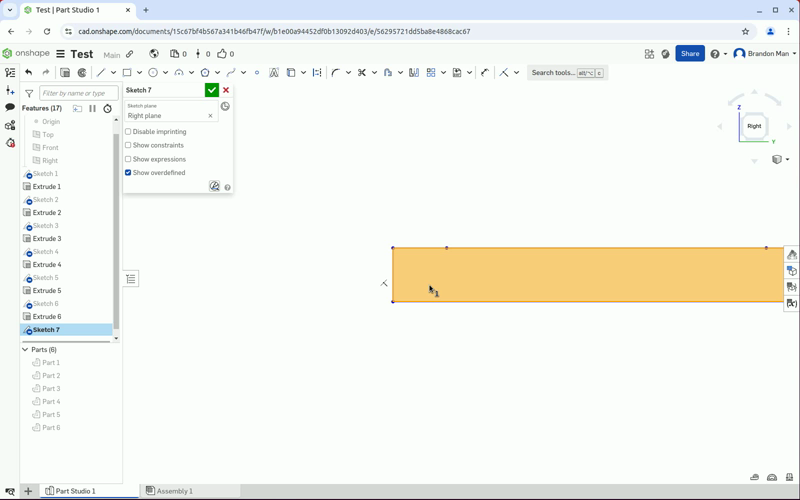
scroll(-6)
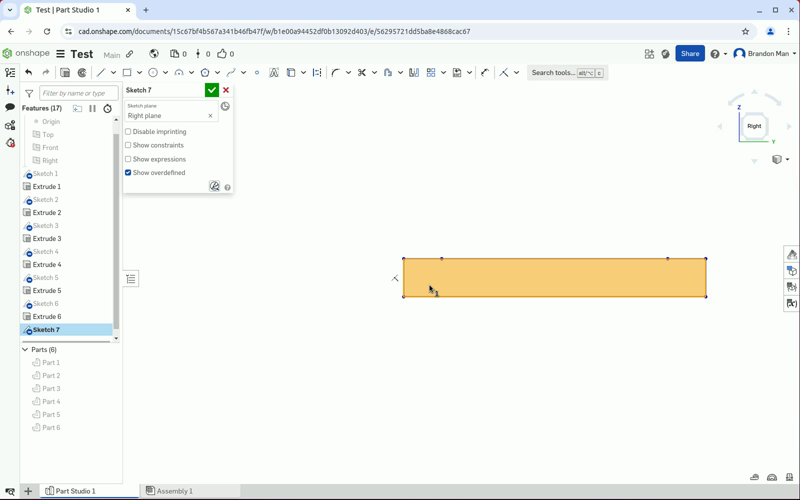
scroll(-6)
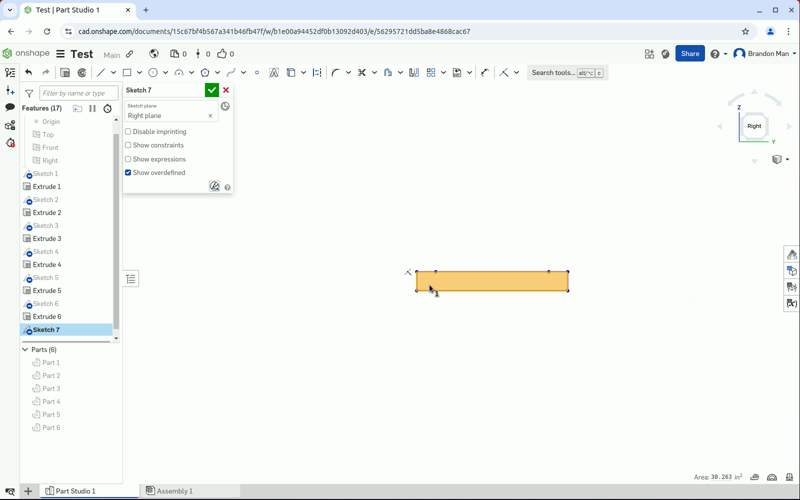
scroll(-6)
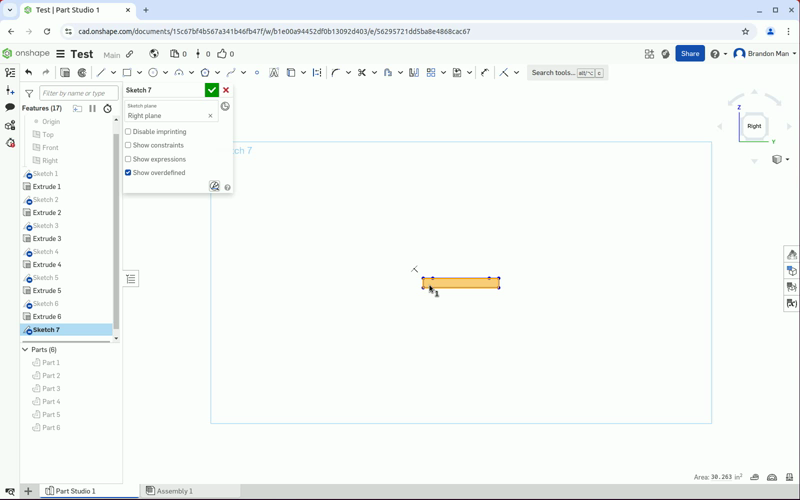
mouse_move(73, 352)
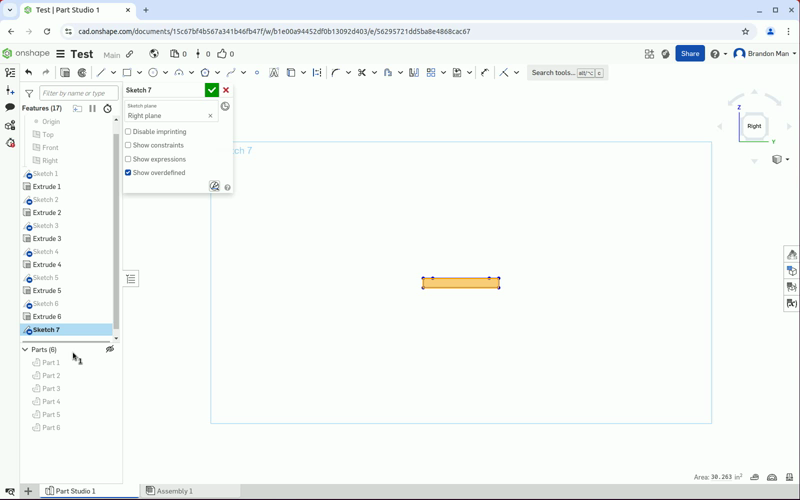
key(shift+y)
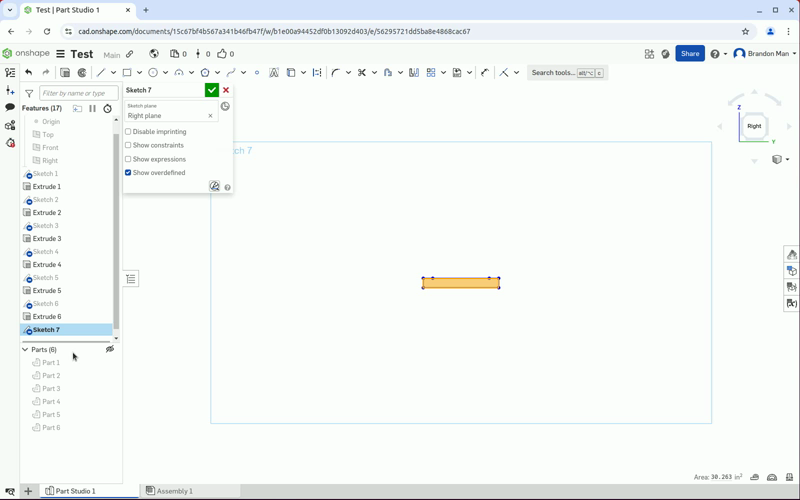
key(shift+e)
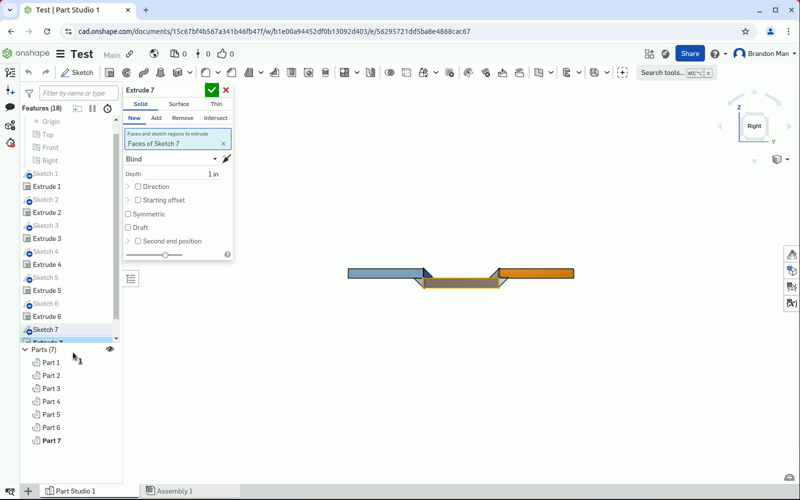
mouse_move(143, 106)
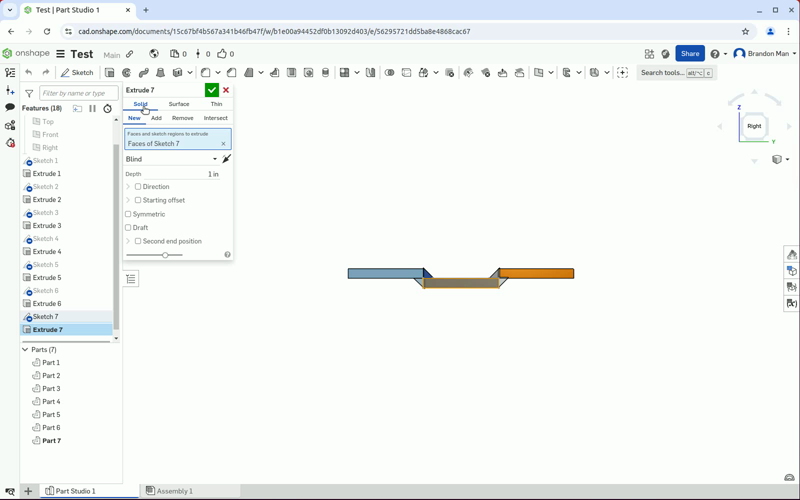
click(143, 106)
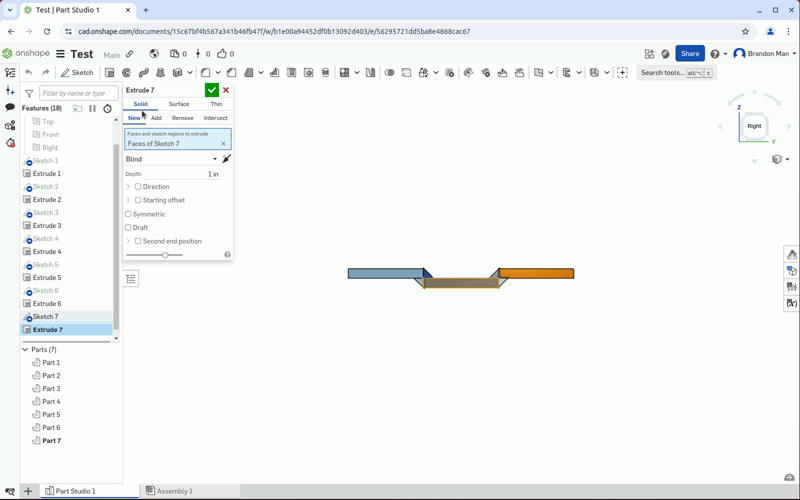
mouse_move(137, 120)
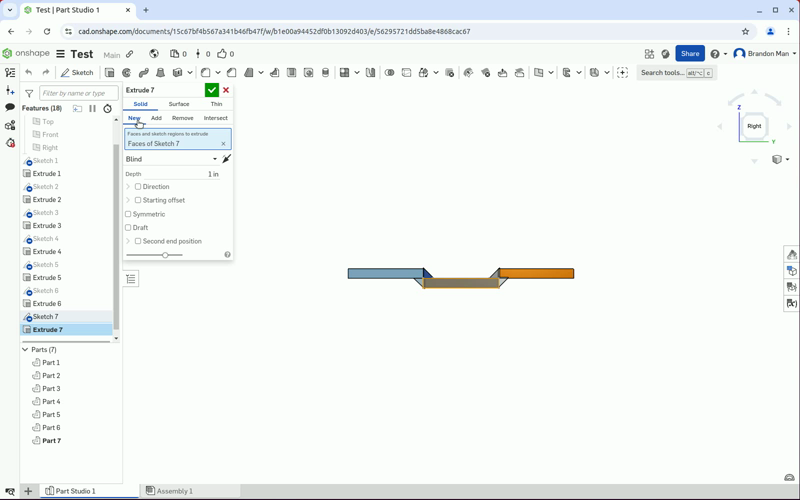
click(137, 120)
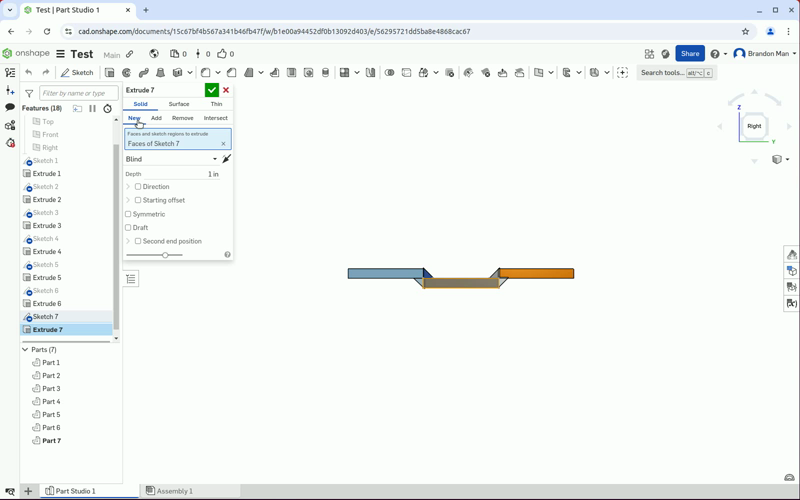
key(tab, 4)
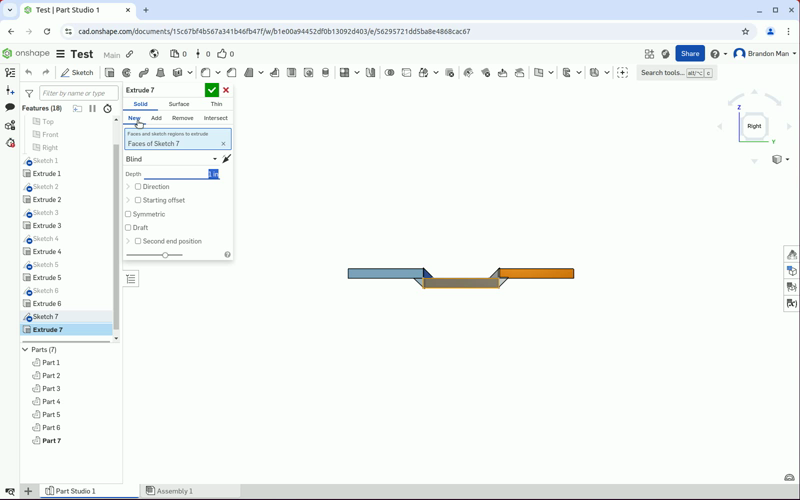
text(13.962)
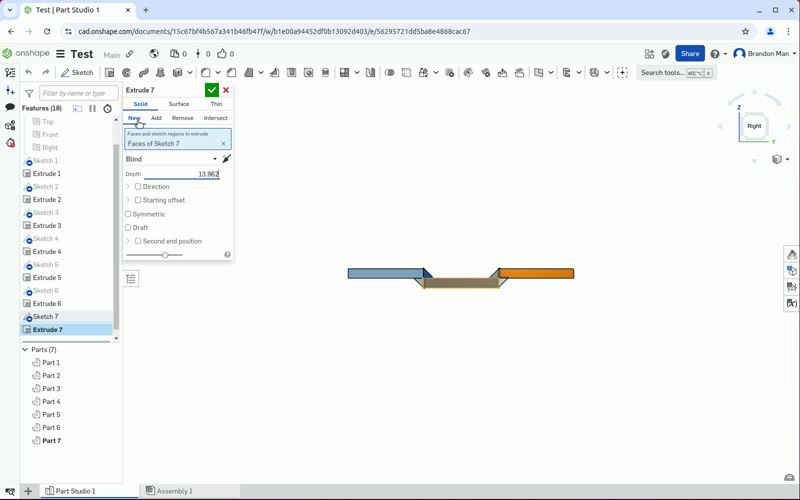
key(tab, 3)
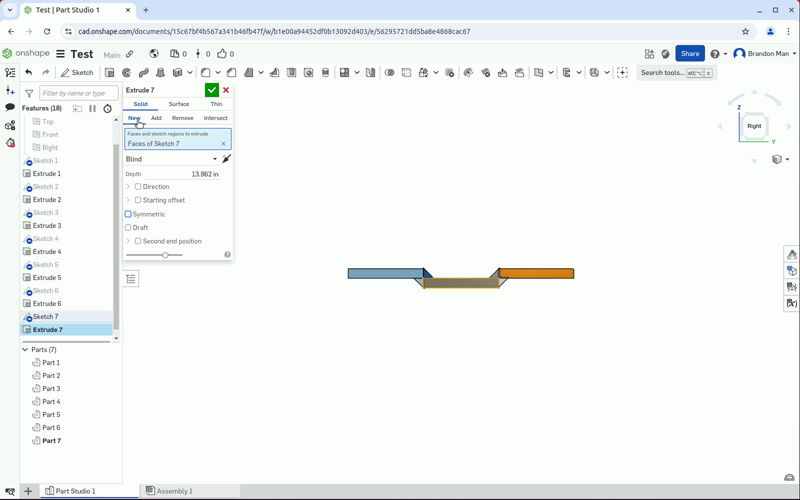
key(space)
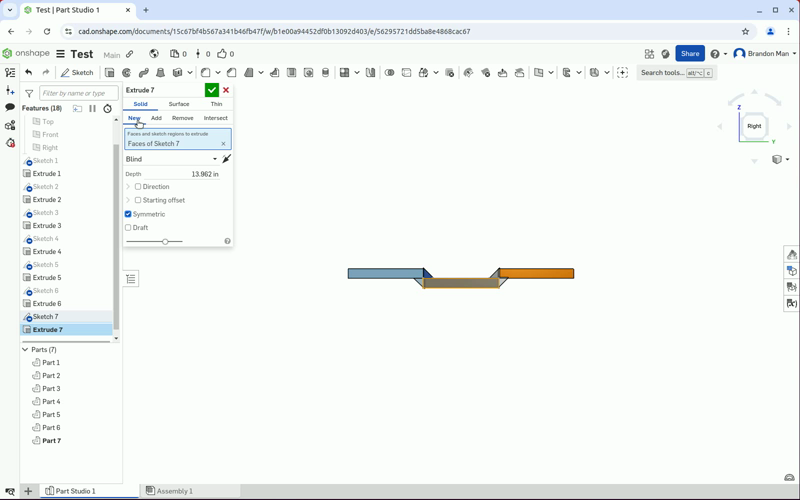
key(enter)
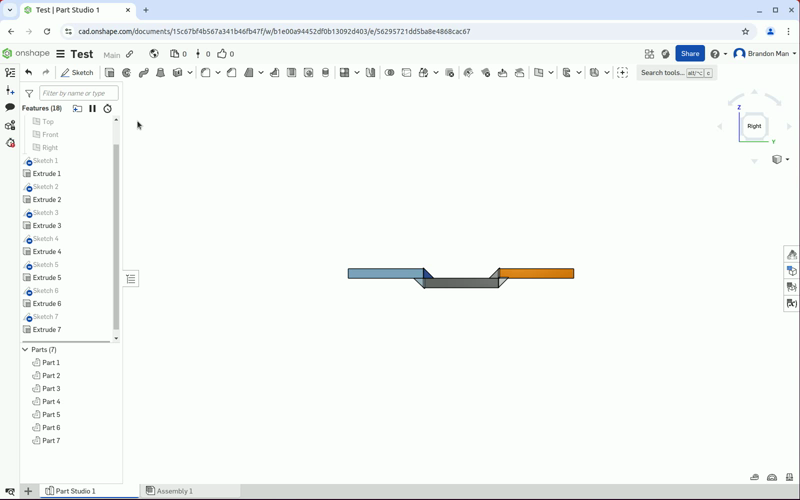
key(shift+h)
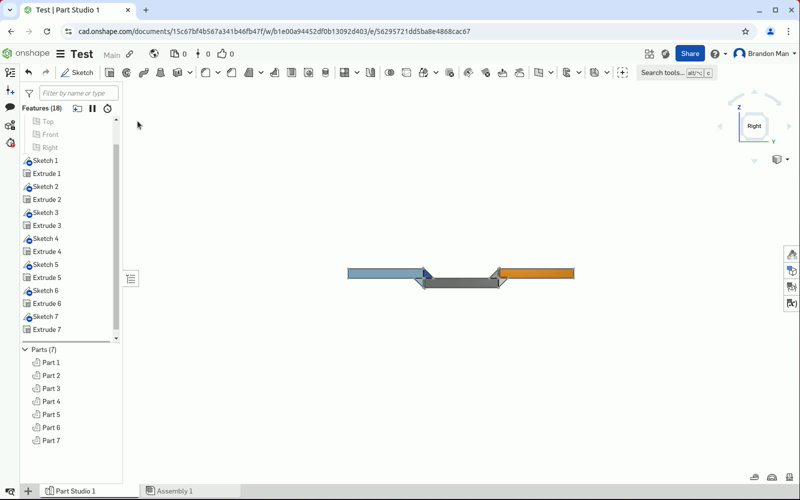
key(shift+h)
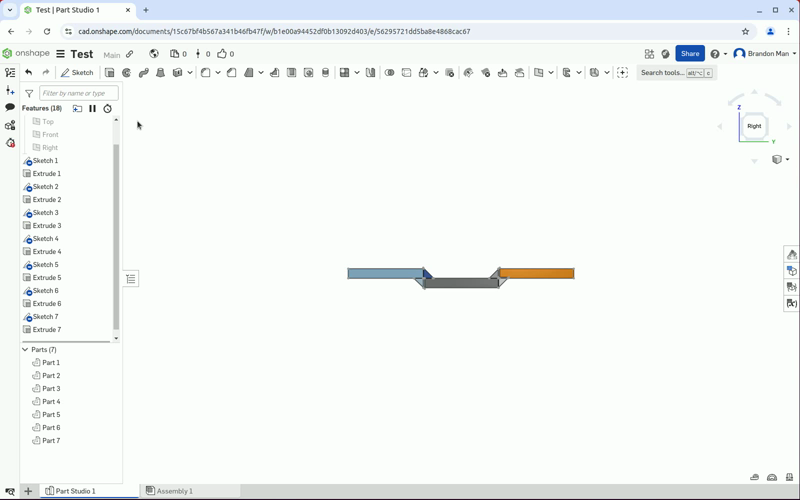
key(shift+7)
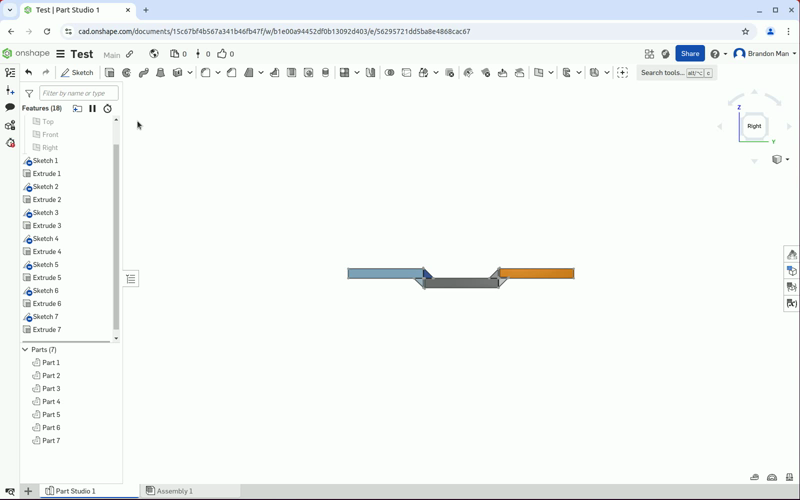
key(right, 2)
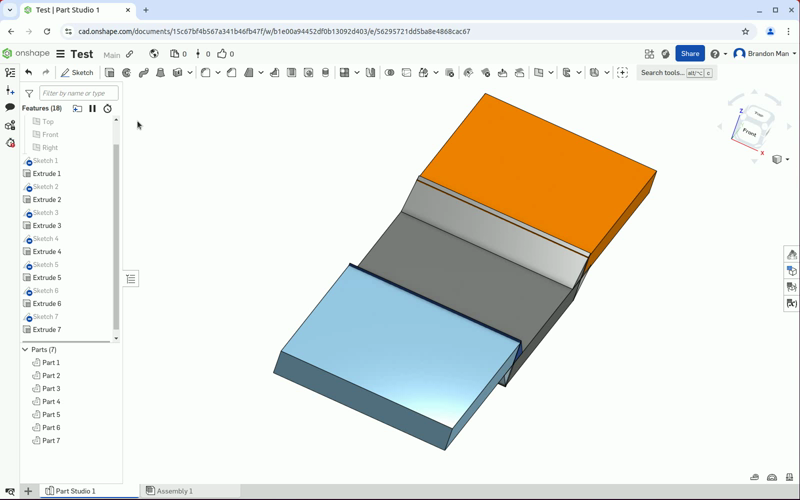
key(down, 2)
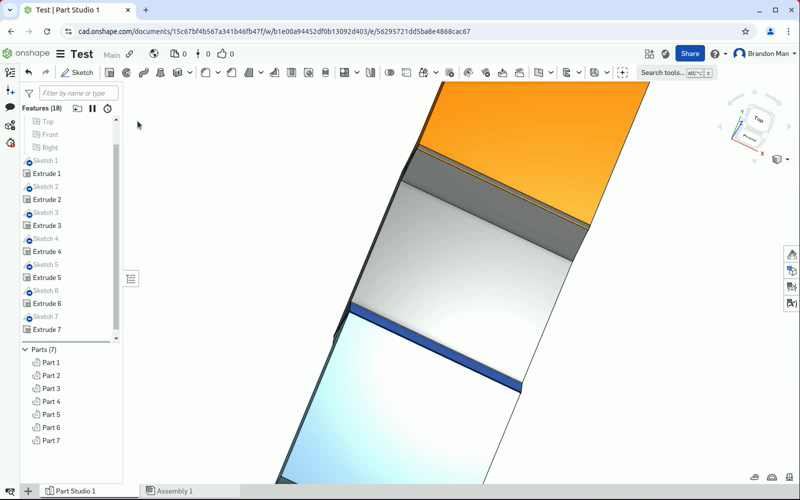
key(up, 2)
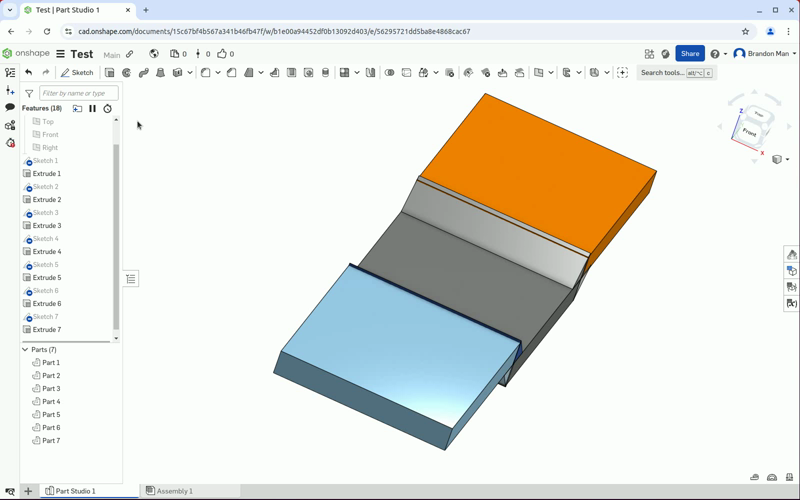
key(left, 2)
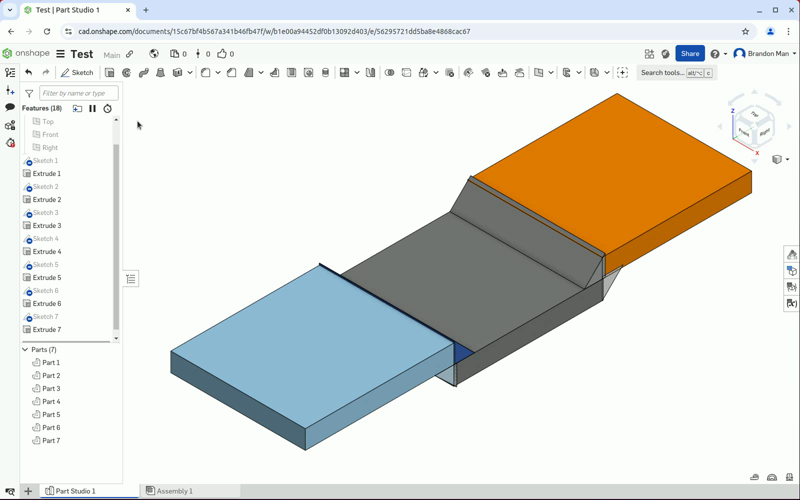
mouse_move(69, 163)
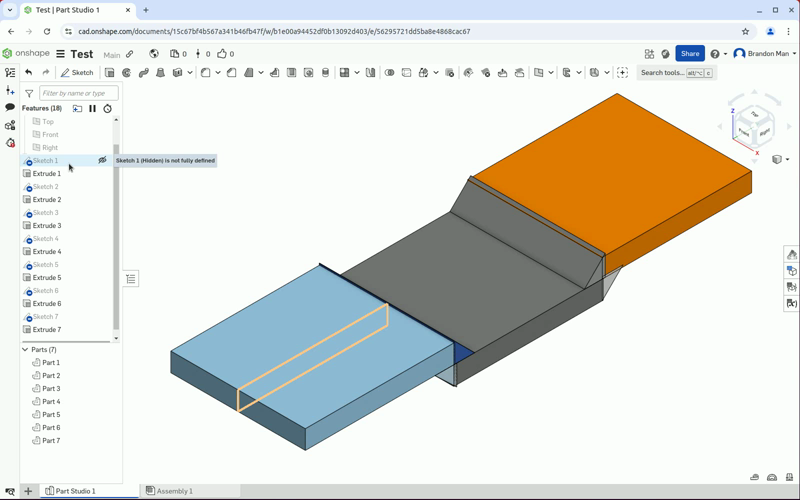
click(69, 163)